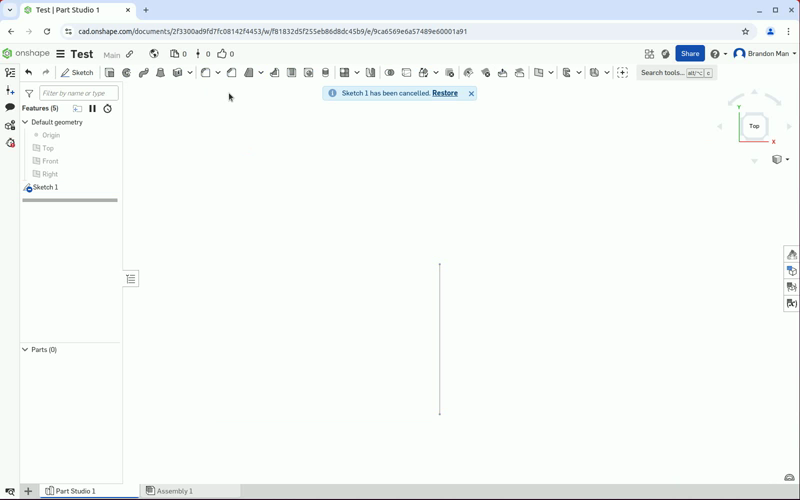
key(shift+h)
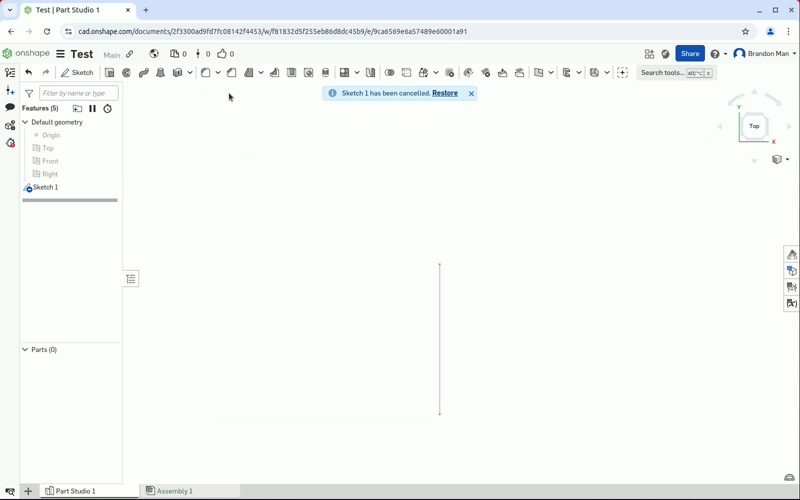
key(shift+s)
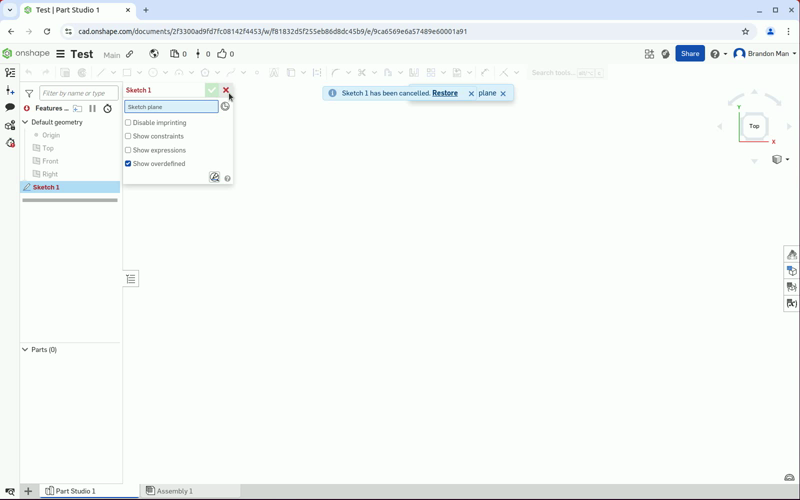
mouse_move(73, 150)
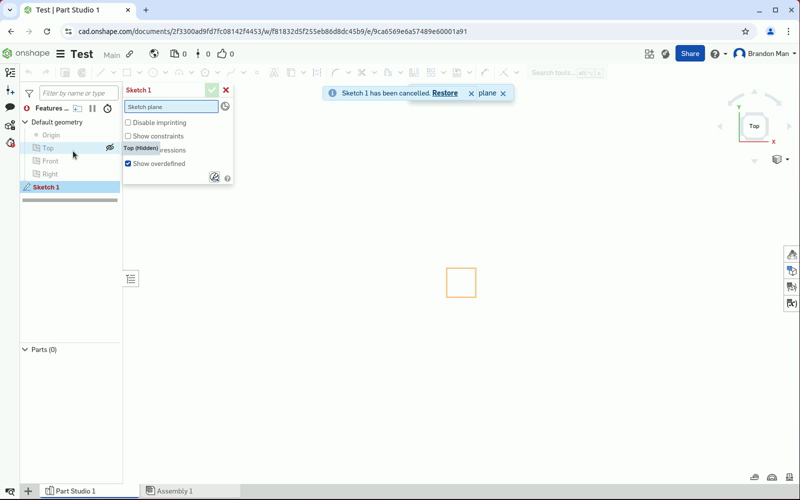
click(73, 150)
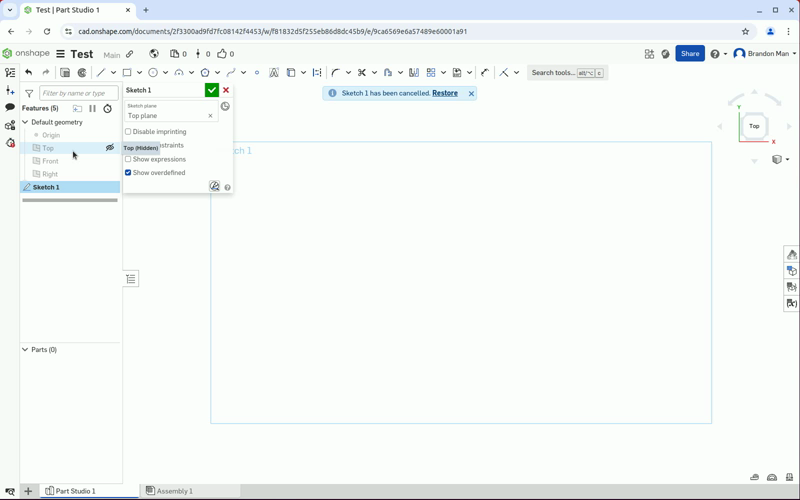
mouse_move(73, 352)
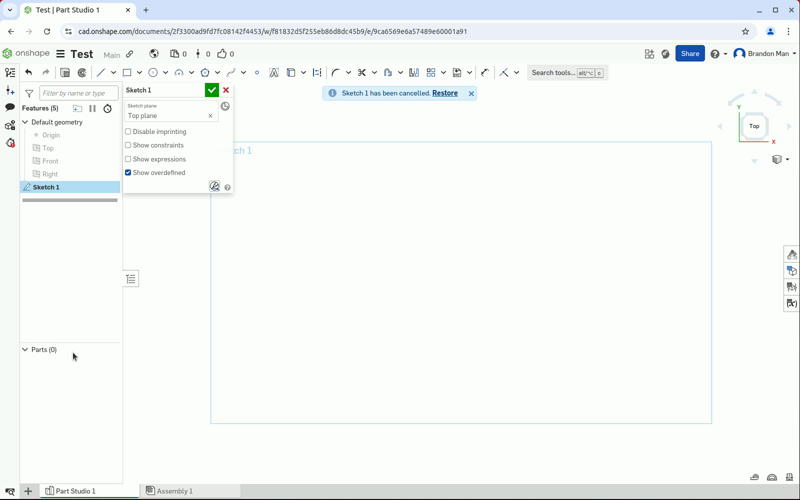
key(y)
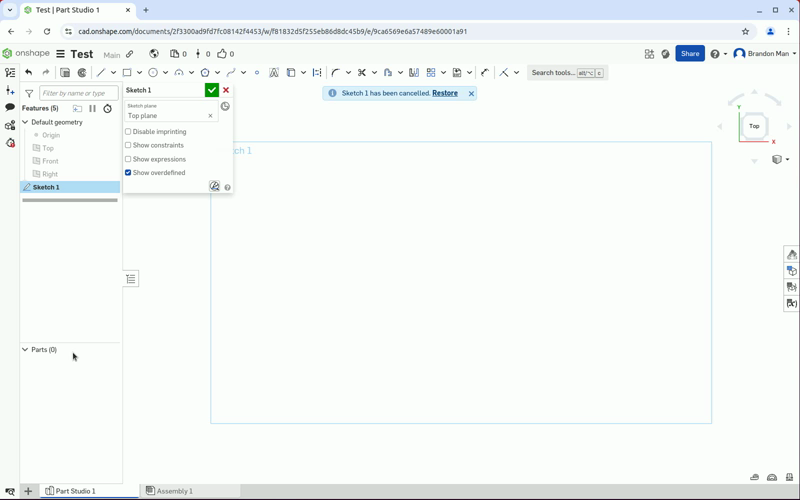
key(a)
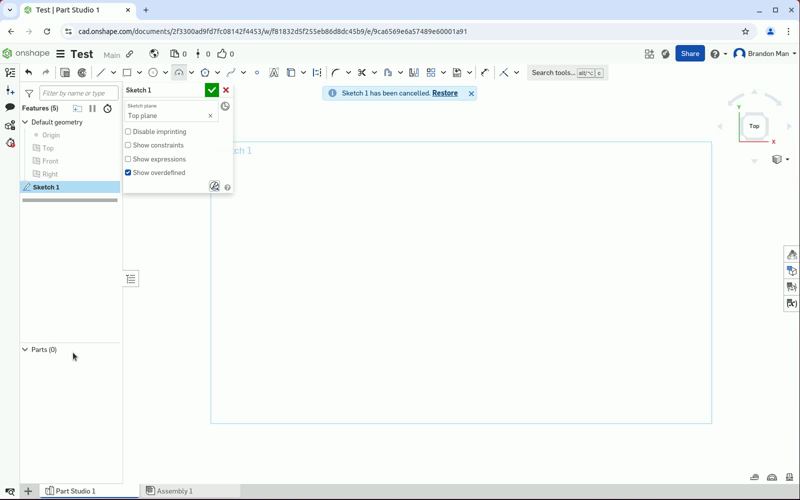
key_down(shift)
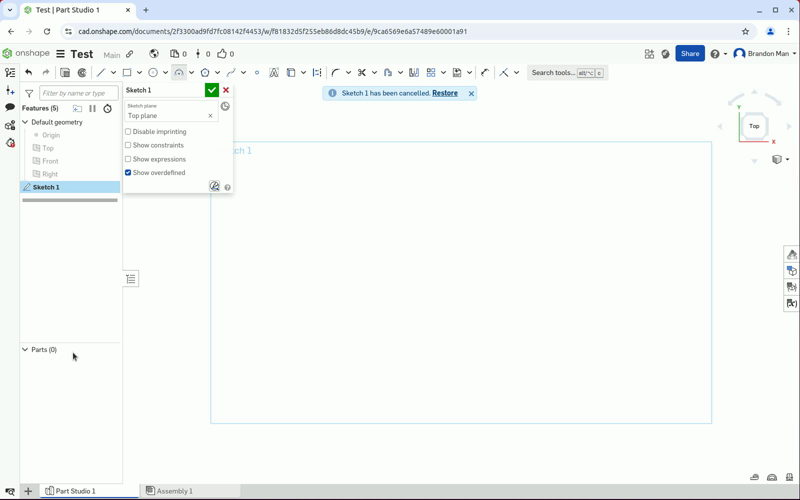
mouse_move(351, 282)
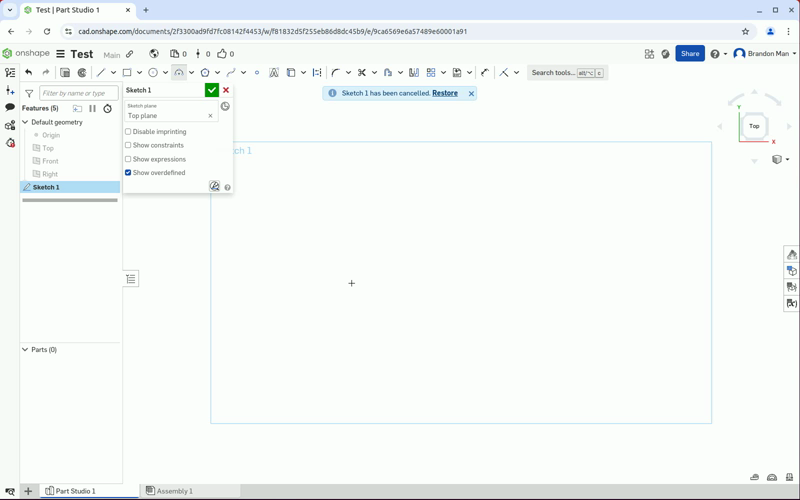
click(351, 282)
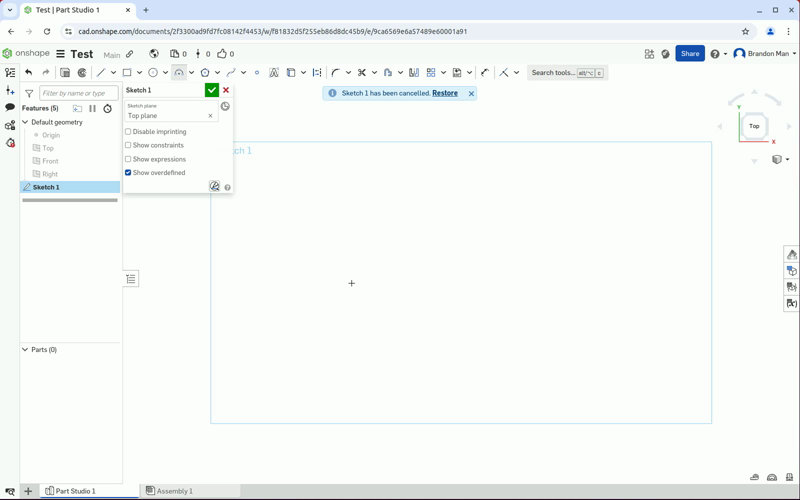
key_up(shift)
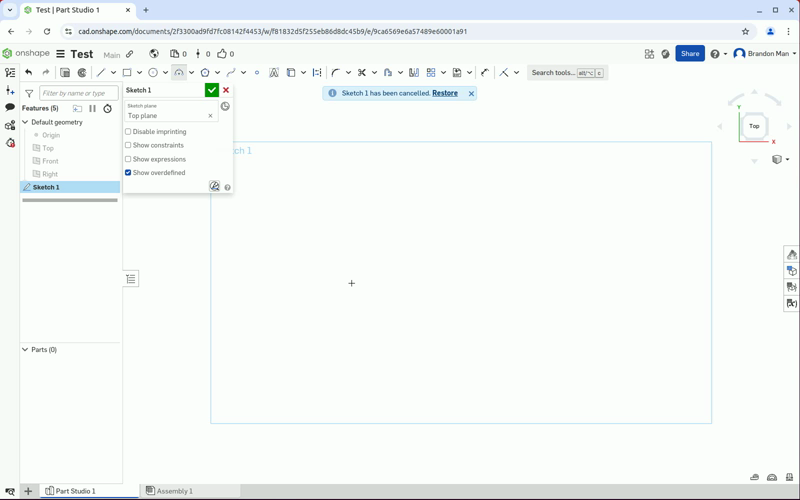
key_down(shift)
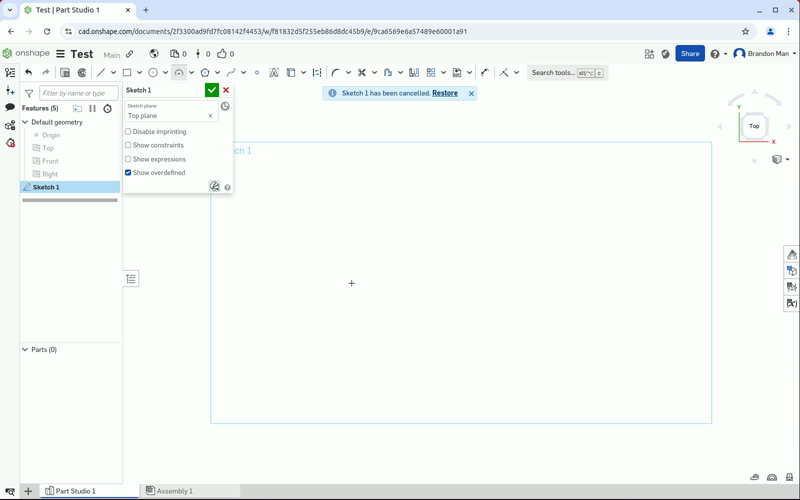
mouse_move(559, 237)
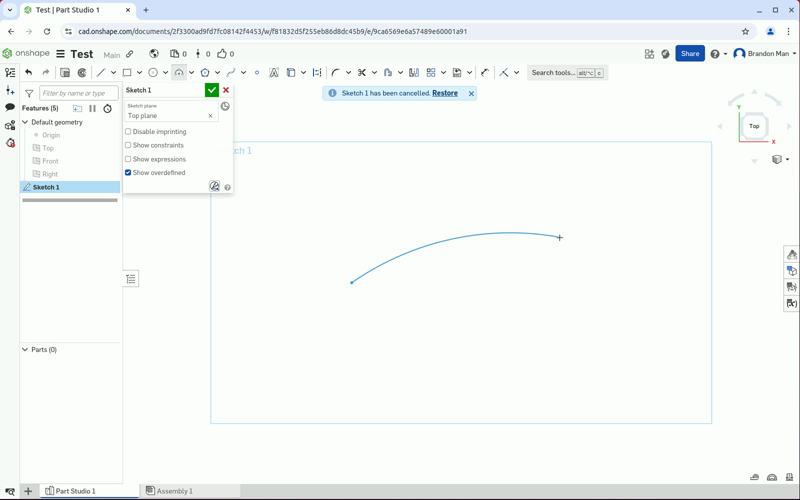
click(559, 237)
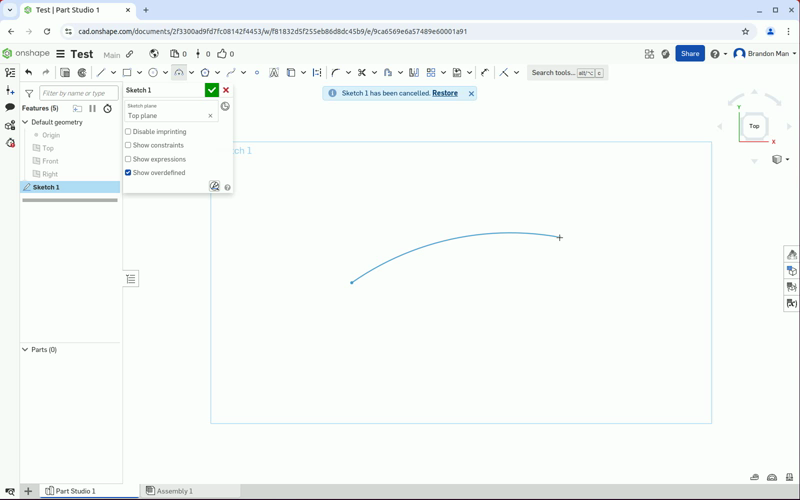
mouse_move(484, 389)
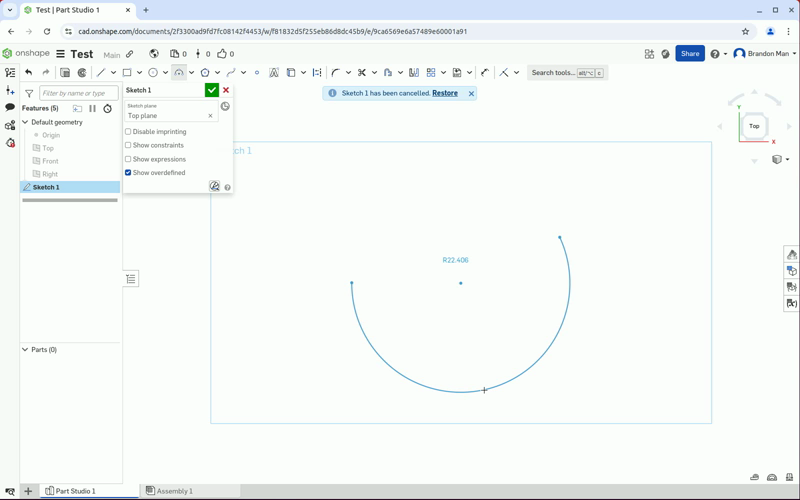
click(484, 389)
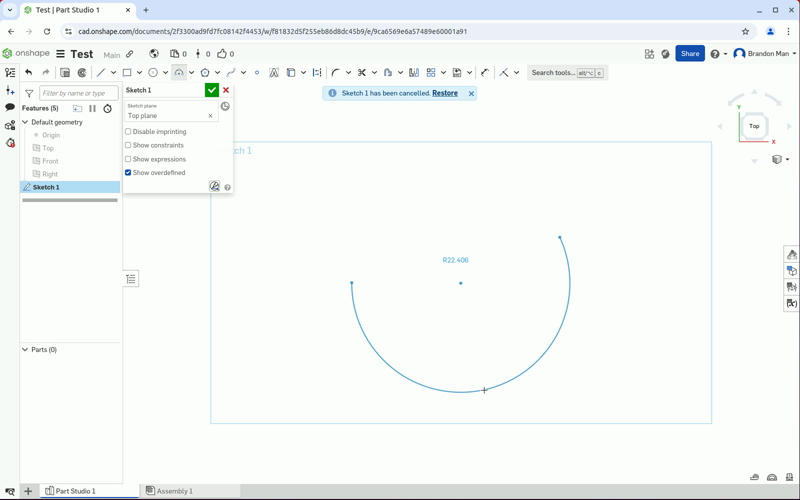
key_up(shift)
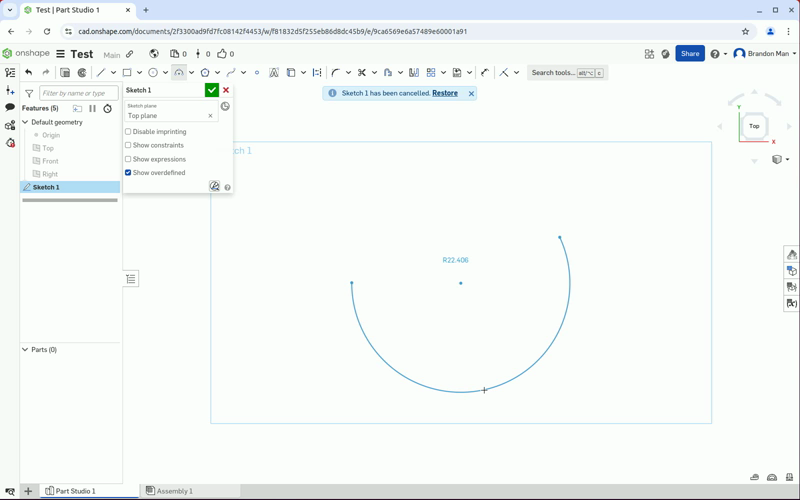
key(esc)
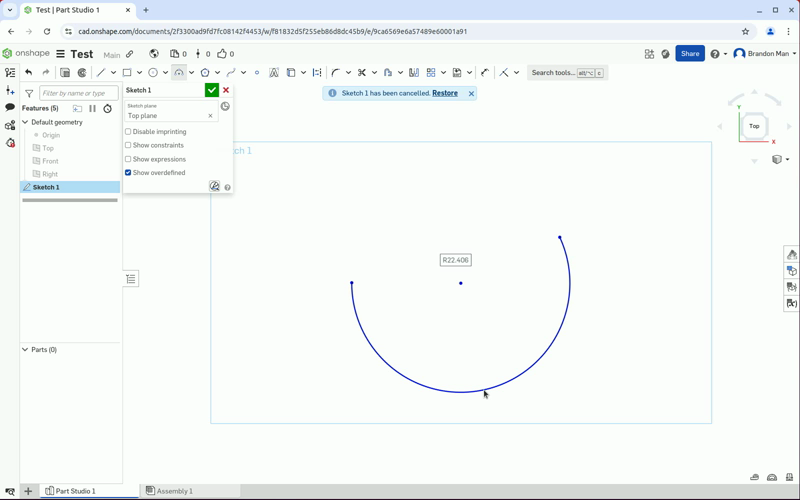
key(l)
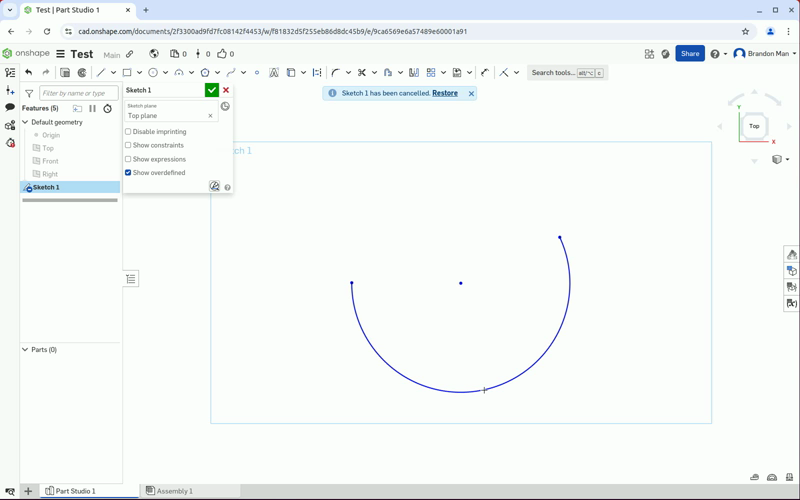
mouse_move(559, 237)
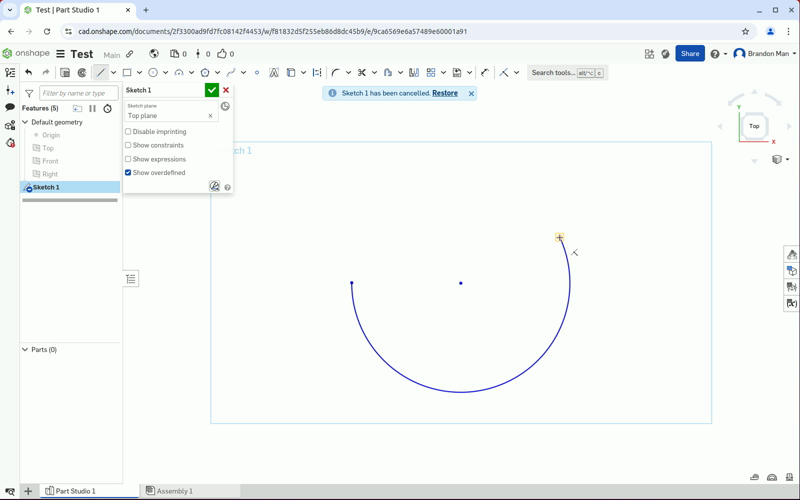
click(559, 237)
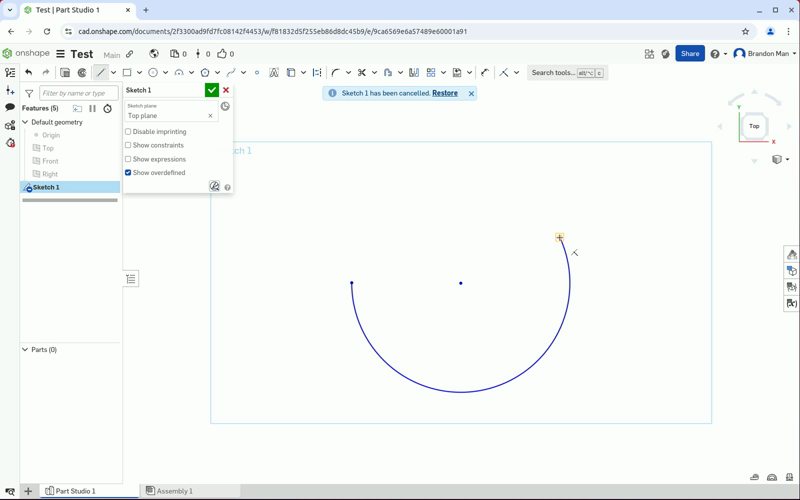
key_down(shift)
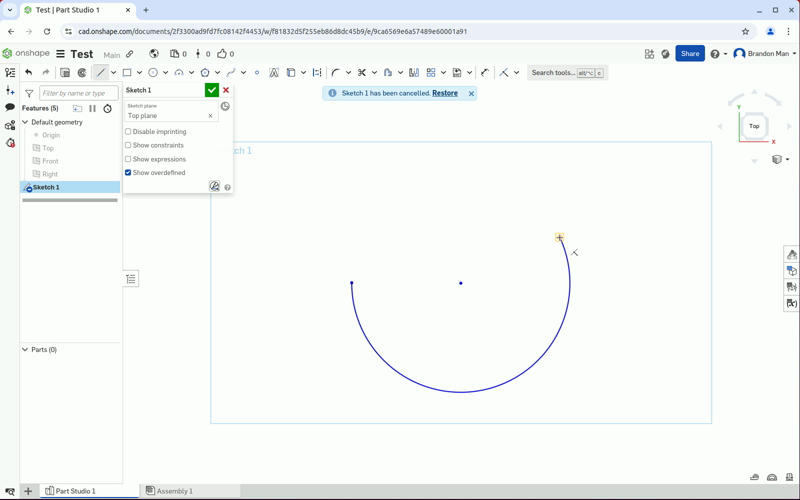
mouse_move(589, 237)
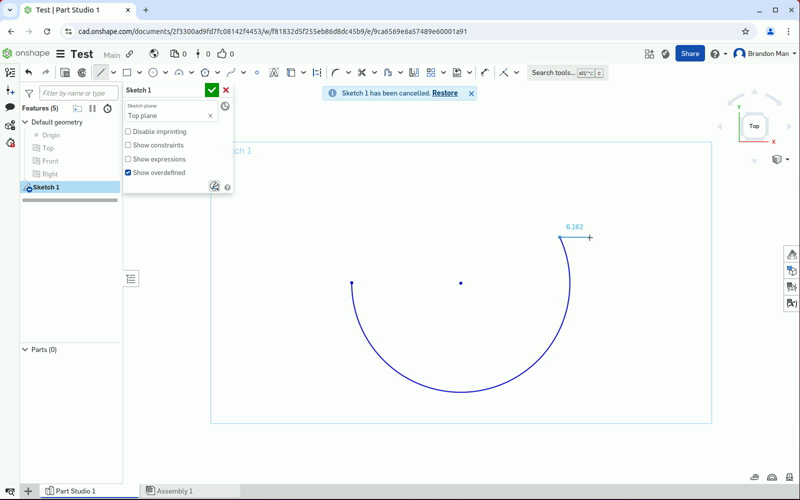
mouse_move(538, 246)
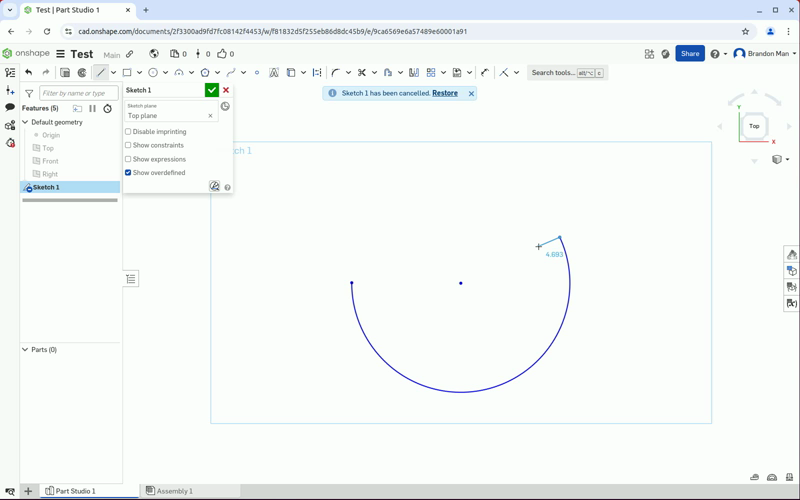
click(538, 246)
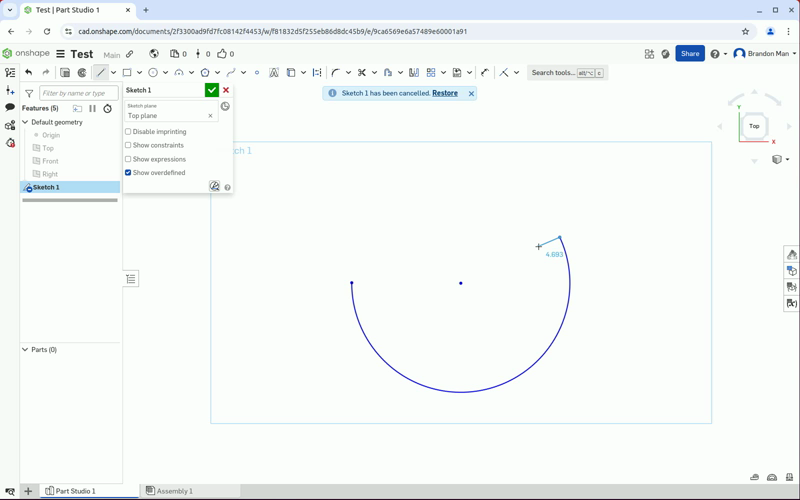
key_up(shift)
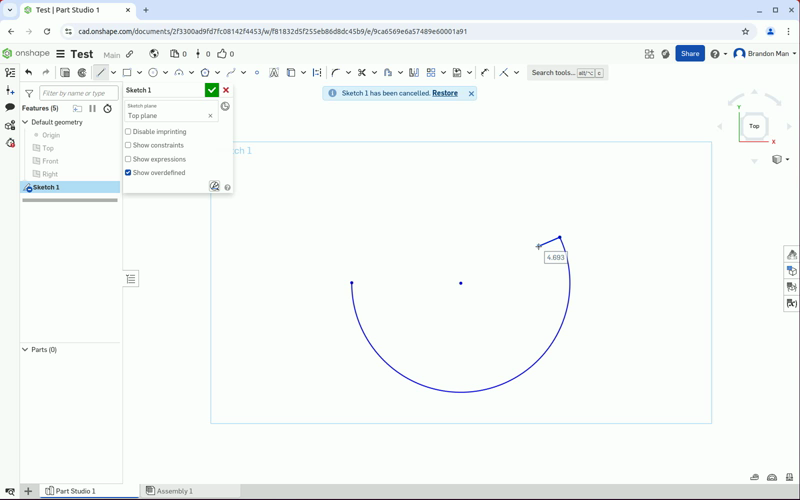
key(esc)
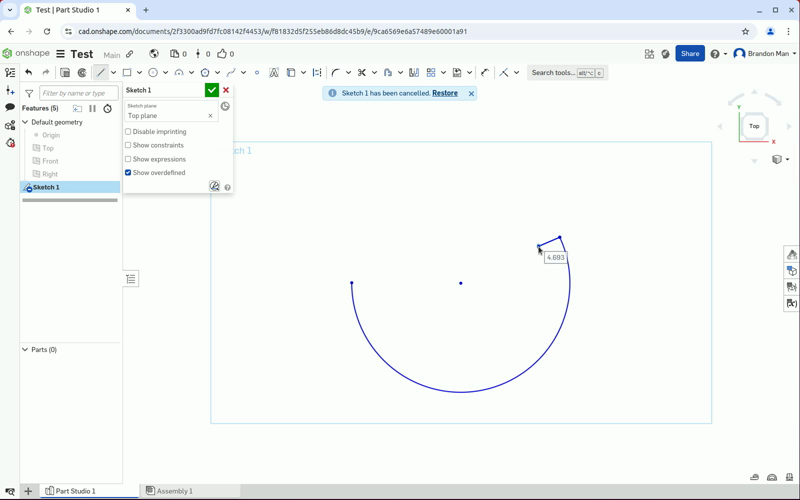
key(a)
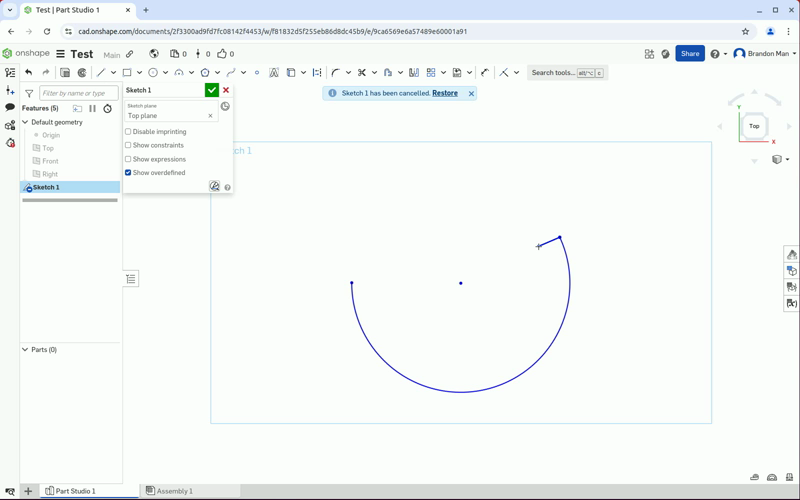
mouse_move(538, 246)
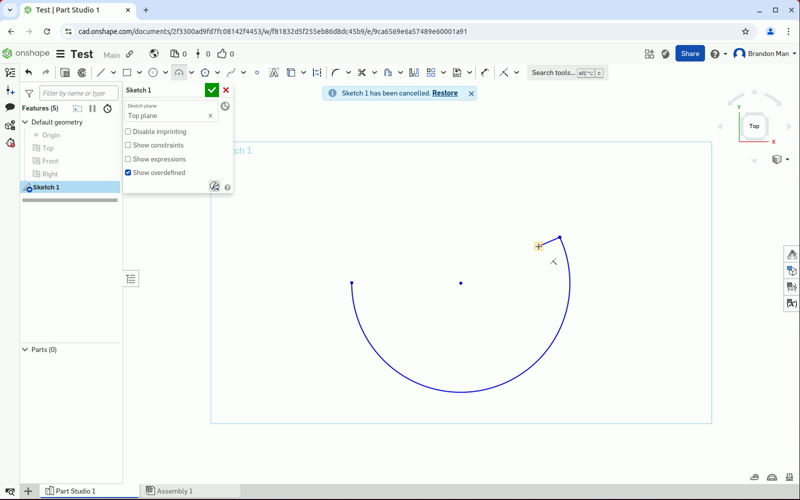
click(538, 246)
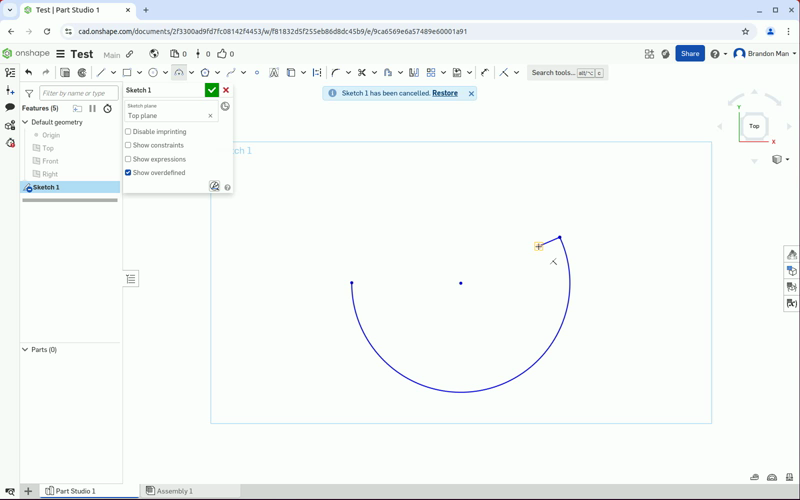
key_down(shift)
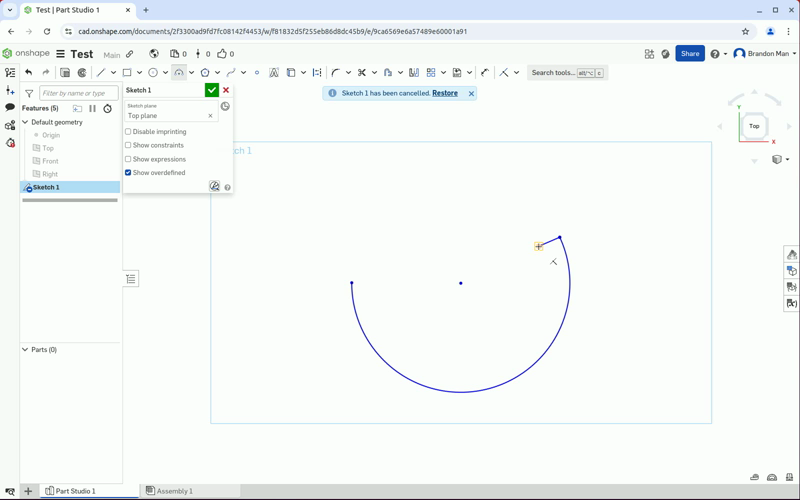
mouse_move(372, 282)
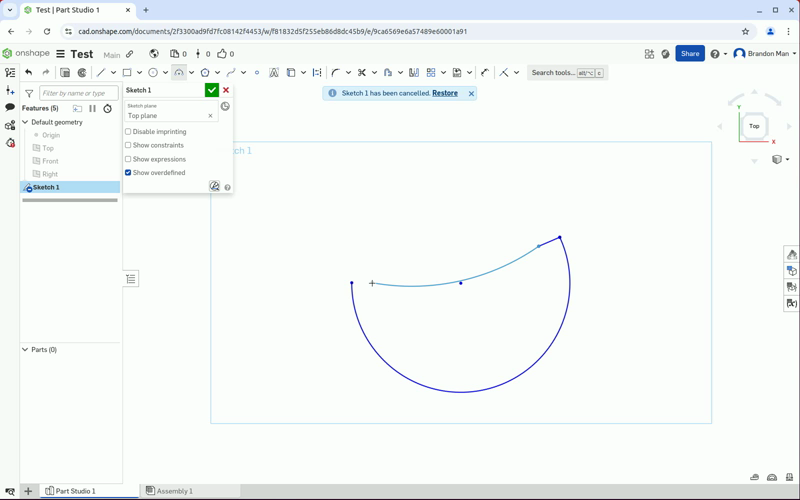
click(372, 282)
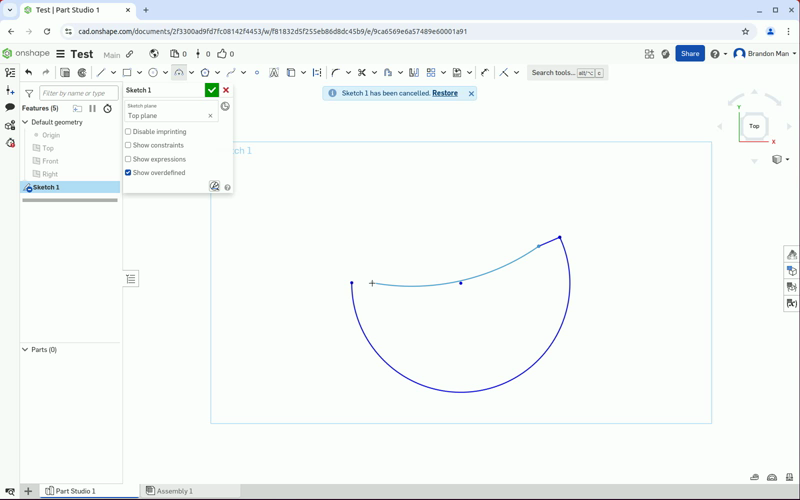
mouse_move(478, 368)
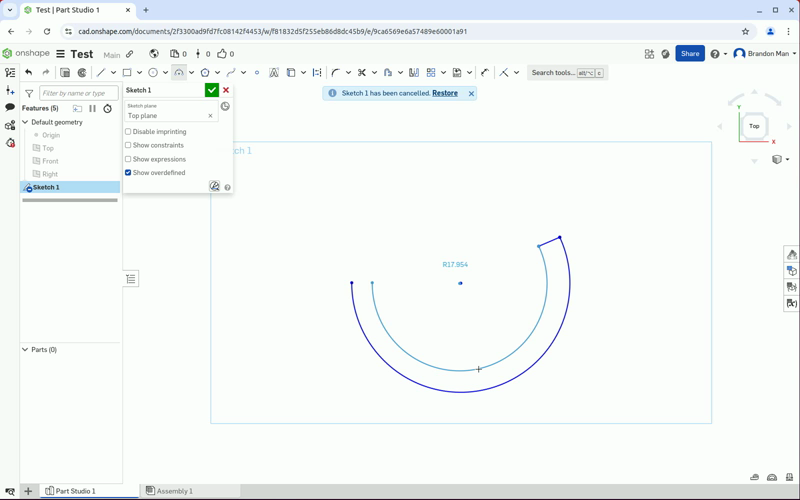
click(478, 368)
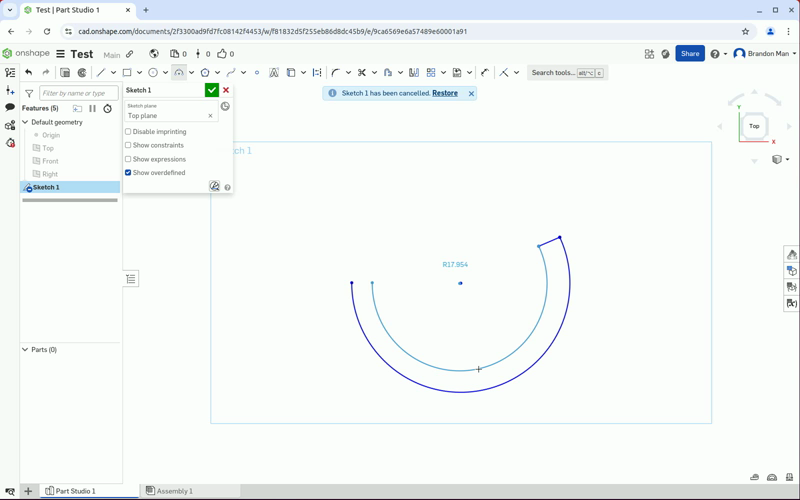
key_up(shift)
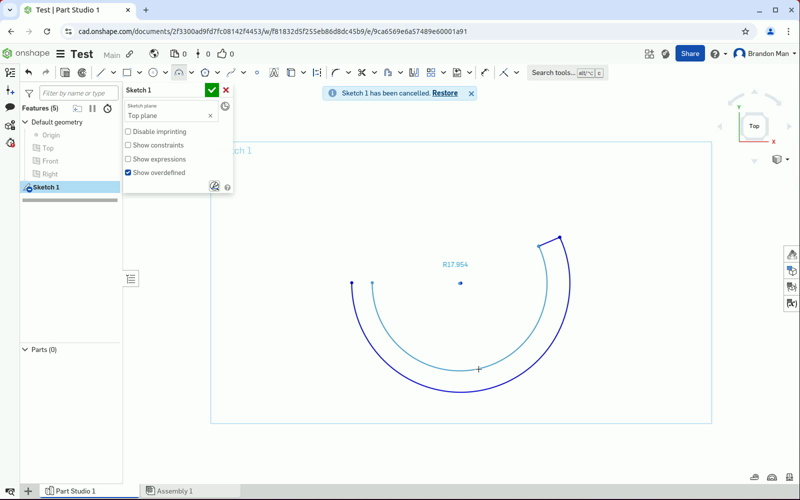
key(esc)
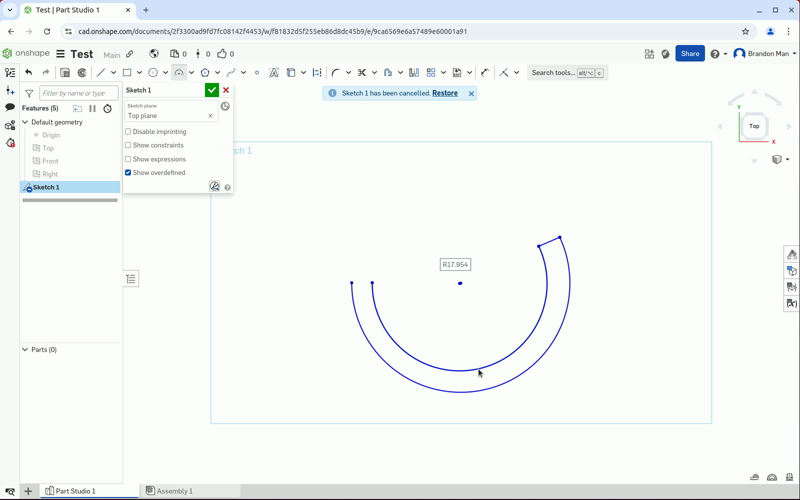
key(l)
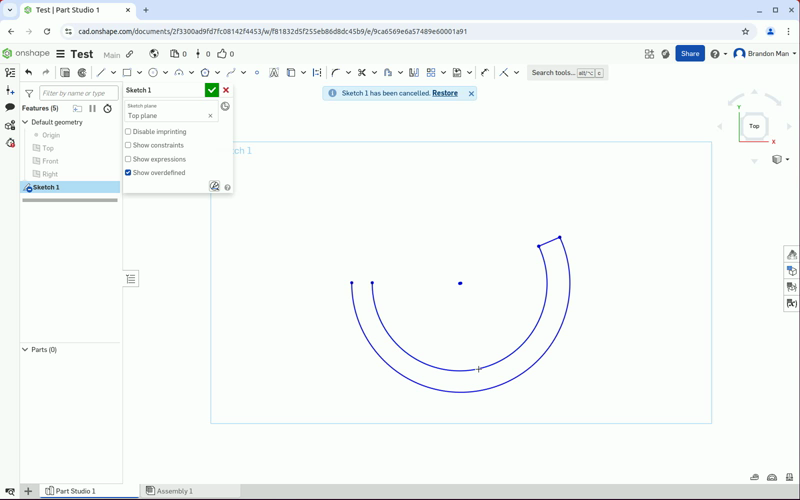
mouse_move(372, 282)
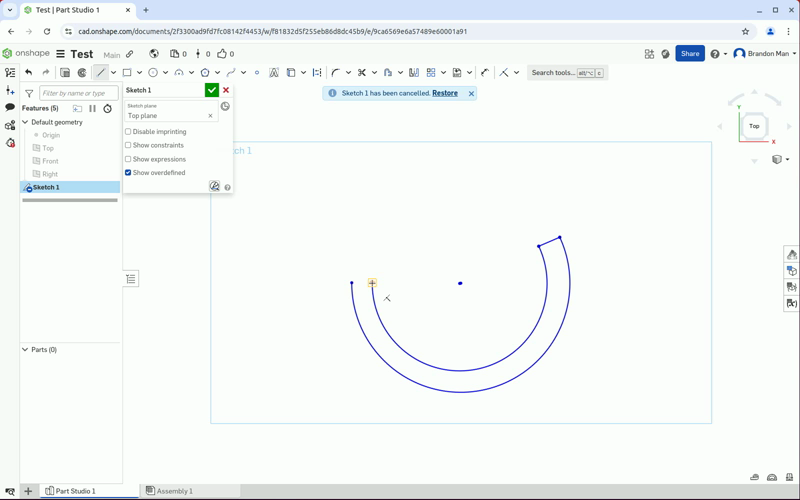
click(372, 282)
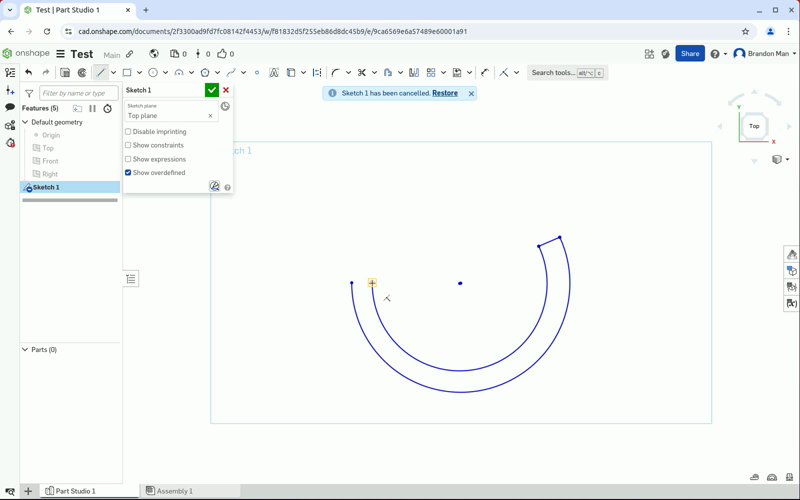
mouse_move(402, 282)
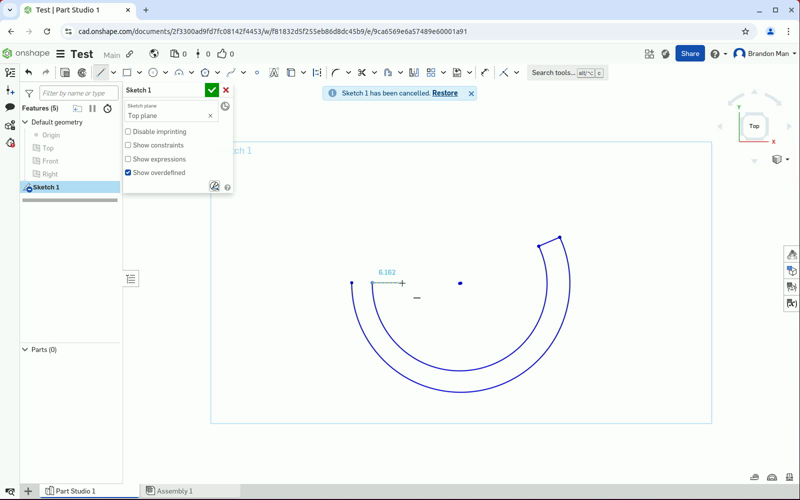
key_down(shift)
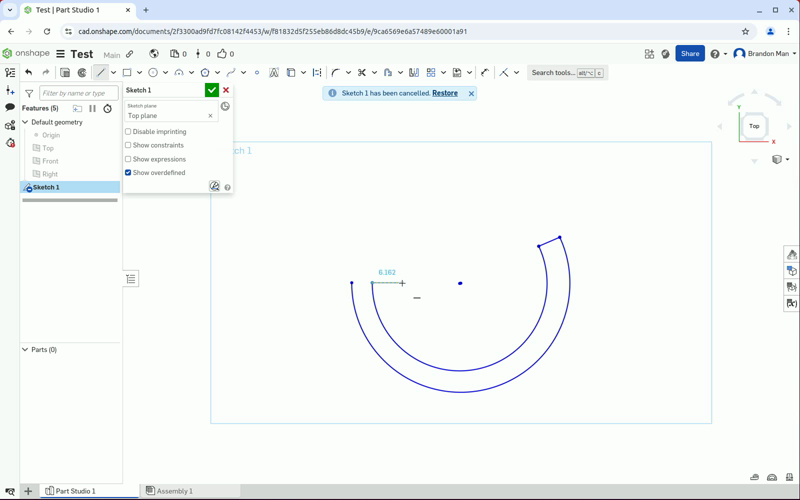
mouse_move(351, 282)
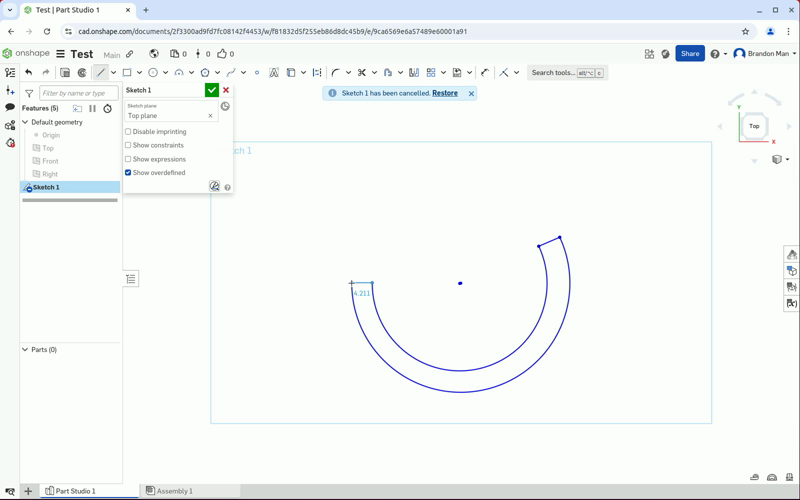
key_up(shift)
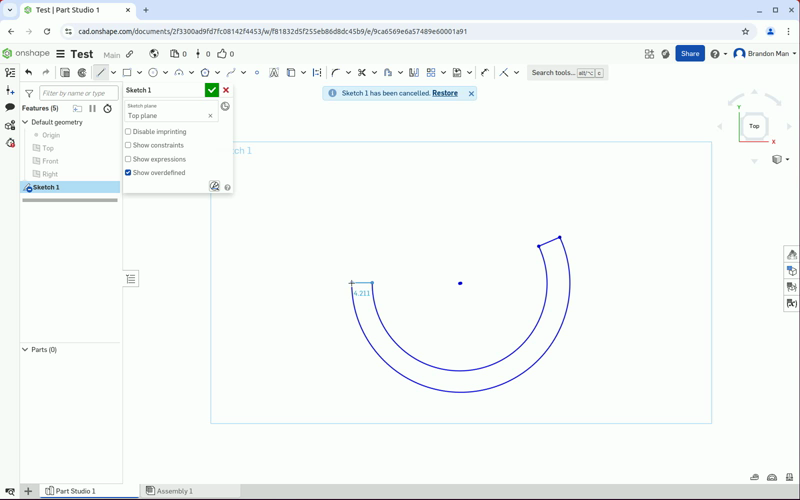
click(351, 282)
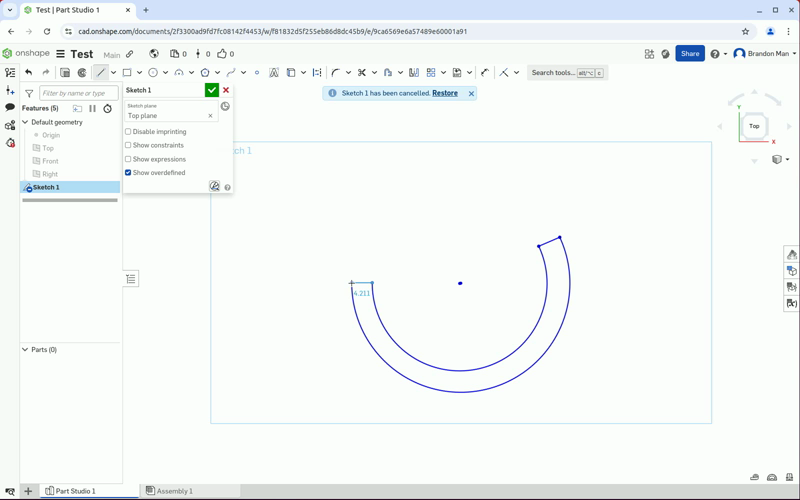
key(esc)
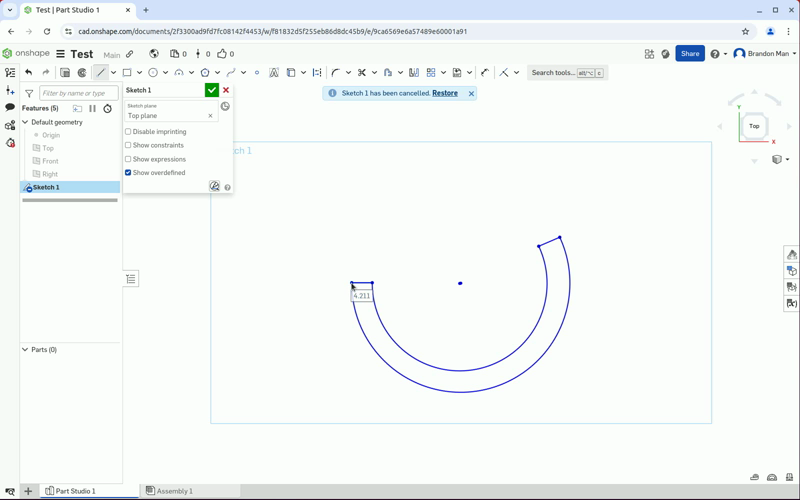
mouse_move(374, 334)
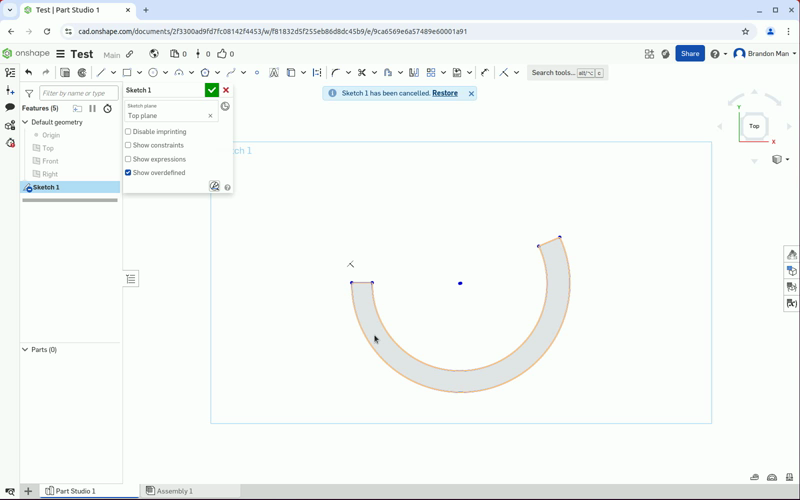
click(374, 334)
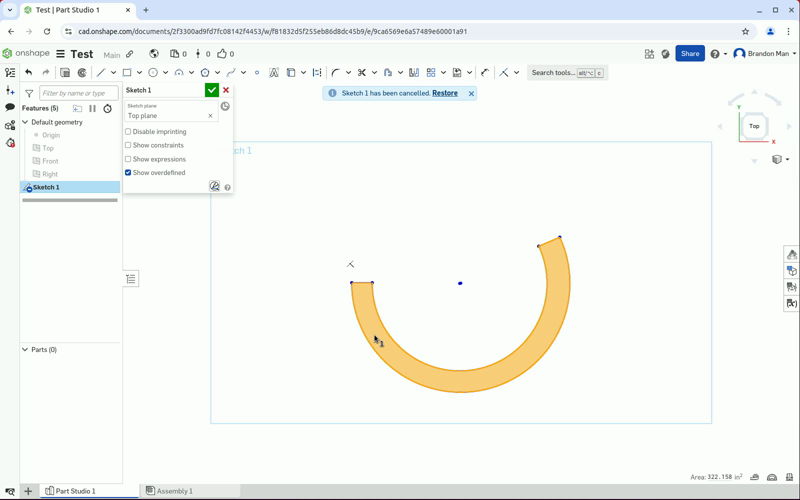
mouse_move(73, 352)
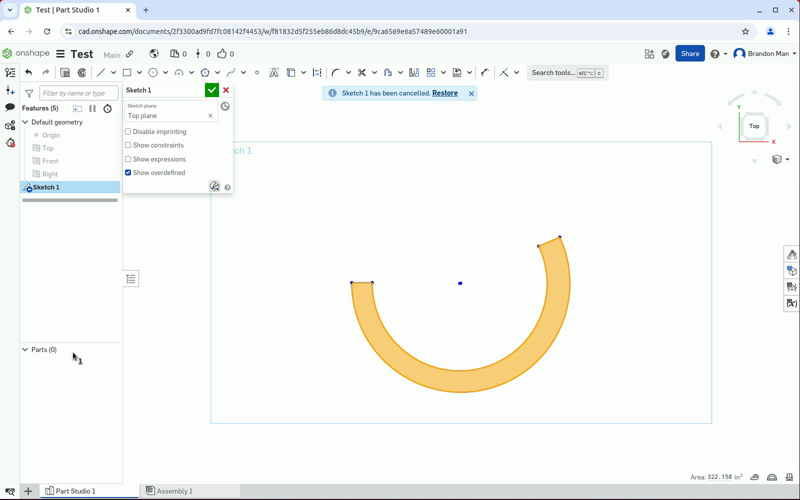
key(shift+y)
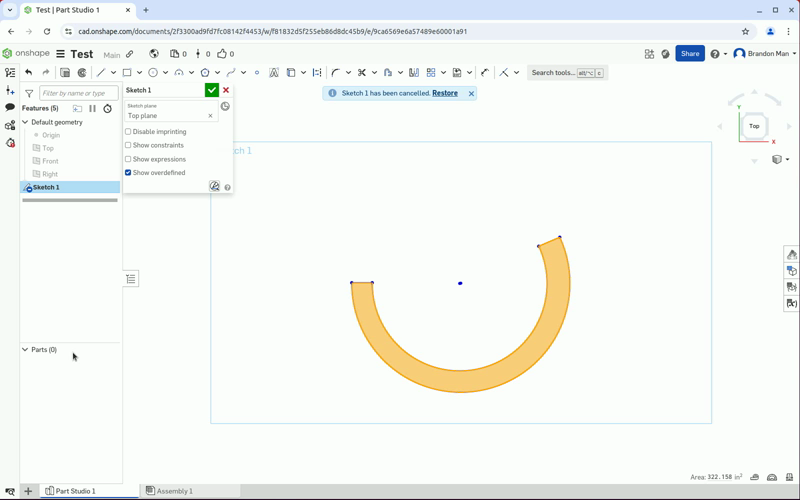
key(shift+e)
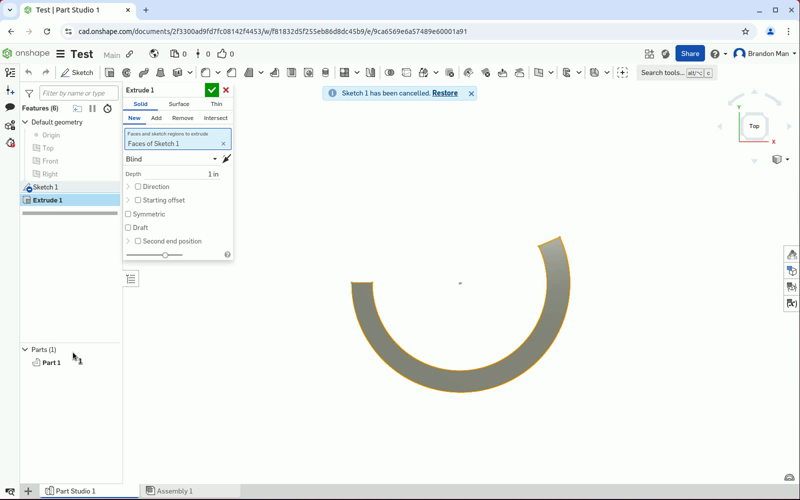
mouse_move(143, 106)
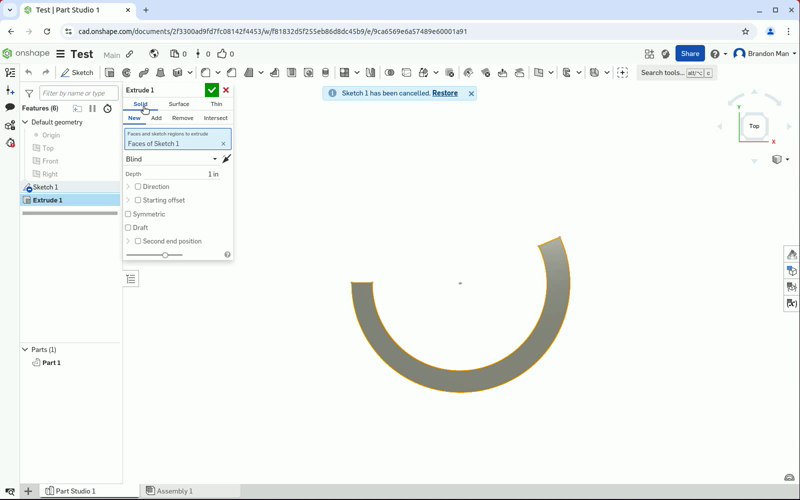
click(143, 106)
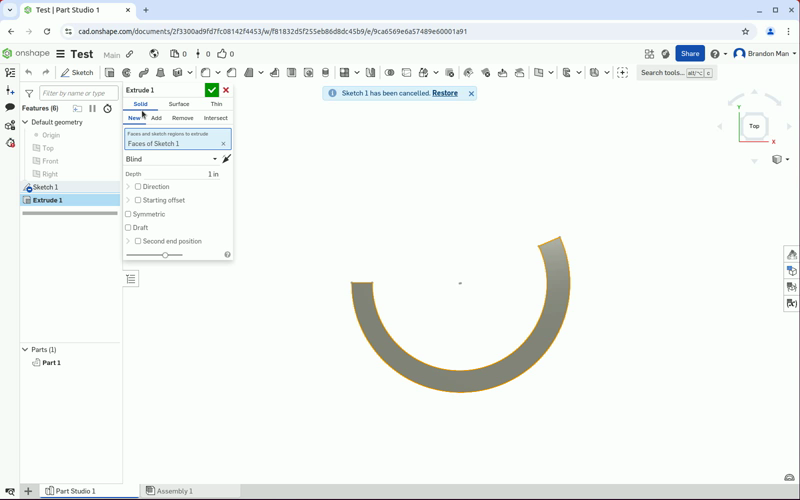
mouse_move(137, 120)
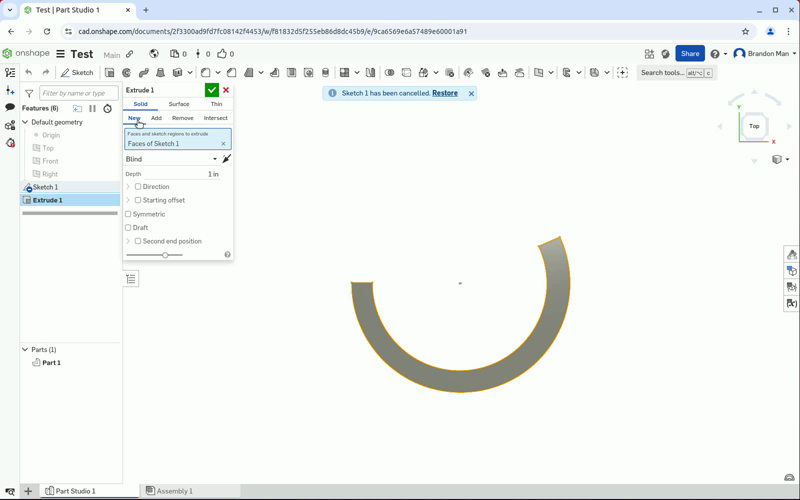
click(137, 120)
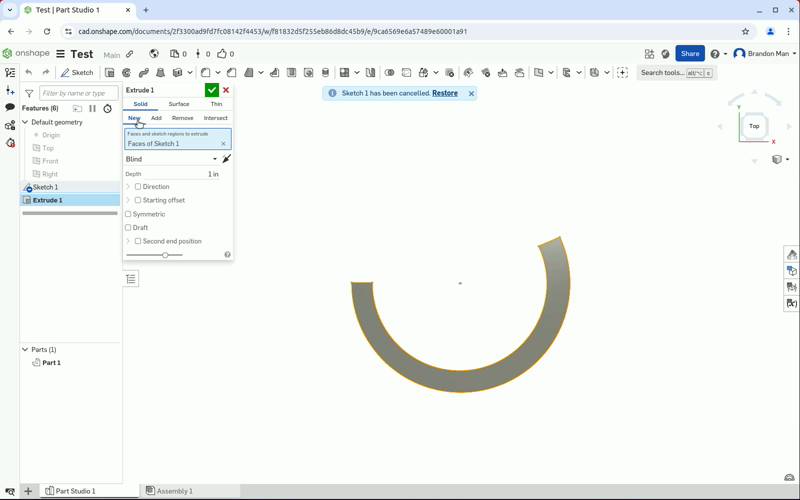
key(tab, 4)
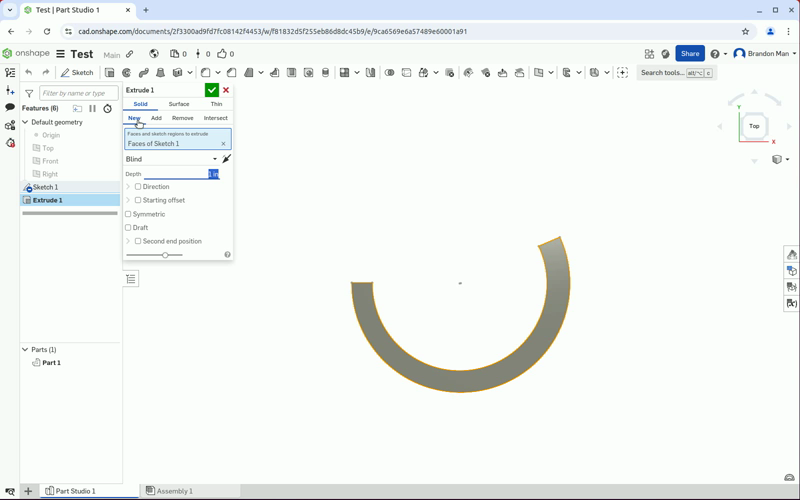
text(-19.257)
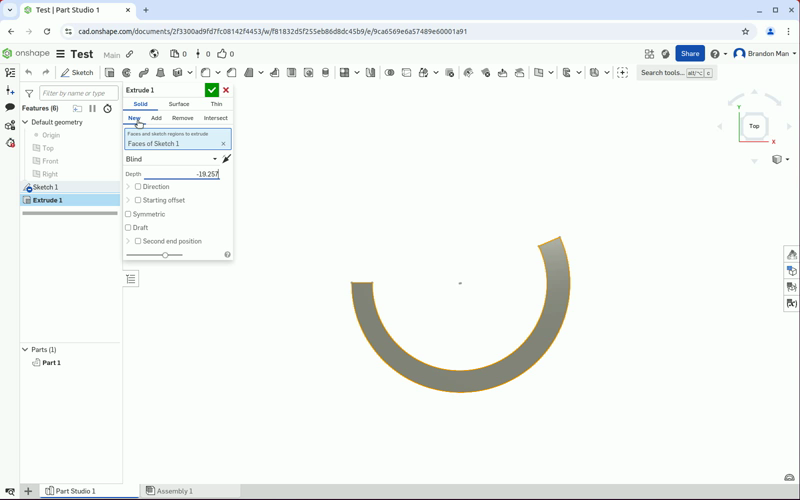
key(enter)
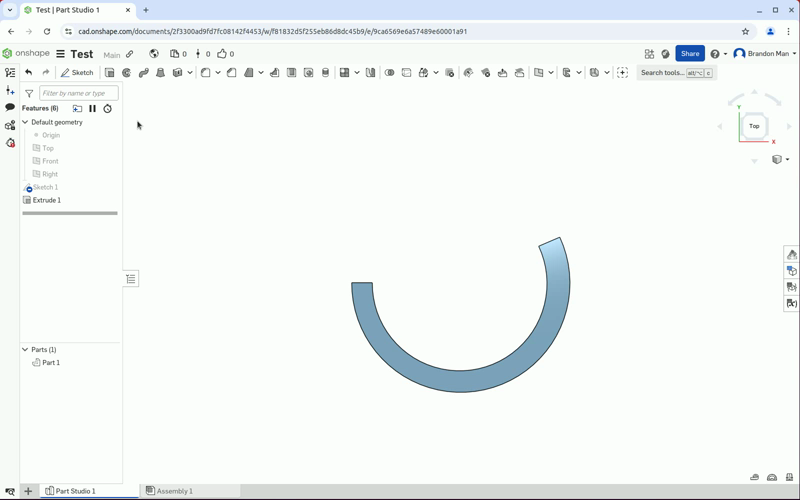
key(shift+h)
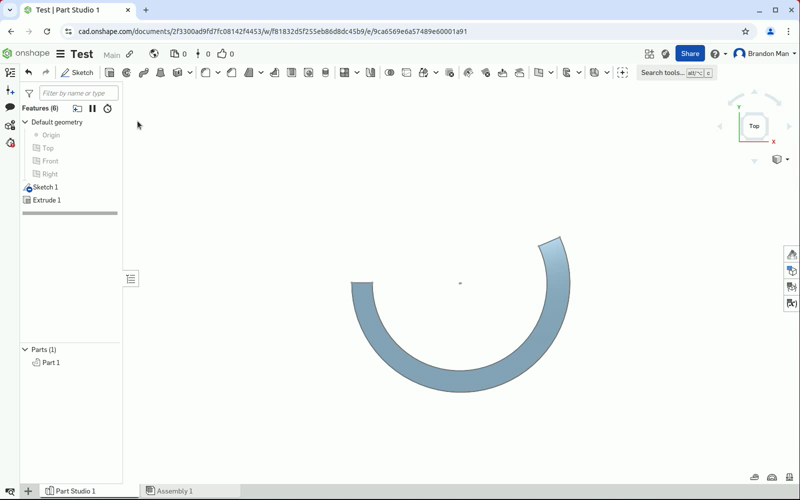
key(shift+h)
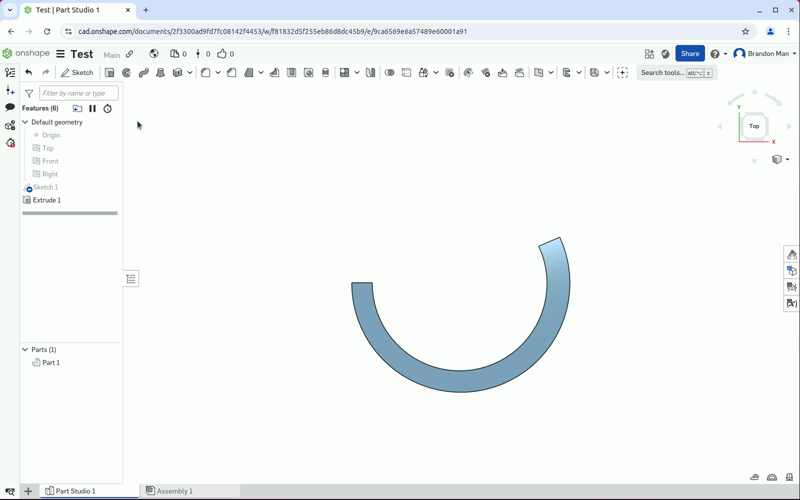
mouse_move(73, 189)
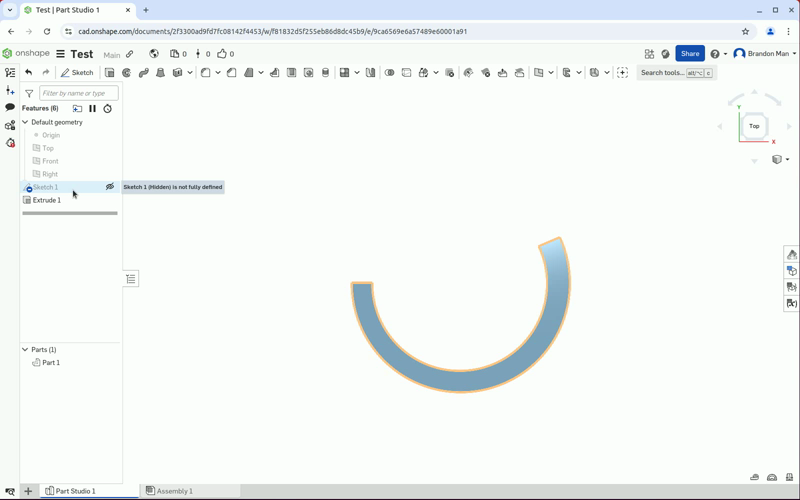
click(73, 189)
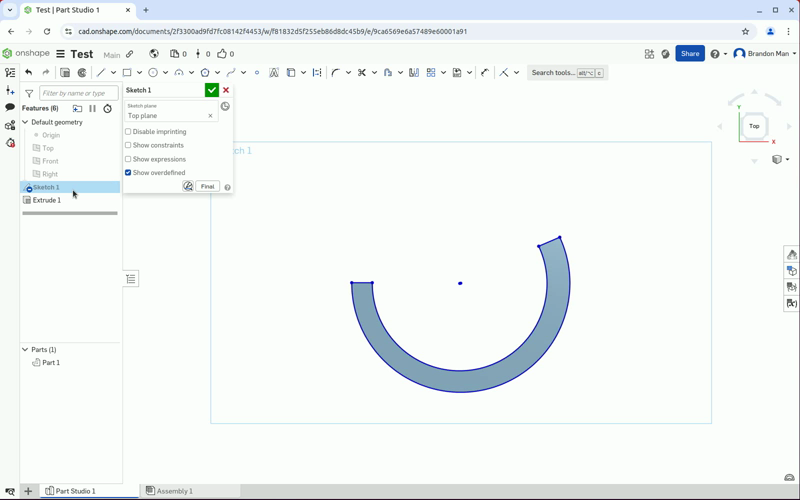
mouse_move(229, 92)
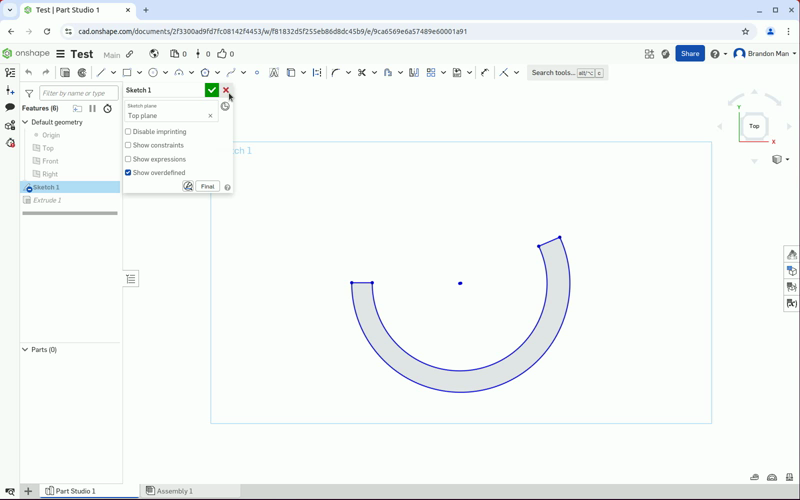
click(229, 92)
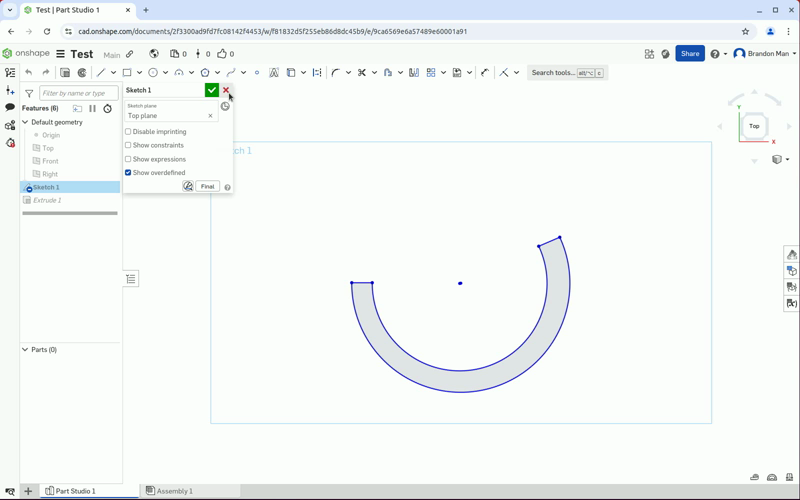
key(shift+s)
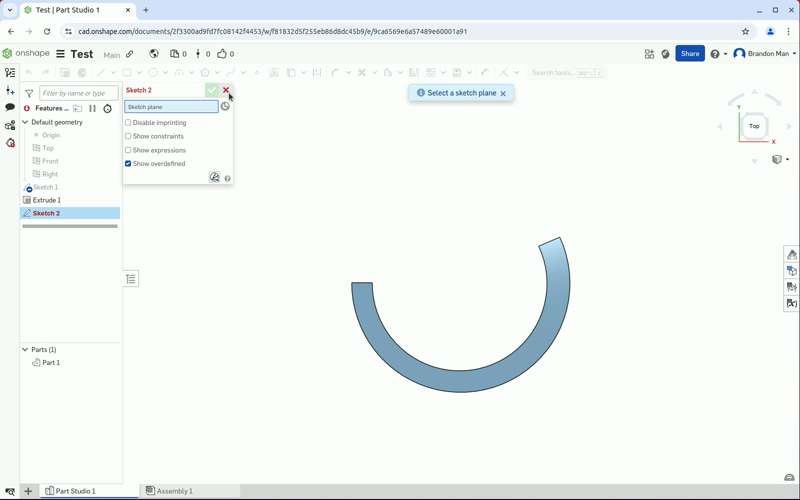
mouse_move(73, 150)
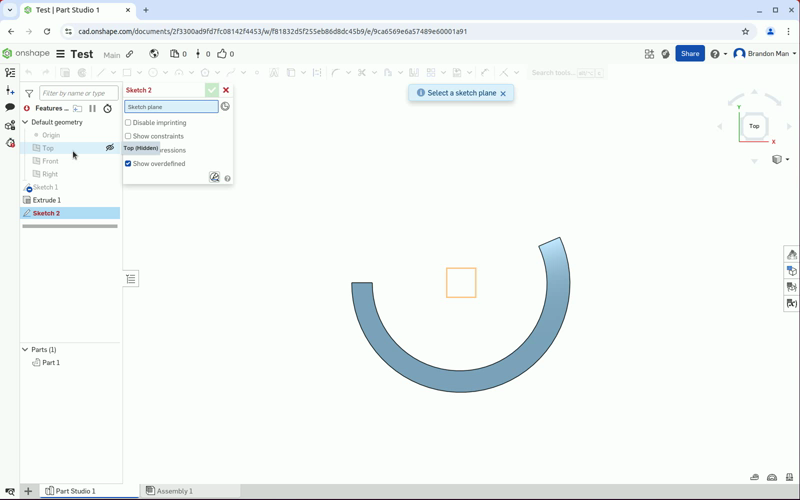
click(73, 150)
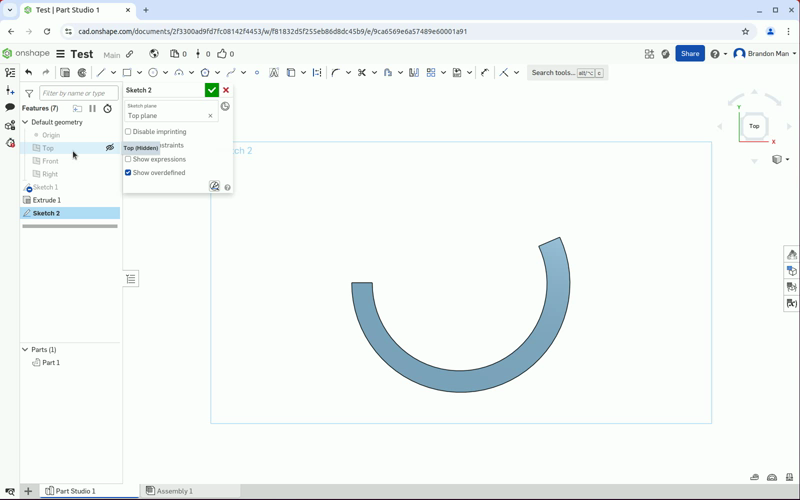
mouse_move(73, 352)
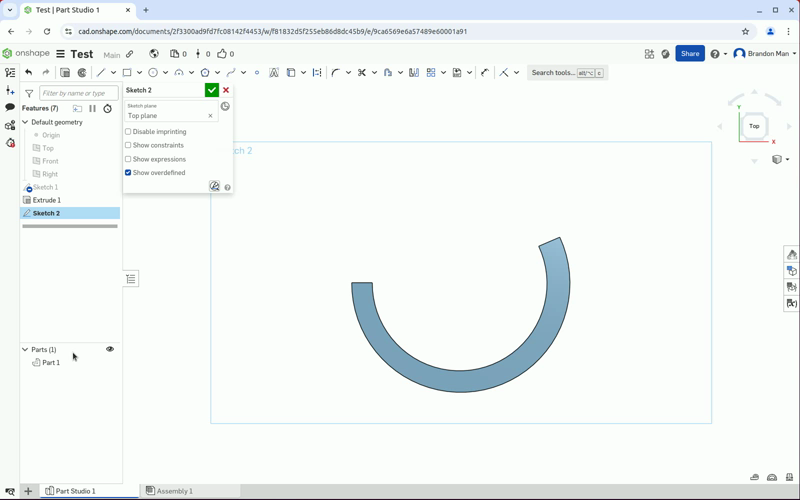
key(y)
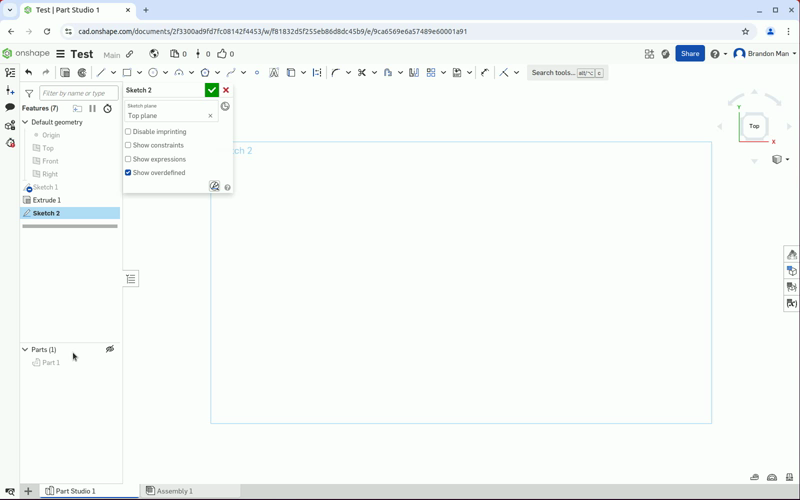
key(a)
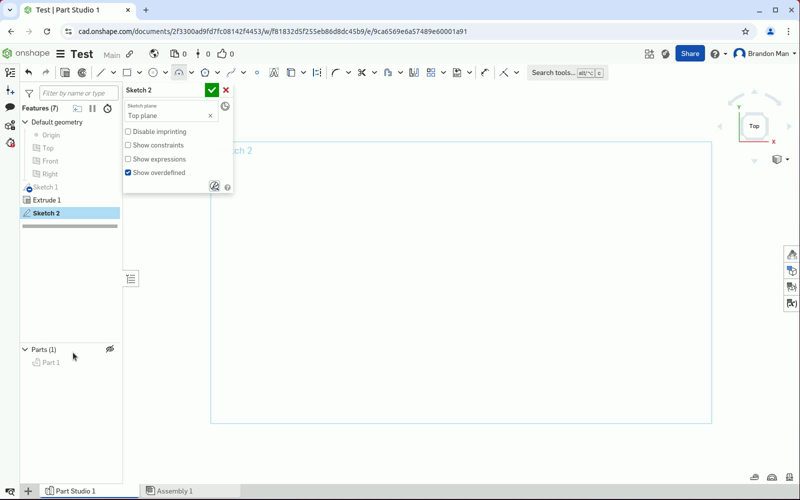
key_down(shift)
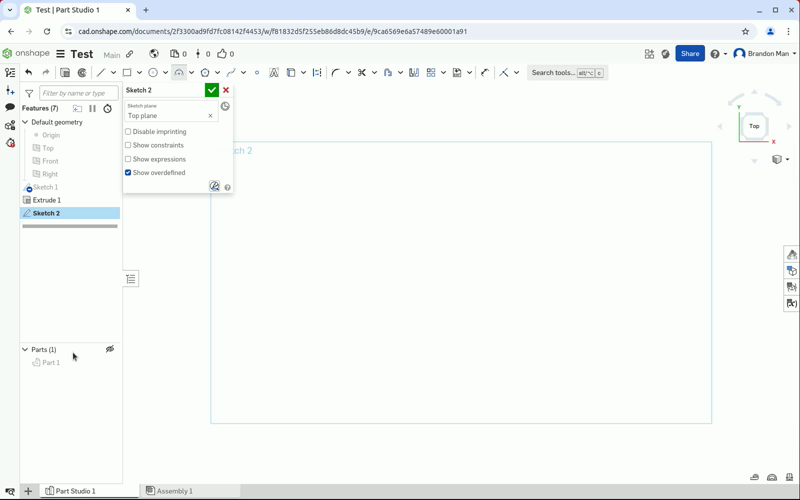
mouse_move(348, 282)
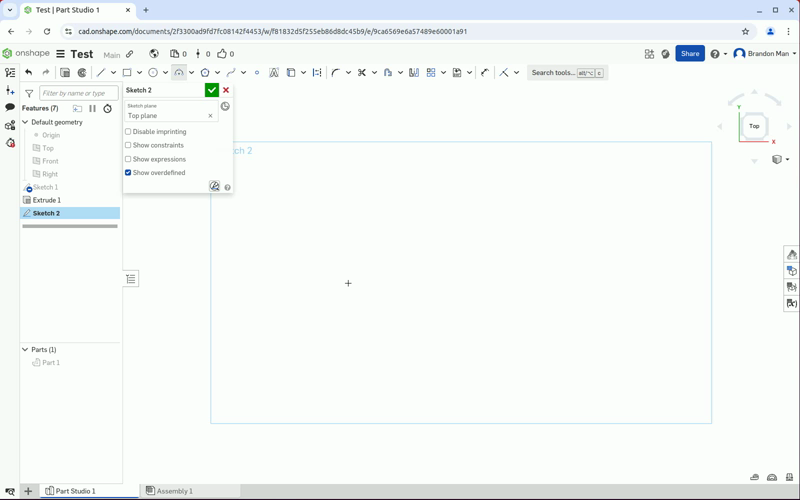
click(348, 282)
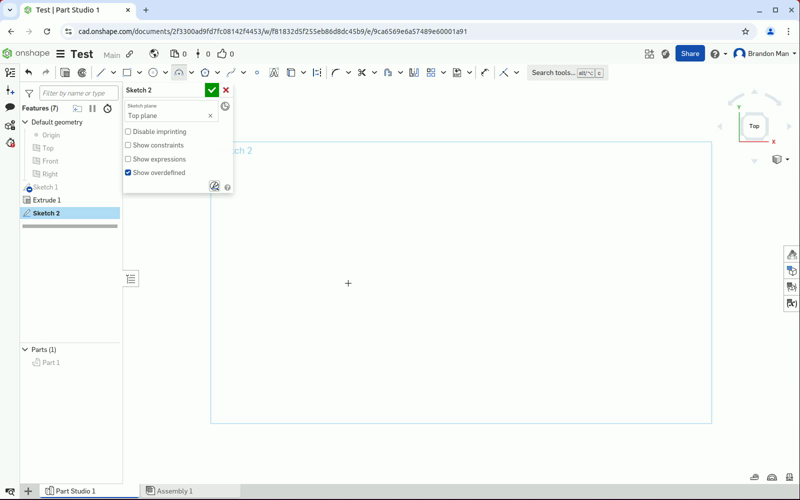
key_up(shift)
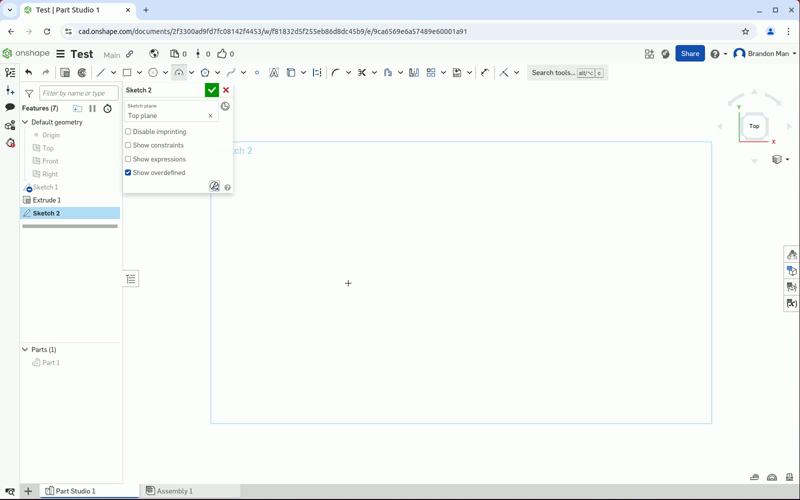
key_down(shift)
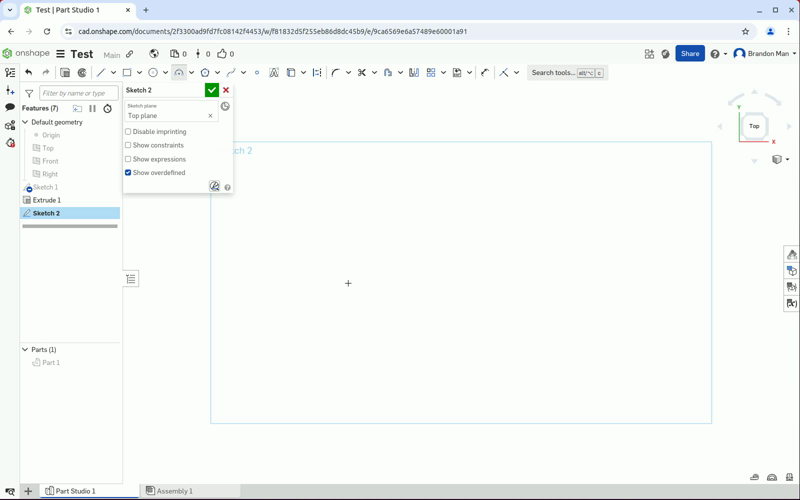
mouse_move(562, 235)
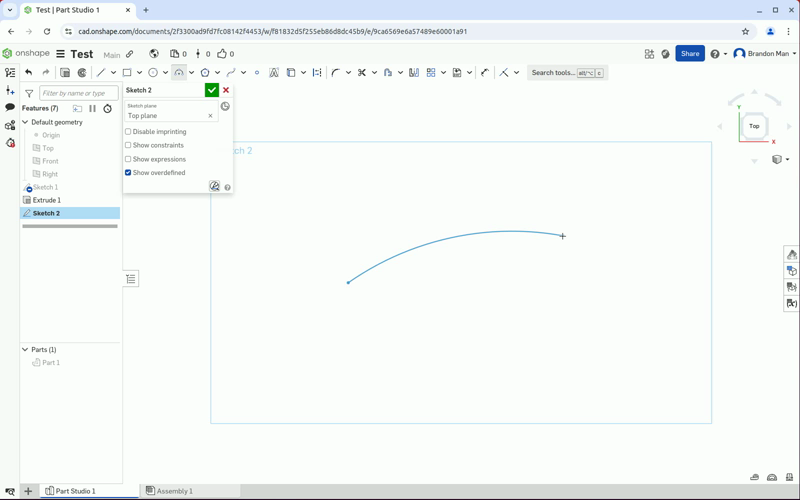
click(562, 235)
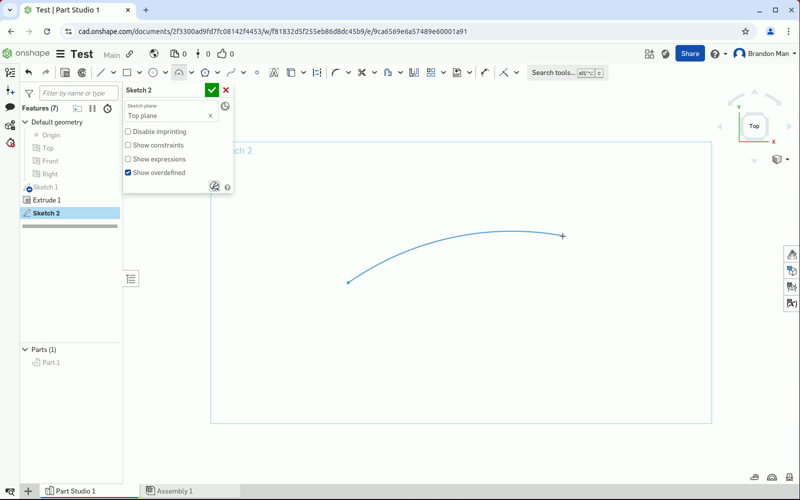
mouse_move(484, 393)
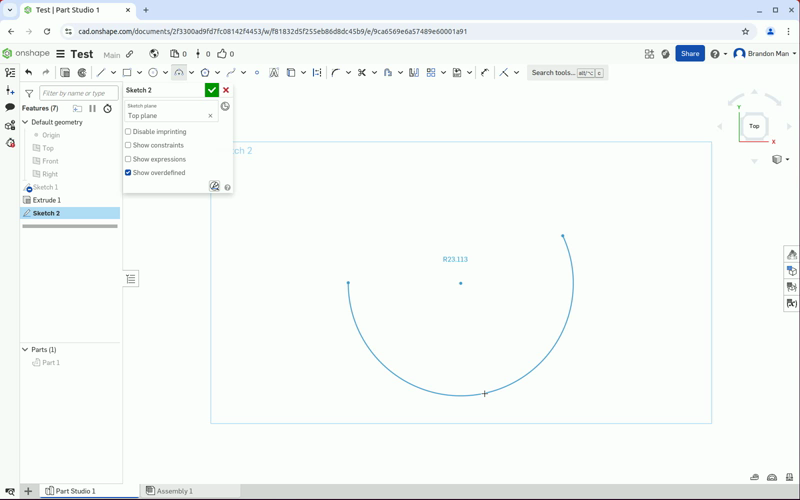
click(484, 393)
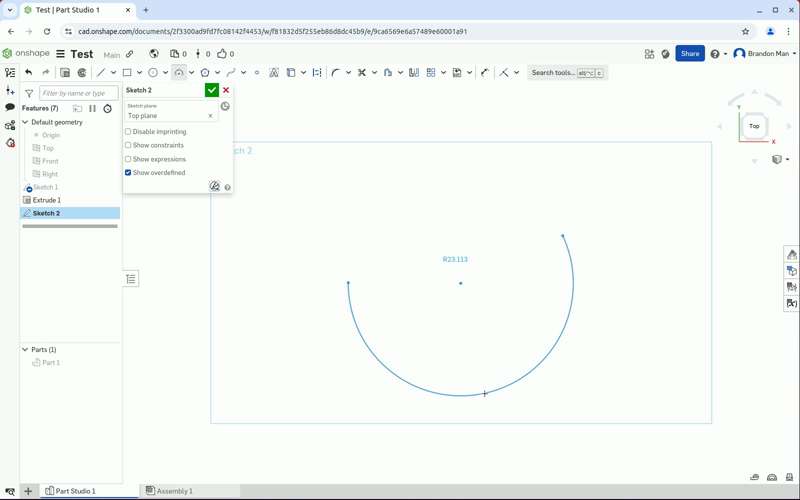
key_up(shift)
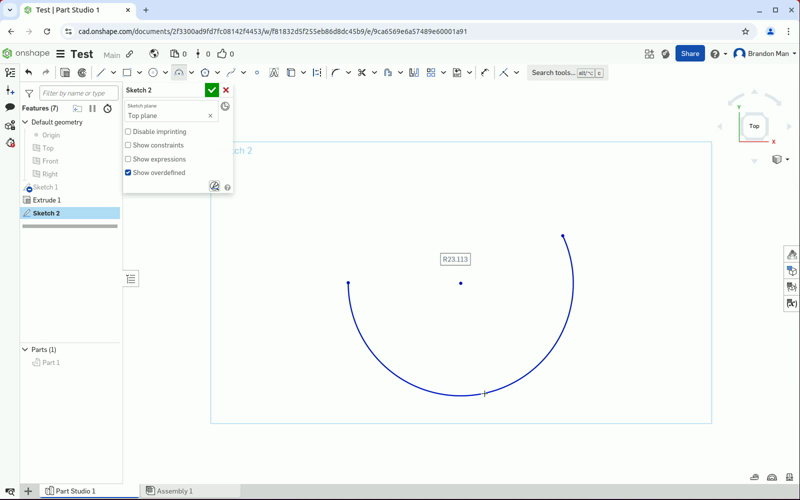
key(esc)
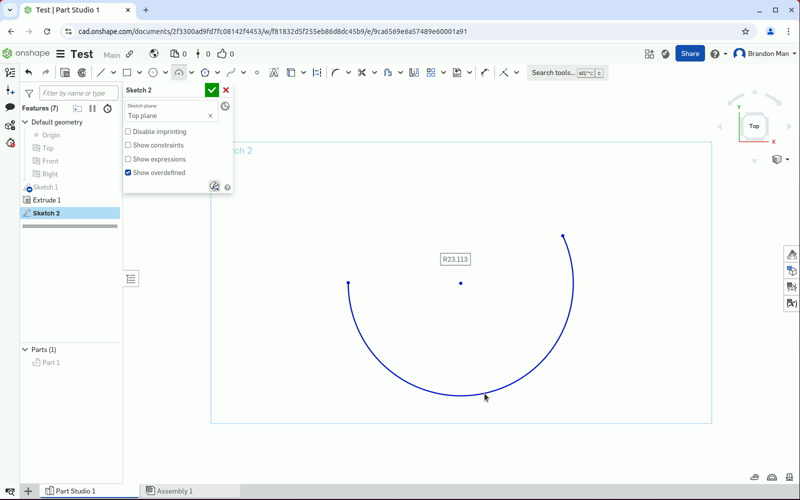
key(l)
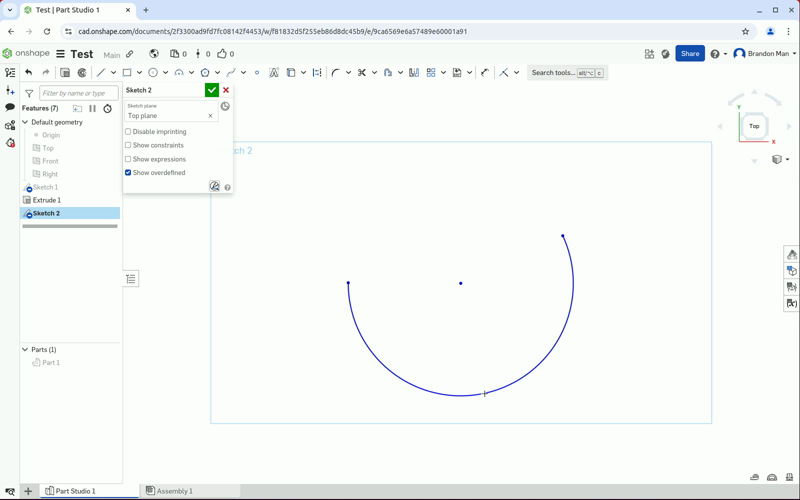
mouse_move(562, 235)
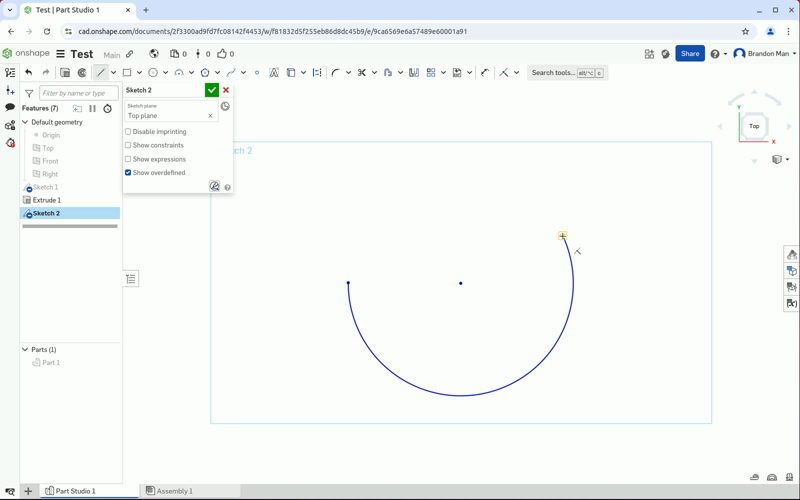
click(562, 235)
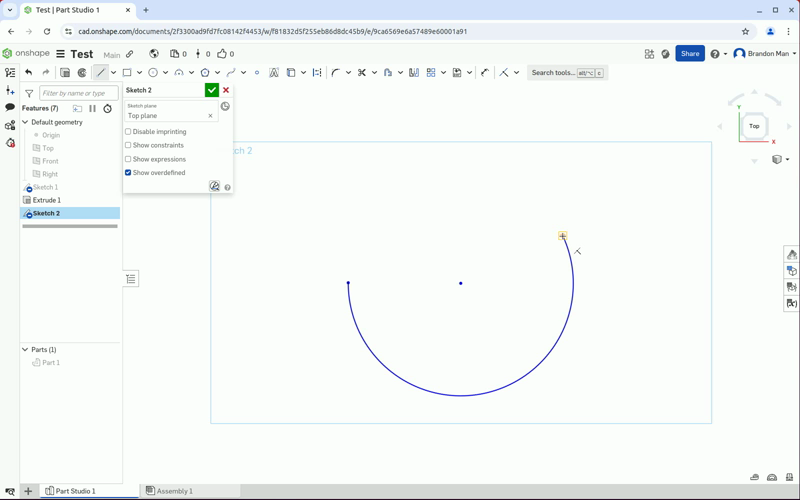
key_down(shift)
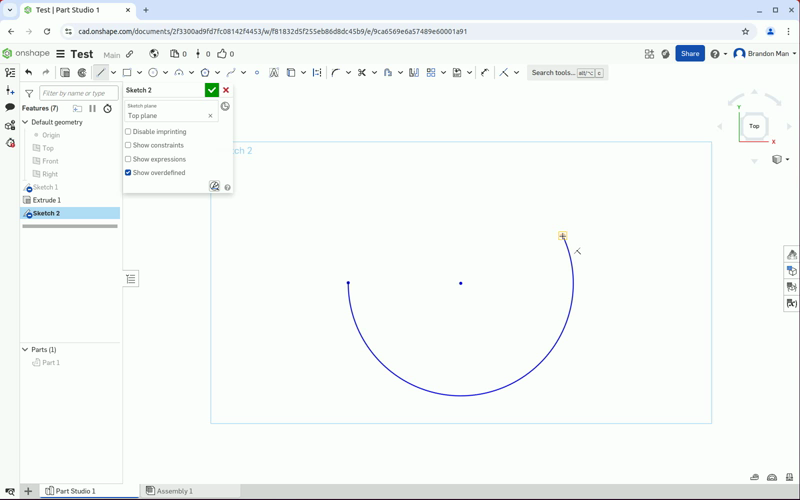
mouse_move(589, 235)
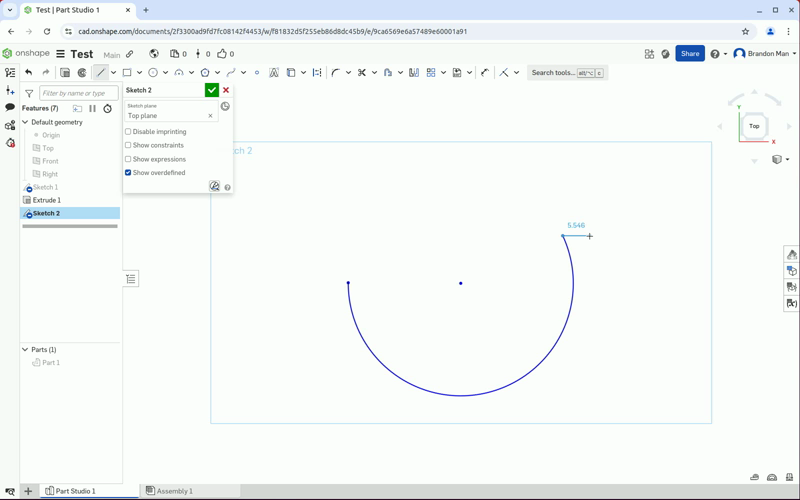
mouse_move(558, 238)
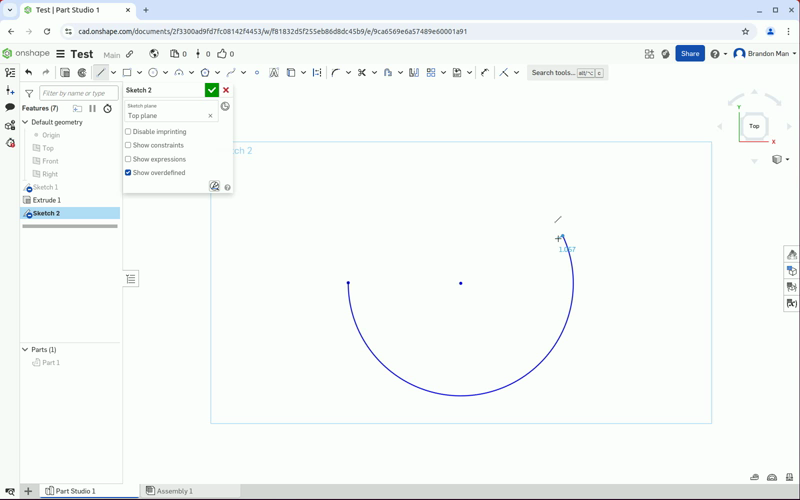
scroll(6)
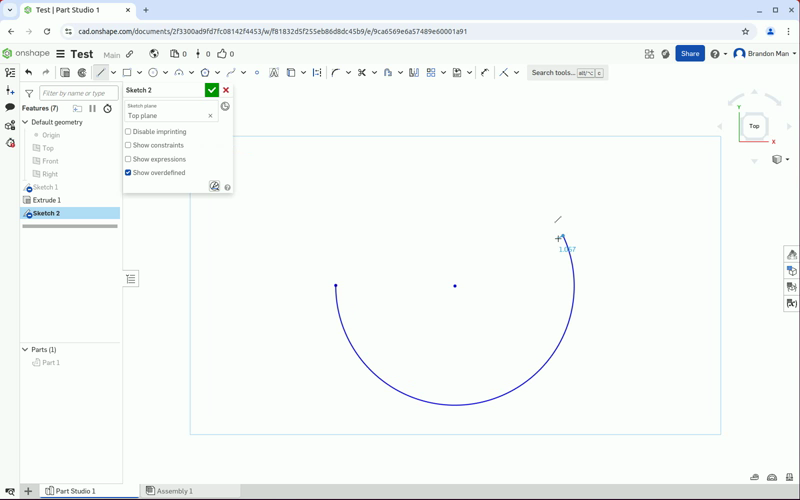
scroll(6)
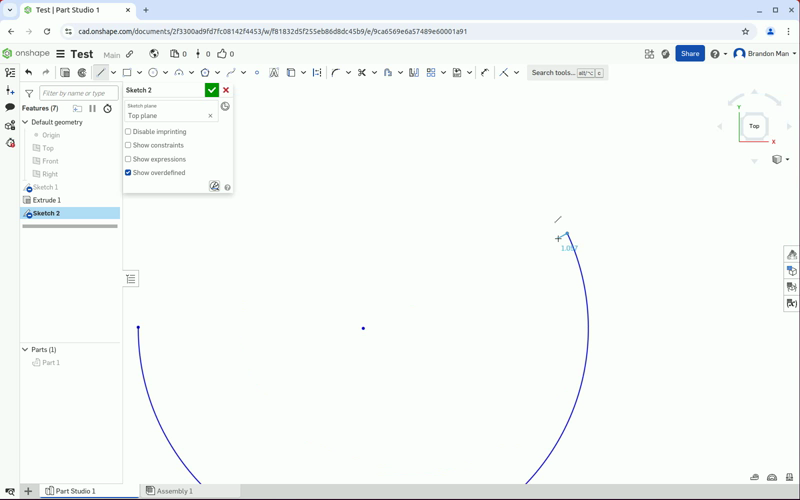
scroll(6)
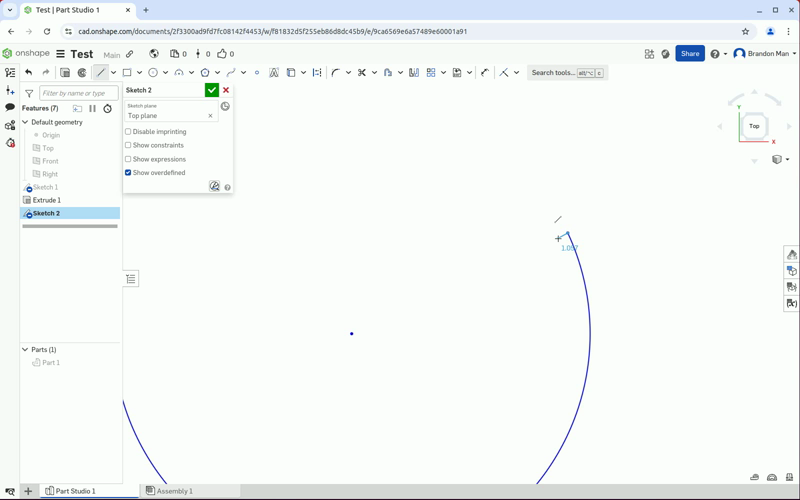
scroll(6)
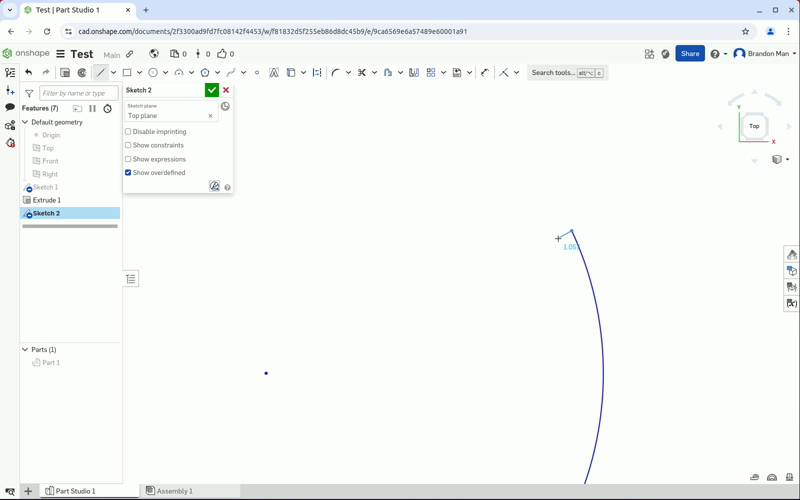
scroll(6)
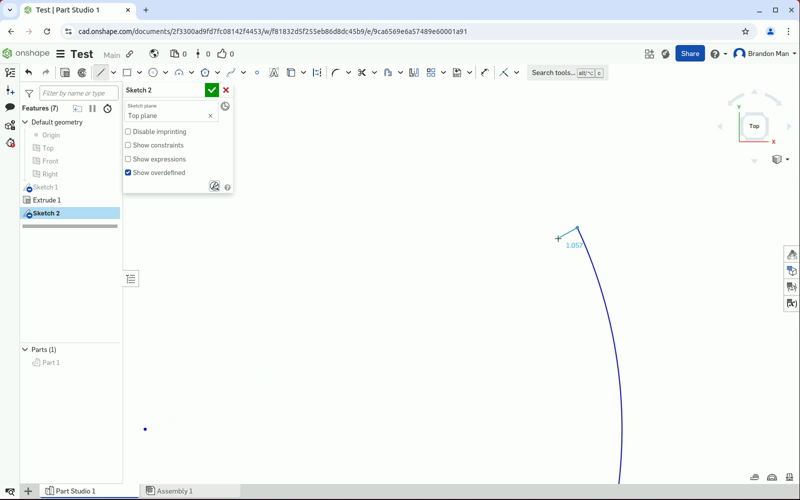
scroll(6)
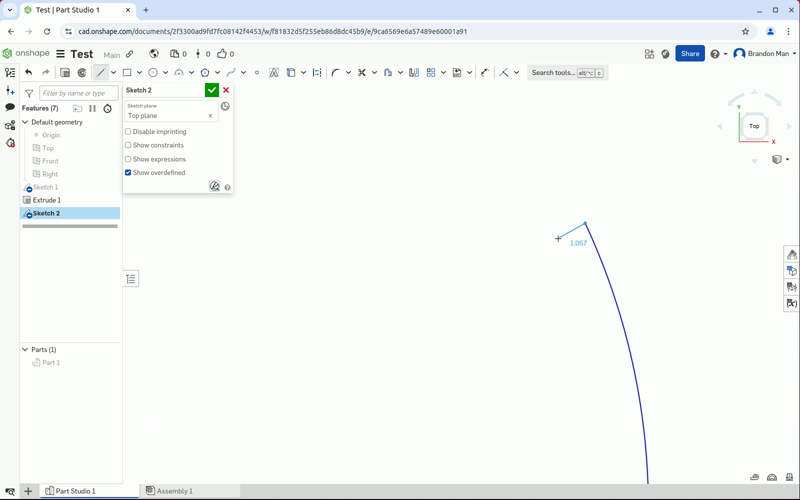
scroll(6)
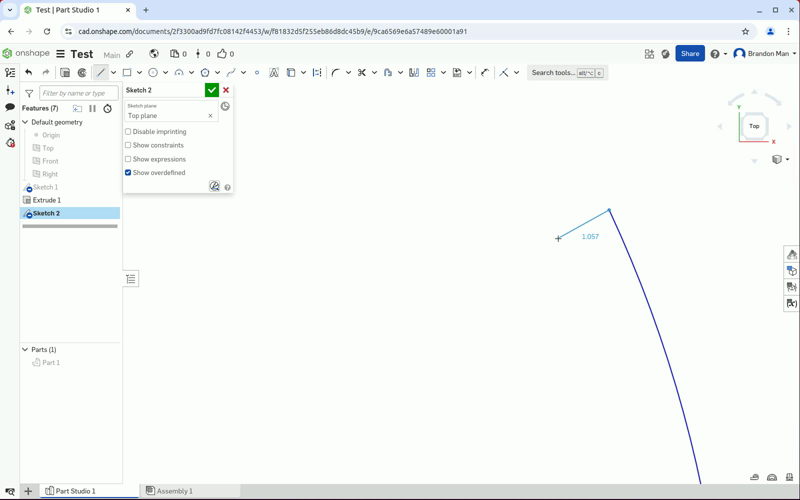
click(558, 238)
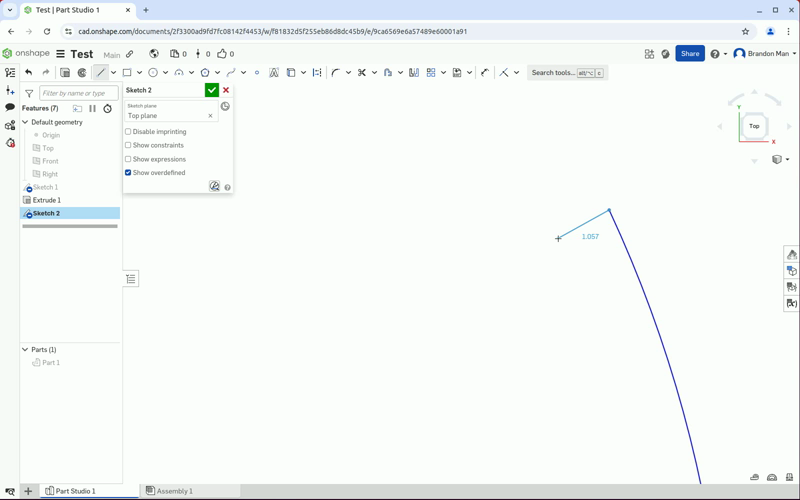
scroll(-6)
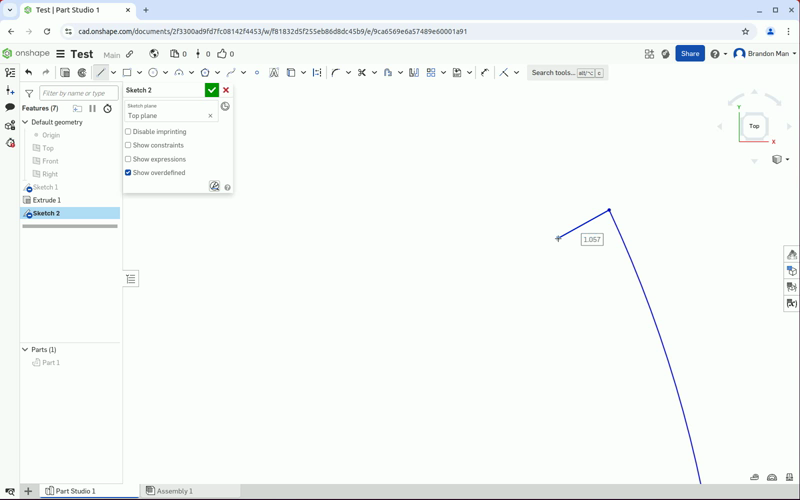
scroll(-6)
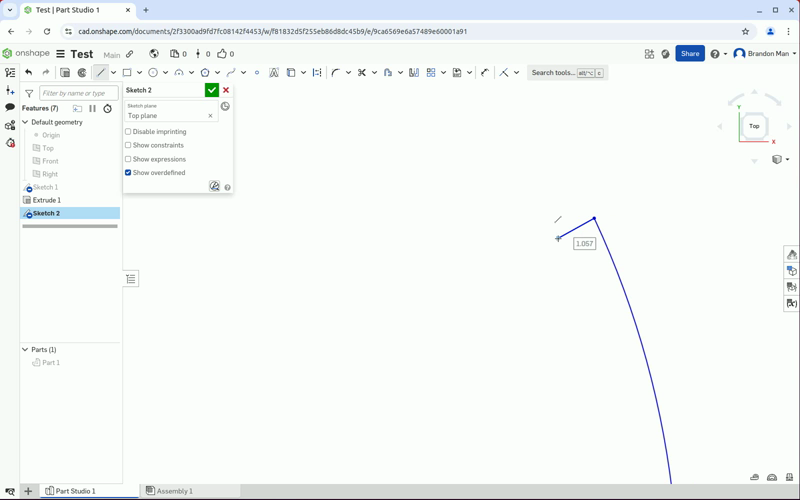
scroll(-6)
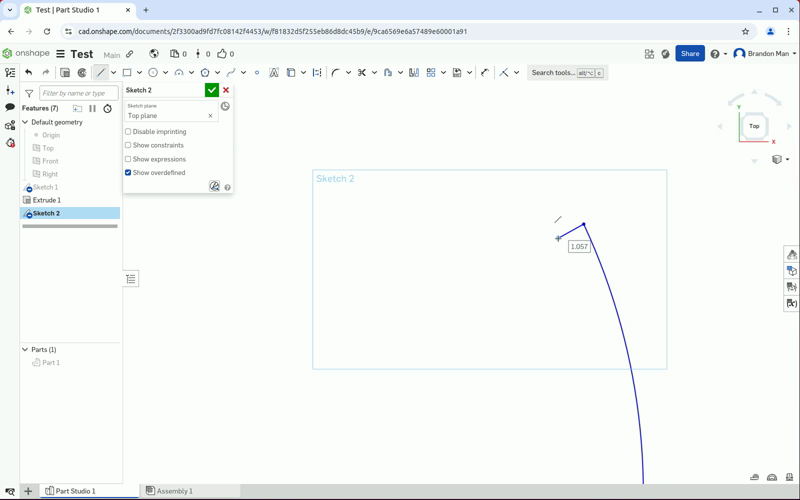
scroll(-6)
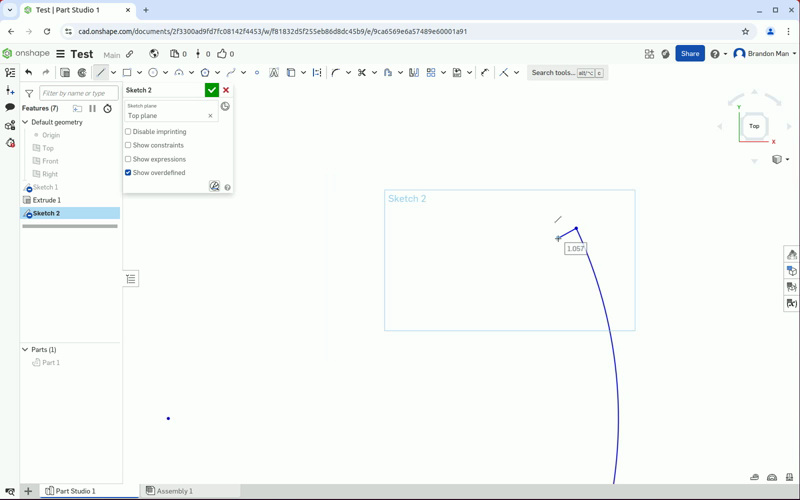
scroll(-6)
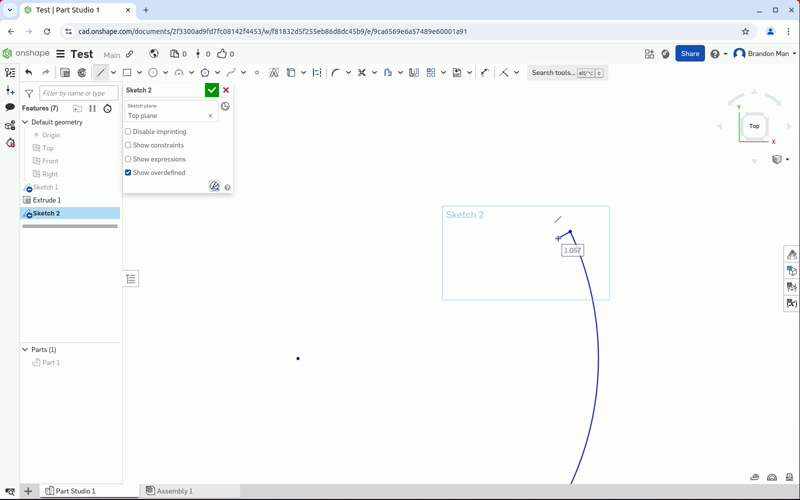
scroll(-6)
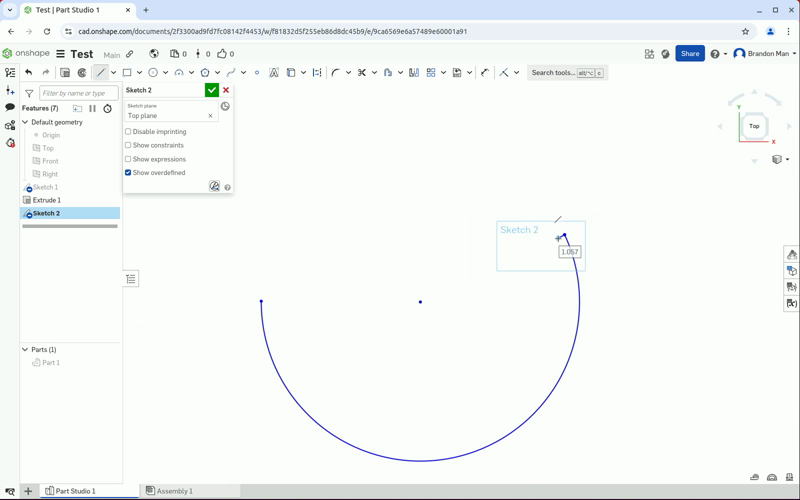
scroll(-6)
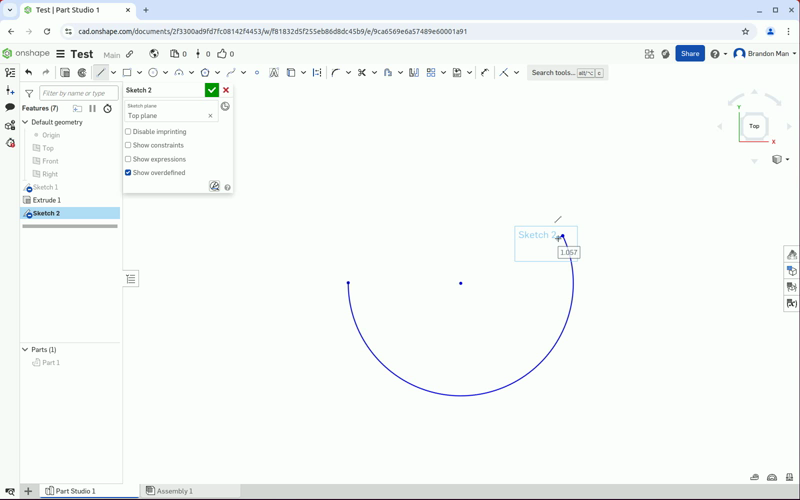
key_up(shift)
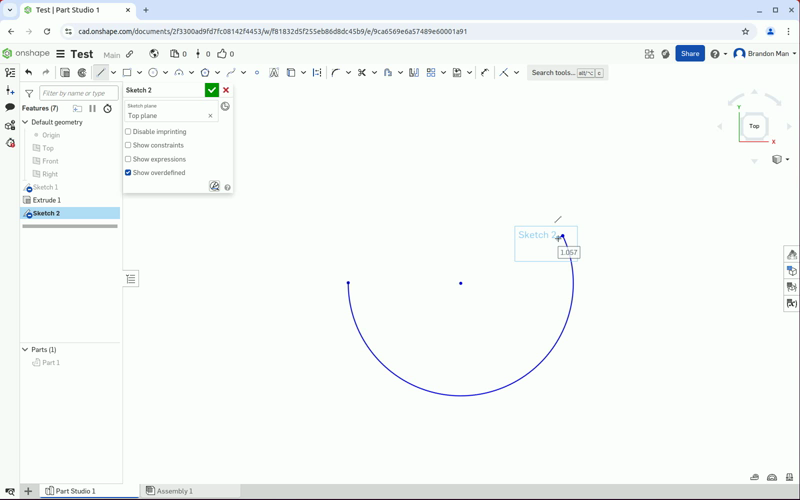
key(esc)
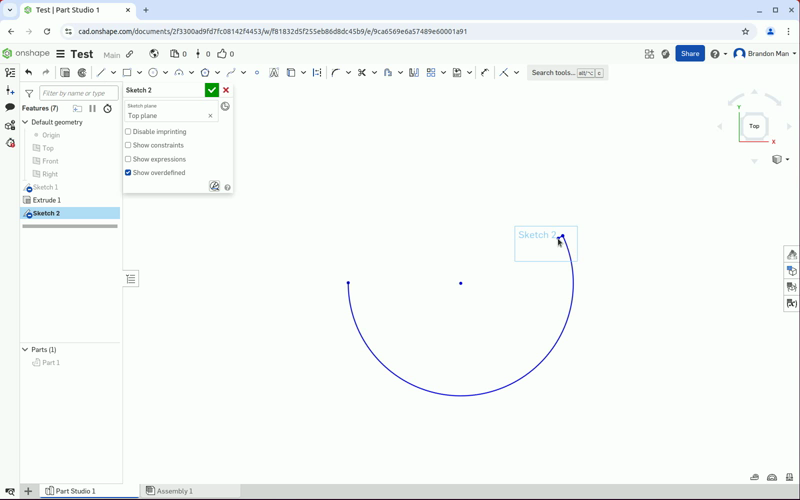
key(a)
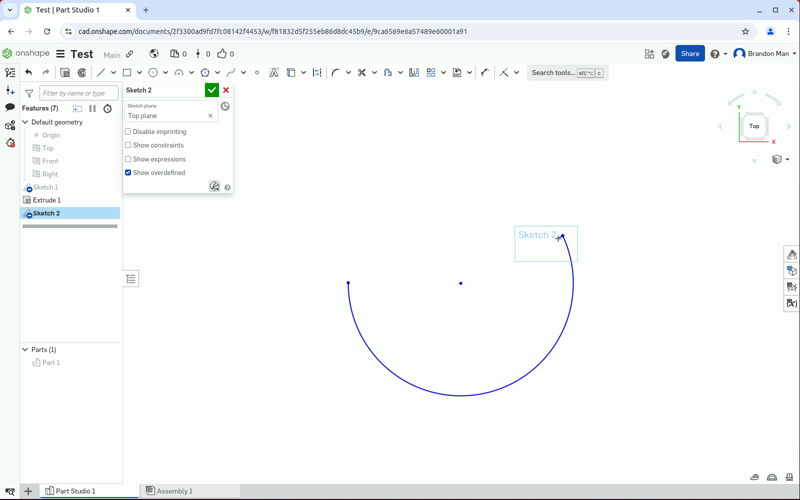
mouse_move(558, 238)
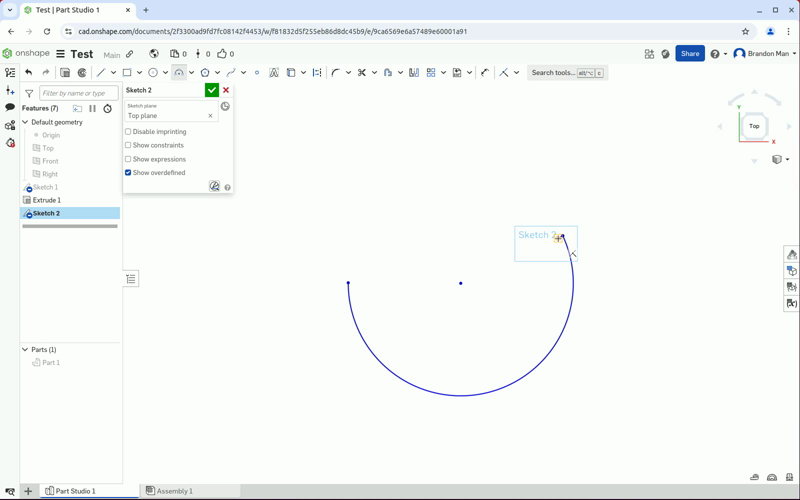
click(558, 238)
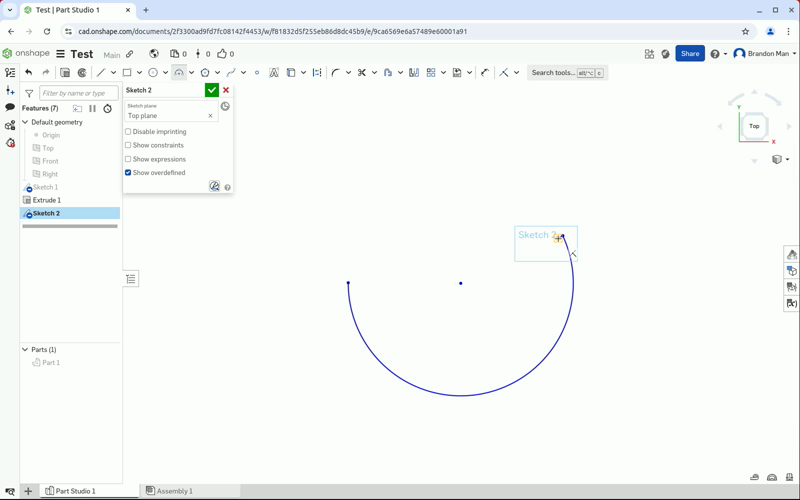
key_down(shift)
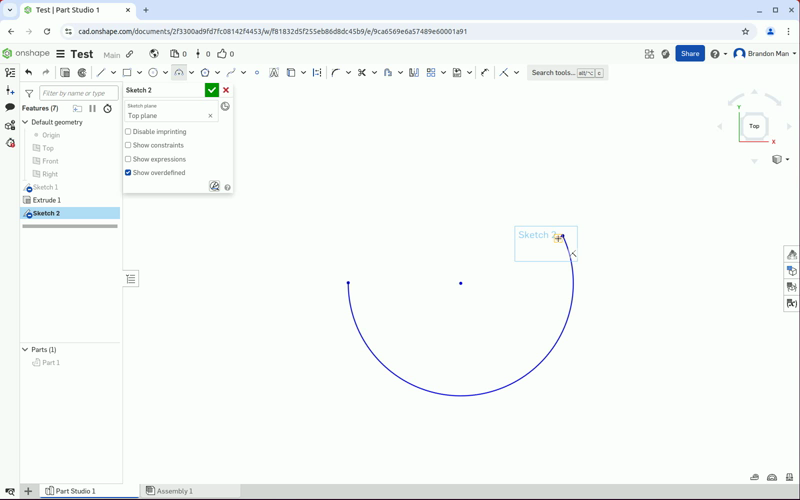
mouse_move(350, 282)
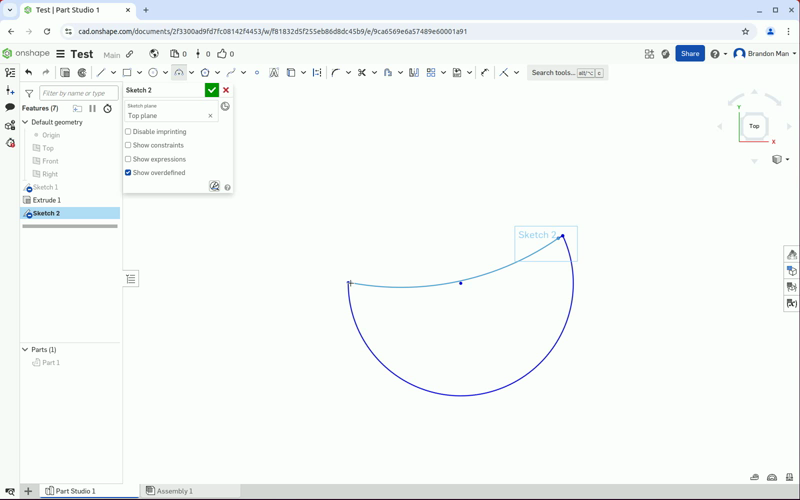
scroll(6)
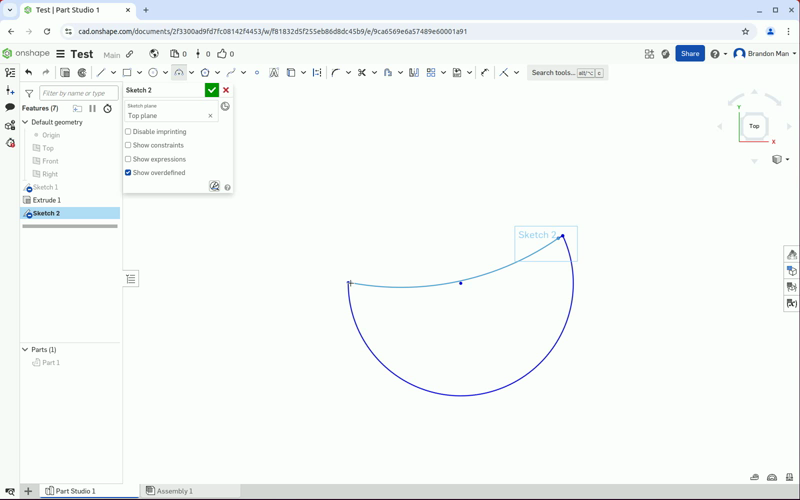
scroll(6)
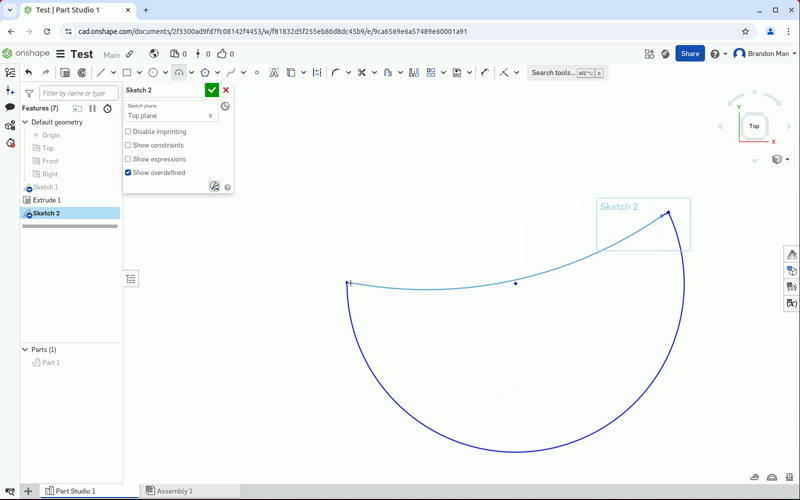
scroll(6)
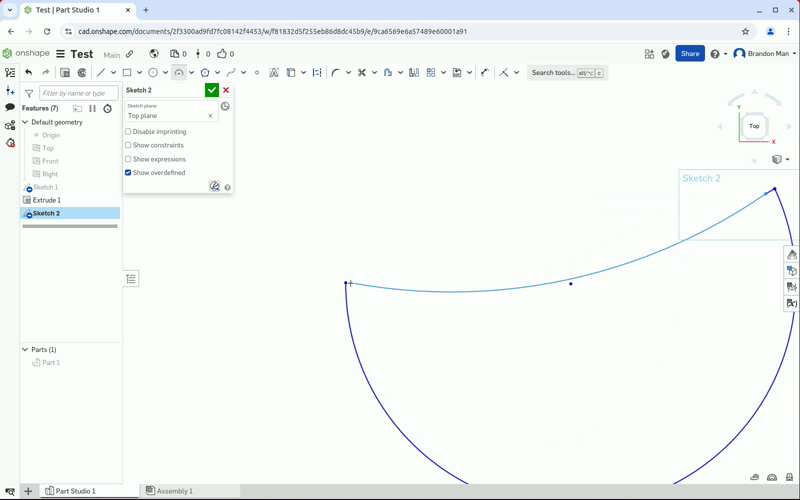
scroll(6)
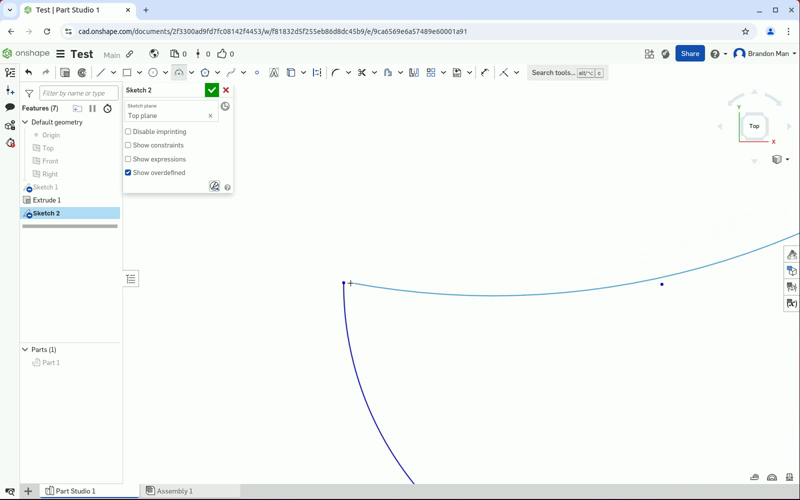
scroll(6)
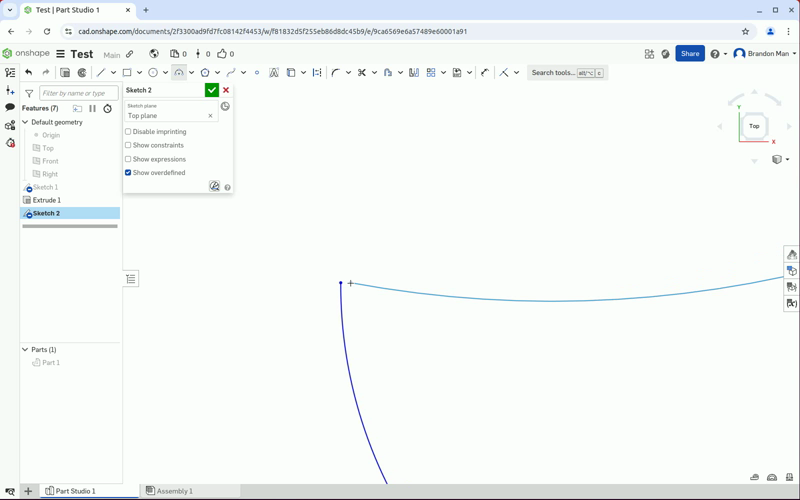
scroll(6)
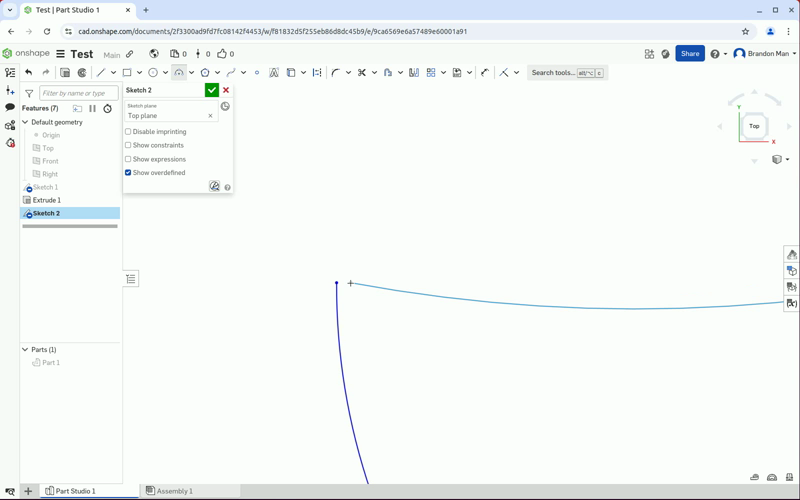
scroll(6)
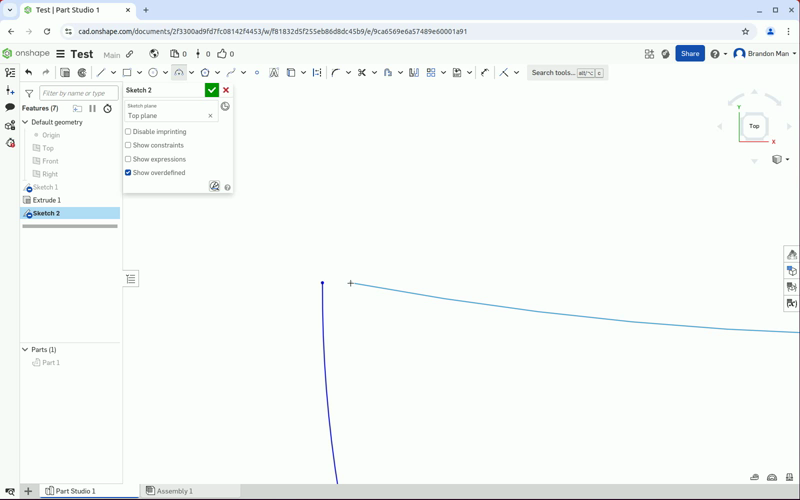
click(350, 282)
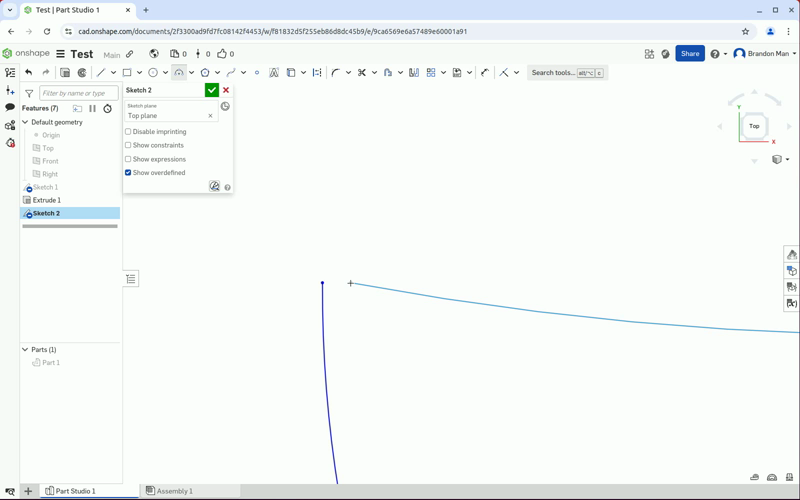
scroll(-6)
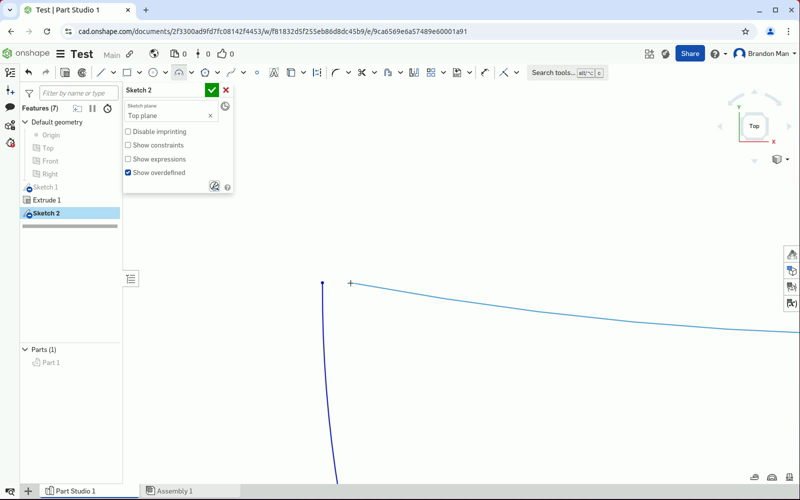
scroll(-6)
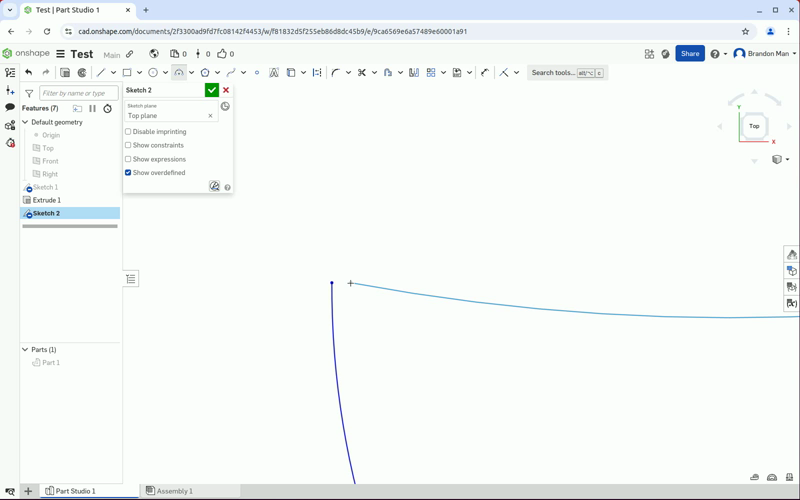
scroll(-6)
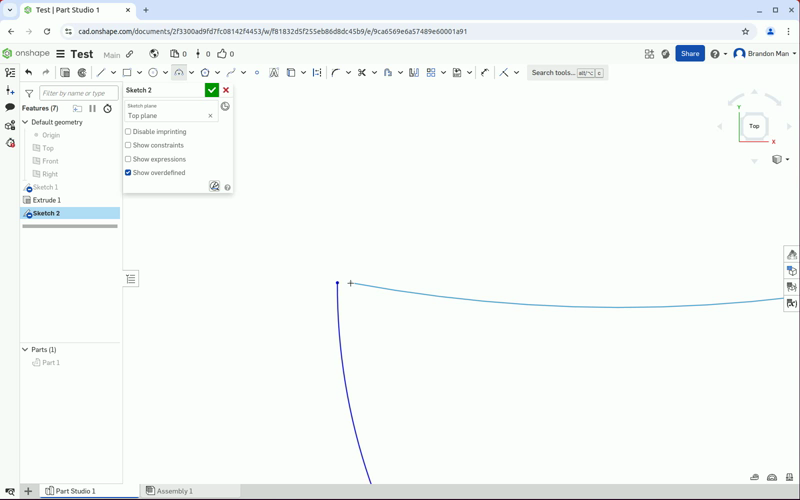
scroll(-6)
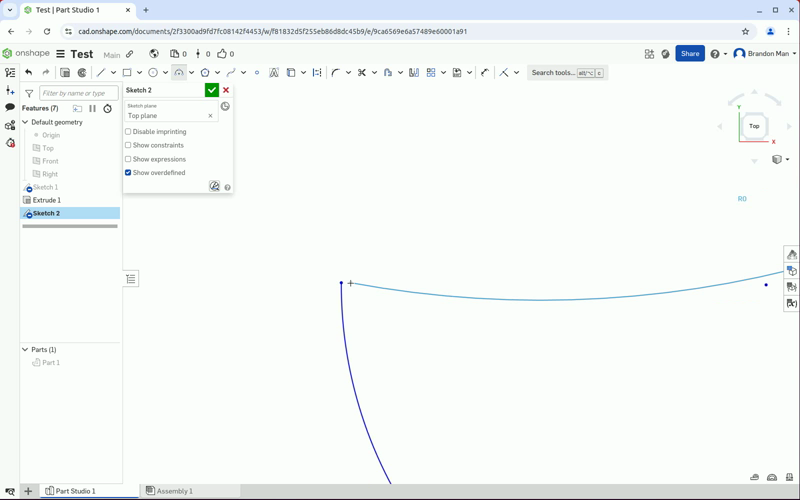
scroll(-6)
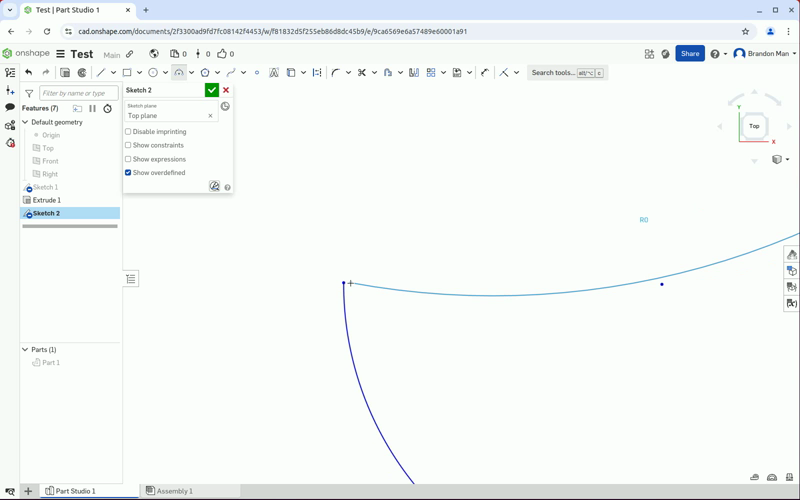
scroll(-6)
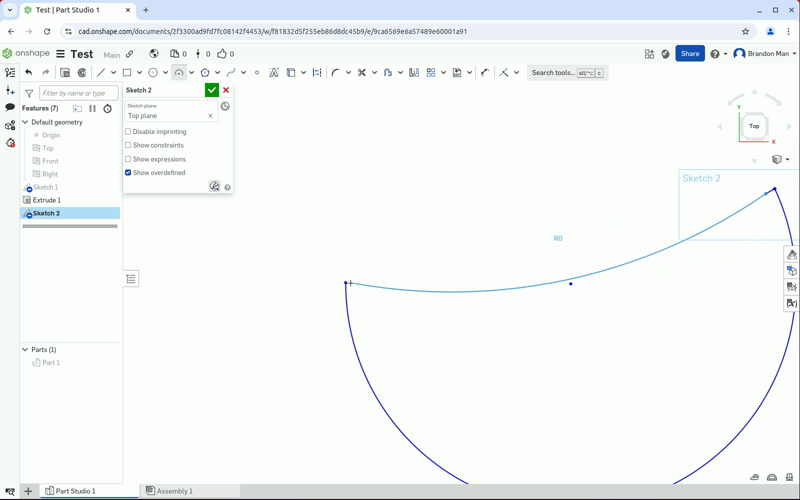
scroll(-6)
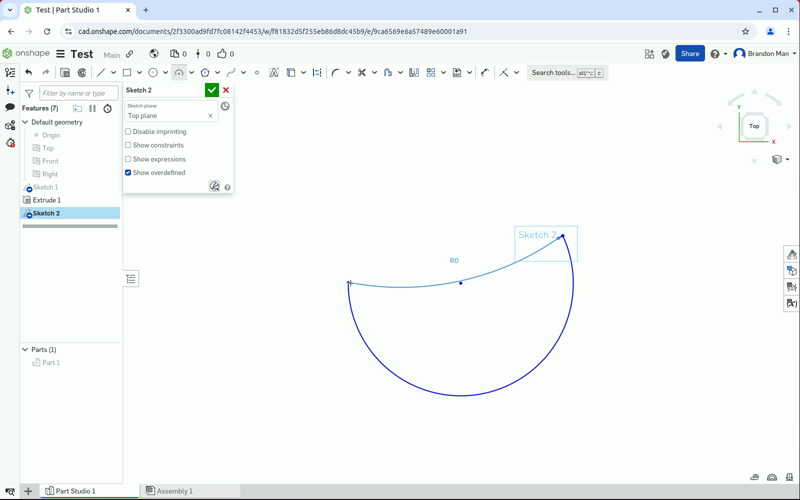
mouse_move(482, 390)
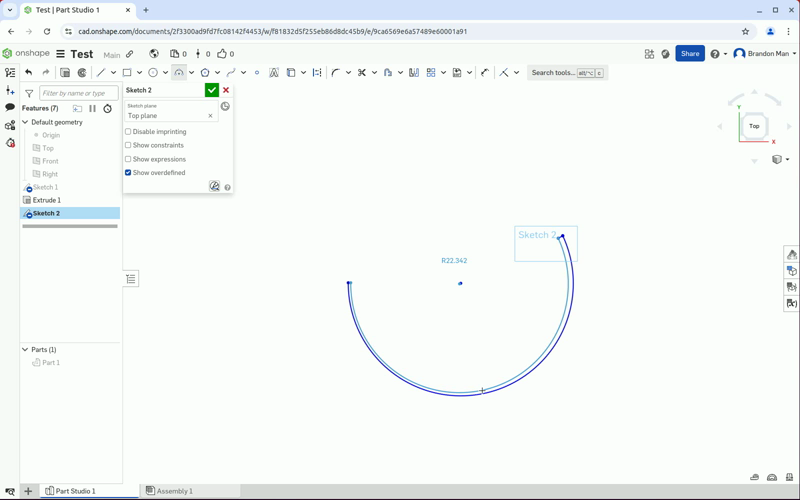
scroll(6)
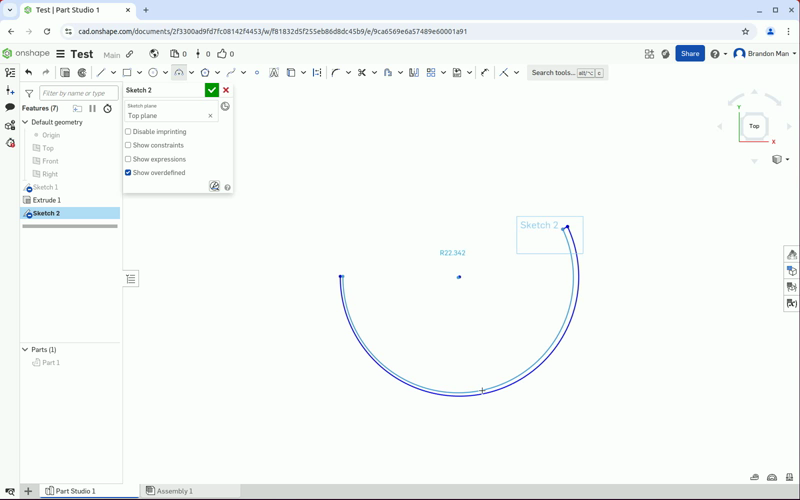
scroll(6)
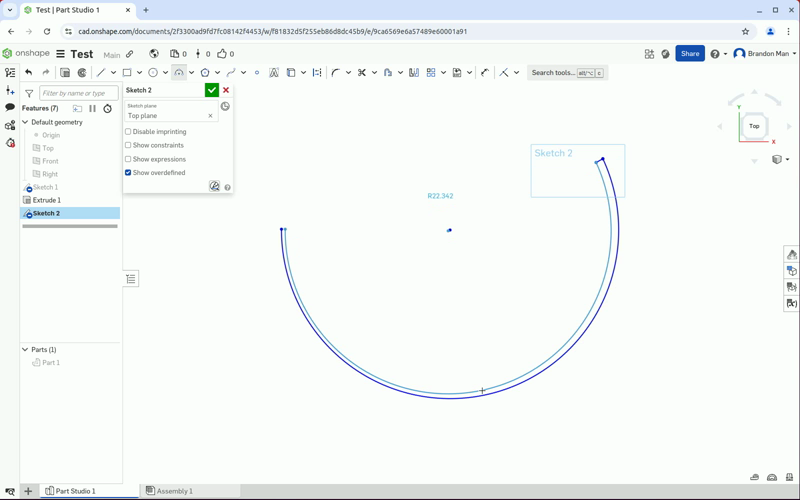
scroll(6)
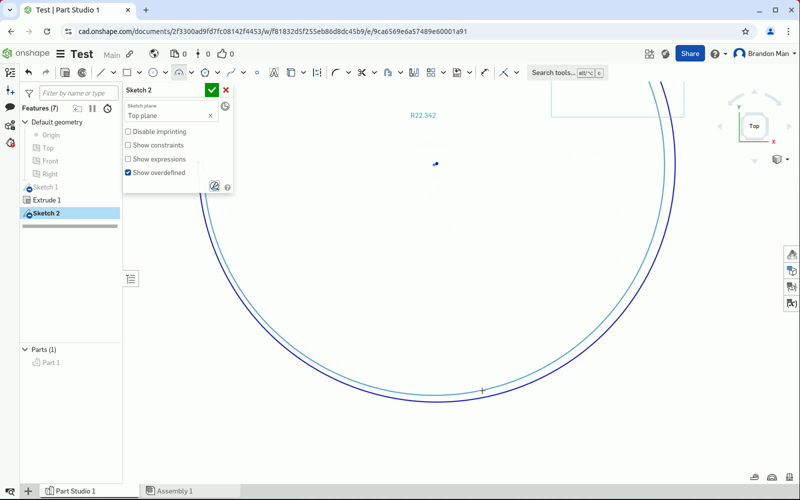
scroll(6)
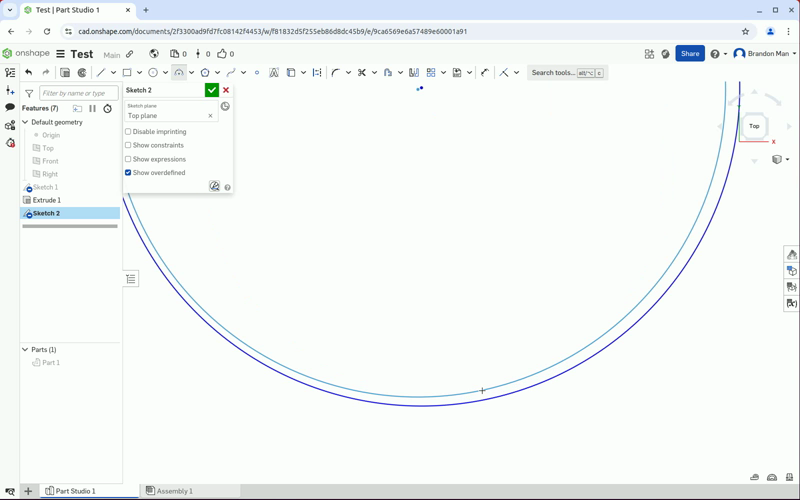
scroll(6)
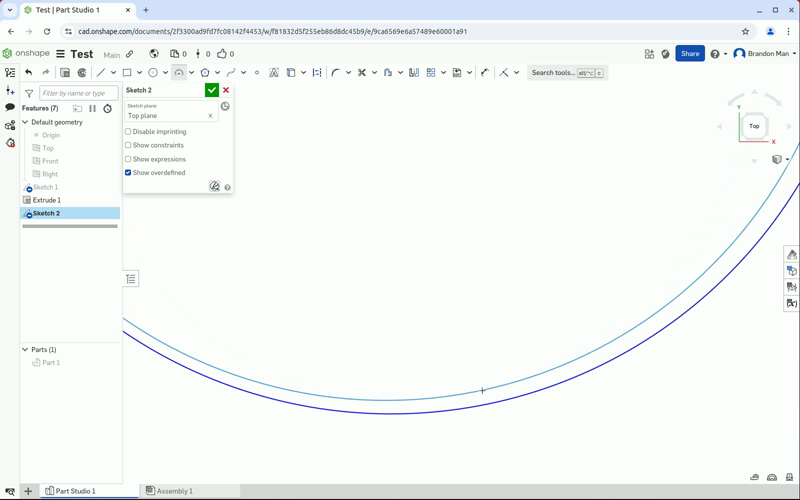
scroll(6)
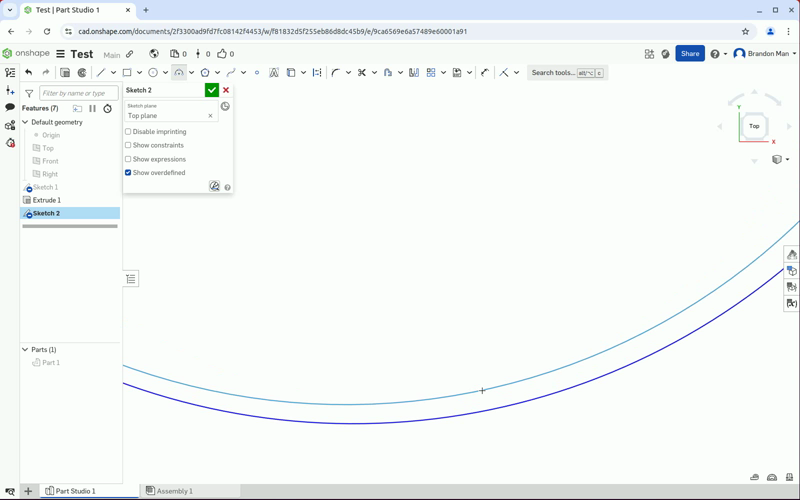
scroll(6)
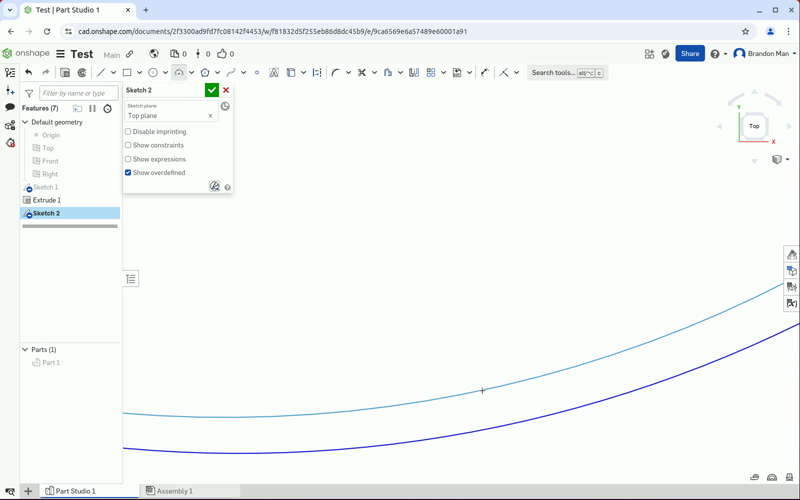
click(482, 390)
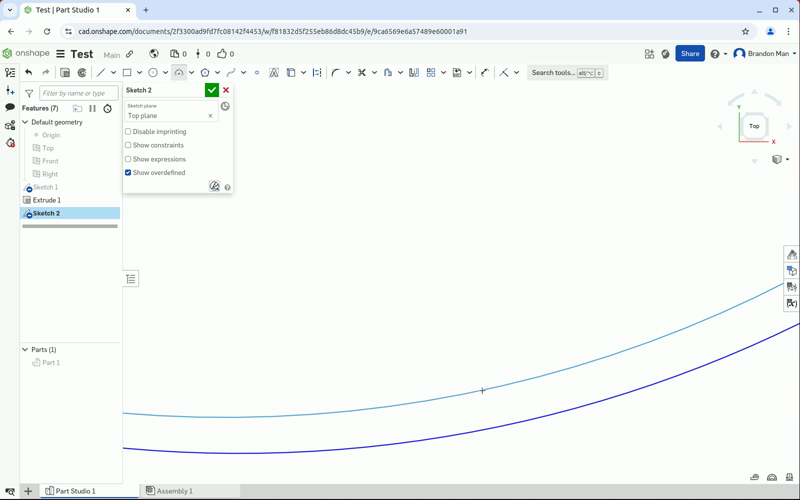
scroll(-6)
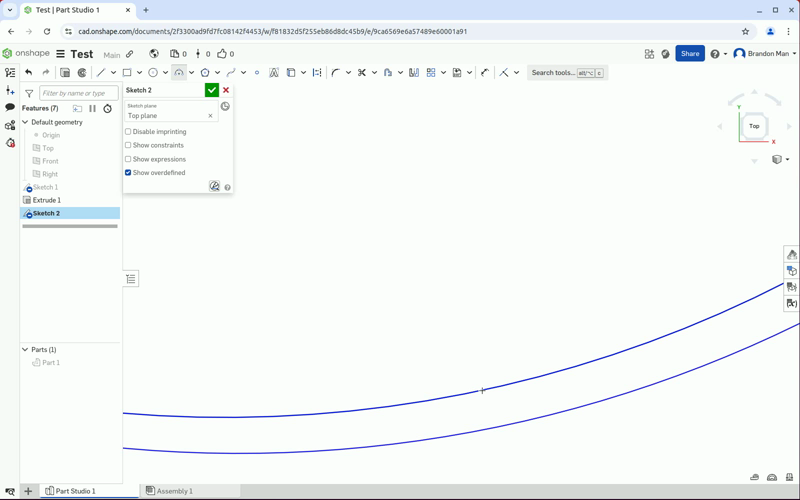
scroll(-6)
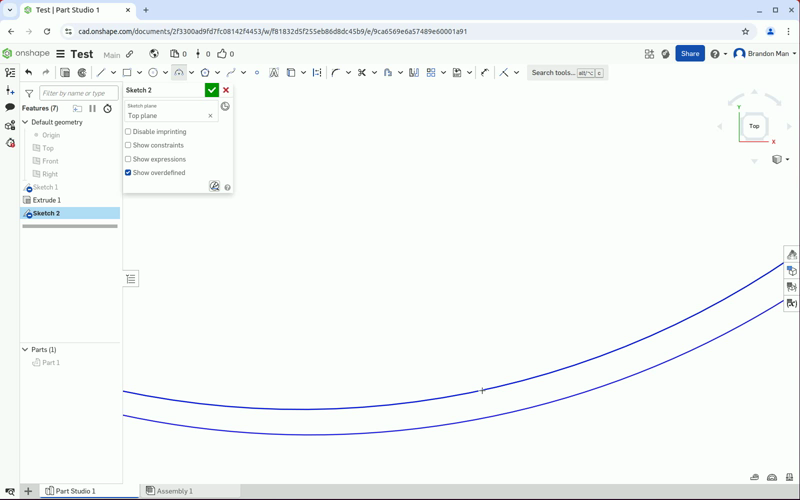
scroll(-6)
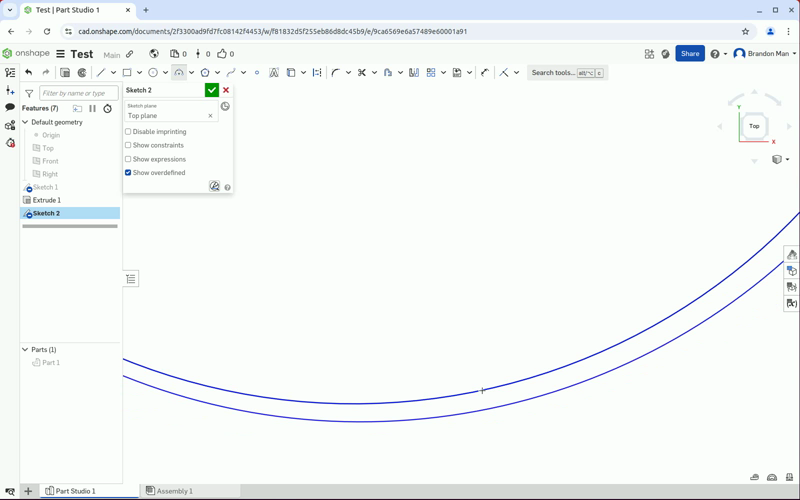
scroll(-6)
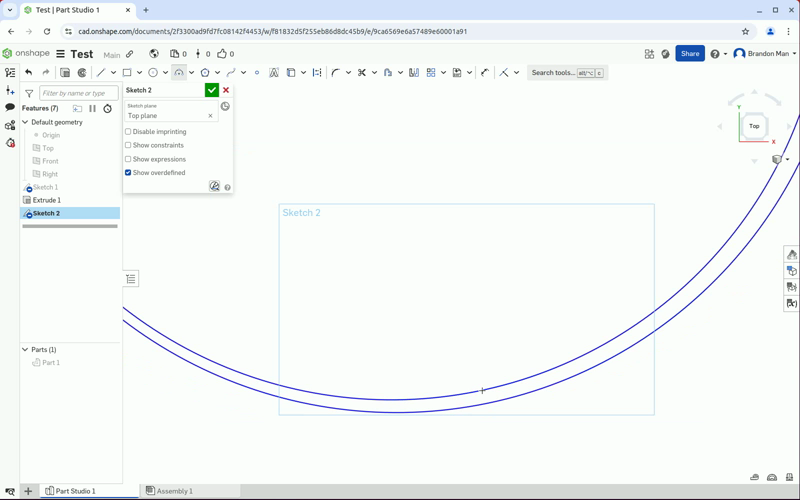
scroll(-6)
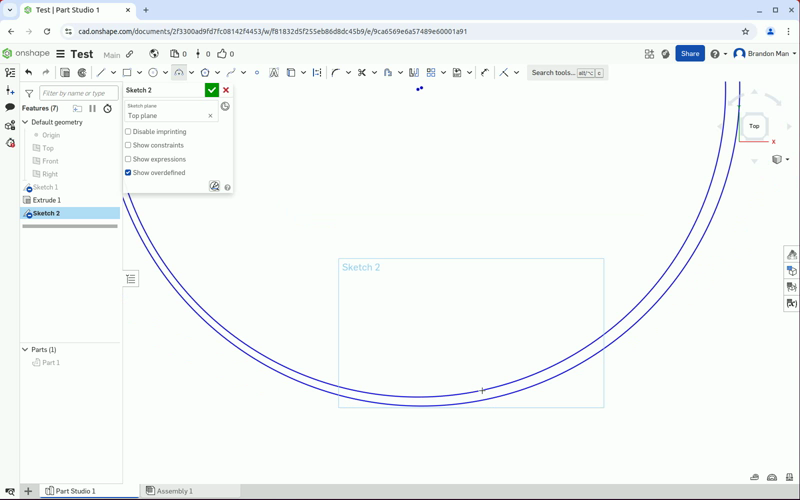
scroll(-6)
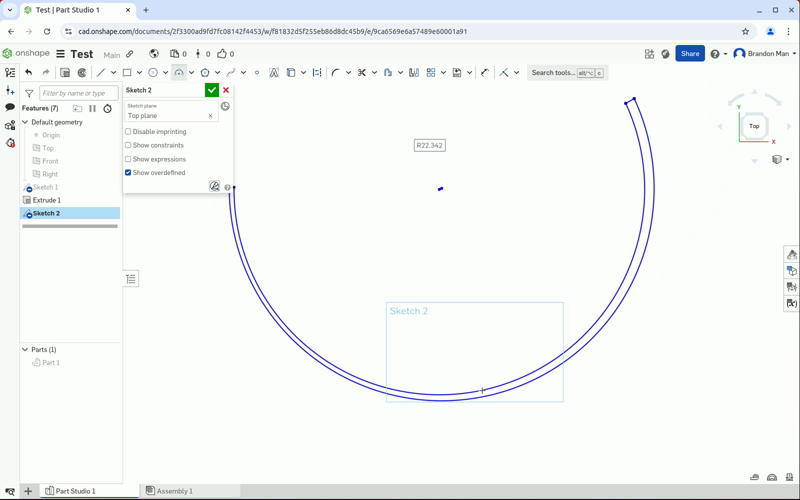
scroll(-6)
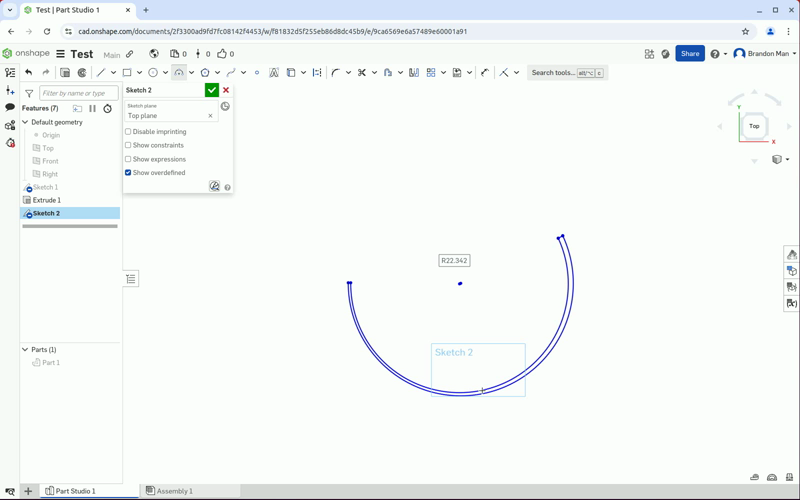
key_up(shift)
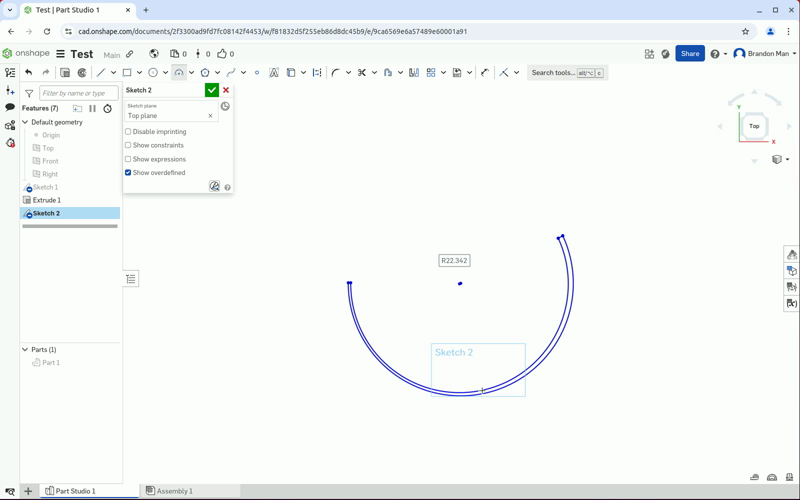
key(esc)
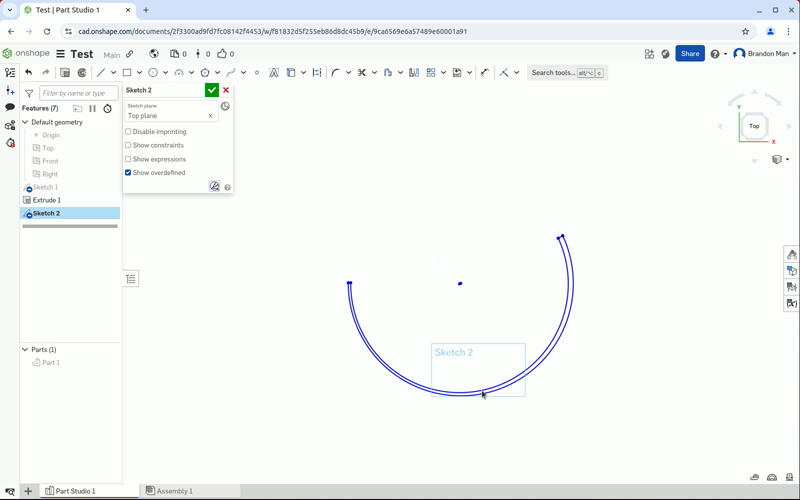
key(l)
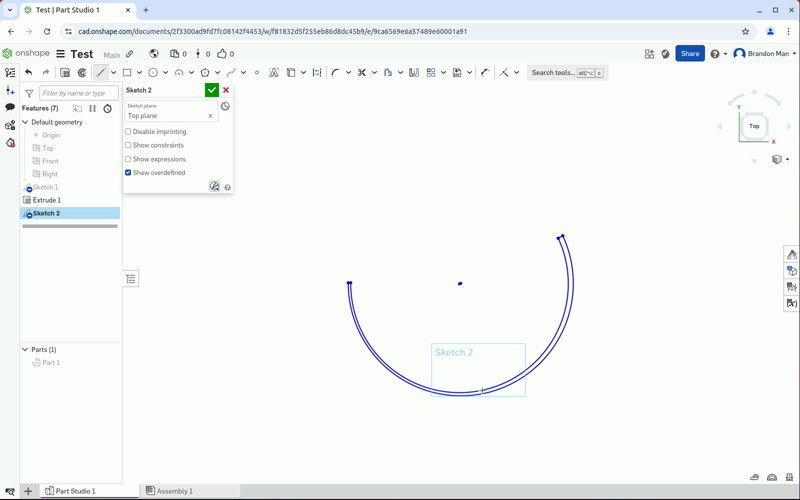
mouse_move(350, 282)
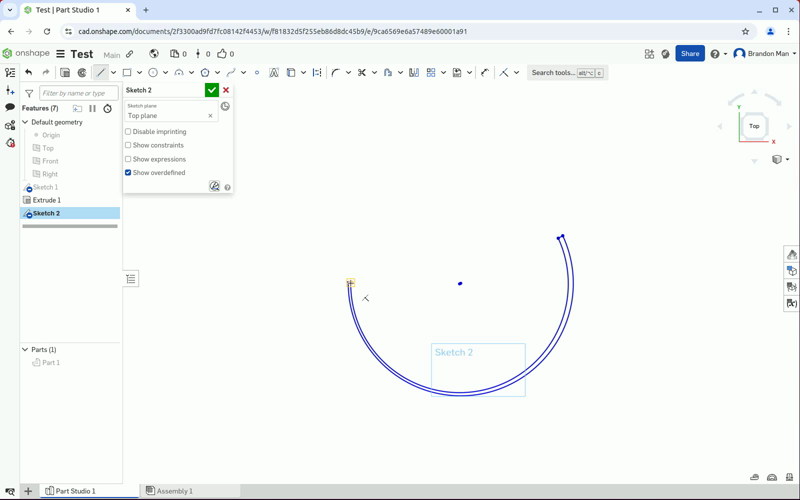
scroll(6)
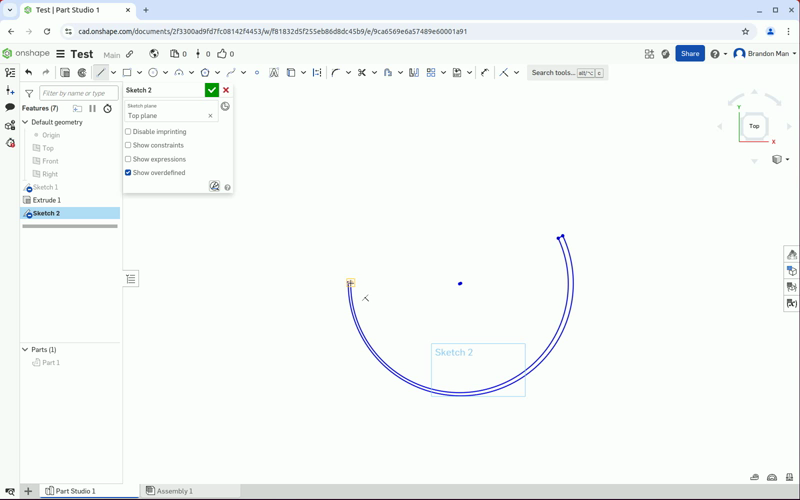
scroll(6)
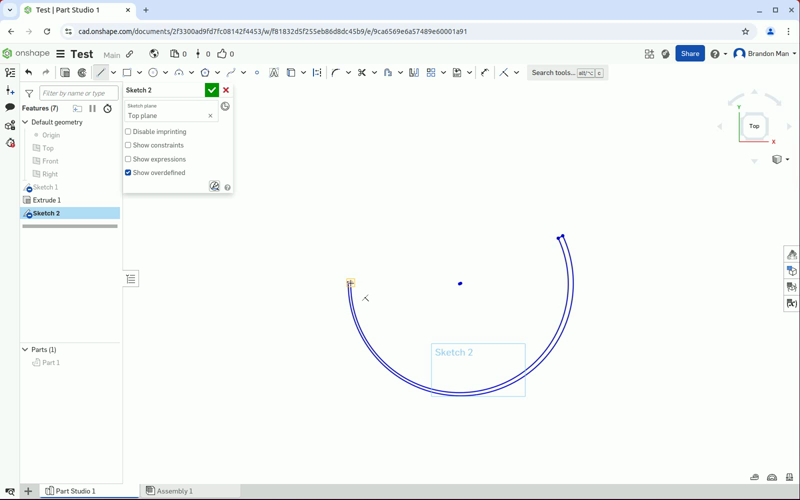
scroll(6)
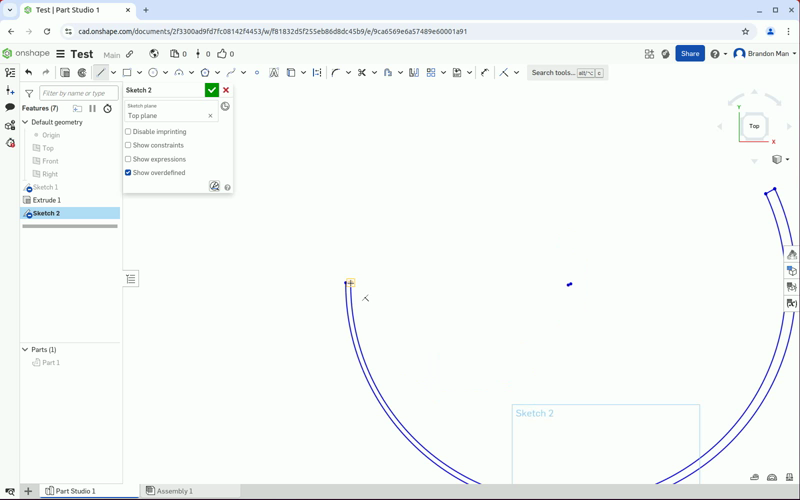
scroll(6)
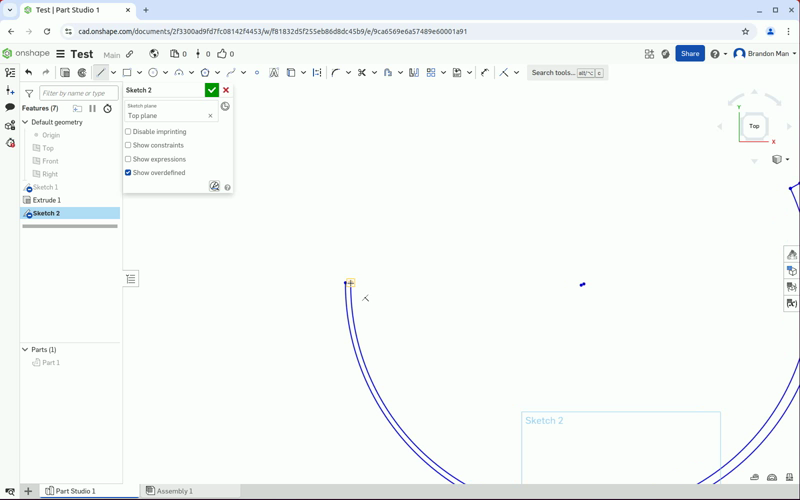
scroll(6)
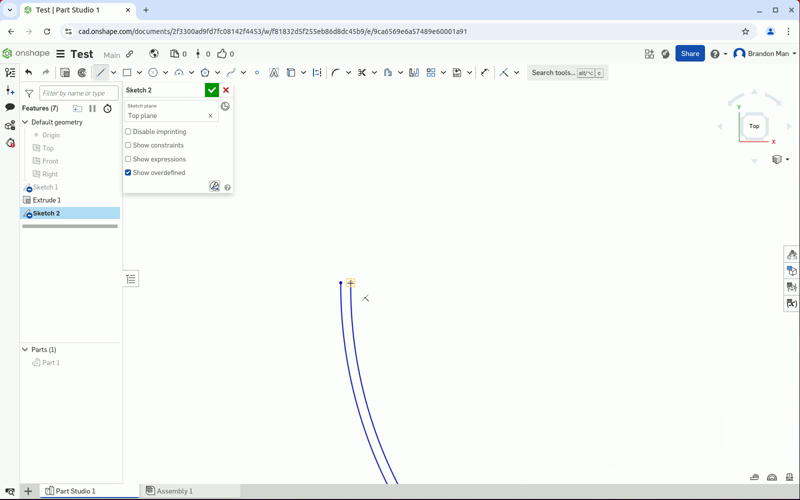
scroll(6)
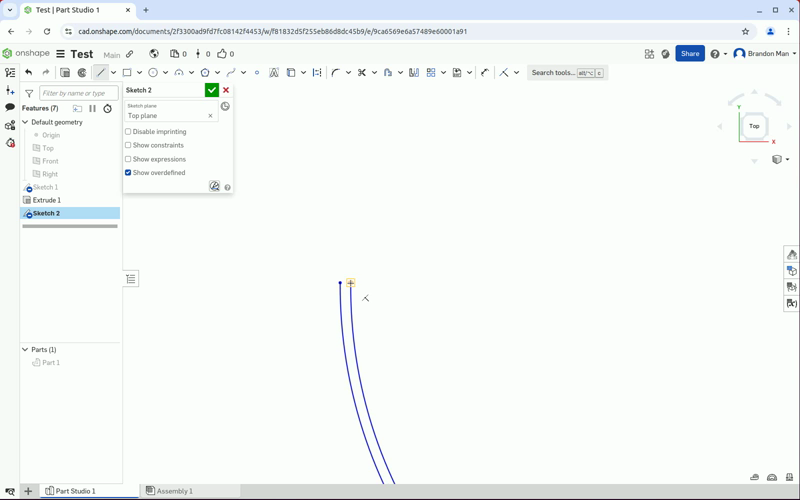
scroll(6)
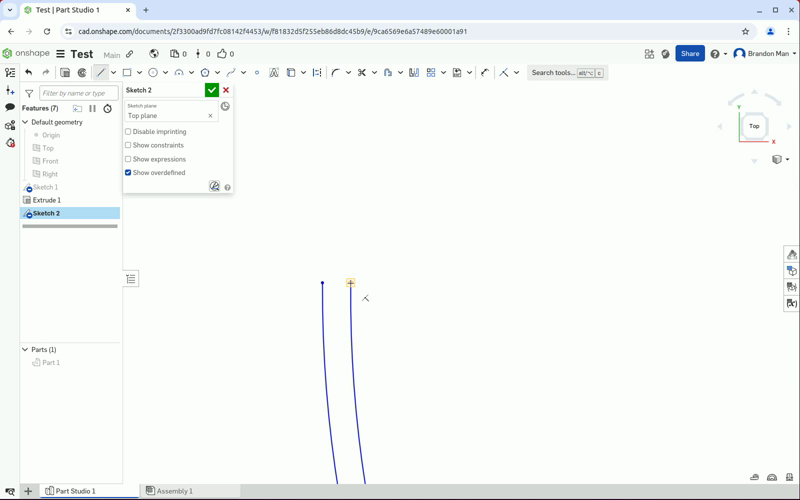
click(350, 282)
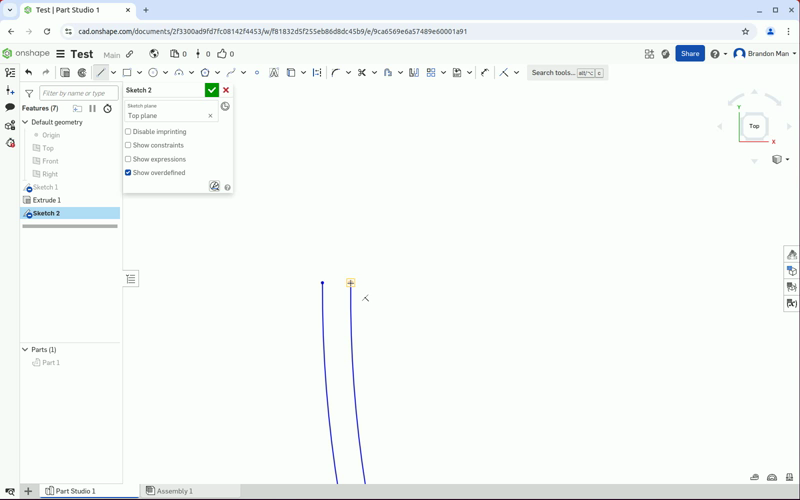
scroll(-6)
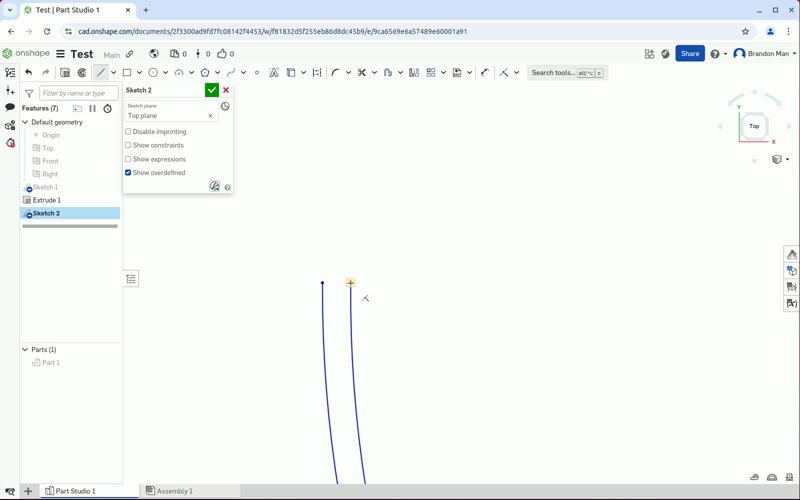
scroll(-6)
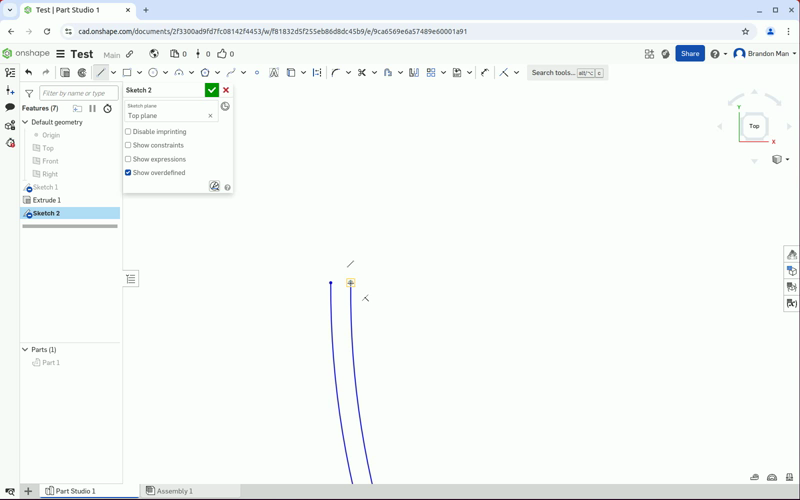
scroll(-6)
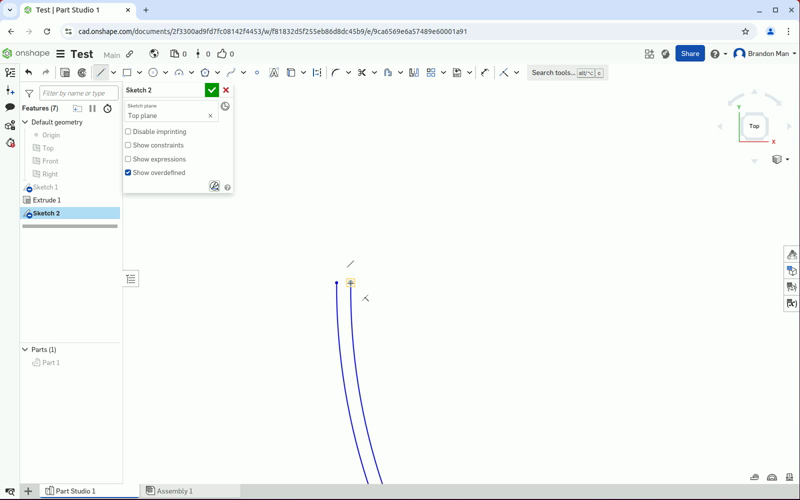
scroll(-6)
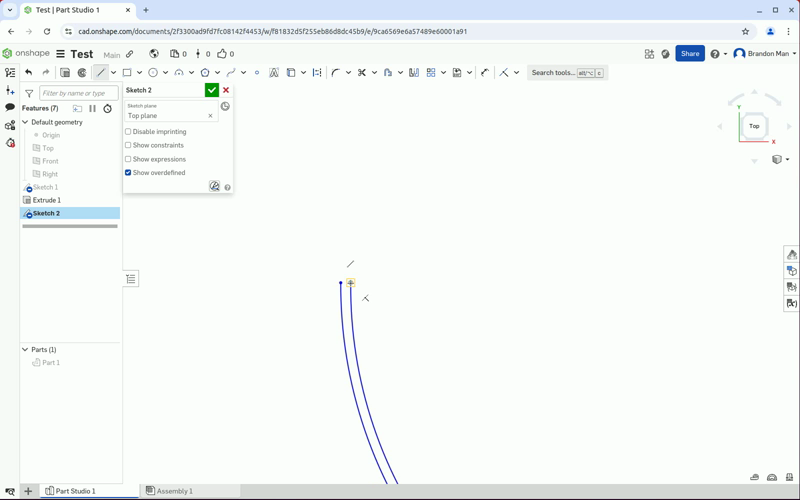
scroll(-6)
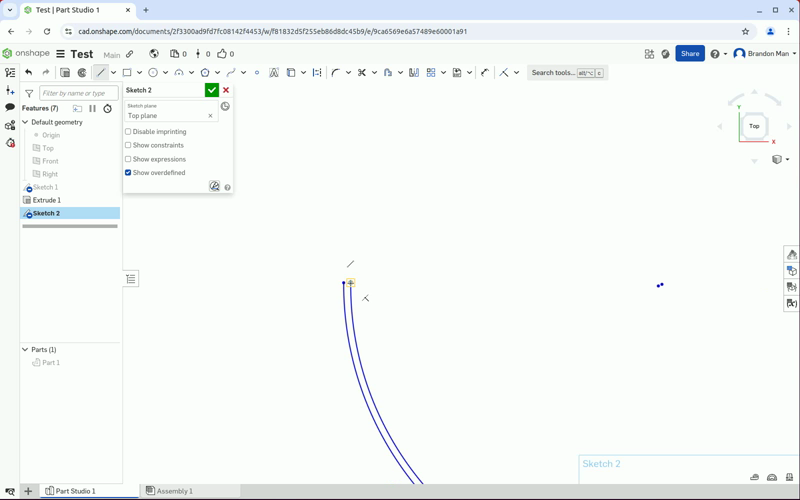
scroll(-6)
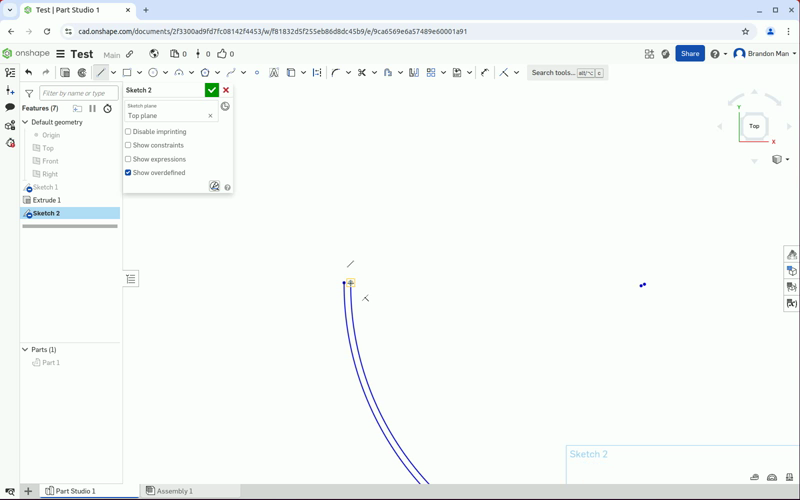
scroll(-6)
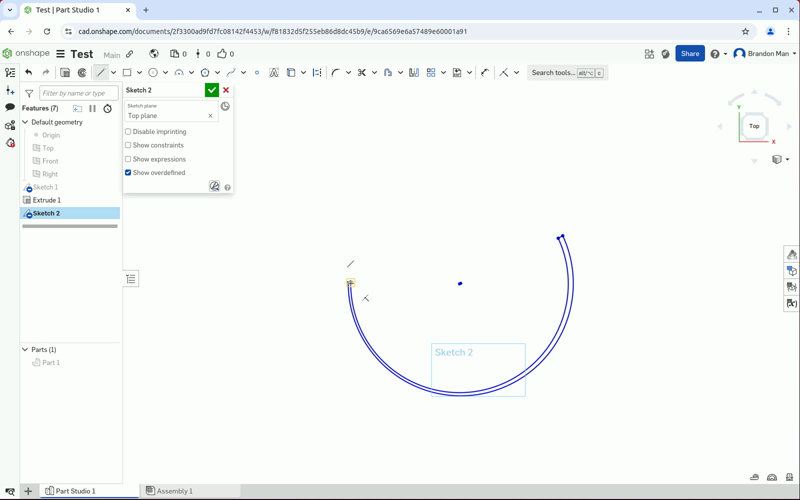
mouse_move(380, 282)
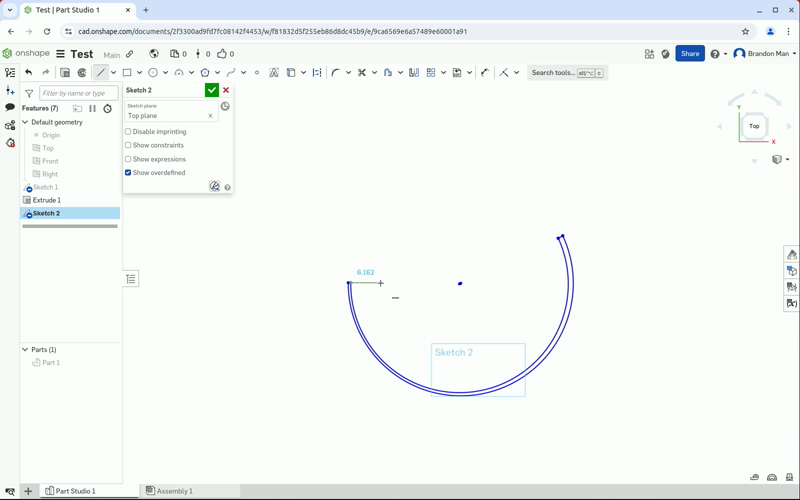
key_down(shift)
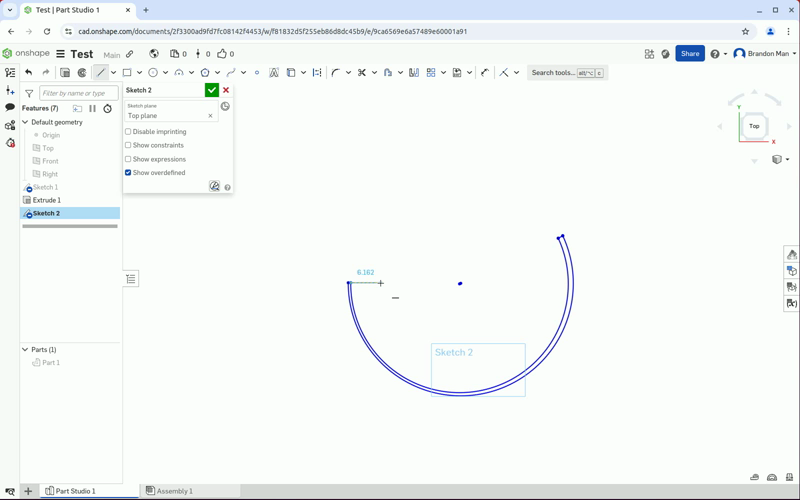
mouse_move(348, 282)
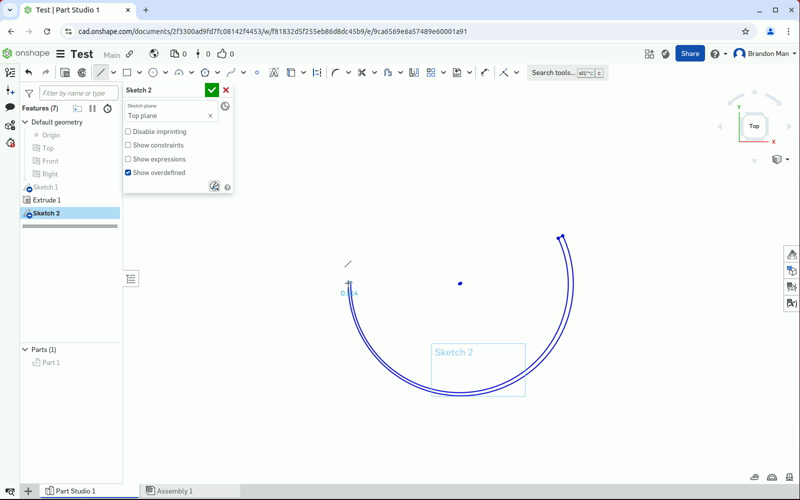
scroll(6)
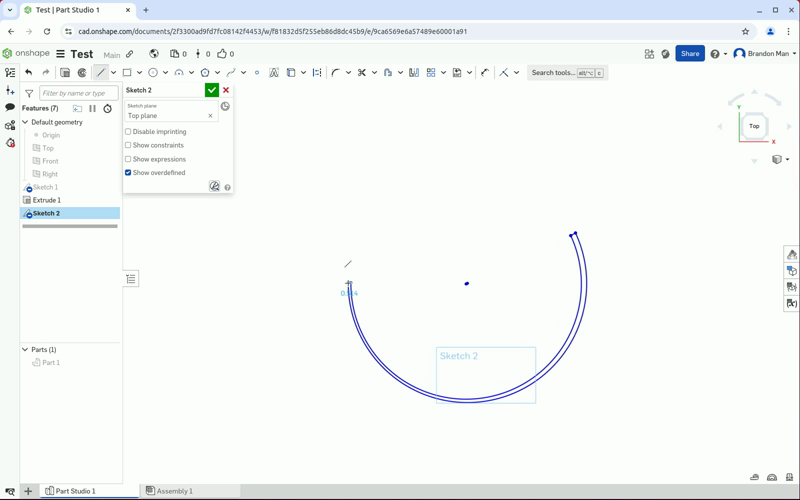
scroll(6)
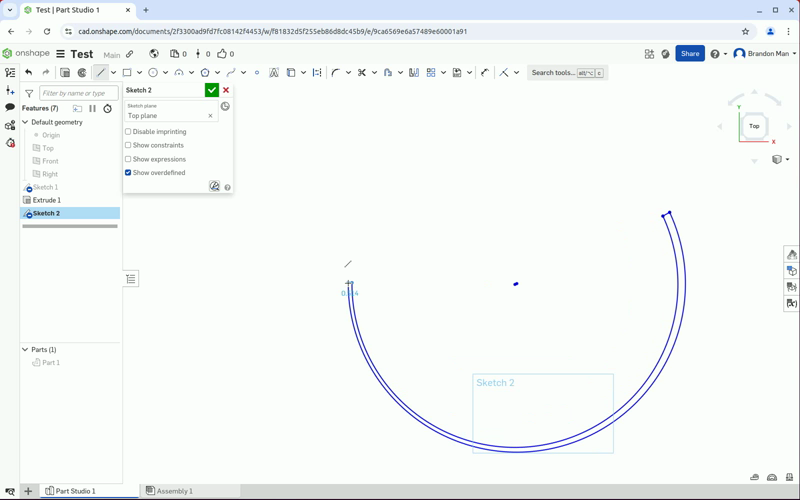
scroll(6)
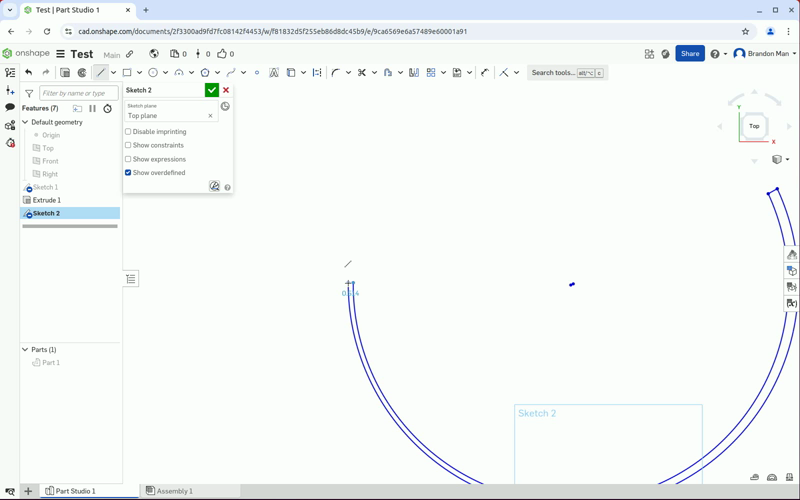
scroll(6)
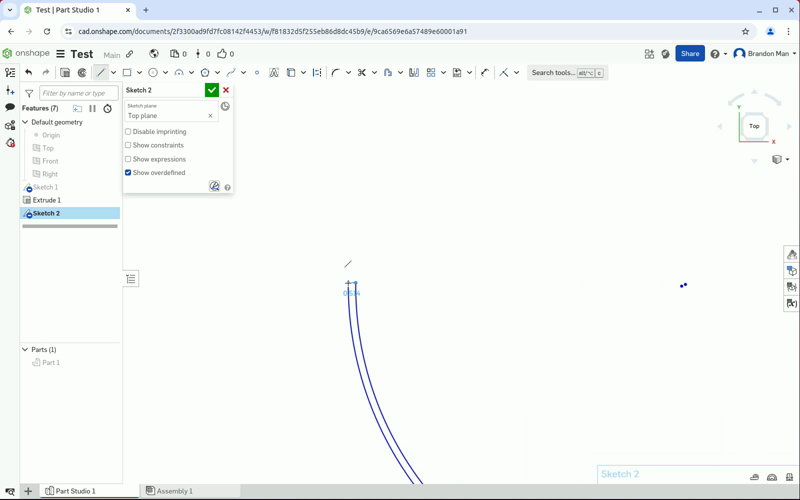
scroll(6)
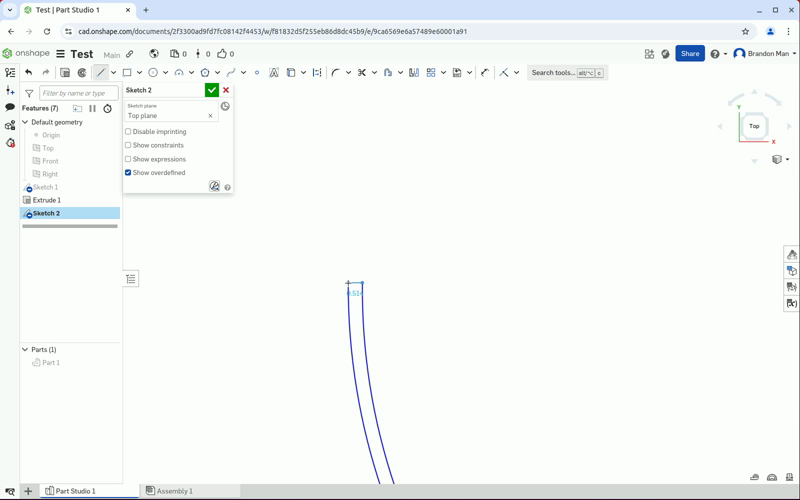
scroll(6)
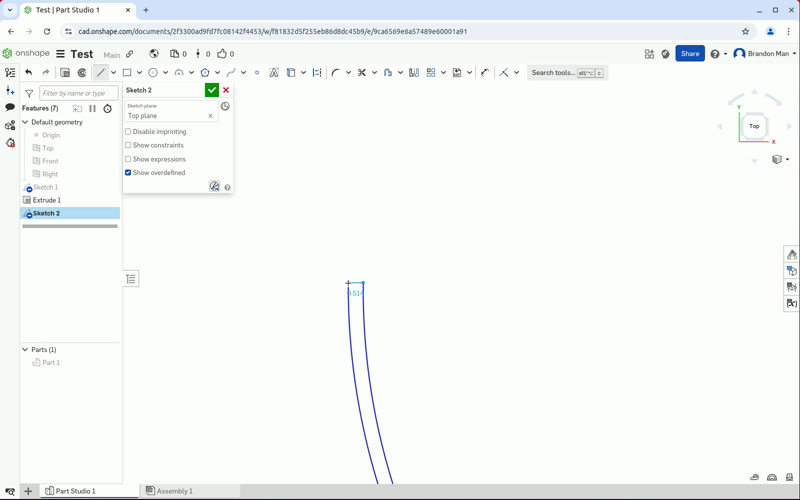
scroll(6)
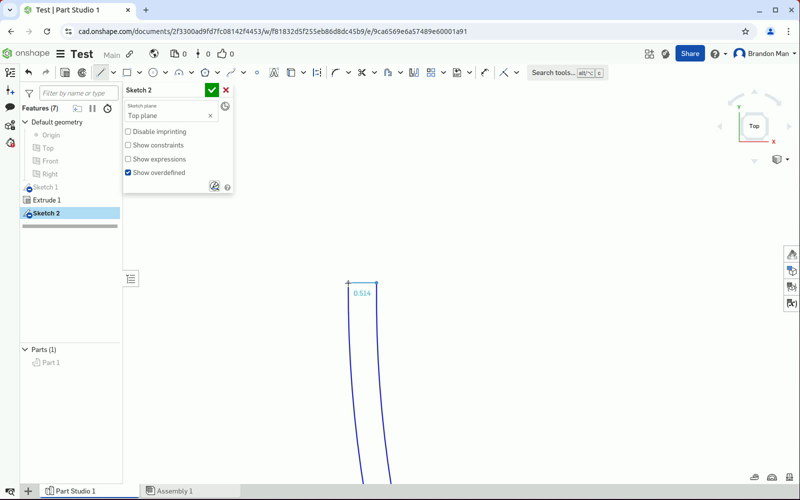
key_up(shift)
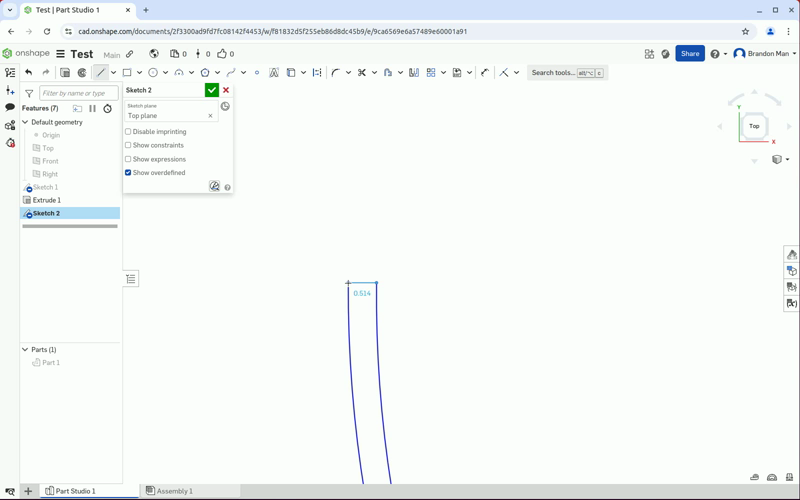
click(348, 282)
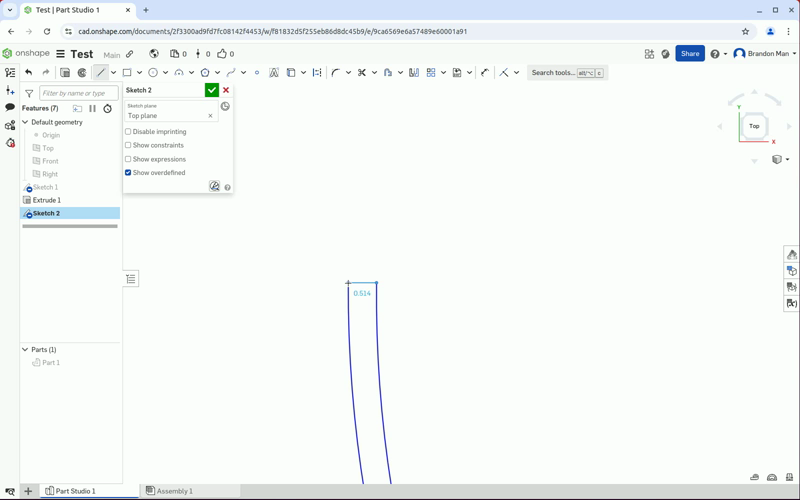
scroll(-6)
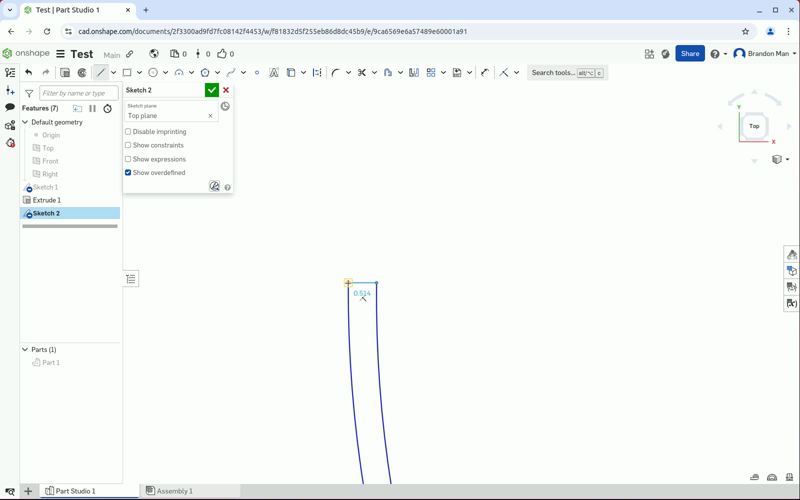
scroll(-6)
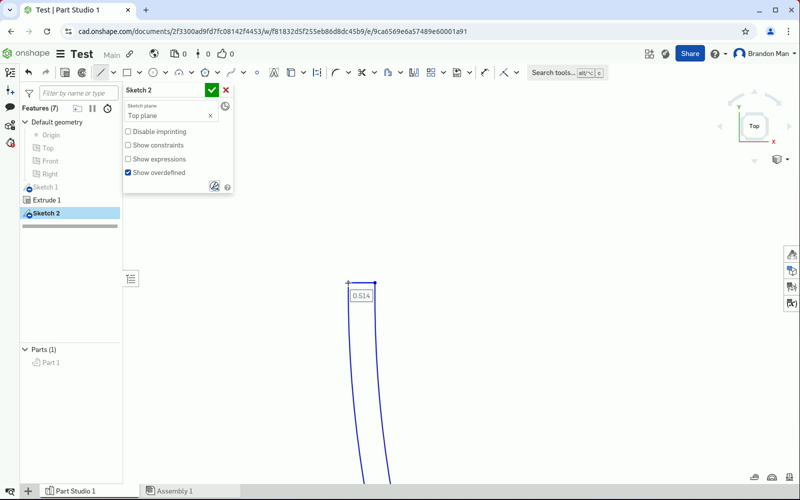
scroll(-6)
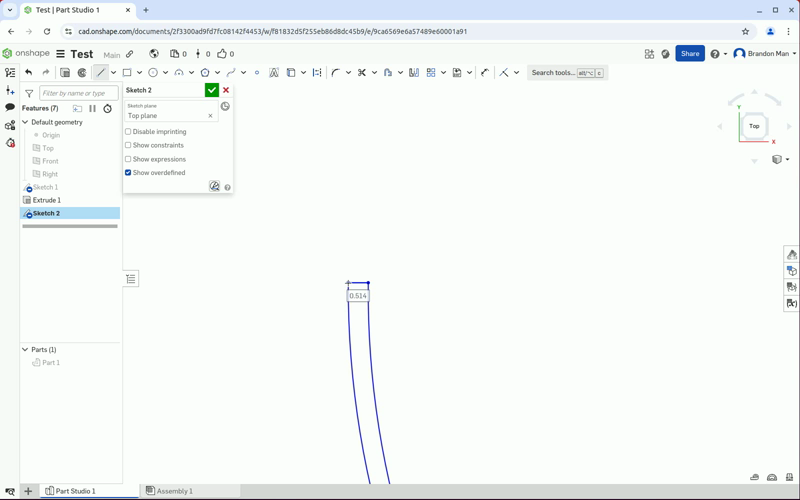
scroll(-6)
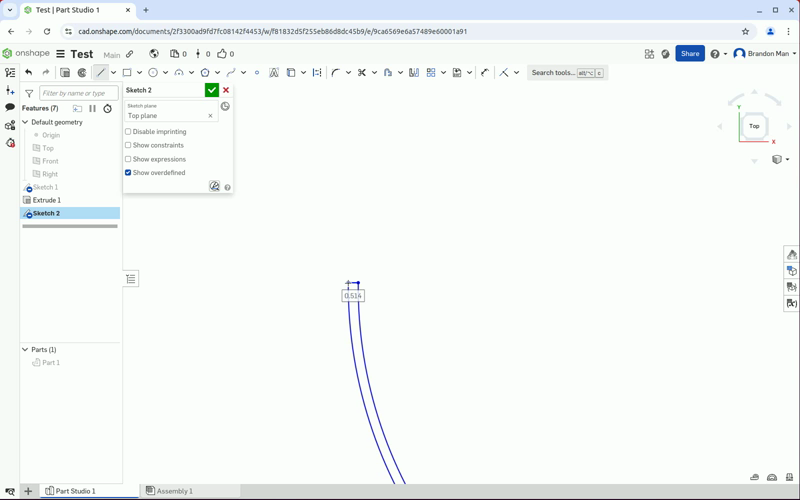
scroll(-6)
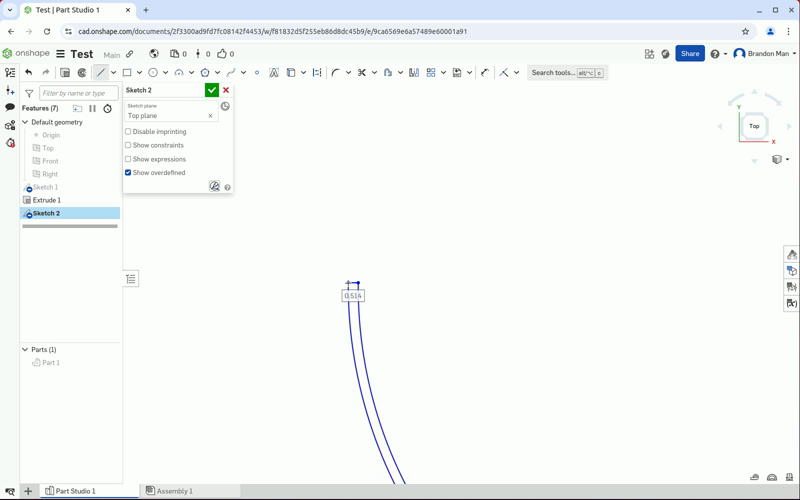
scroll(-6)
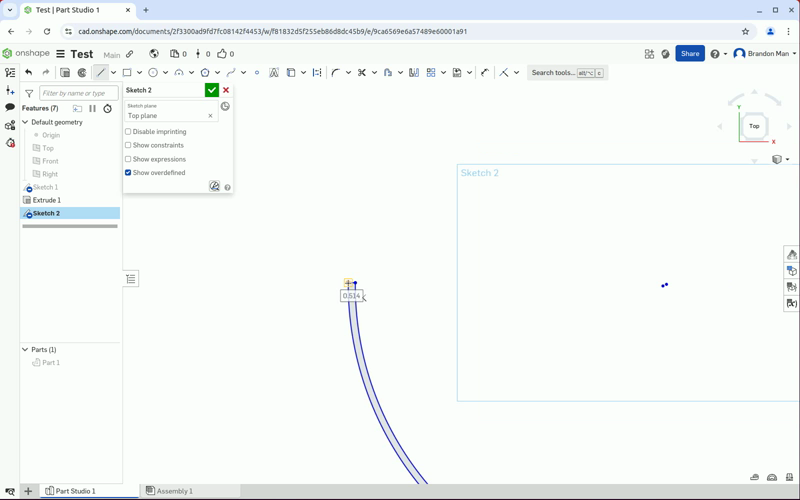
scroll(-6)
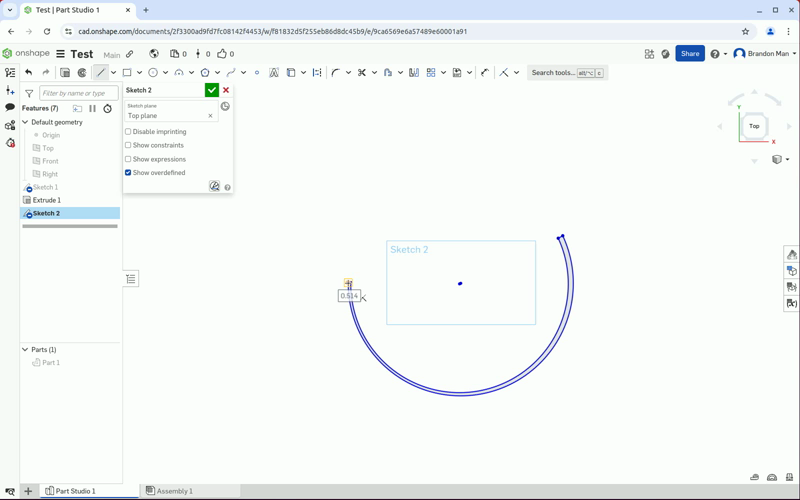
key(esc)
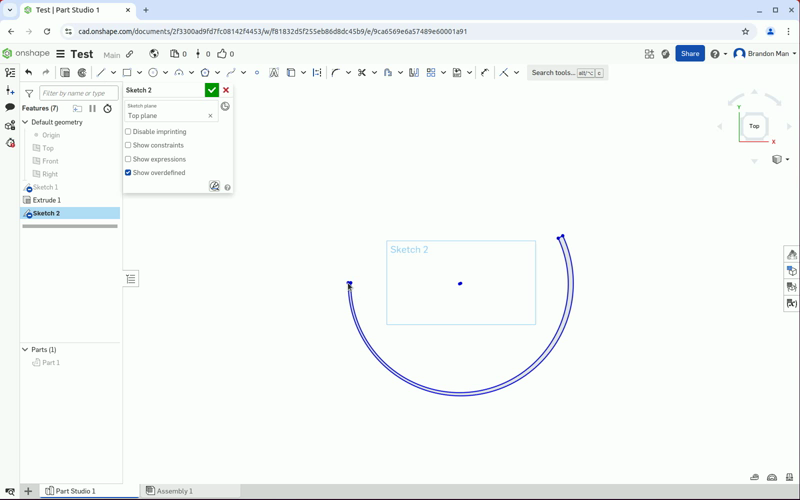
mouse_move(569, 285)
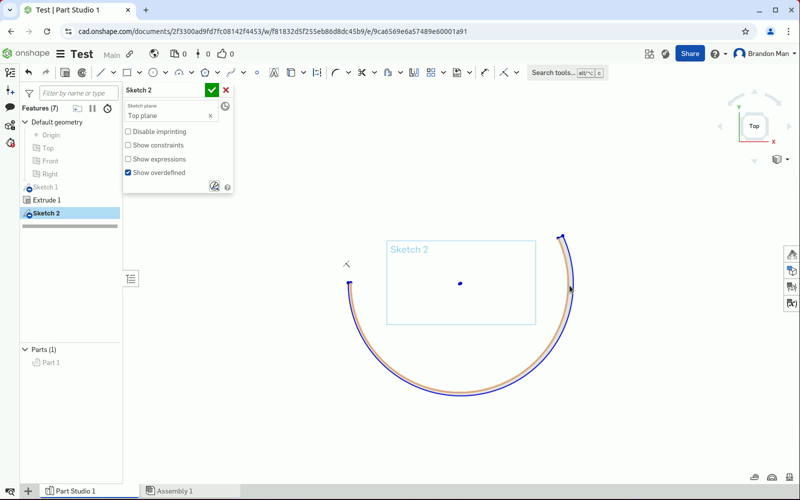
scroll(6)
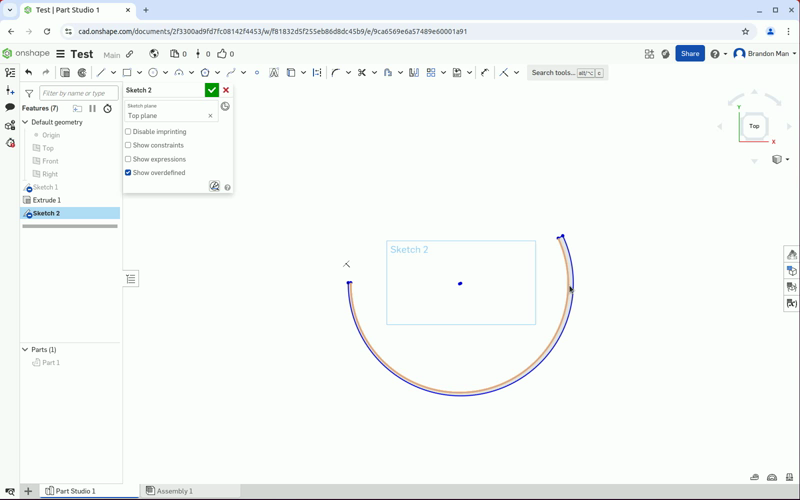
scroll(6)
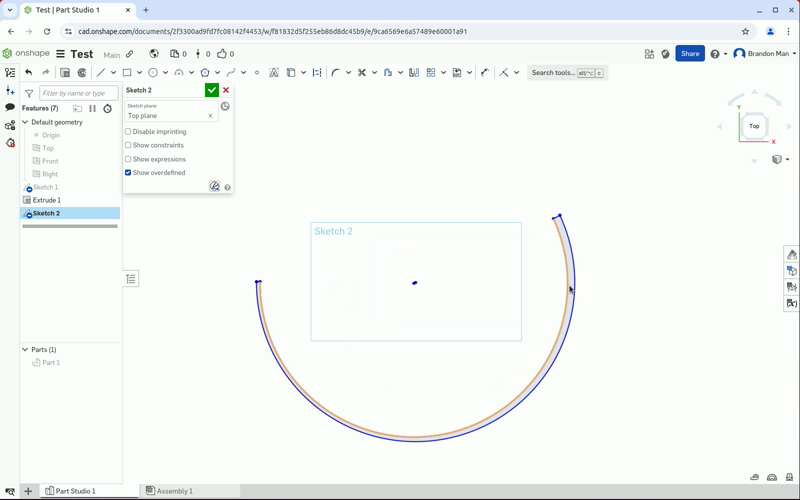
scroll(6)
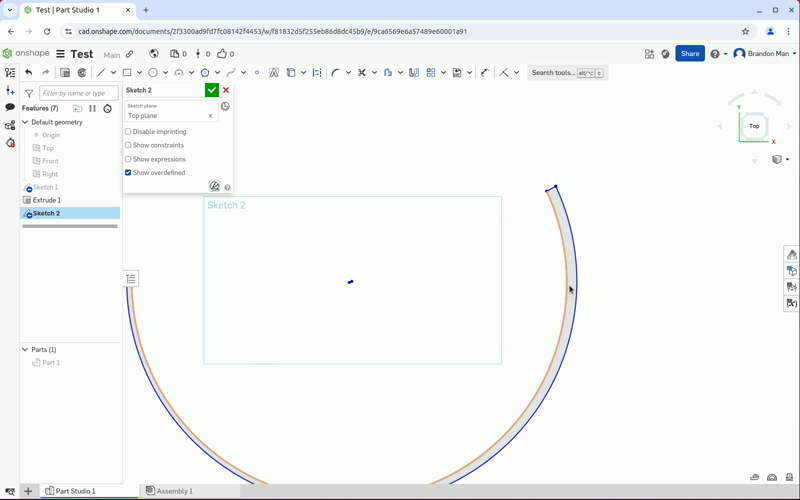
scroll(6)
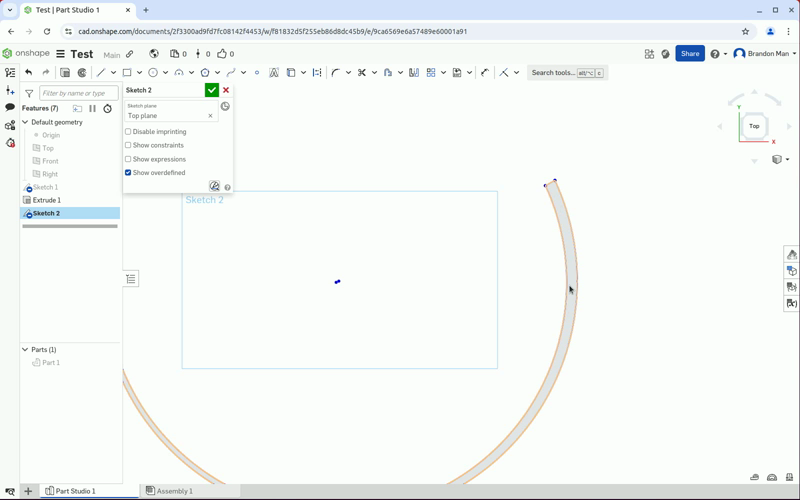
scroll(6)
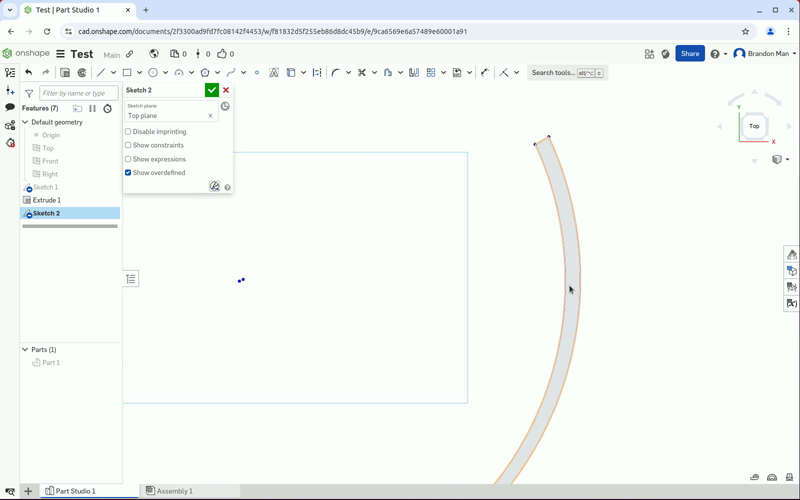
scroll(6)
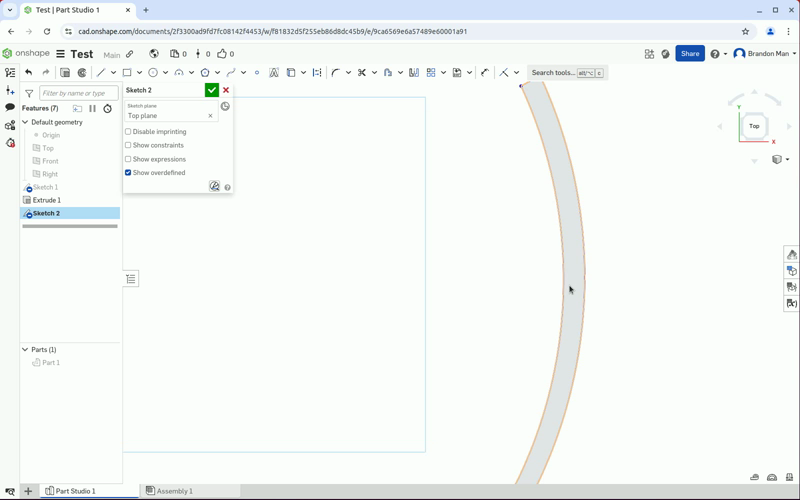
scroll(6)
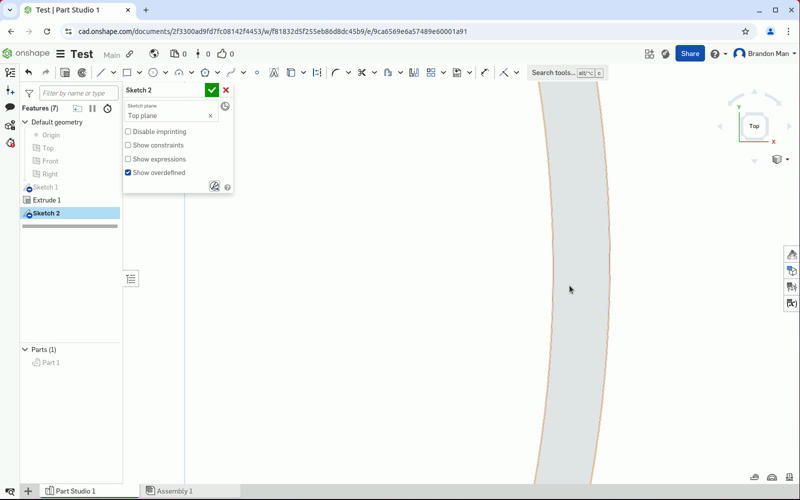
click(569, 285)
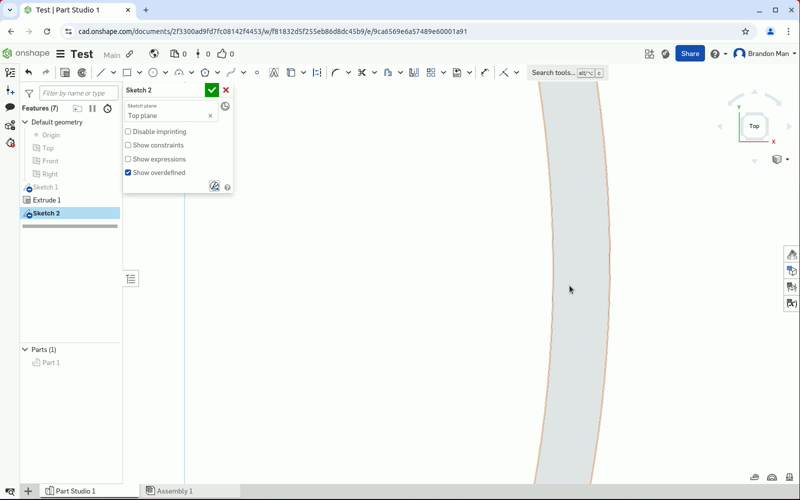
scroll(-6)
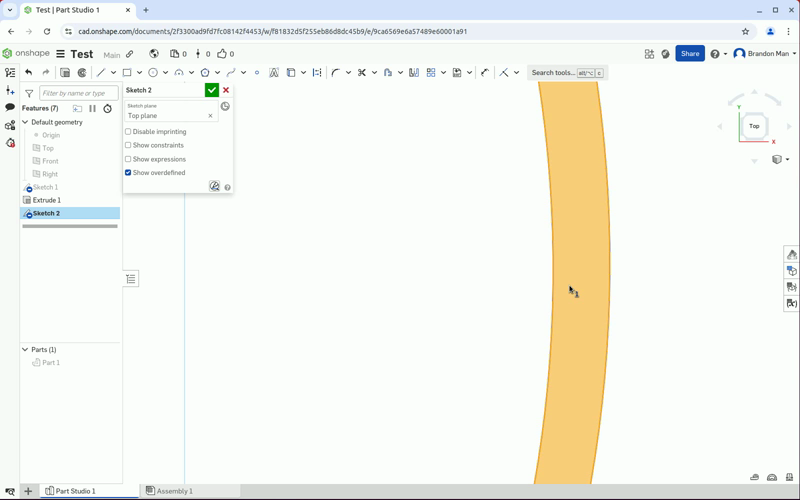
scroll(-6)
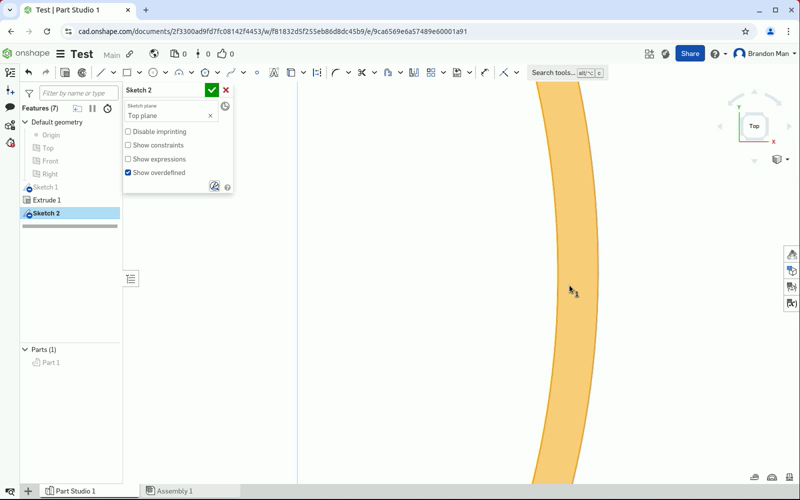
scroll(-6)
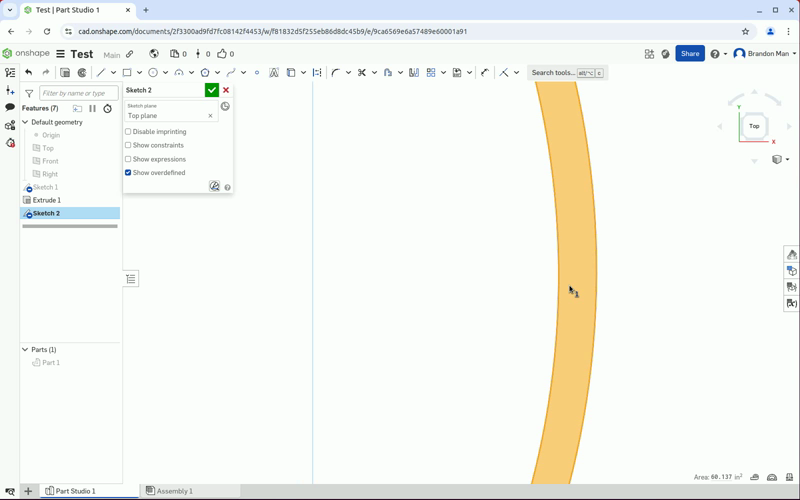
scroll(-6)
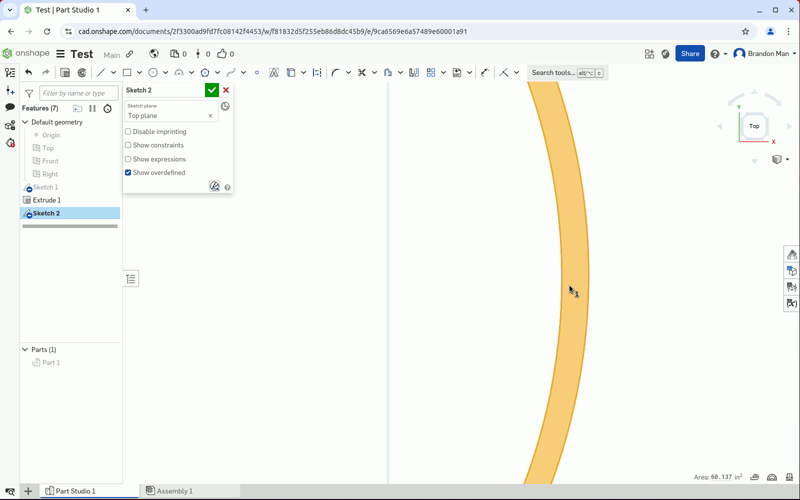
scroll(-6)
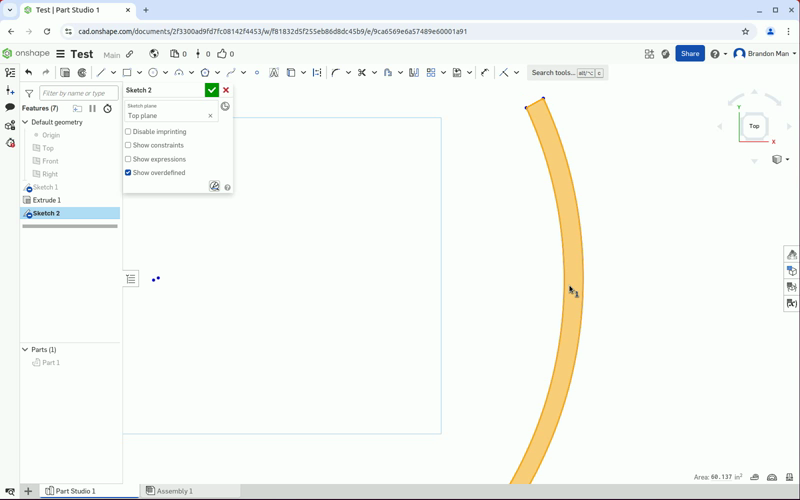
scroll(-6)
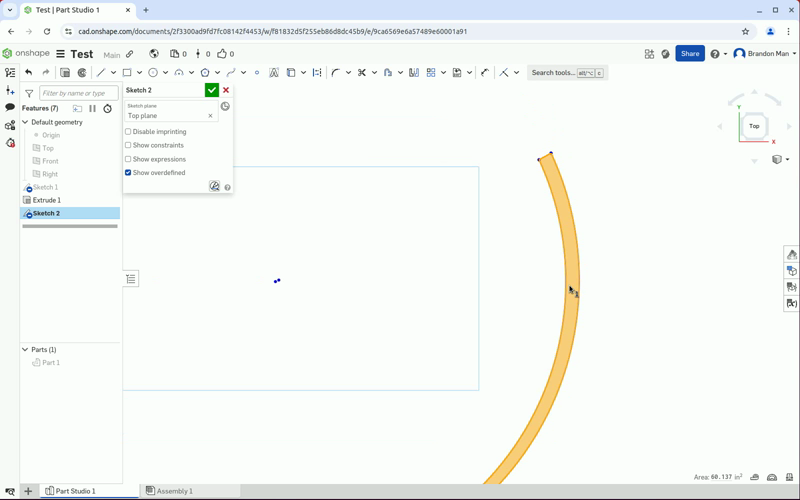
scroll(-6)
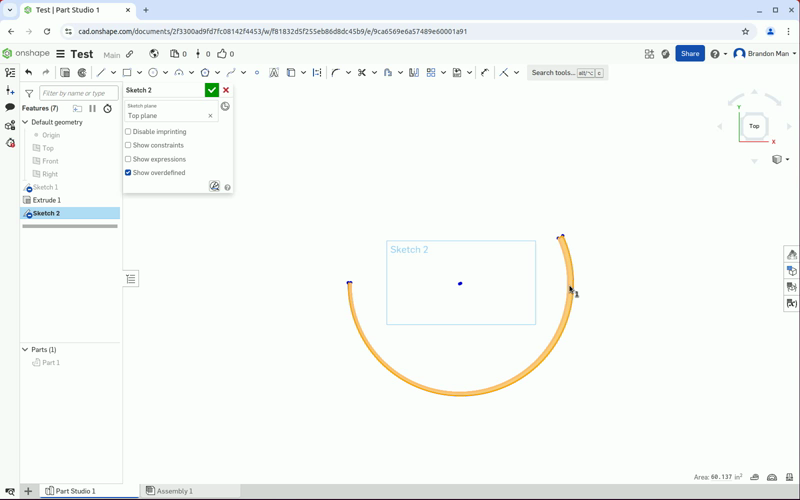
mouse_move(73, 352)
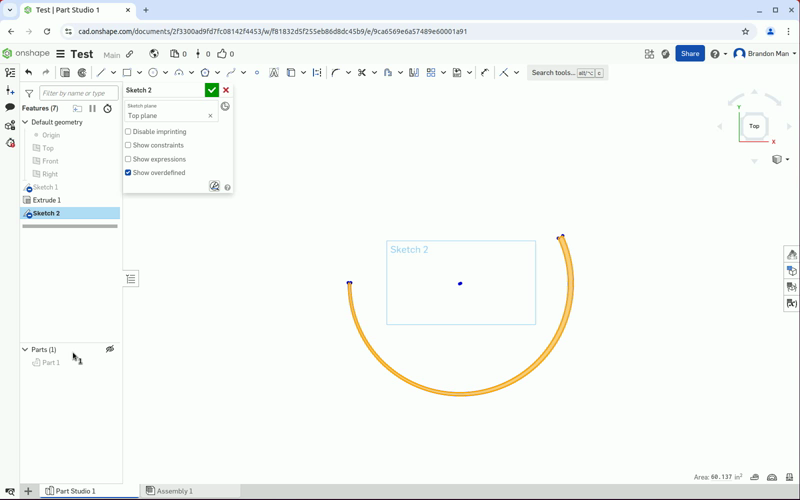
key(shift+y)
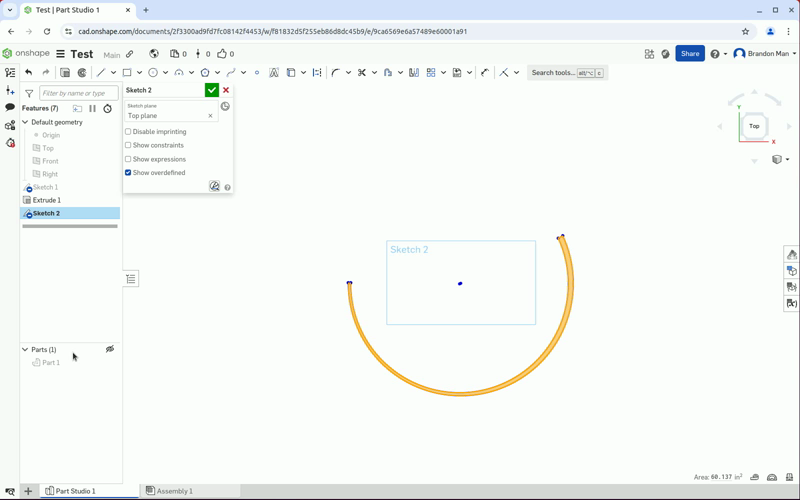
key(shift+e)
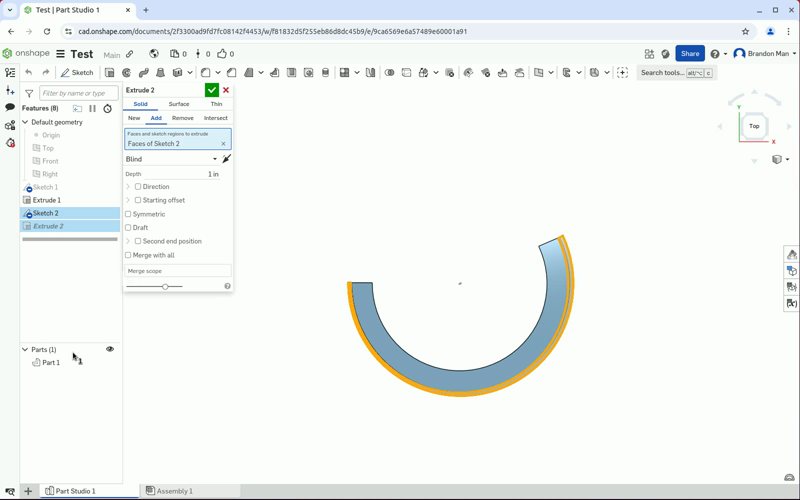
mouse_move(143, 106)
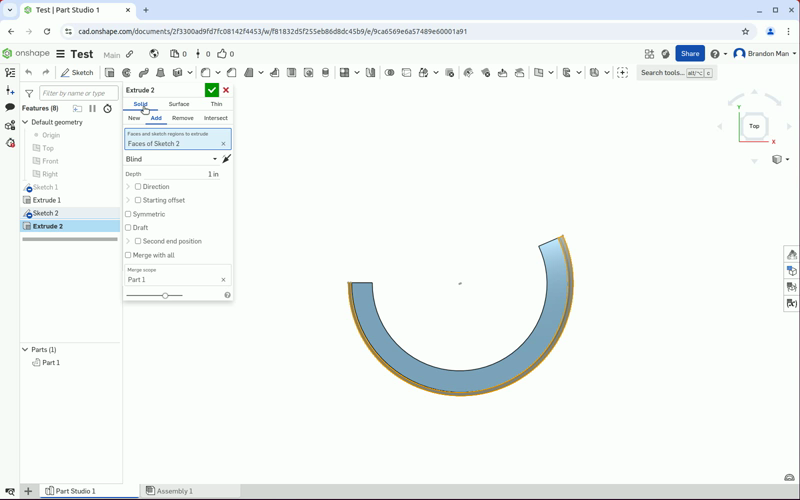
click(143, 106)
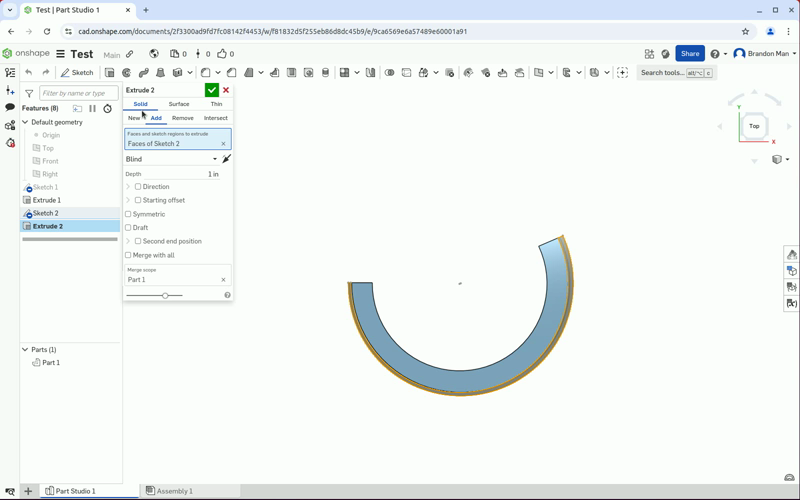
mouse_move(137, 120)
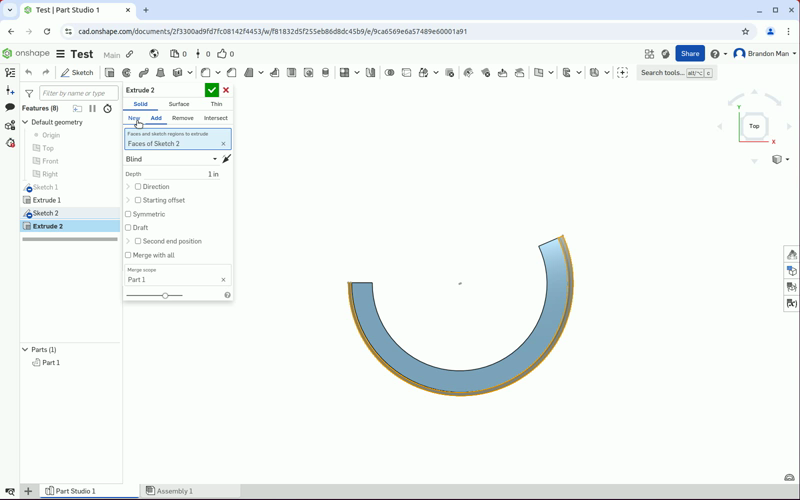
click(137, 120)
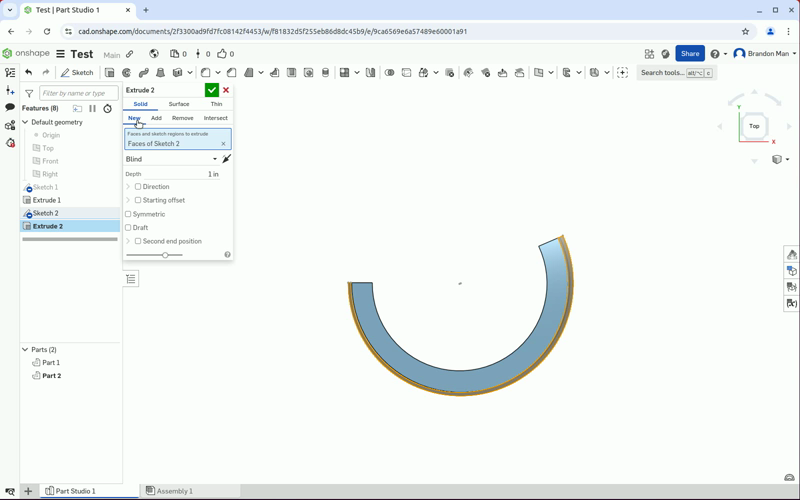
key(tab, 4)
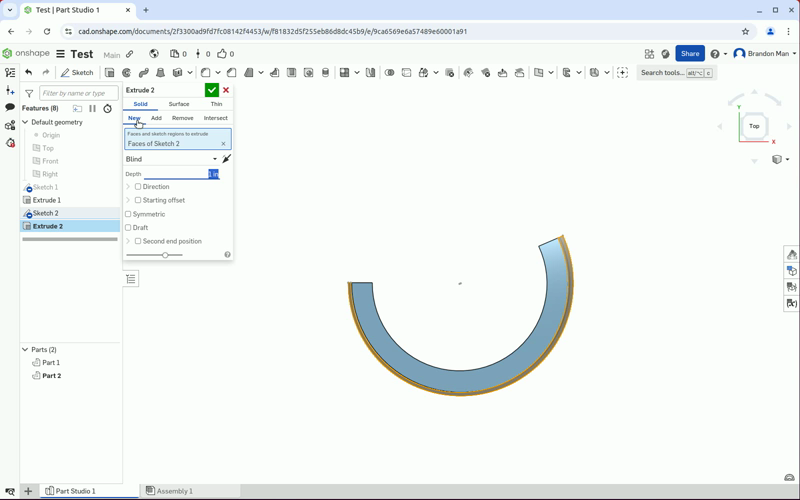
text(-2.166)
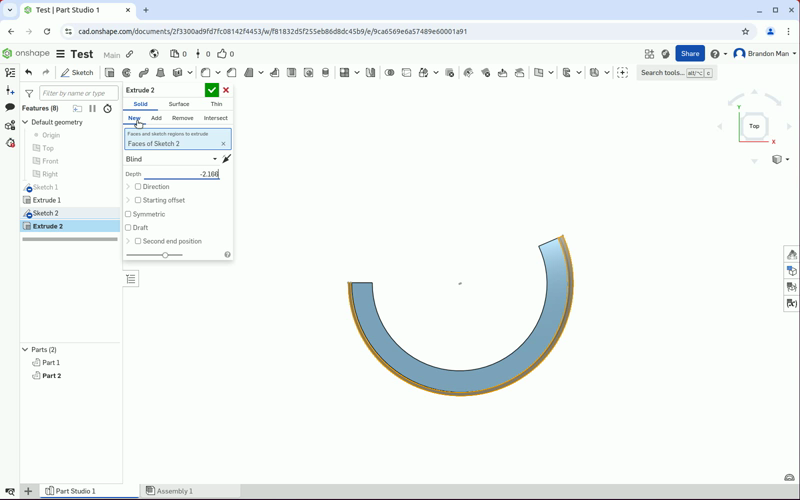
key(enter)
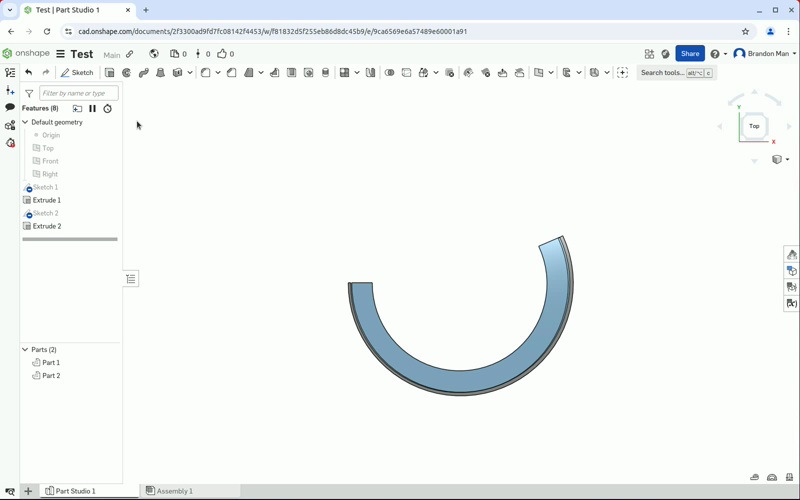
key(shift+h)
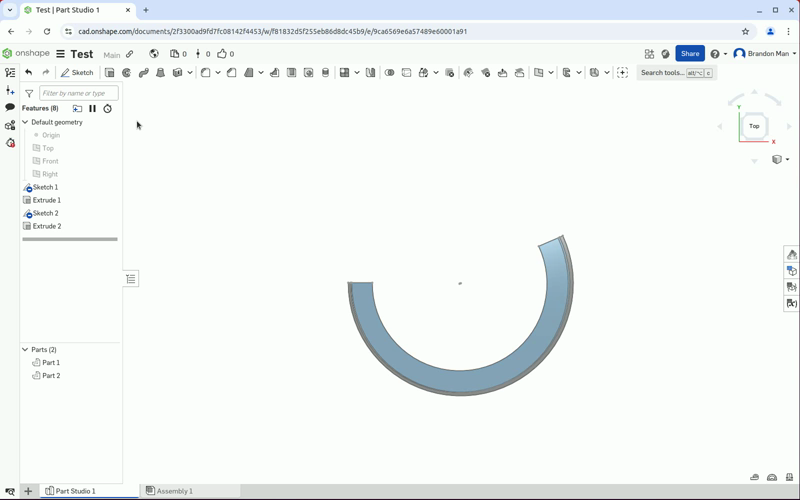
key(shift+h)
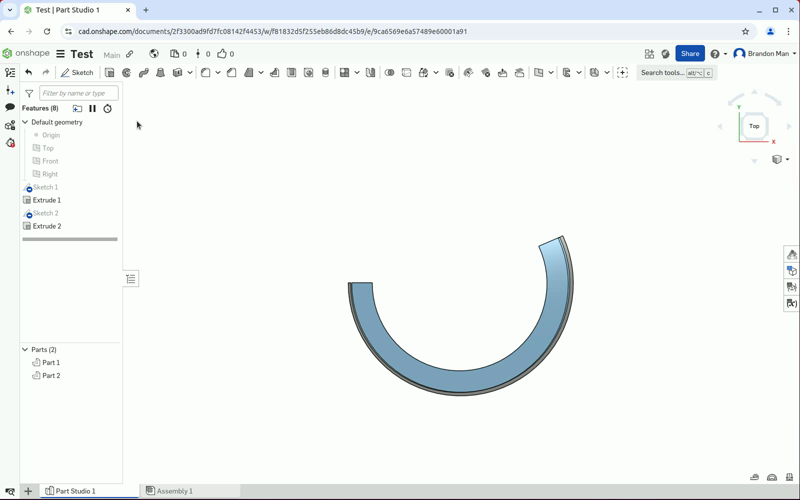
mouse_move(73, 189)
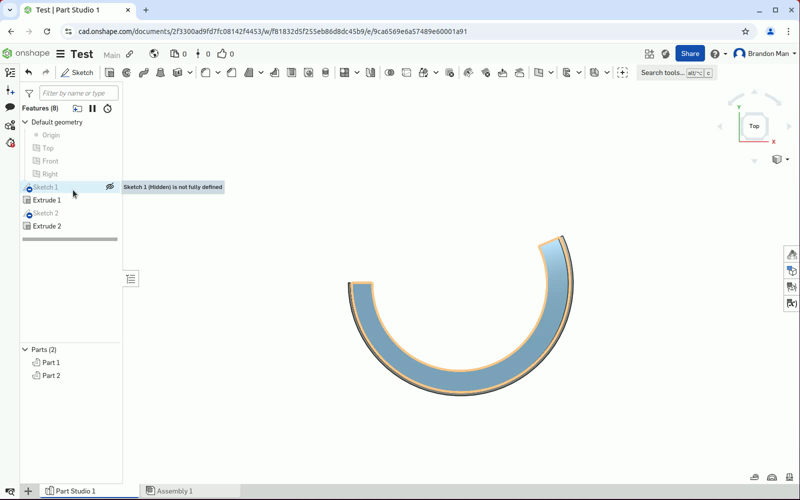
click(73, 189)
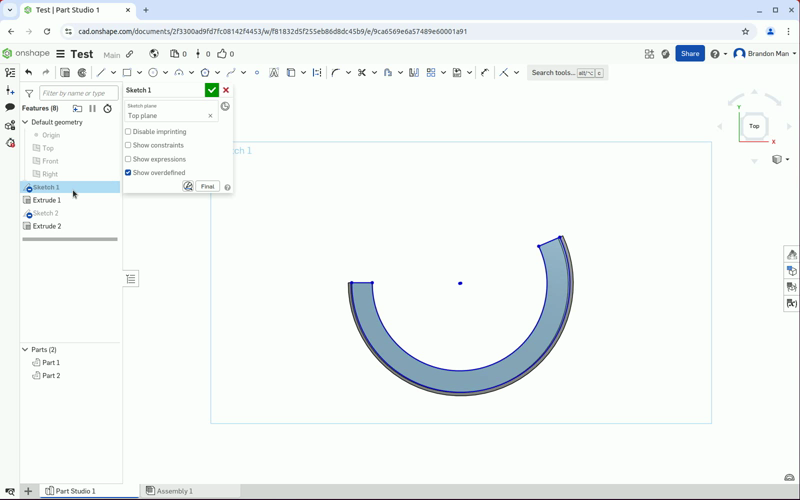
mouse_move(229, 92)
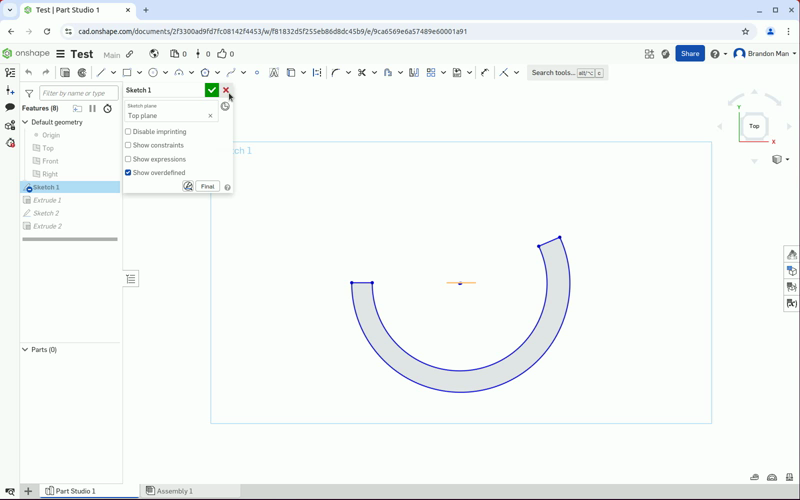
click(229, 92)
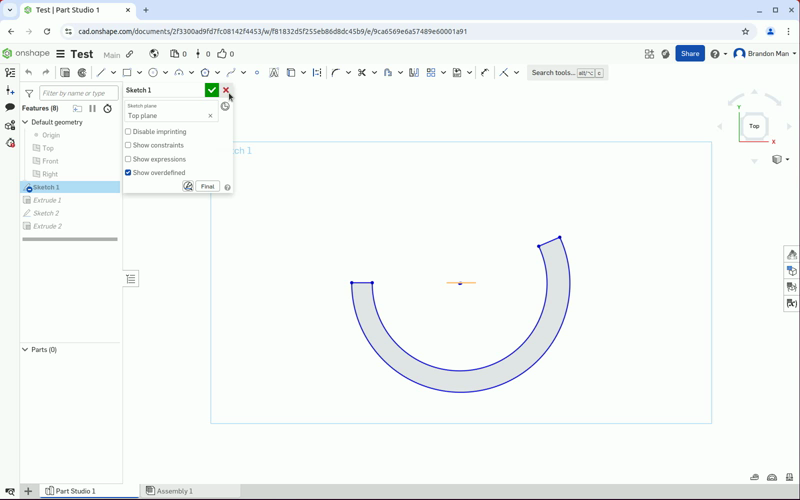
key(shift+s)
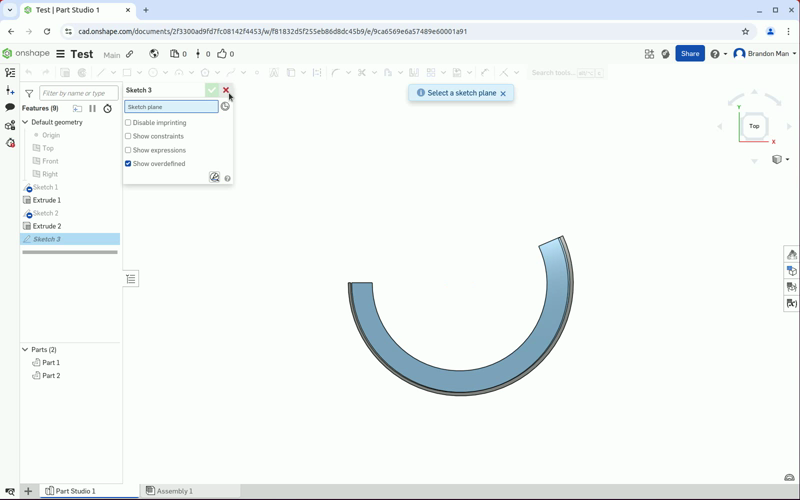
mouse_move(73, 150)
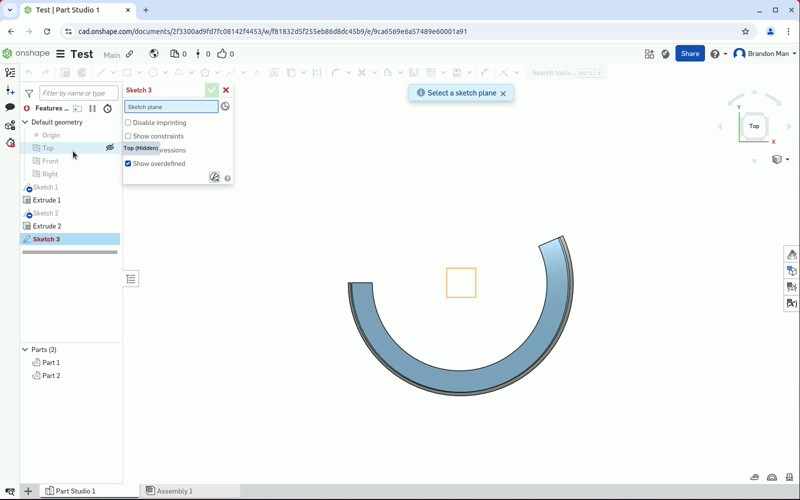
click(73, 150)
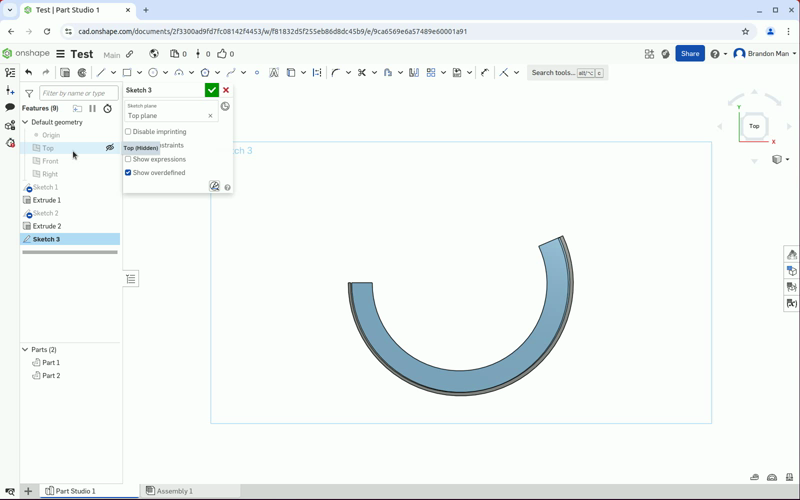
mouse_move(73, 352)
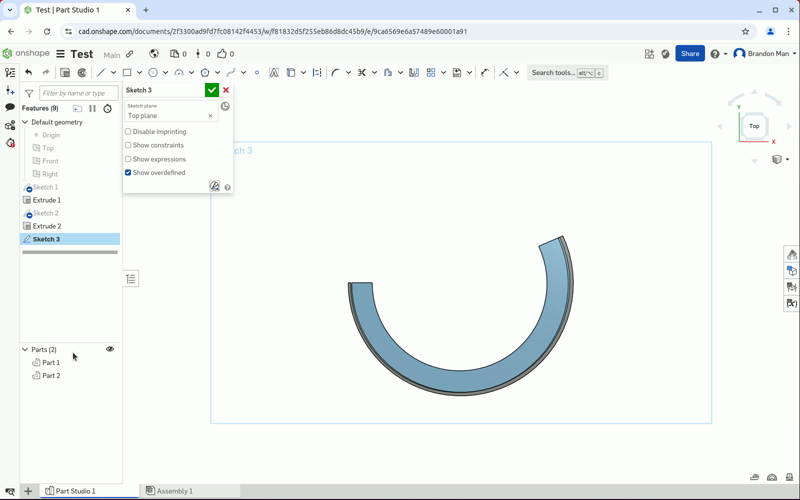
key(y)
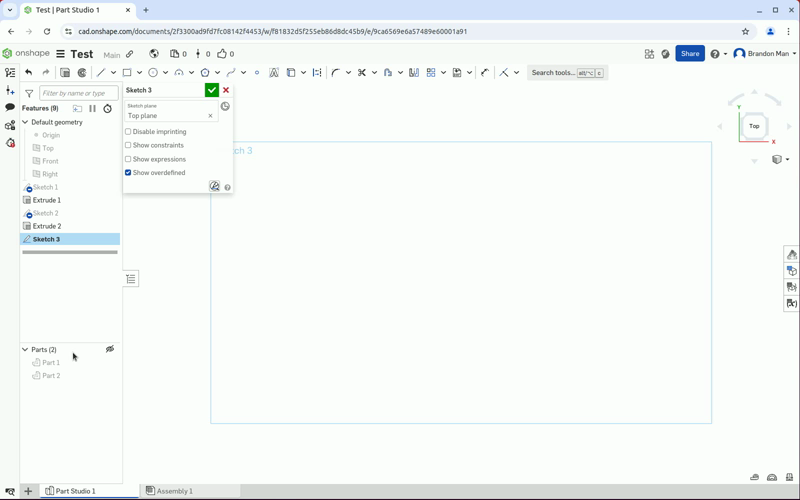
key(l)
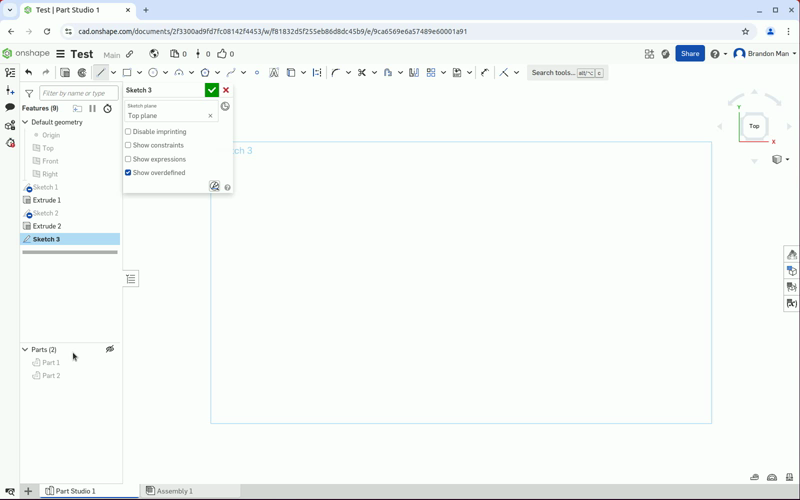
key_down(shift)
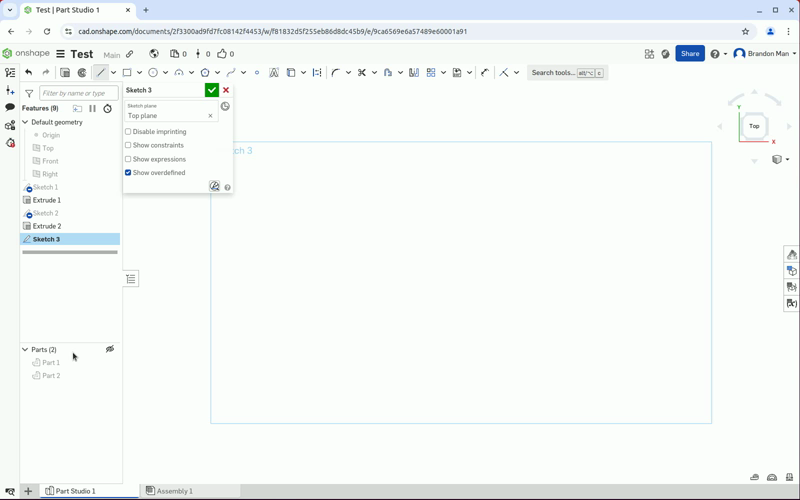
mouse_move(352, 262)
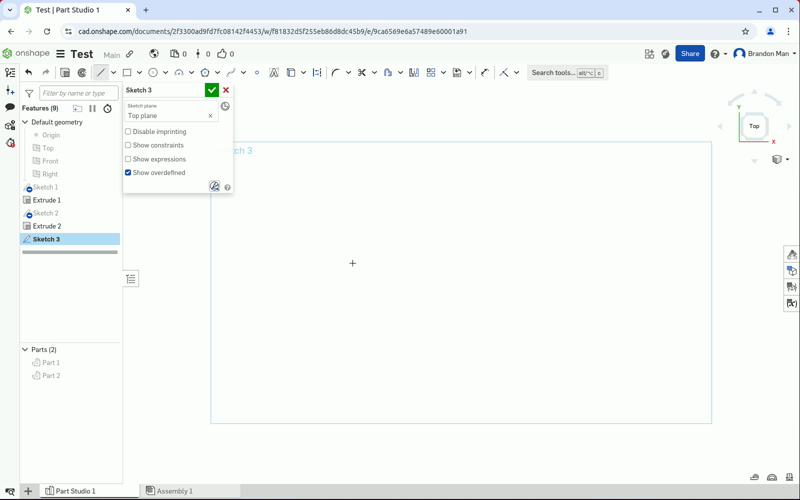
click(352, 262)
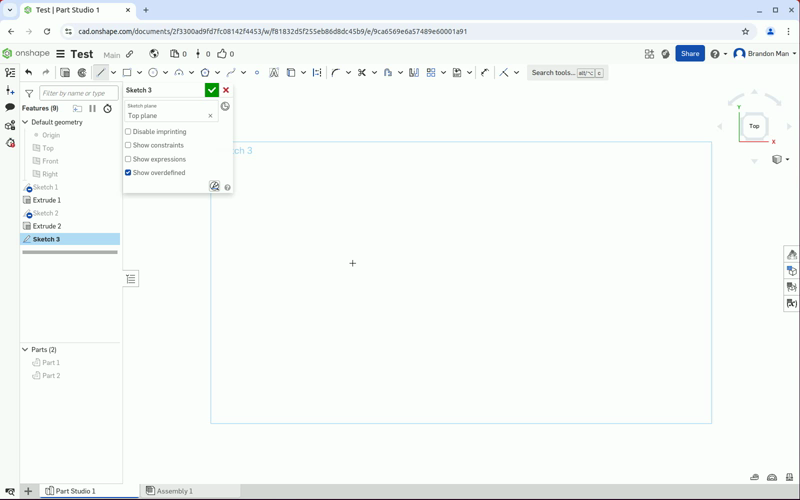
key_up(shift)
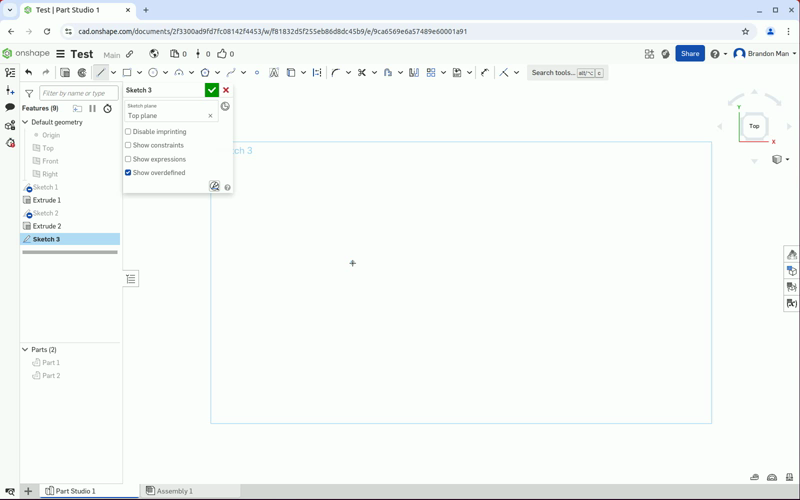
key_down(shift)
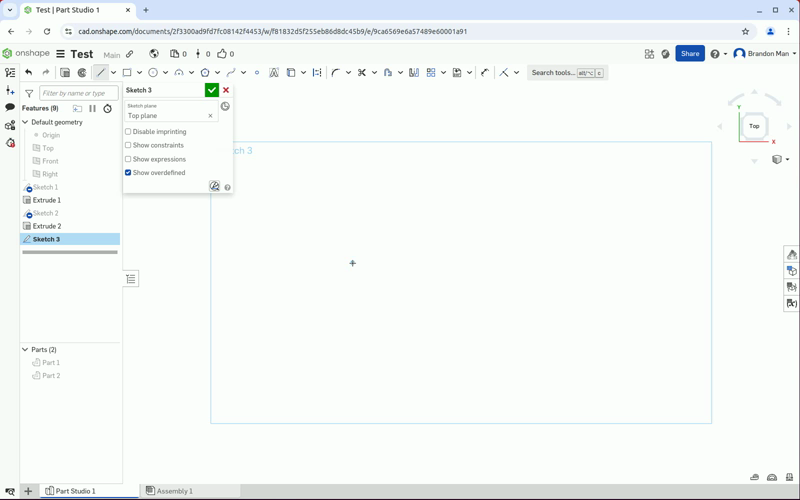
mouse_move(382, 262)
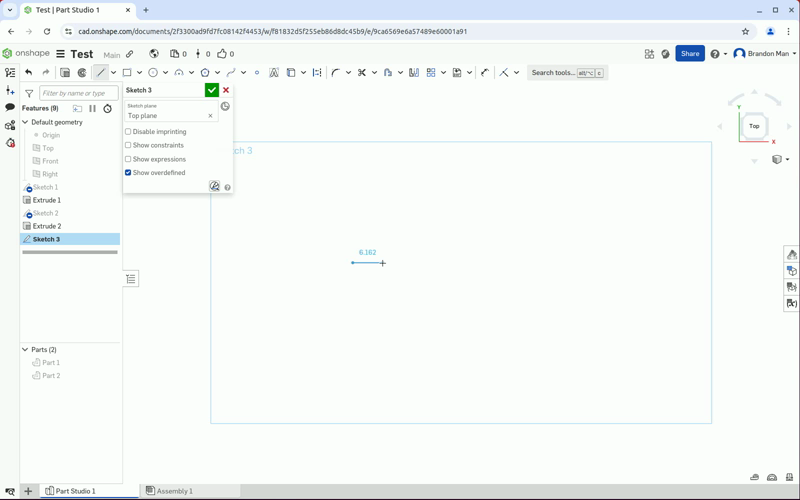
mouse_move(375, 262)
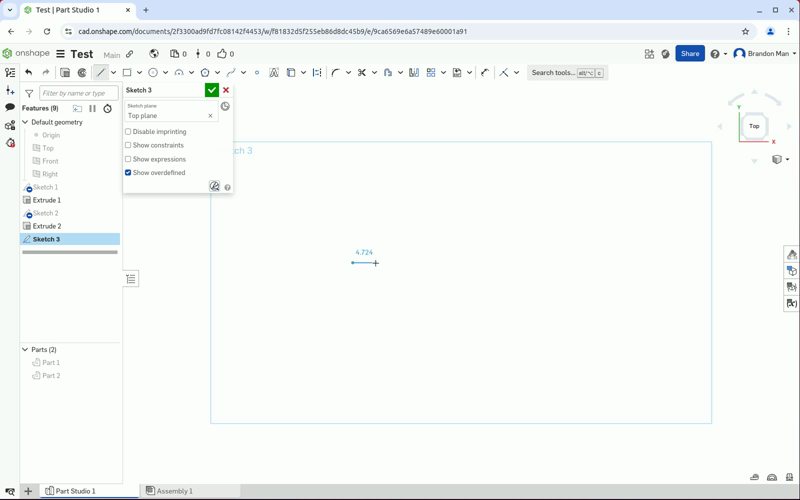
click(375, 262)
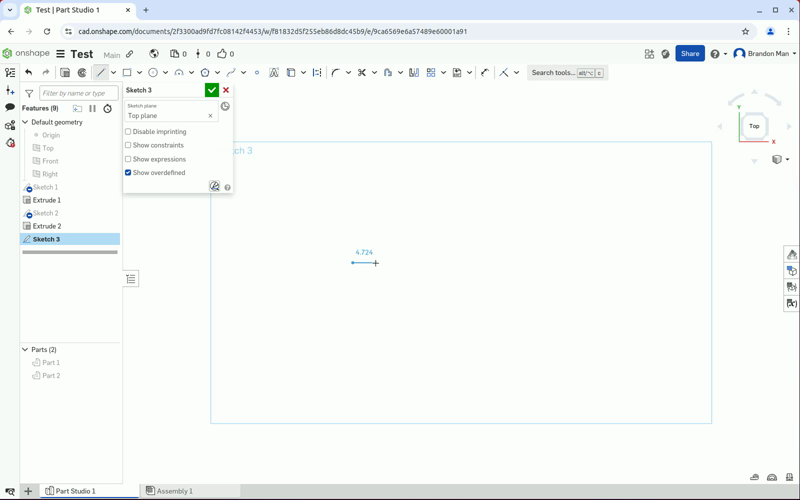
key_up(shift)
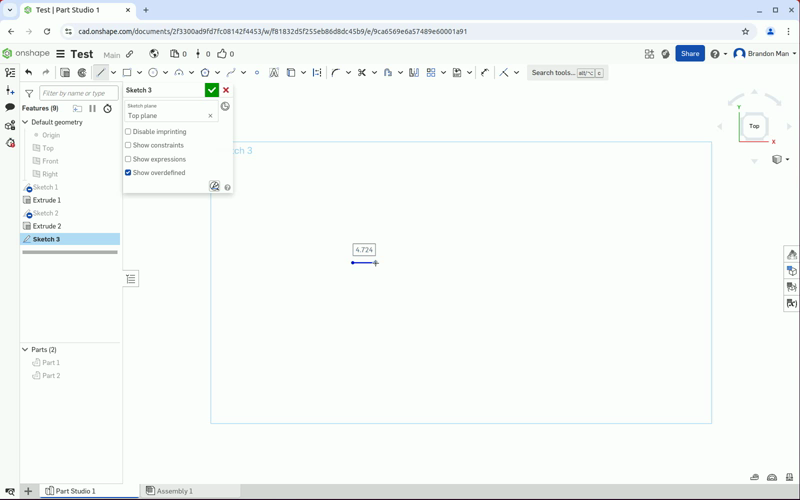
key(esc)
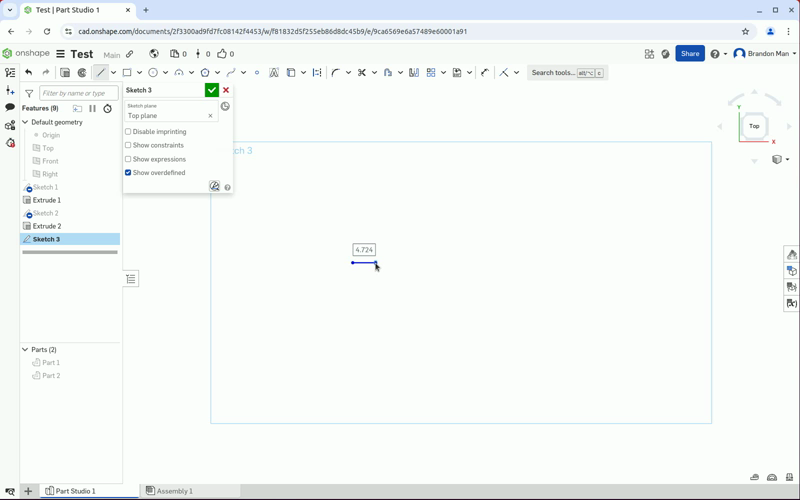
key(a)
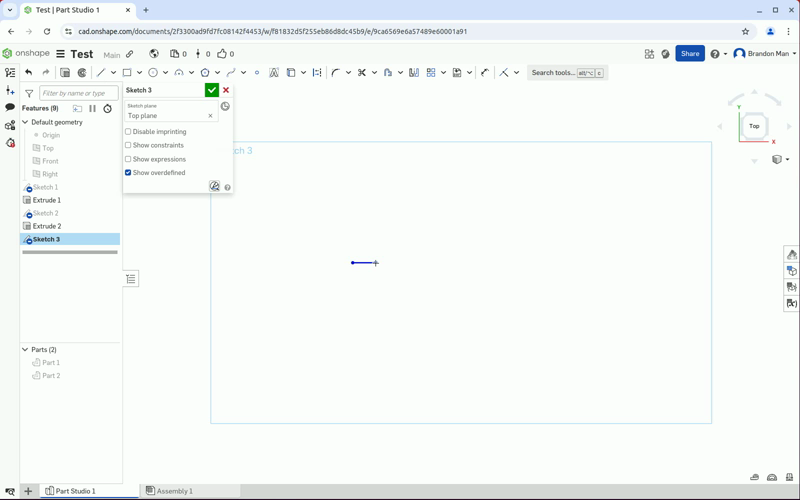
mouse_move(375, 262)
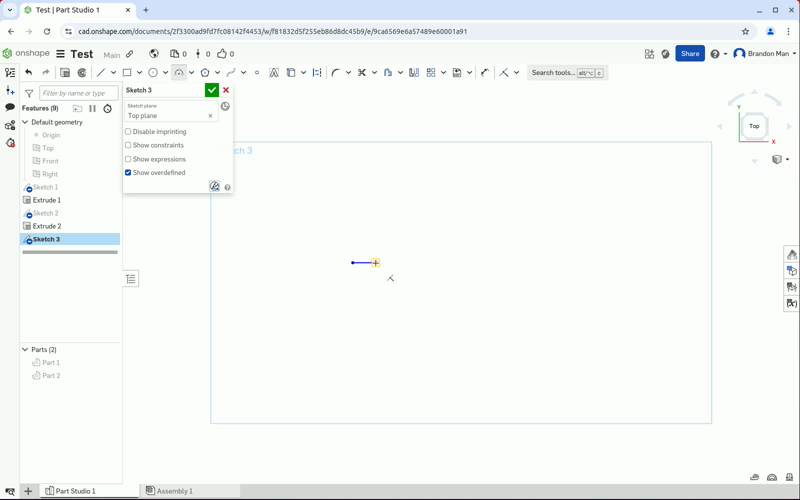
click(375, 262)
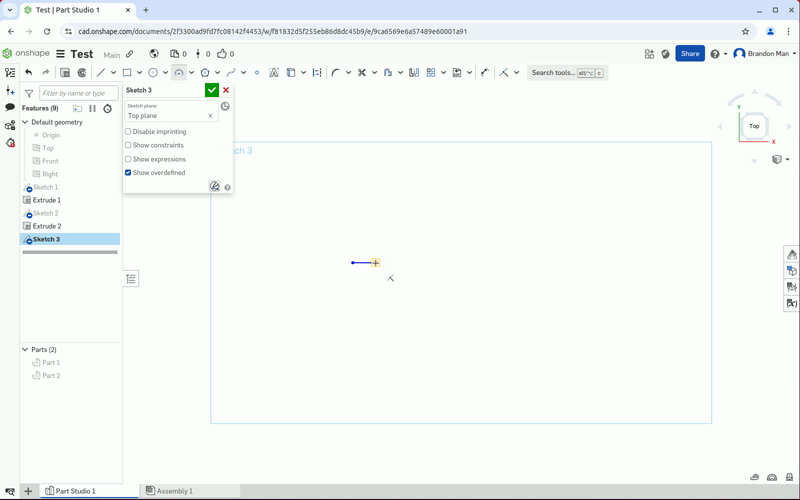
key_down(shift)
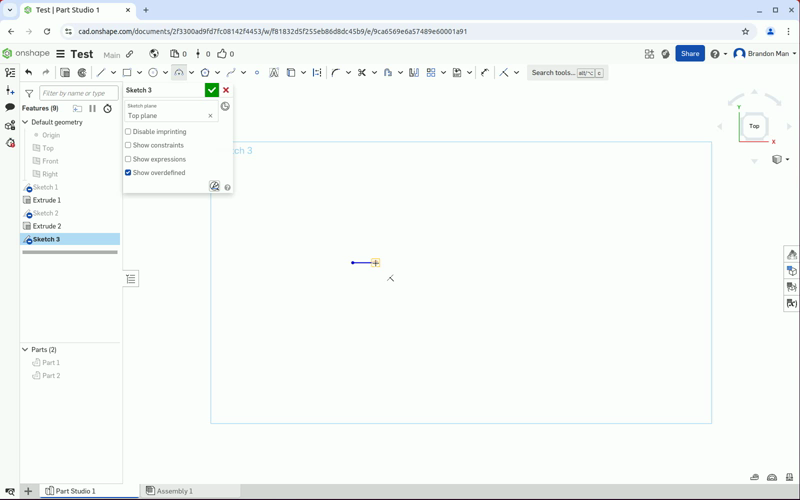
mouse_move(527, 228)
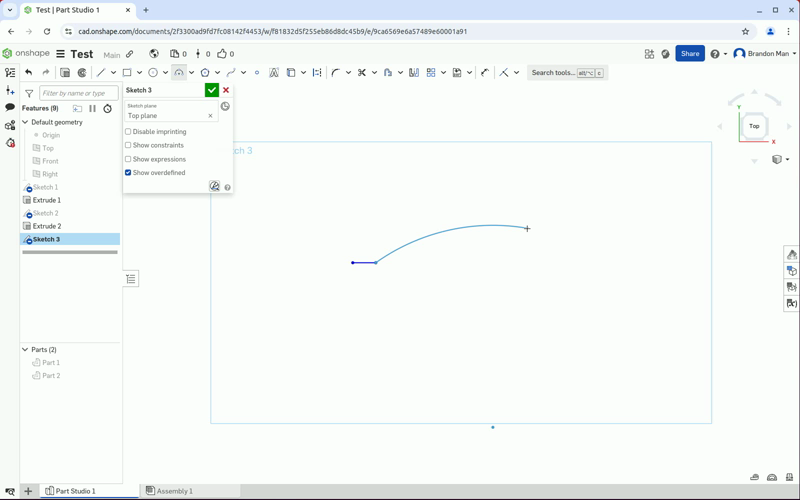
click(527, 228)
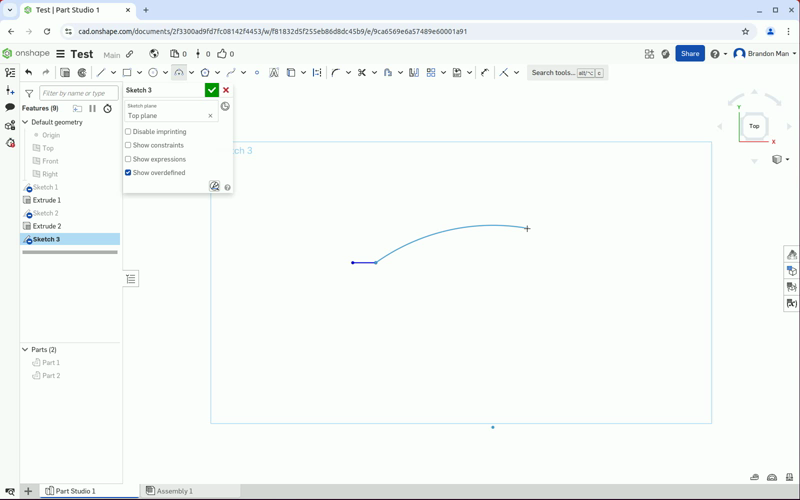
mouse_move(440, 198)
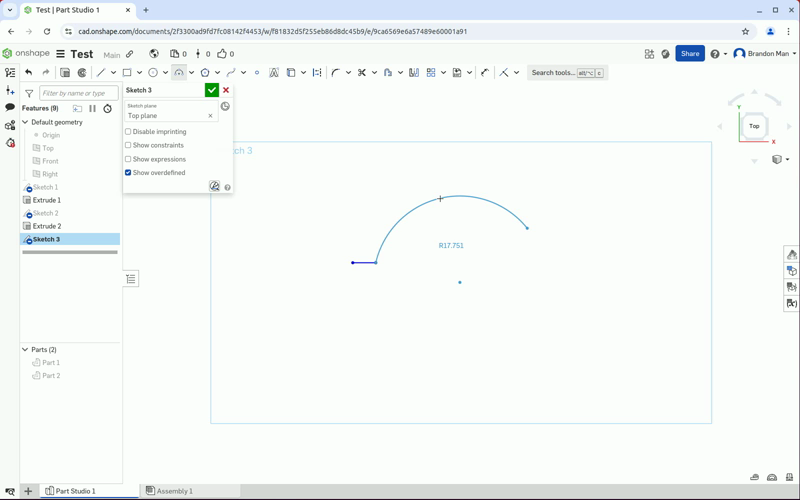
click(440, 198)
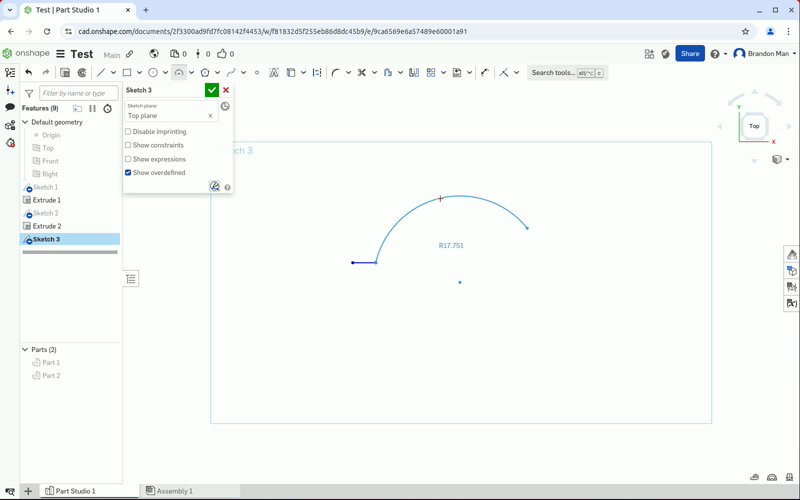
key_up(shift)
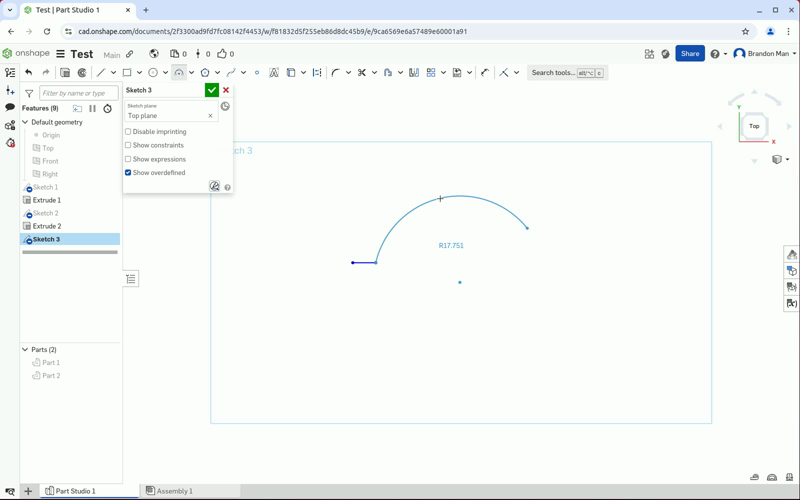
key(esc)
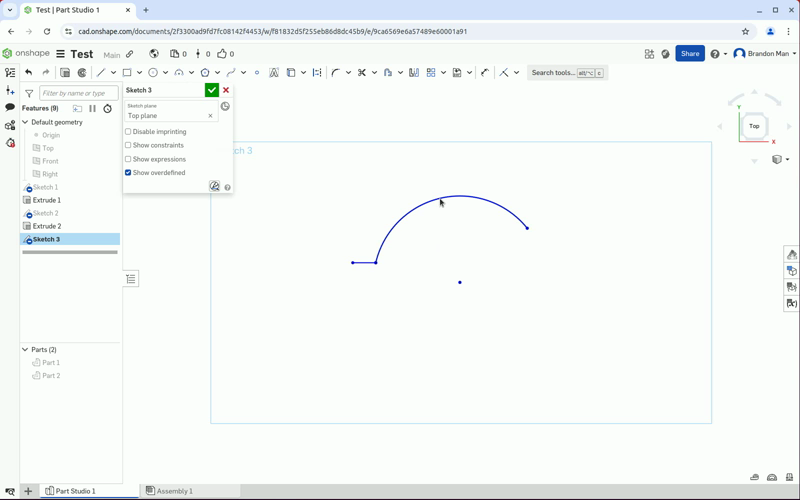
key(l)
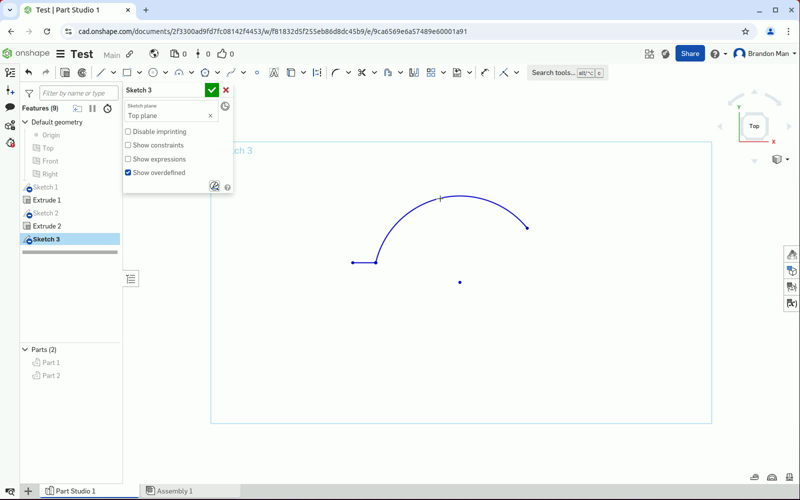
mouse_move(527, 228)
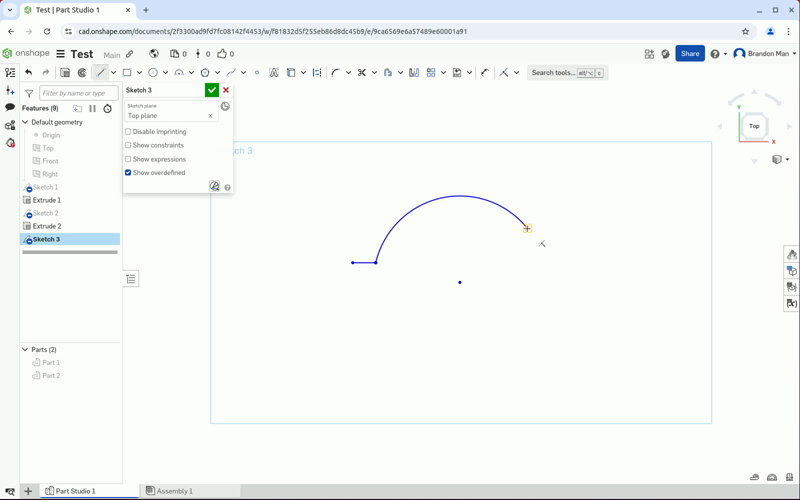
click(527, 228)
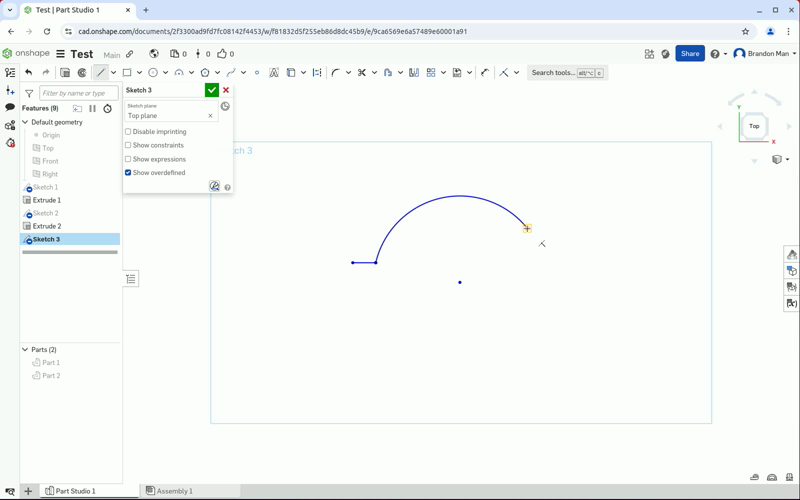
key_down(shift)
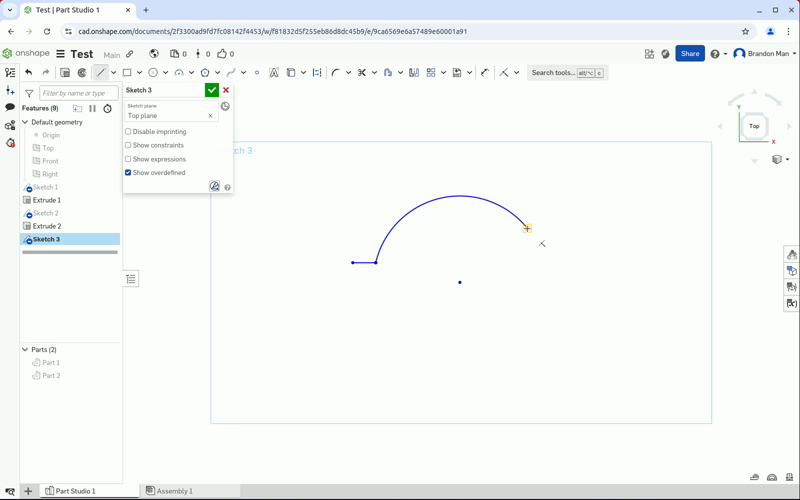
mouse_move(557, 228)
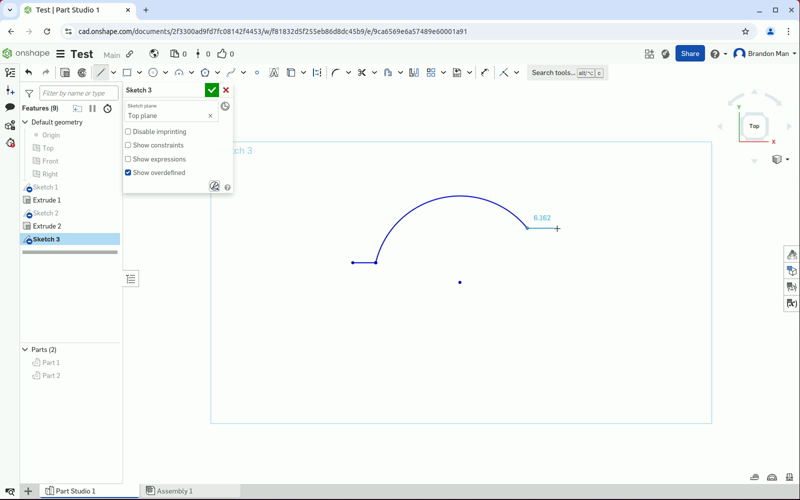
mouse_move(547, 219)
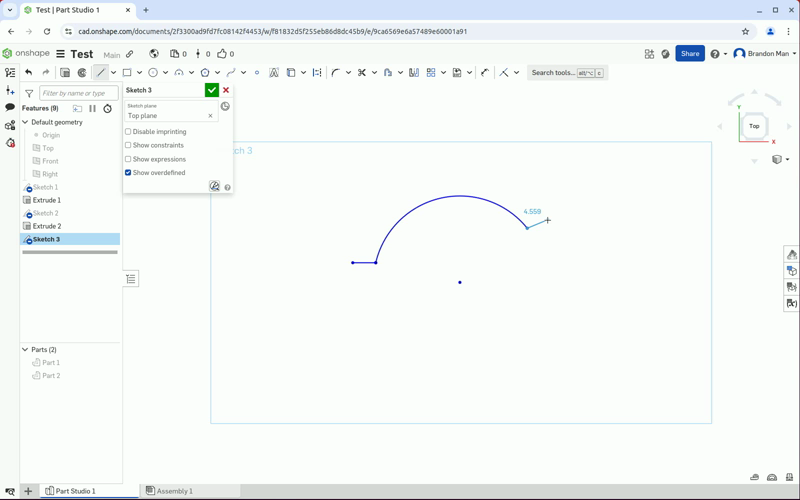
click(547, 219)
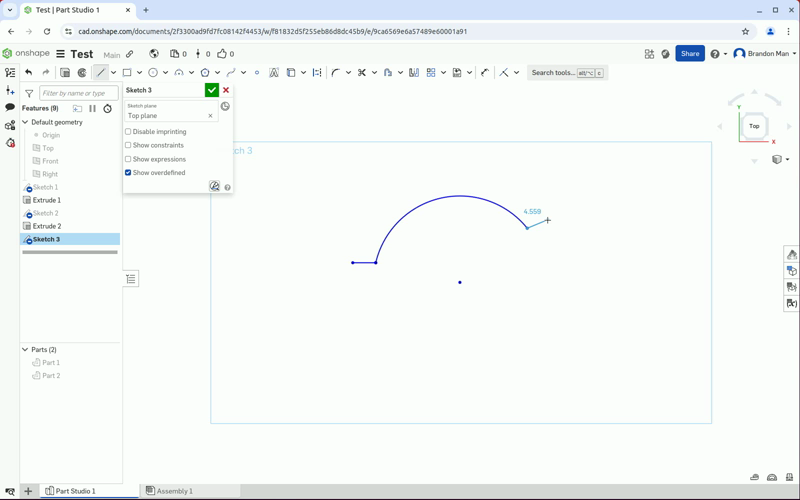
key_up(shift)
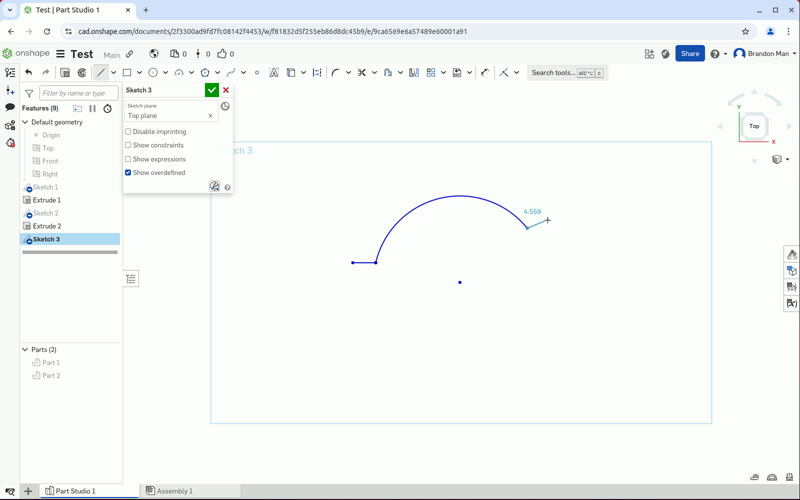
key(esc)
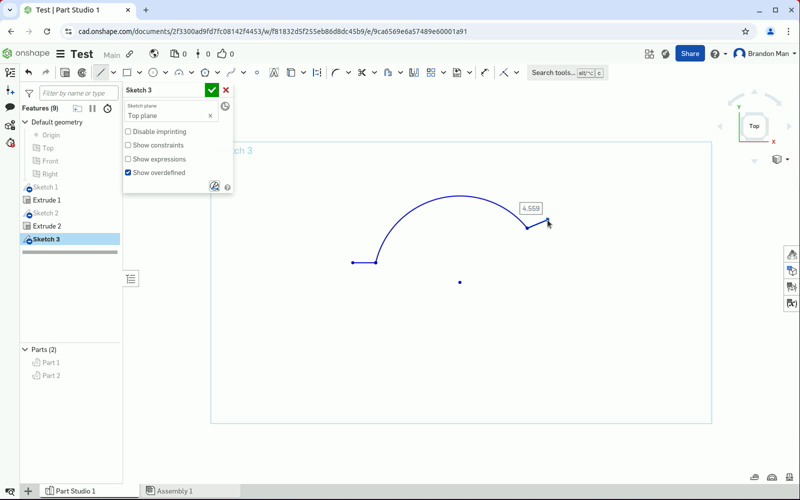
key(a)
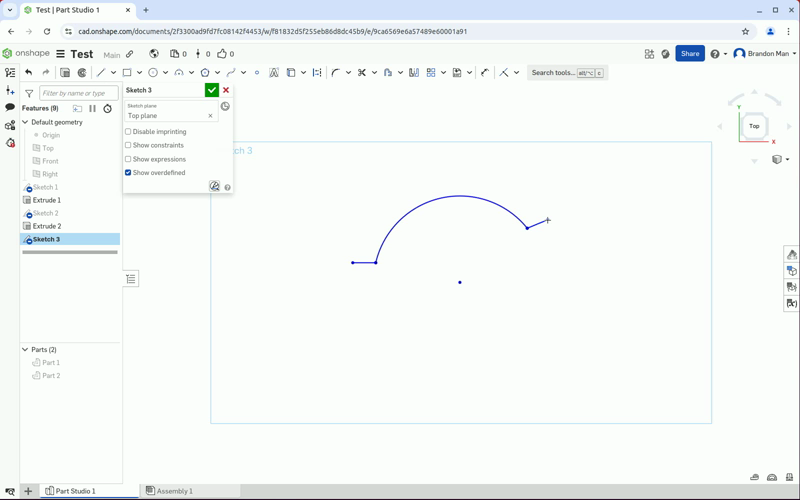
mouse_move(547, 219)
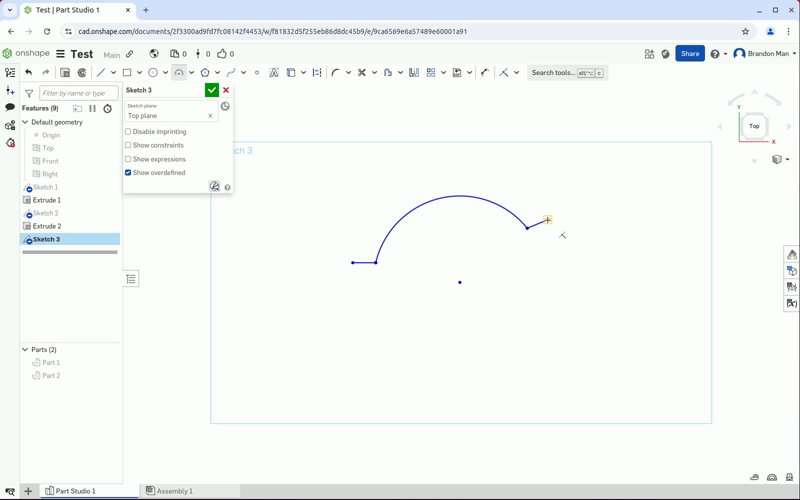
click(547, 219)
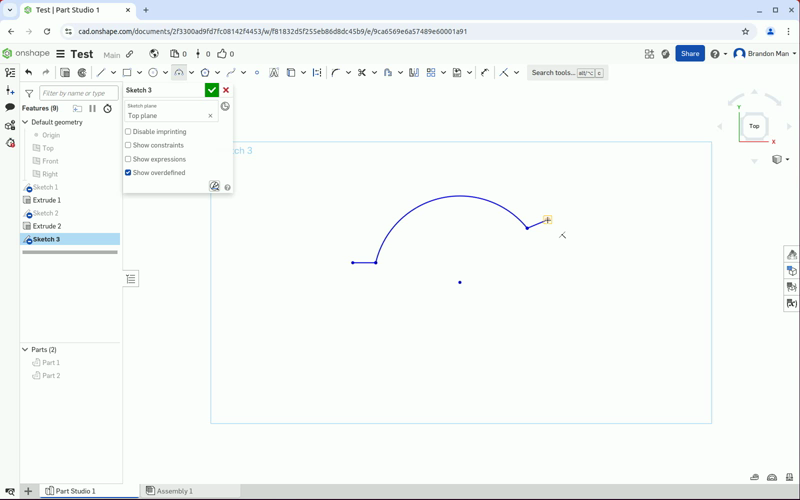
mouse_move(352, 262)
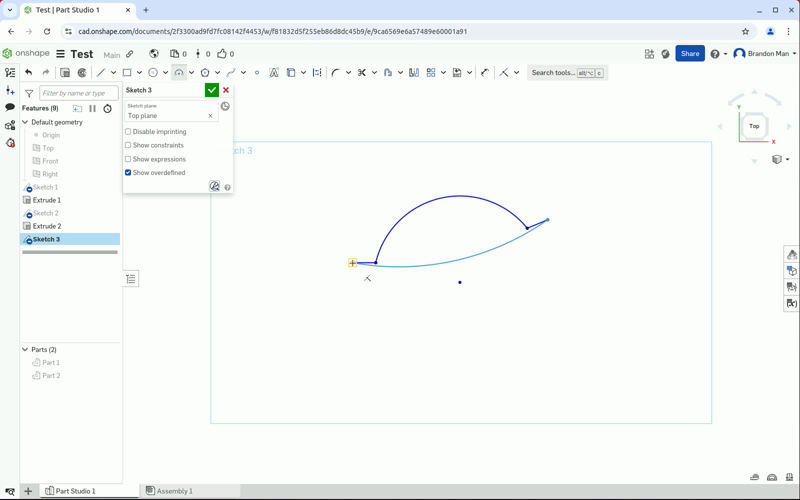
click(352, 262)
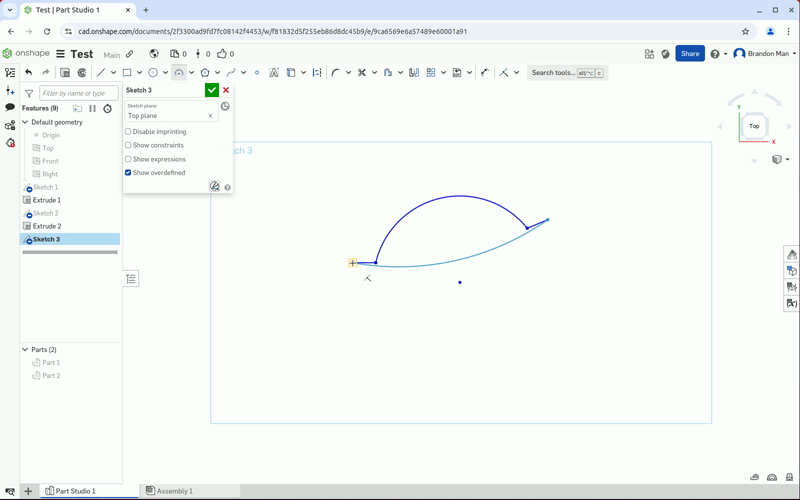
key_down(shift)
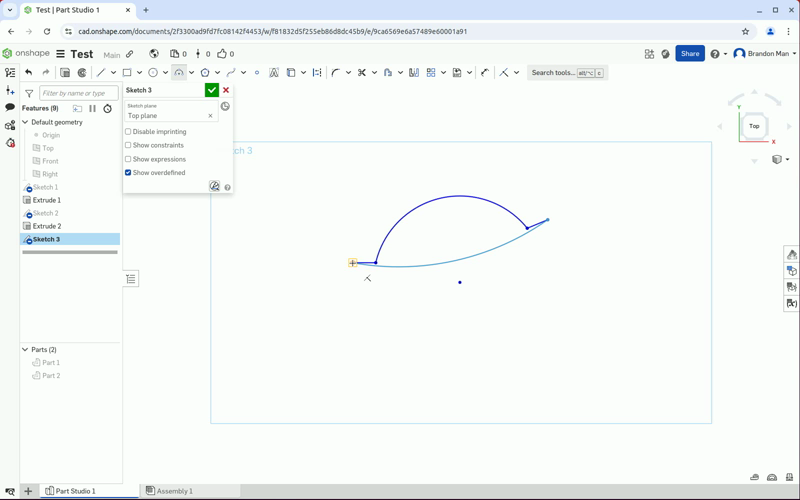
mouse_move(436, 177)
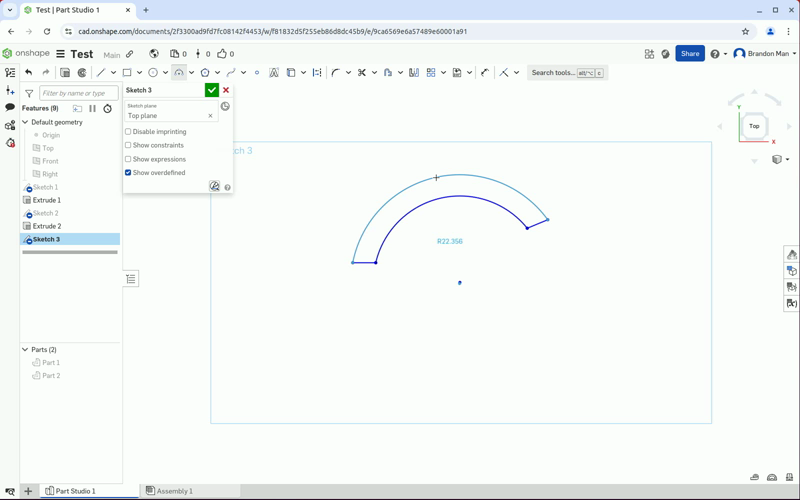
click(436, 177)
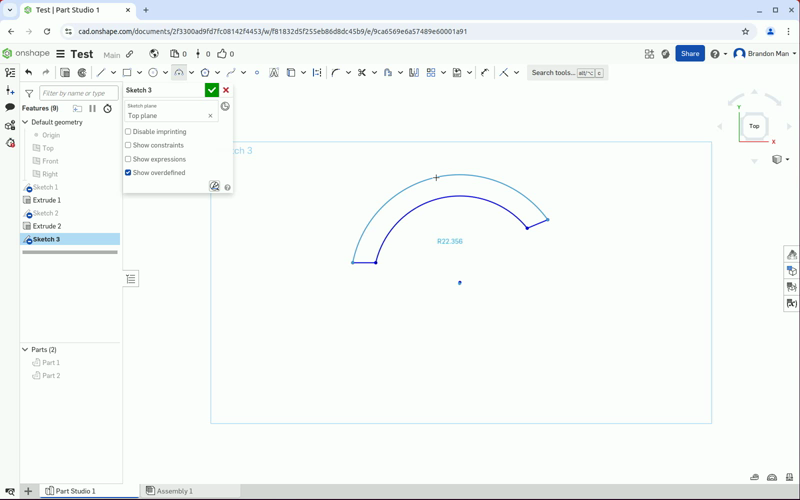
key_up(shift)
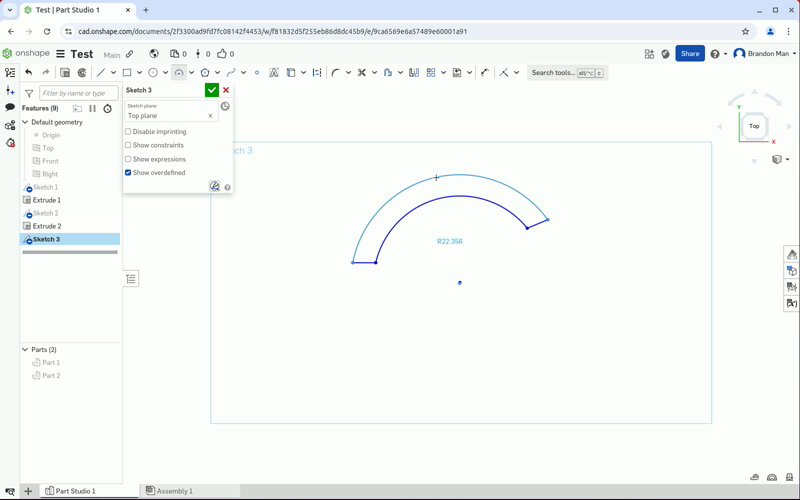
key(esc)
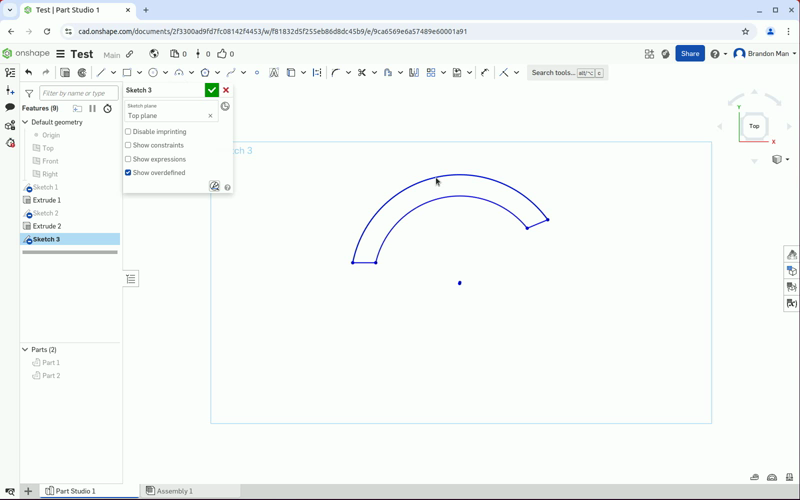
mouse_move(395, 211)
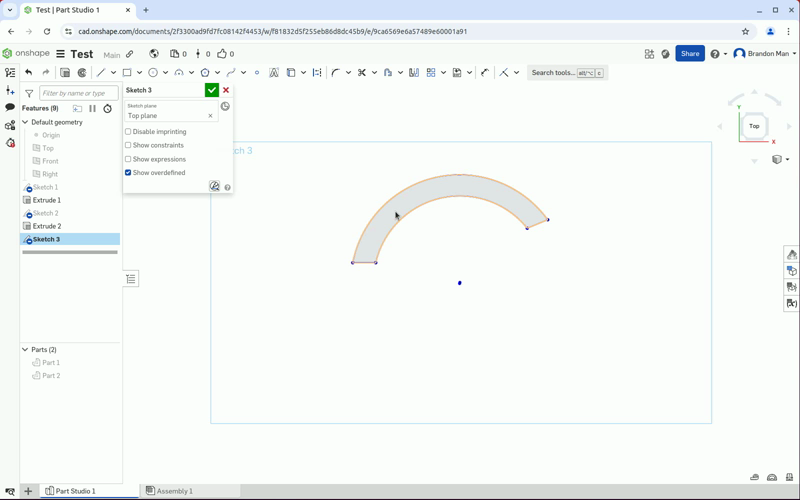
click(395, 211)
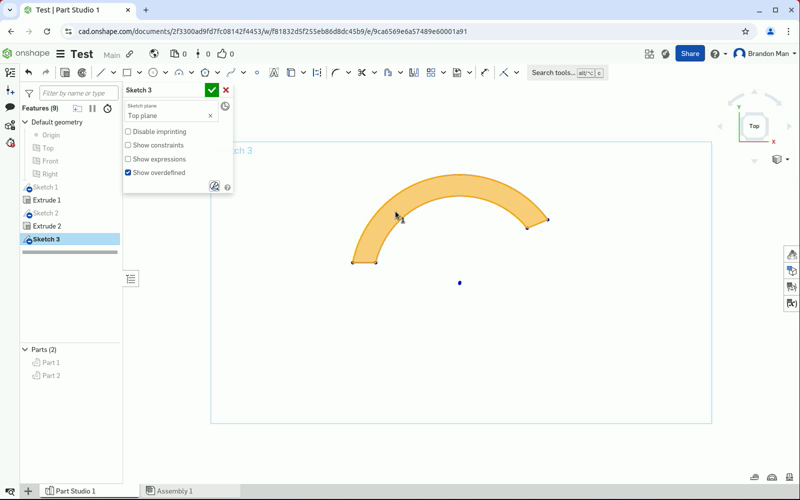
mouse_move(73, 352)
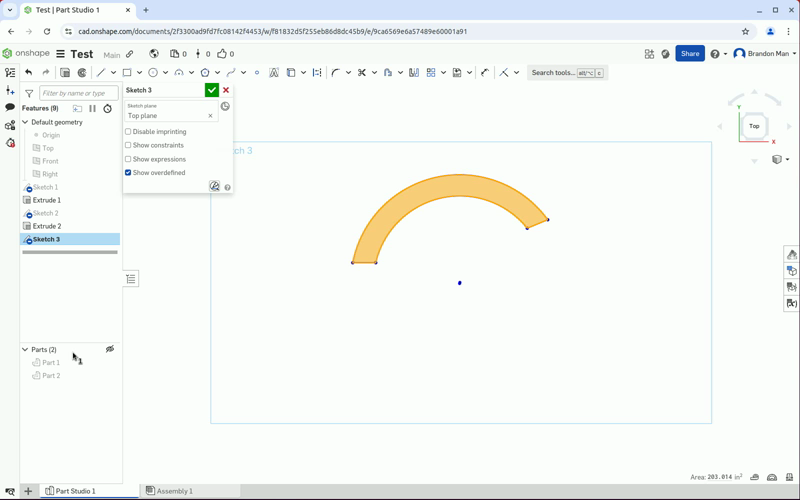
key(shift+y)
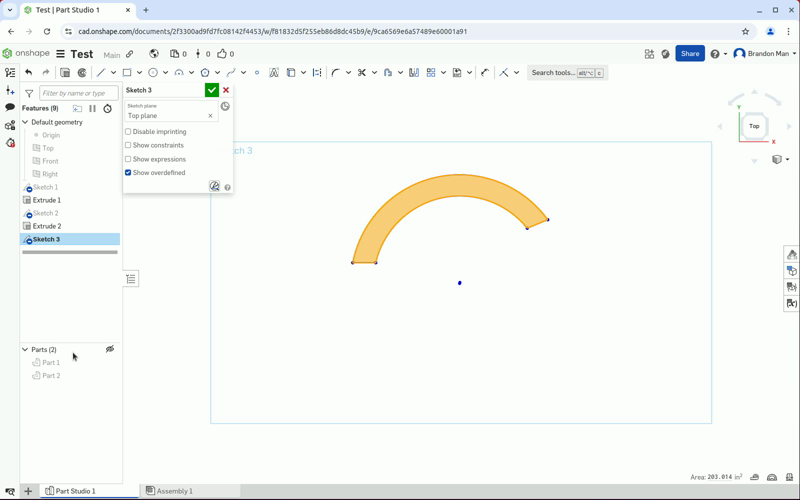
key(shift+e)
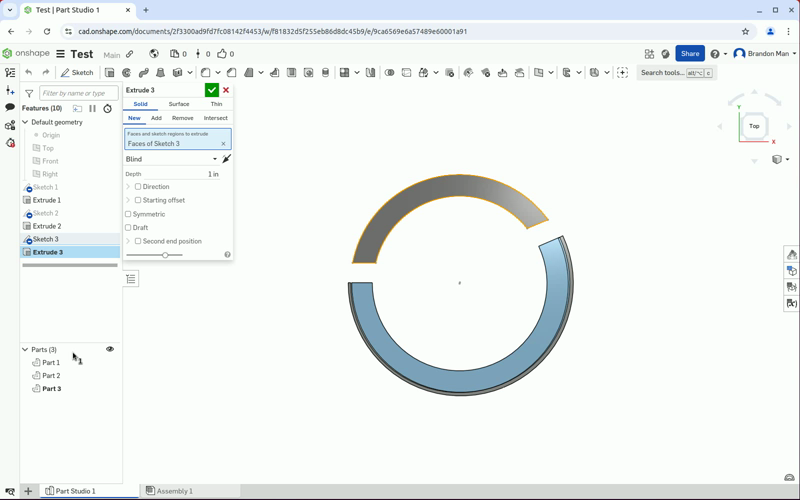
mouse_move(143, 106)
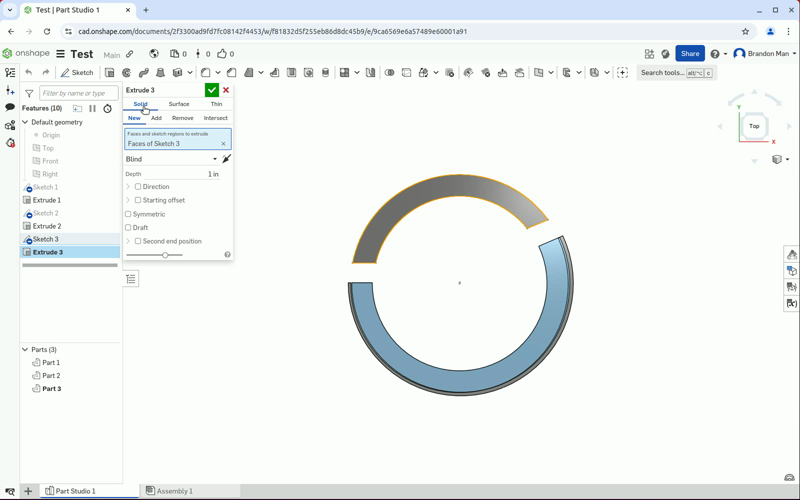
click(143, 106)
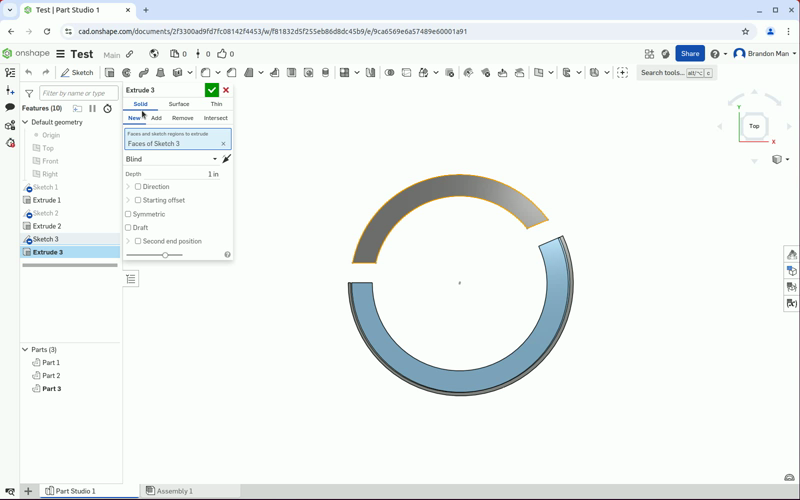
mouse_move(137, 120)
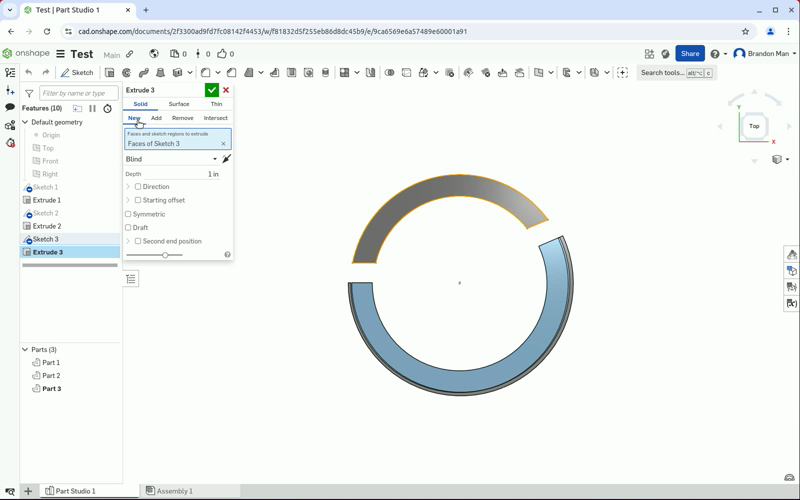
click(137, 120)
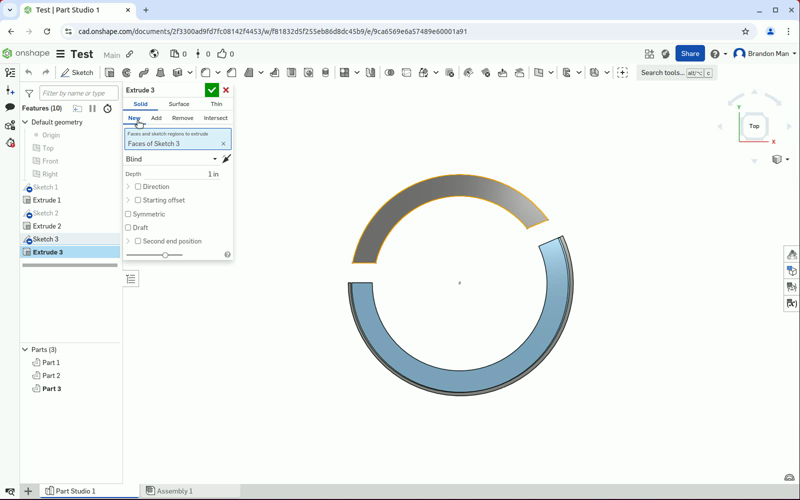
key(tab, 4)
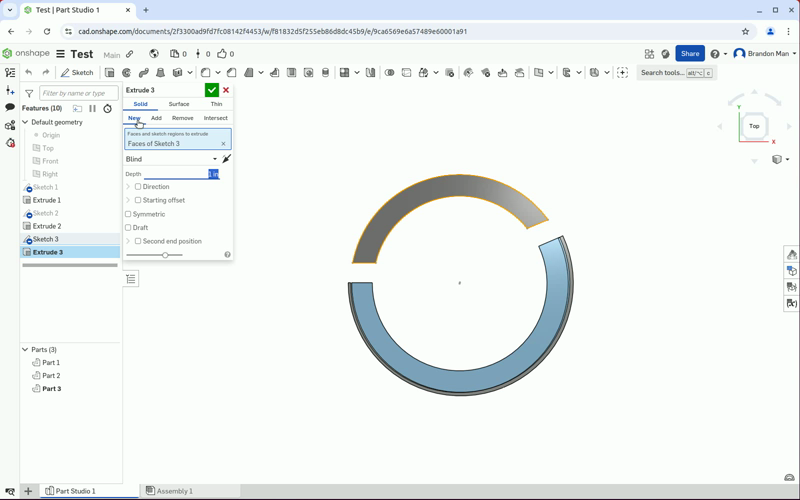
text(-19.257)
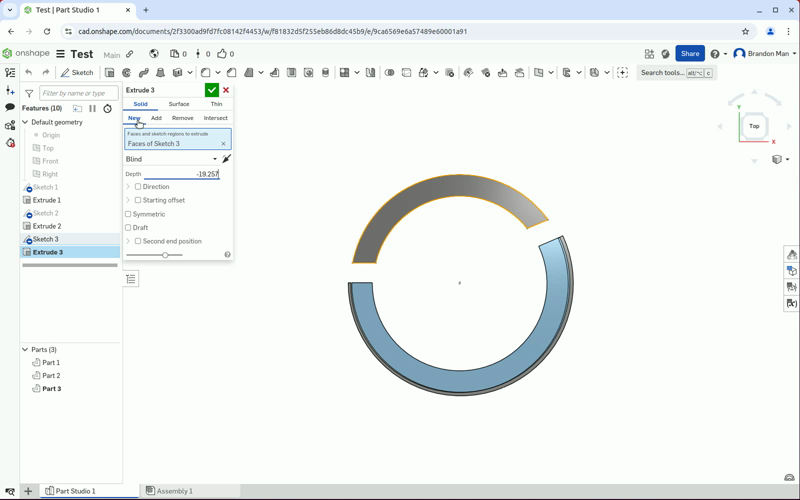
key(enter)
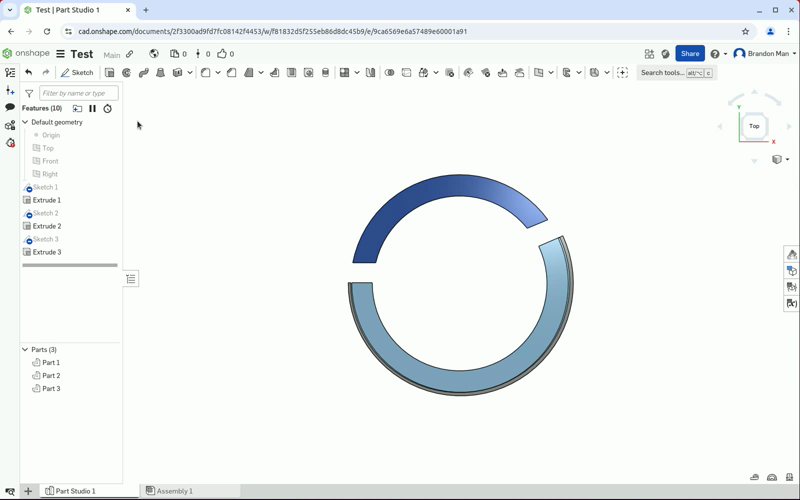
key(shift+h)
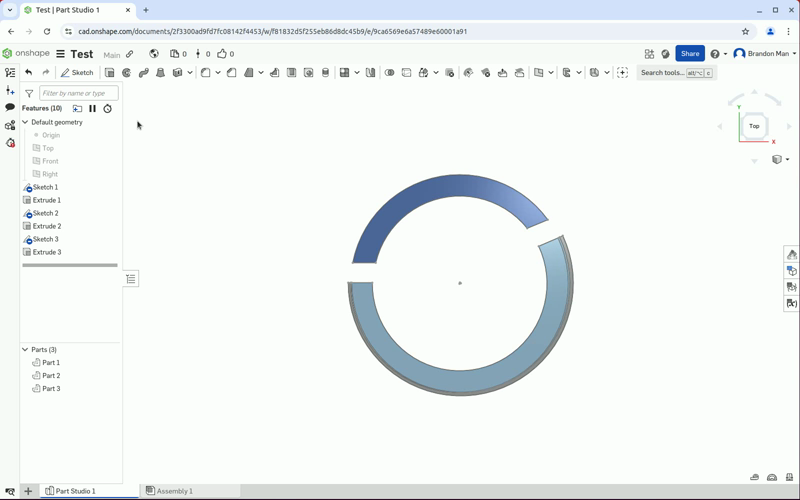
key(shift+h)
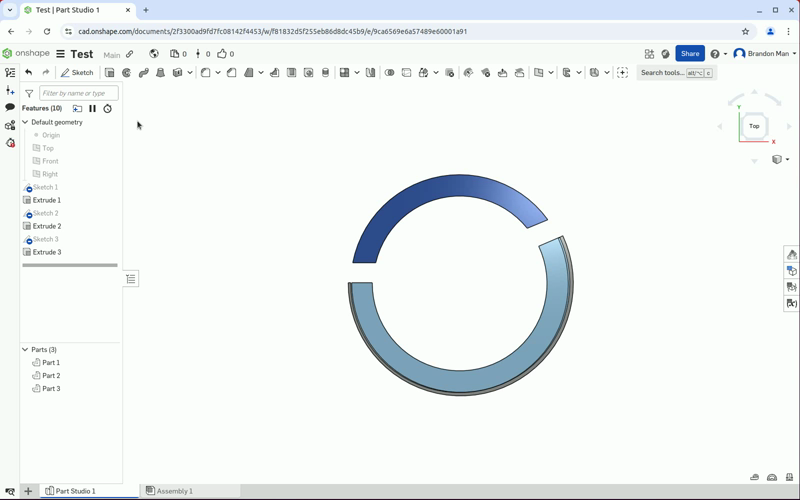
mouse_move(73, 189)
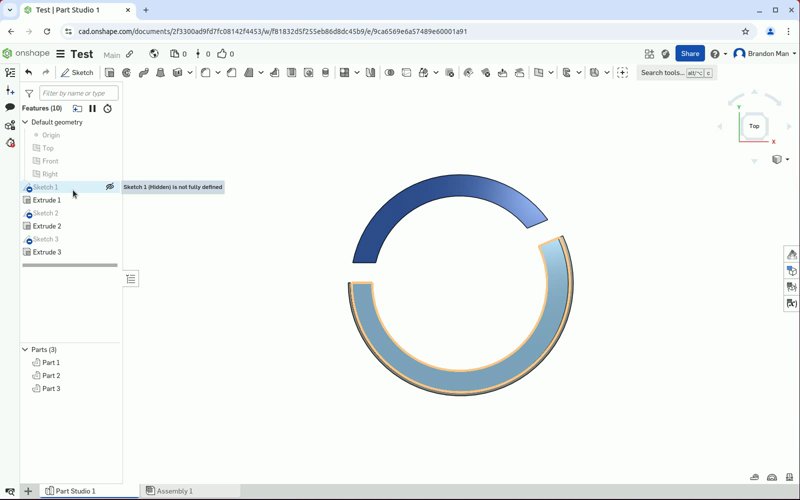
click(73, 189)
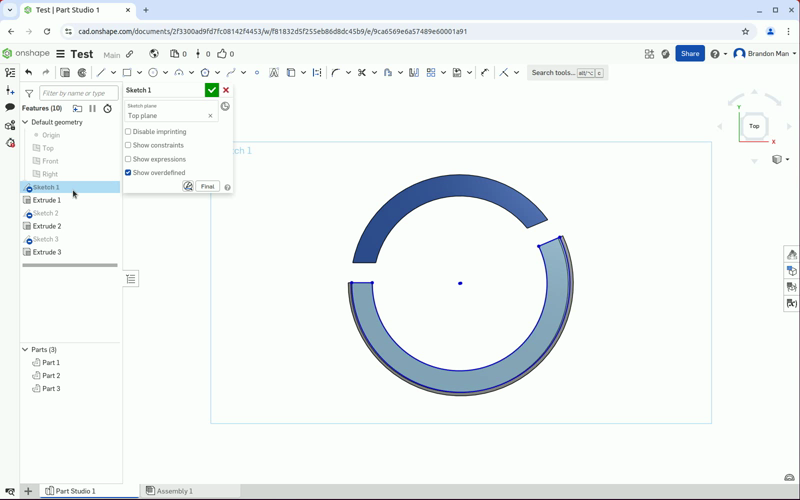
mouse_move(229, 92)
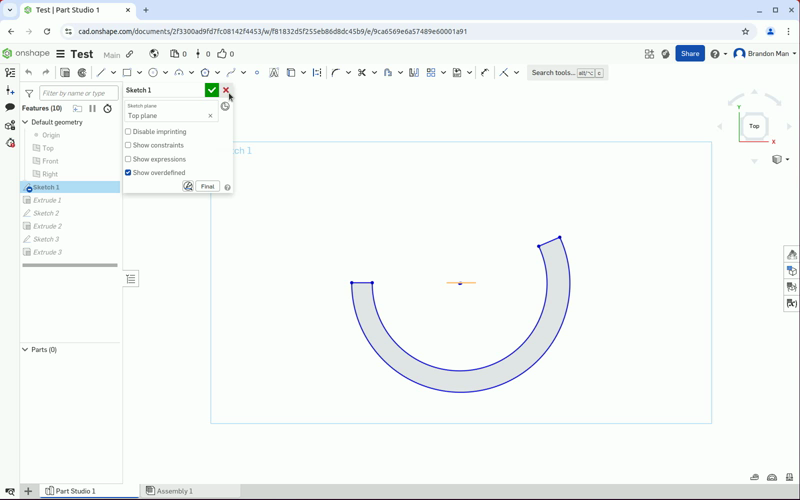
click(229, 92)
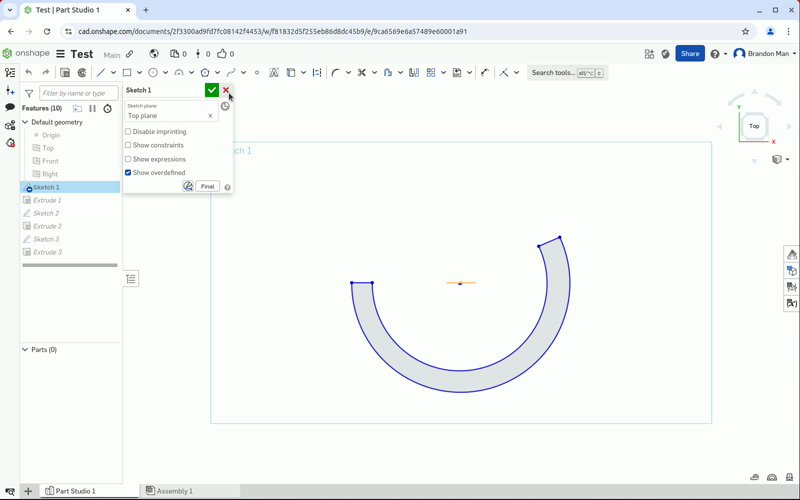
key(shift+s)
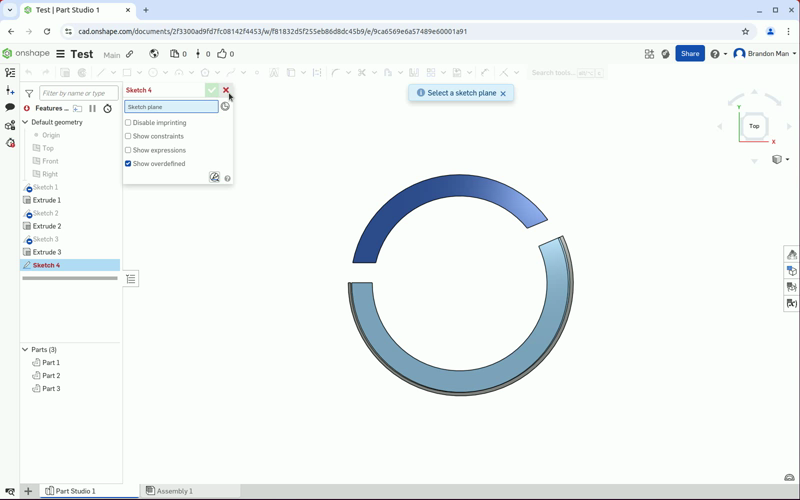
mouse_move(73, 150)
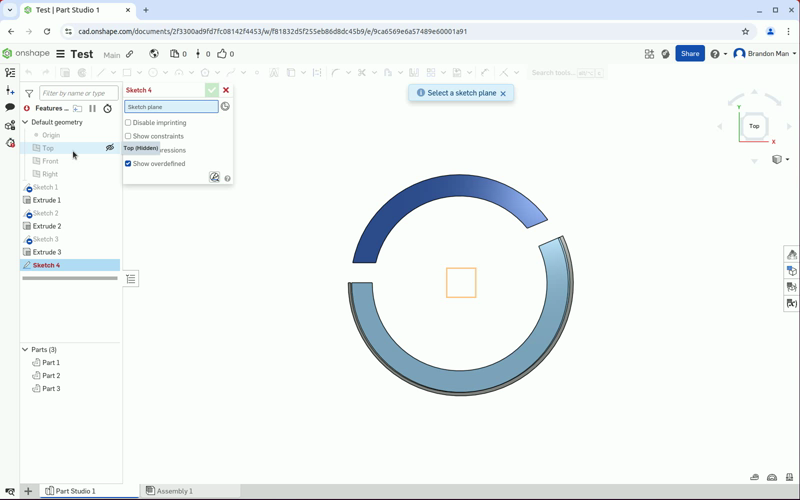
click(73, 150)
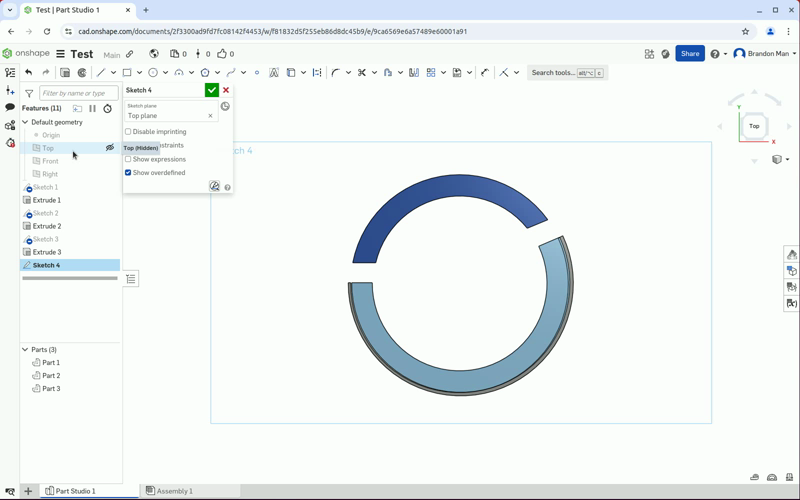
mouse_move(73, 352)
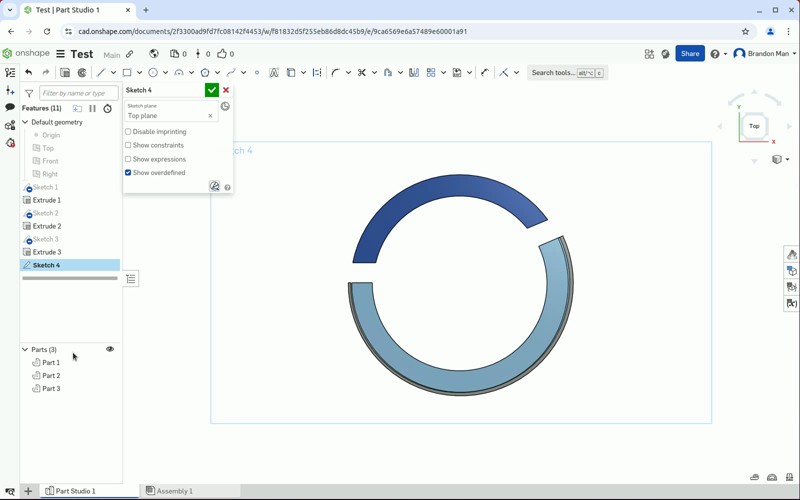
key(y)
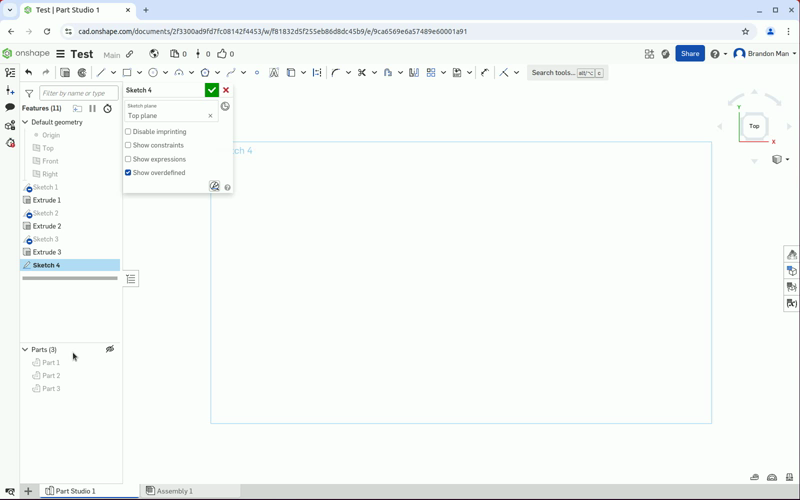
key(l)
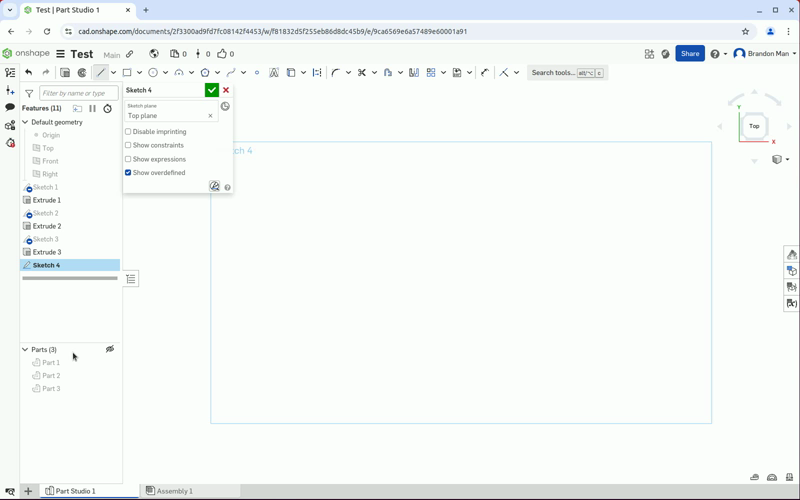
key_down(shift)
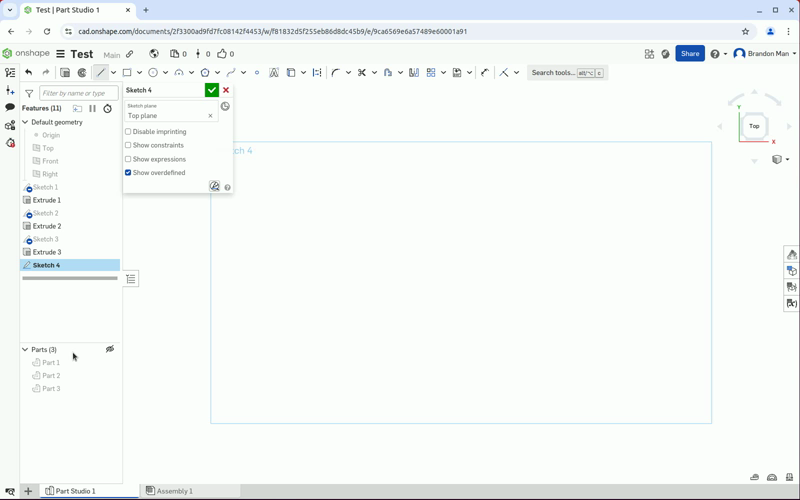
mouse_move(350, 262)
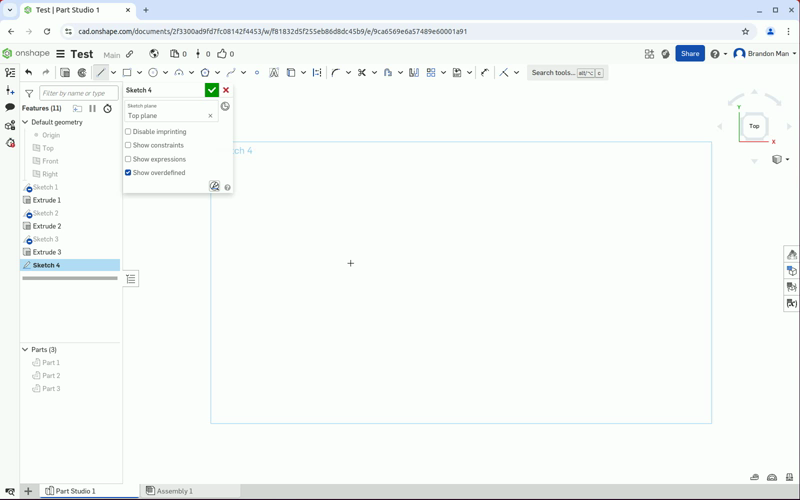
click(350, 262)
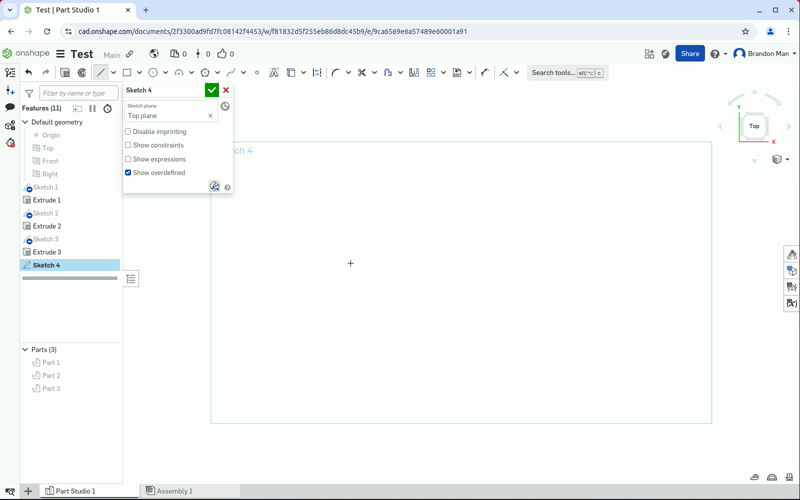
key_up(shift)
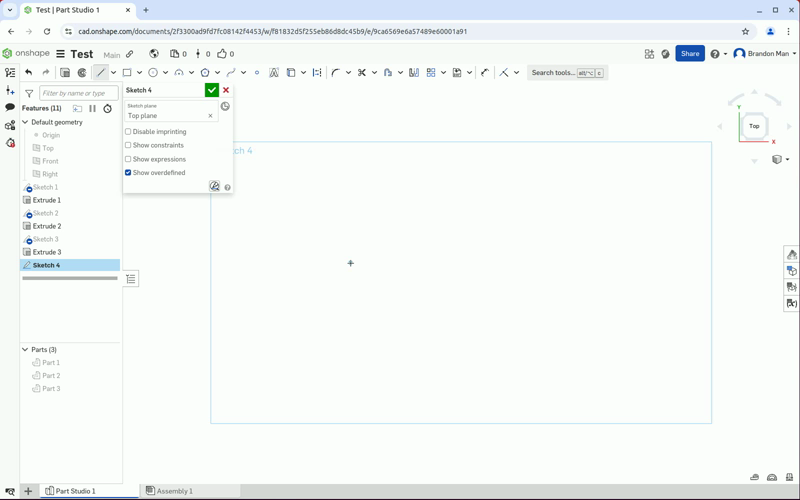
key_down(shift)
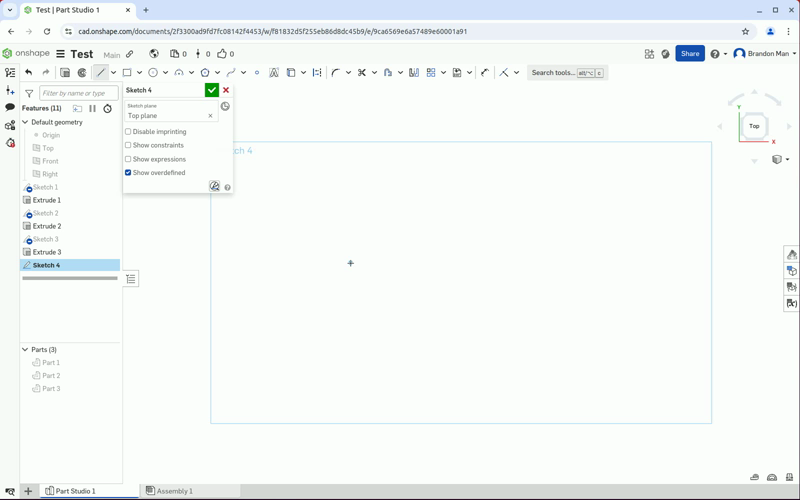
mouse_move(380, 262)
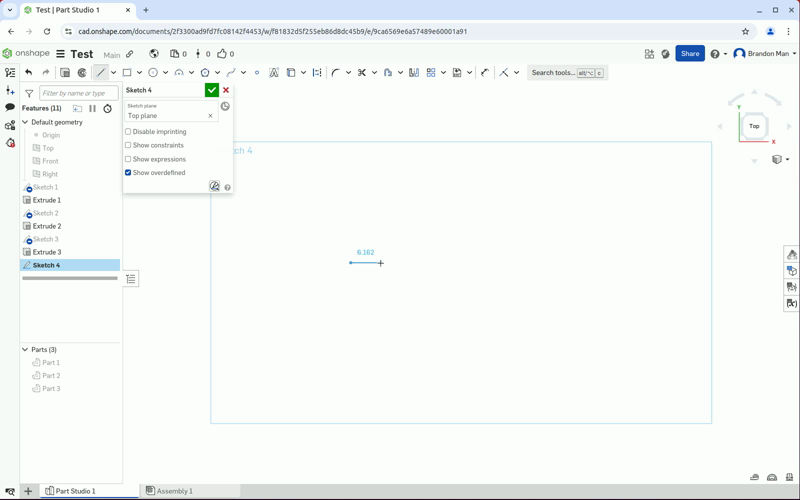
mouse_move(354, 262)
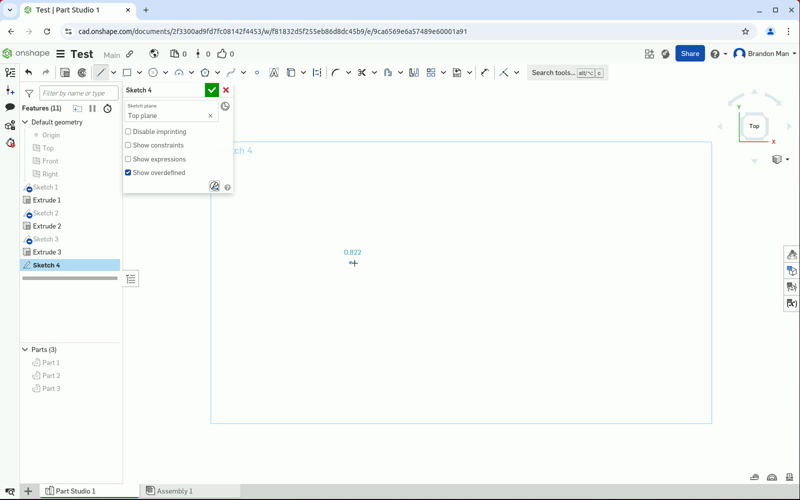
scroll(6)
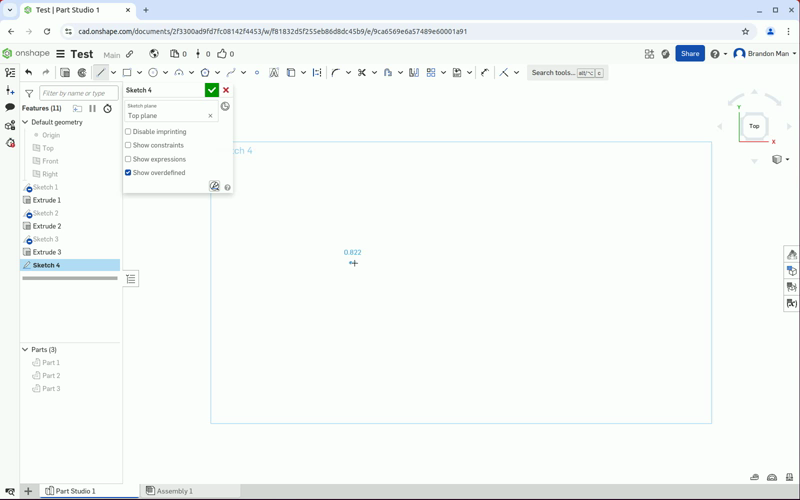
scroll(6)
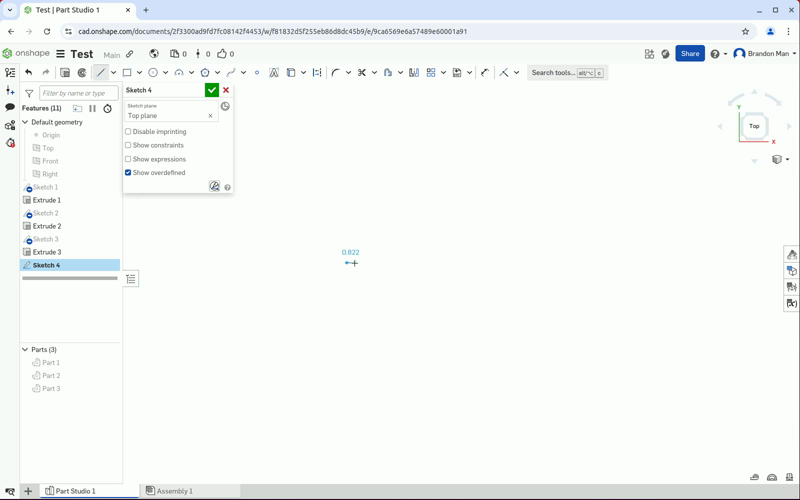
scroll(6)
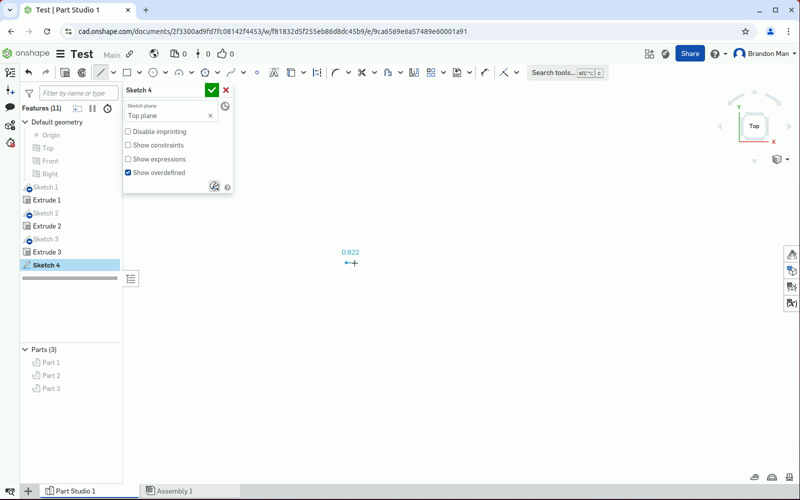
scroll(6)
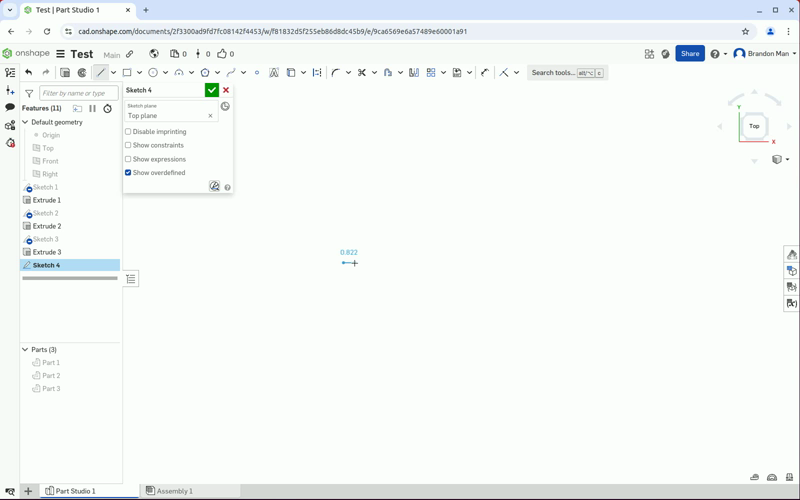
scroll(6)
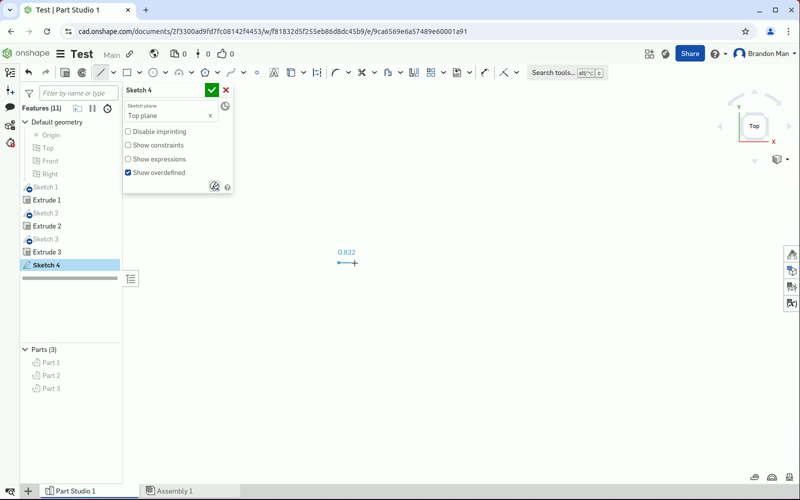
scroll(6)
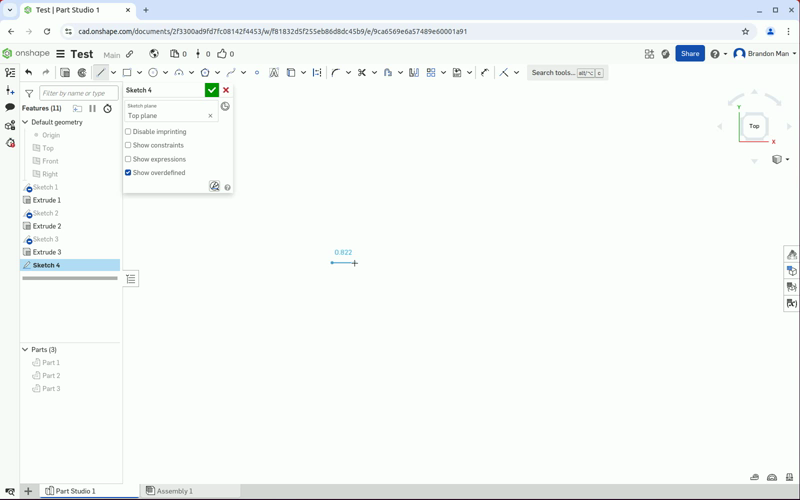
scroll(6)
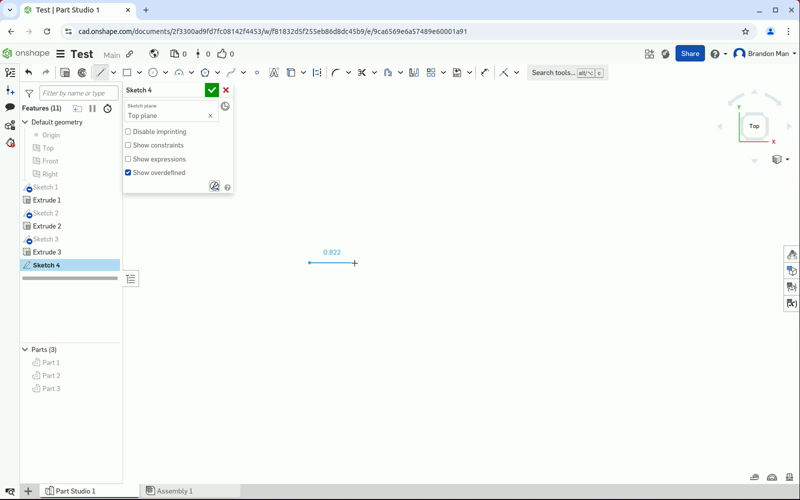
click(354, 262)
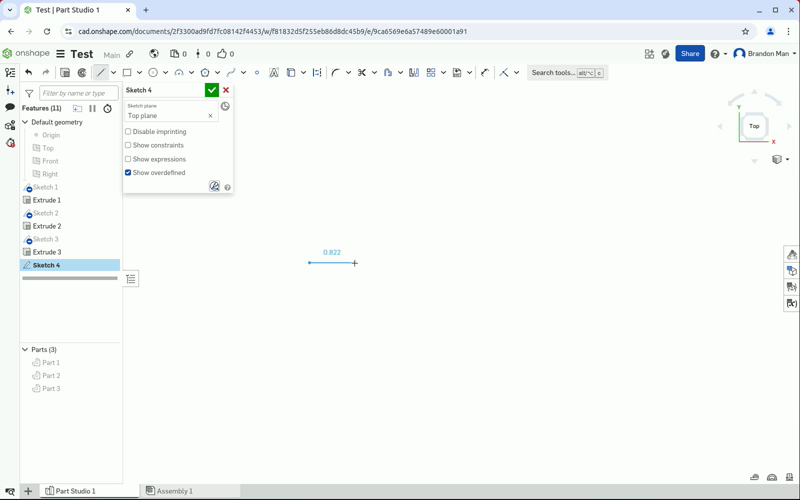
scroll(-6)
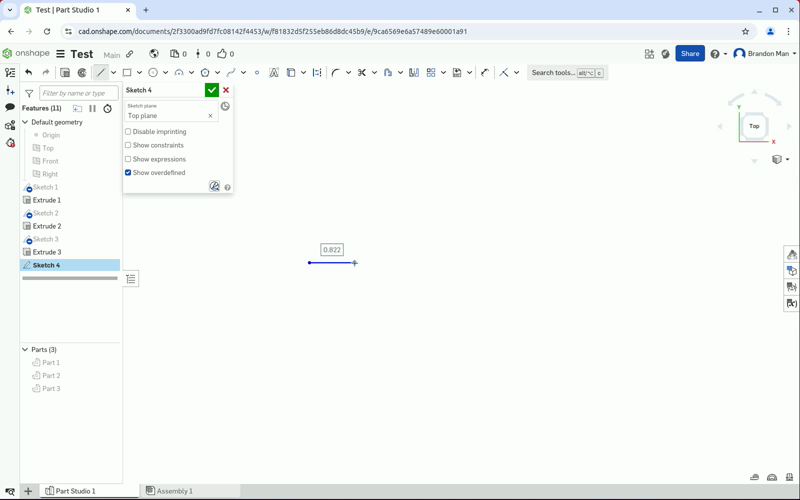
scroll(-6)
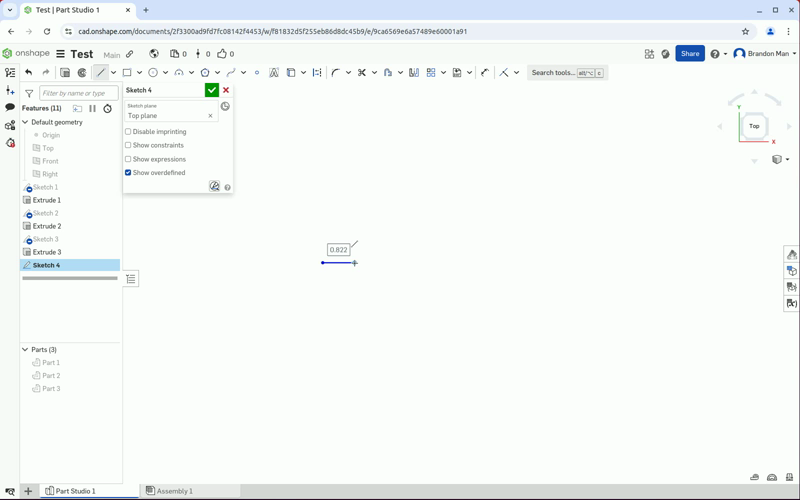
scroll(-6)
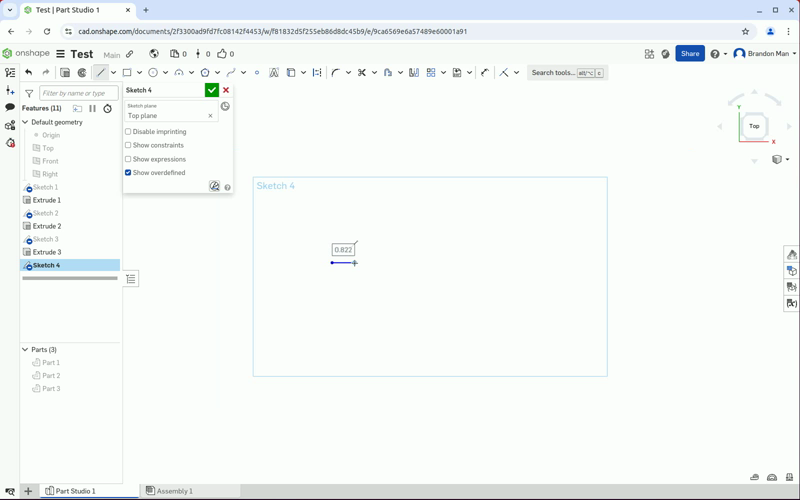
scroll(-6)
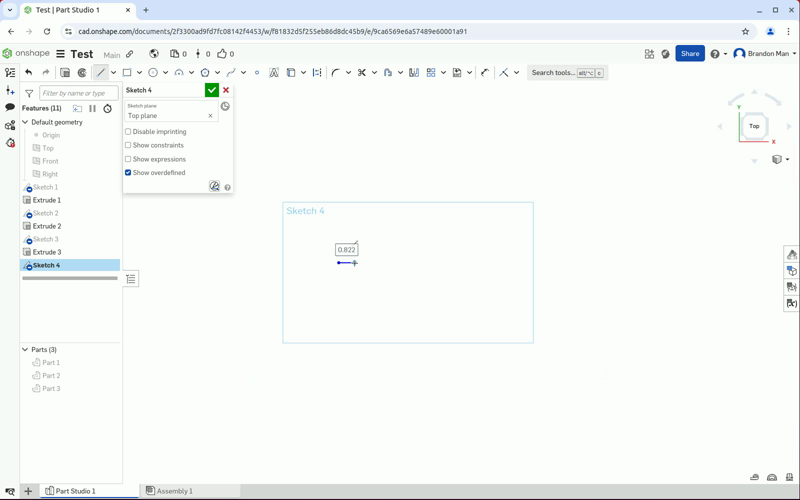
scroll(-6)
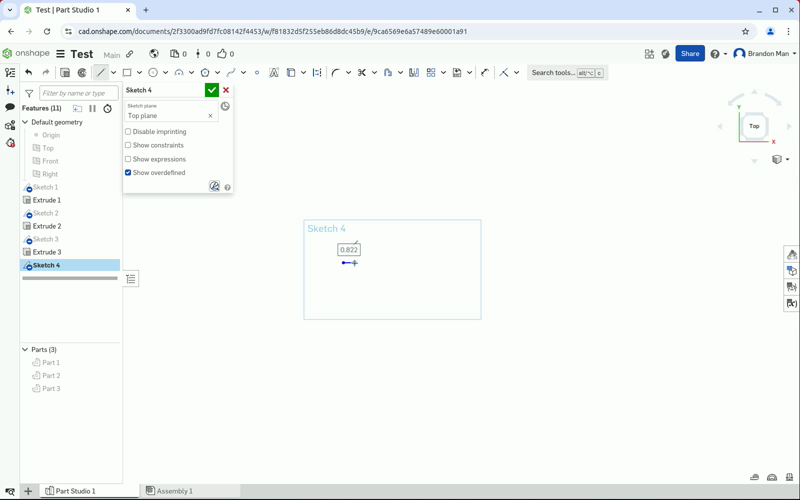
scroll(-6)
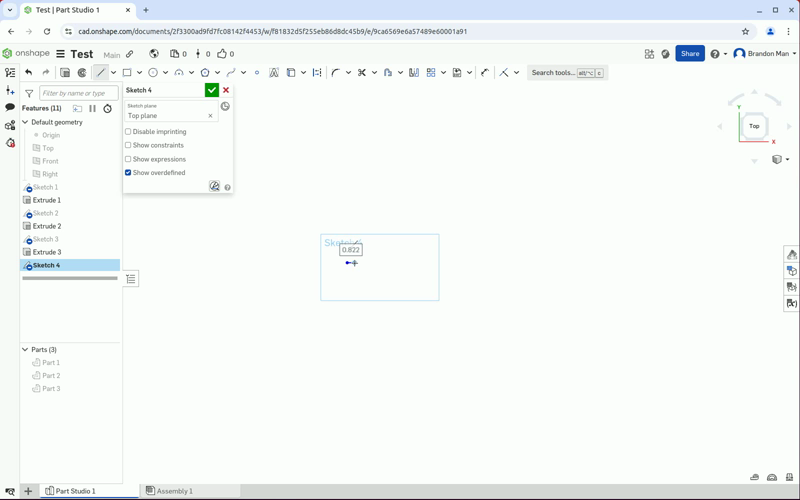
scroll(-6)
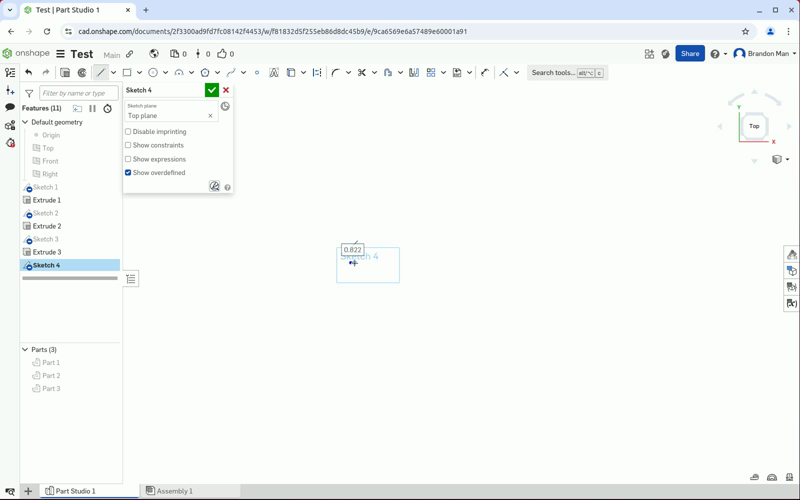
key_up(shift)
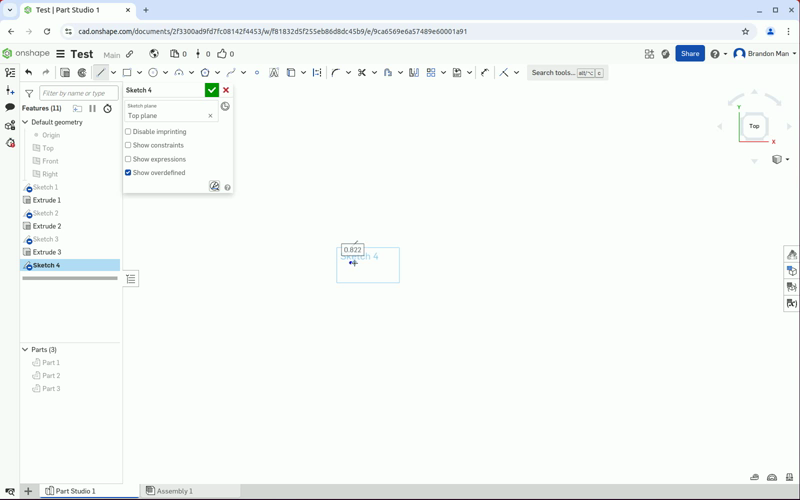
key(esc)
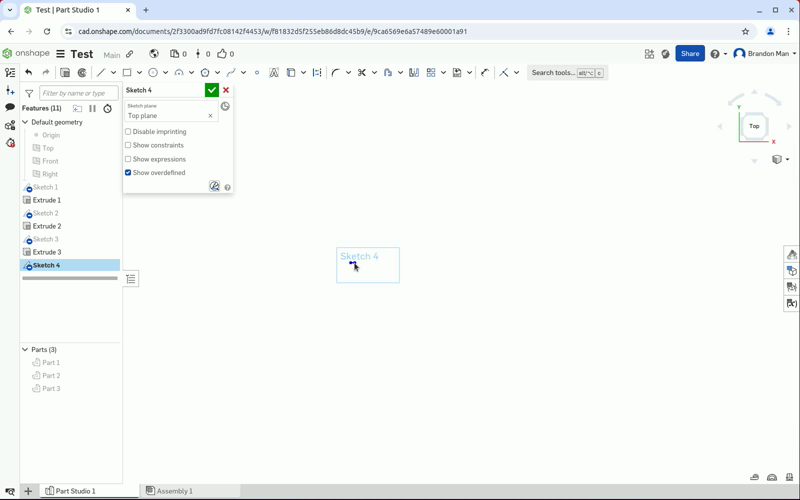
key(a)
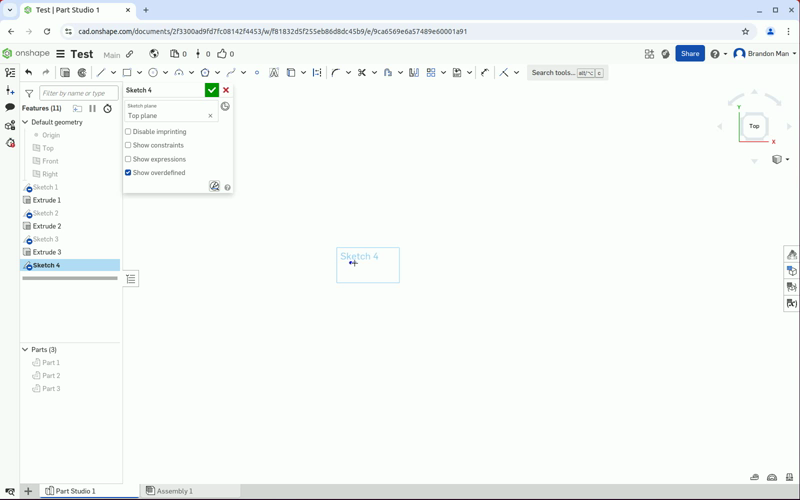
mouse_move(354, 262)
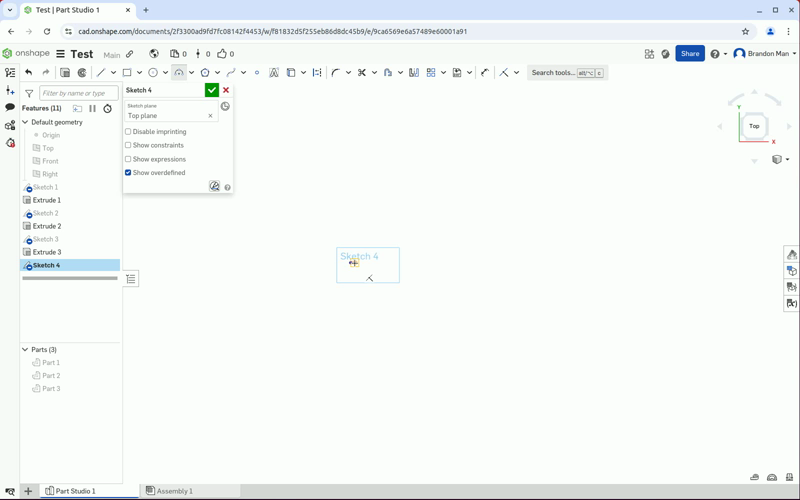
scroll(6)
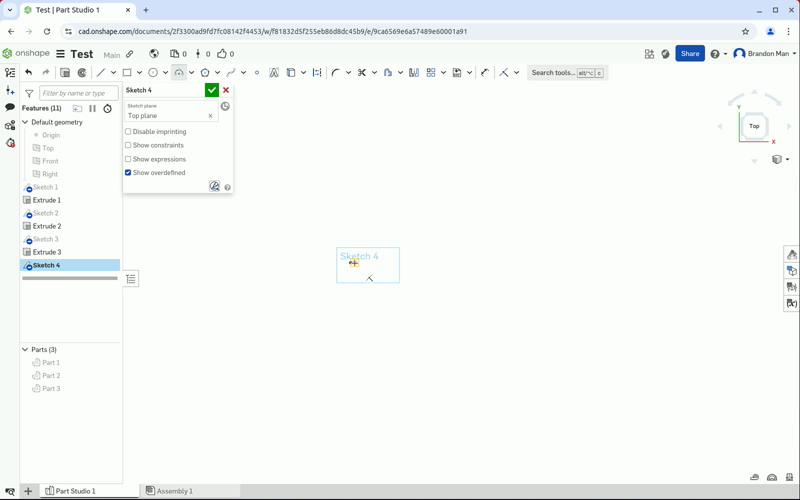
scroll(6)
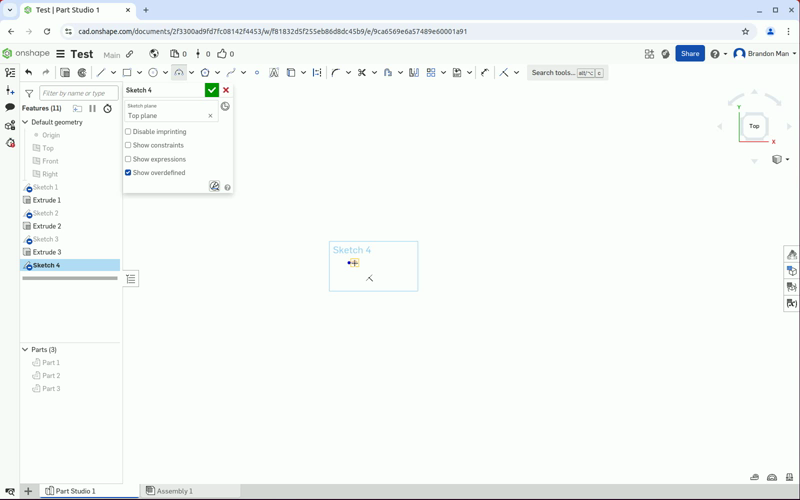
scroll(6)
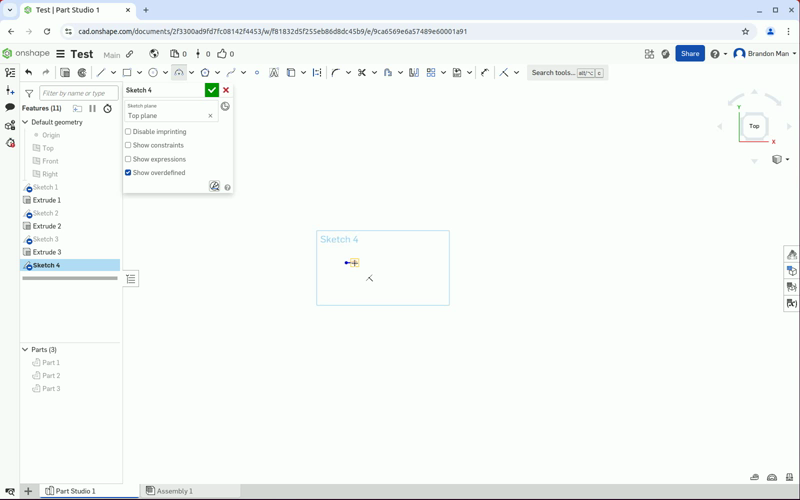
scroll(6)
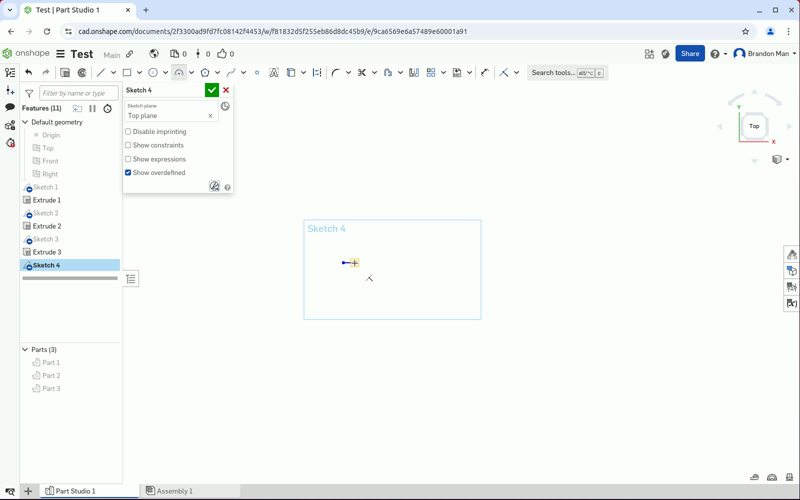
scroll(6)
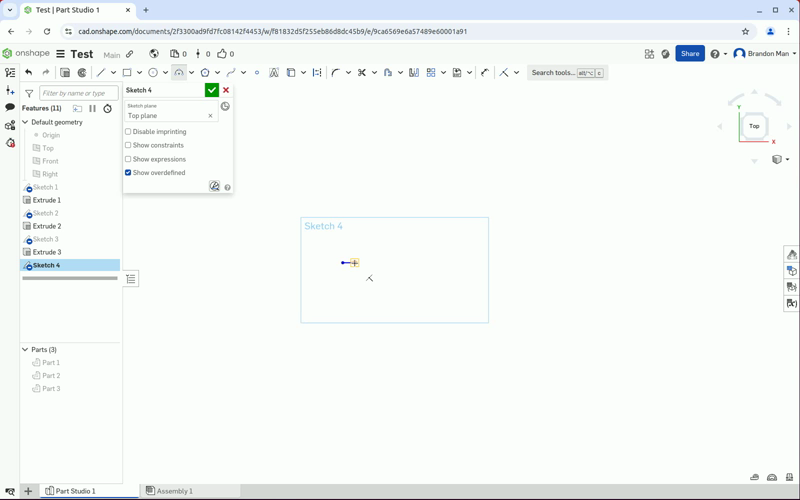
scroll(6)
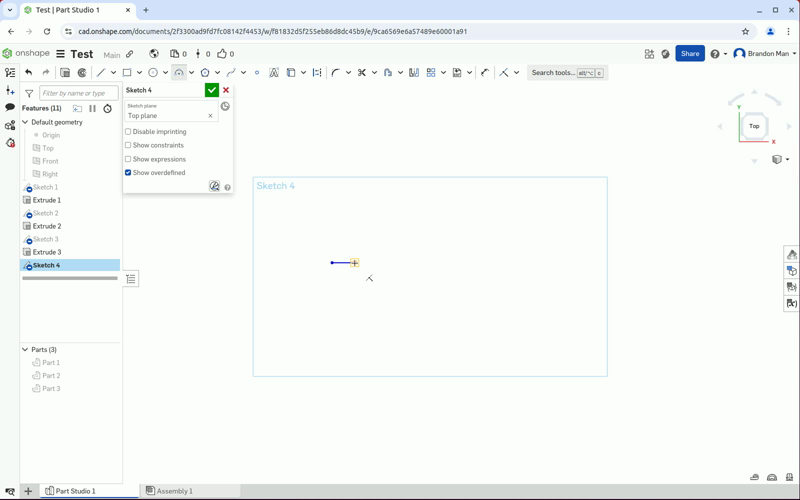
scroll(6)
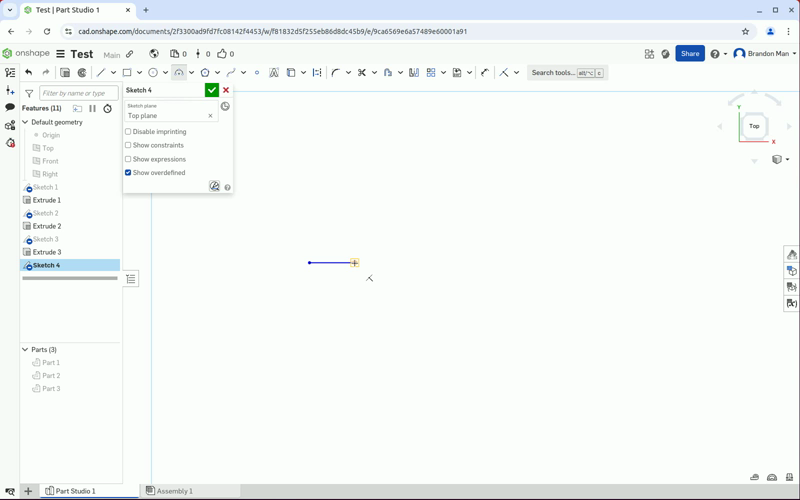
click(354, 262)
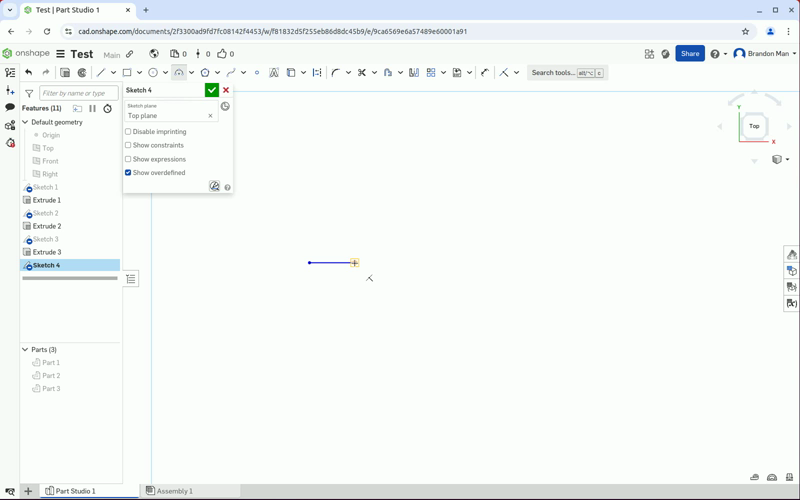
scroll(-6)
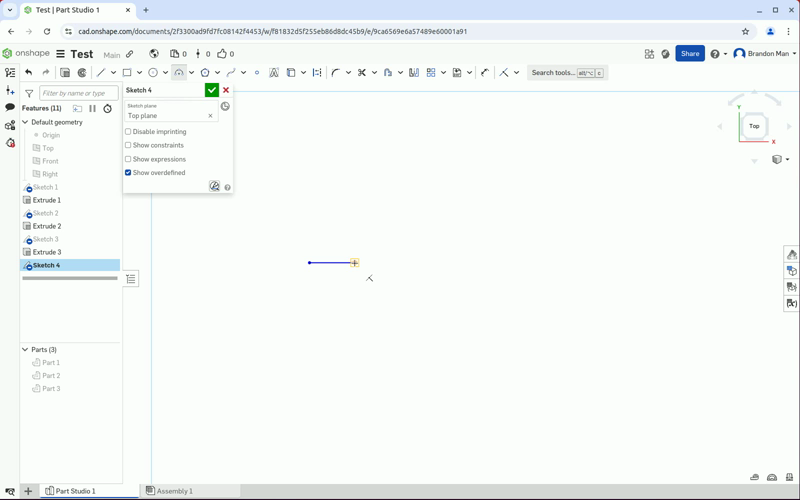
scroll(-6)
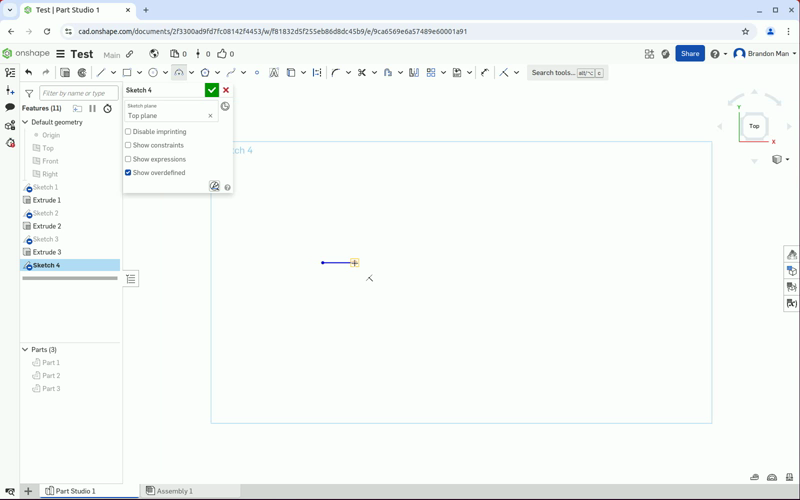
scroll(-6)
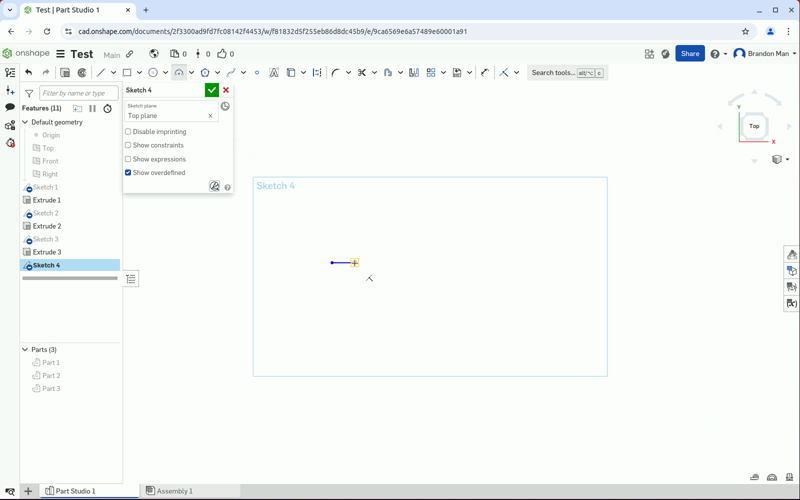
scroll(-6)
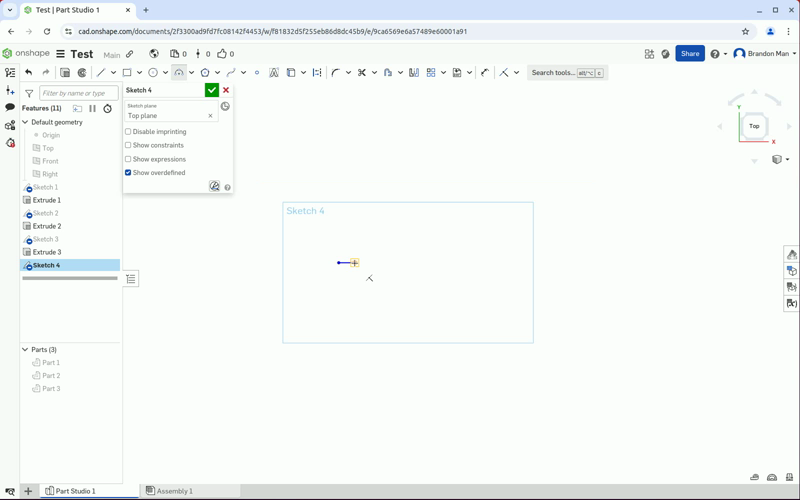
scroll(-6)
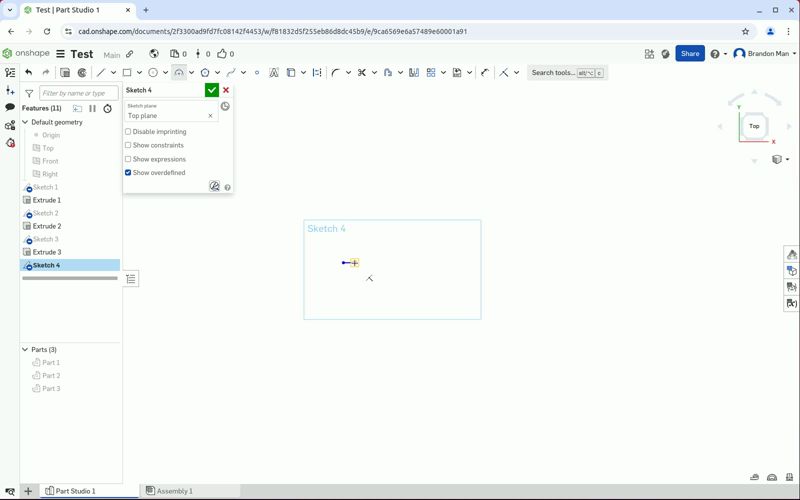
scroll(-6)
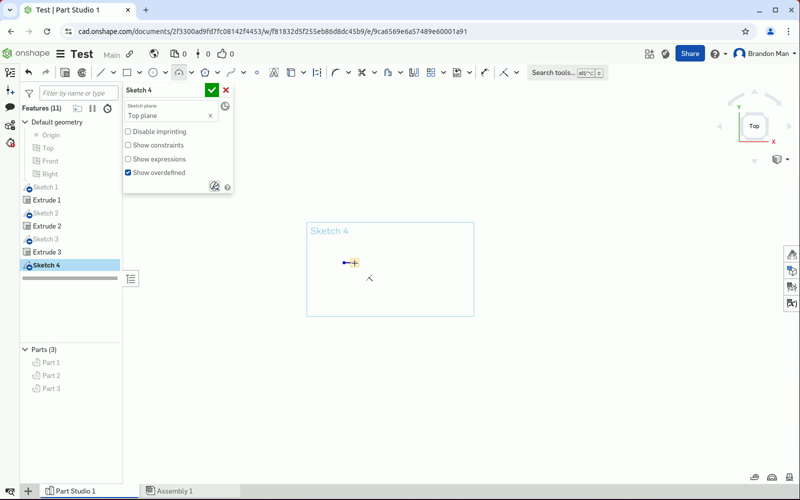
scroll(-6)
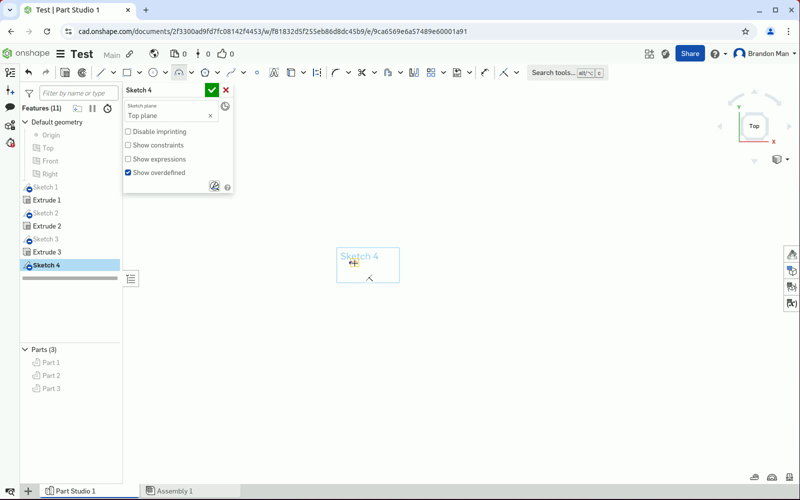
key_down(shift)
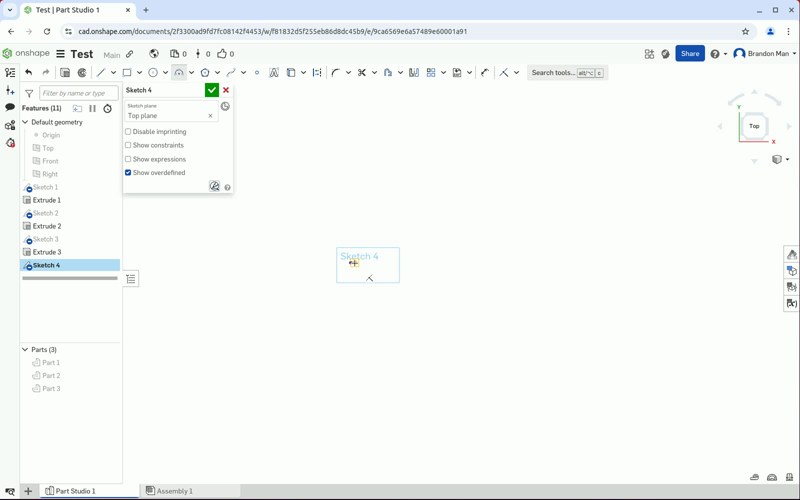
mouse_move(550, 220)
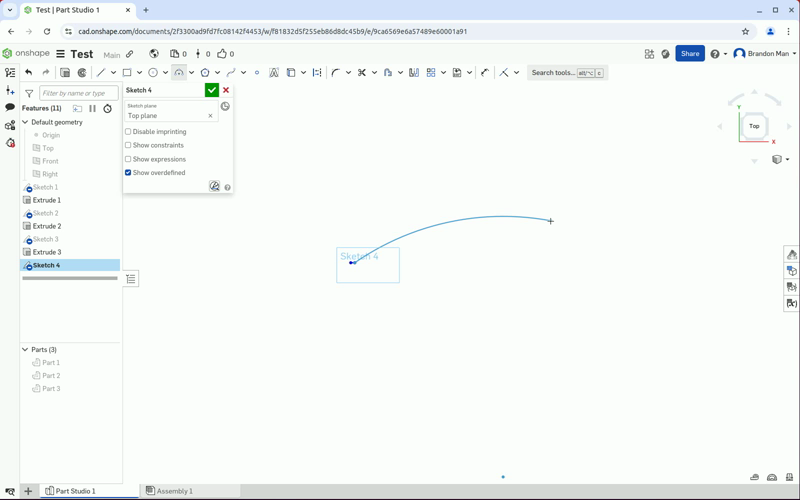
click(550, 220)
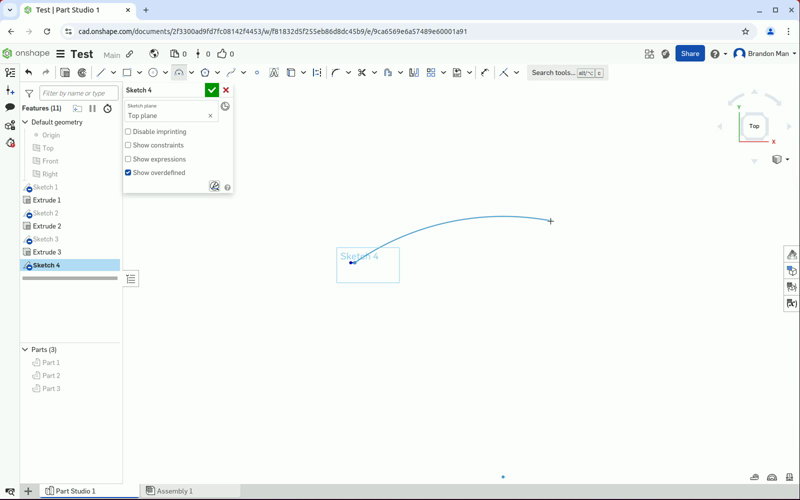
mouse_move(438, 177)
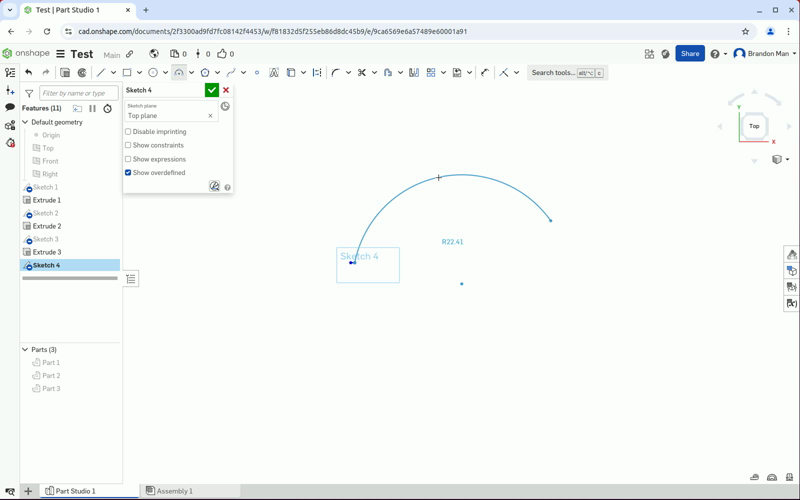
click(438, 177)
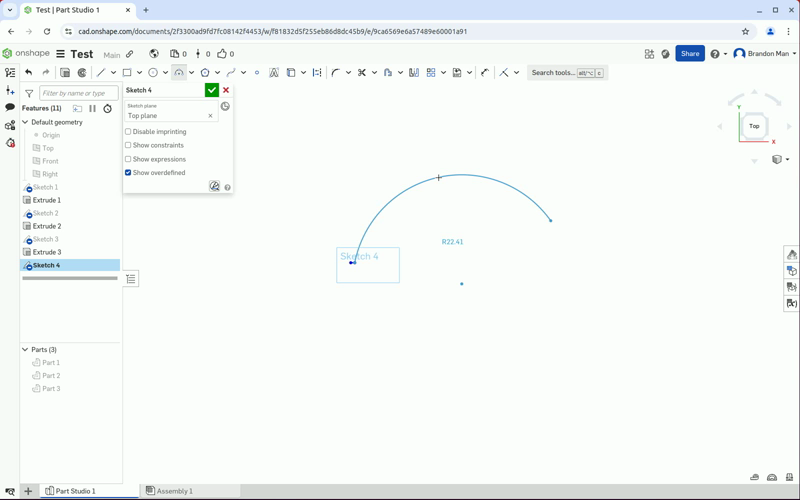
key_up(shift)
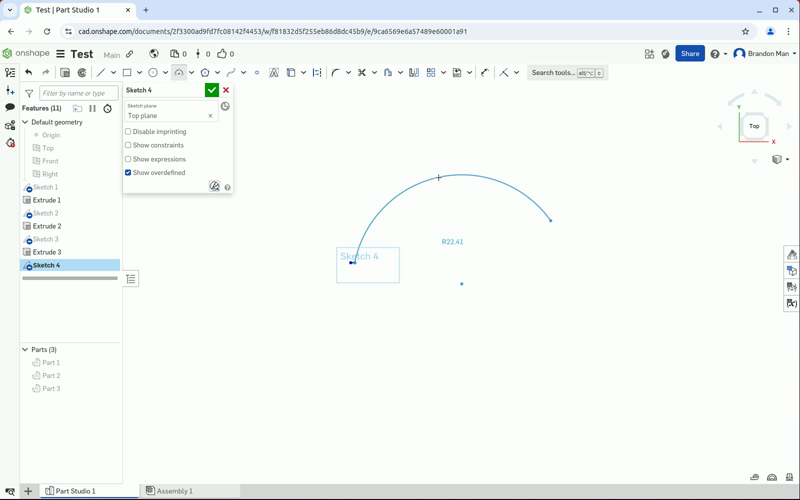
key(esc)
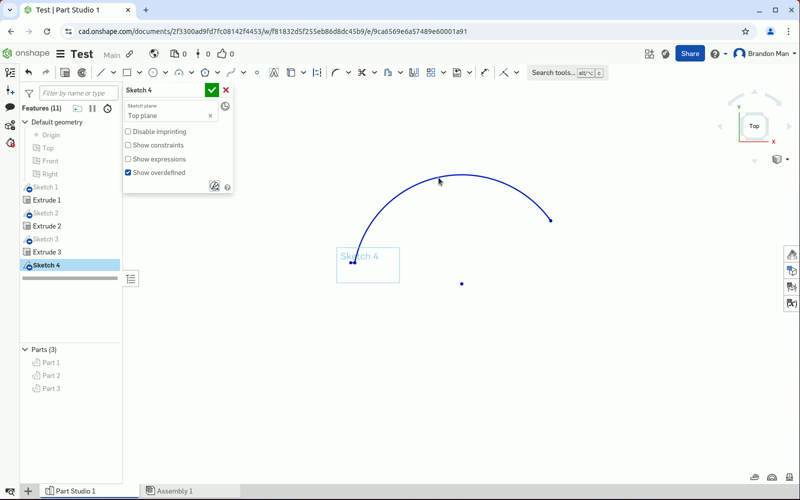
key(l)
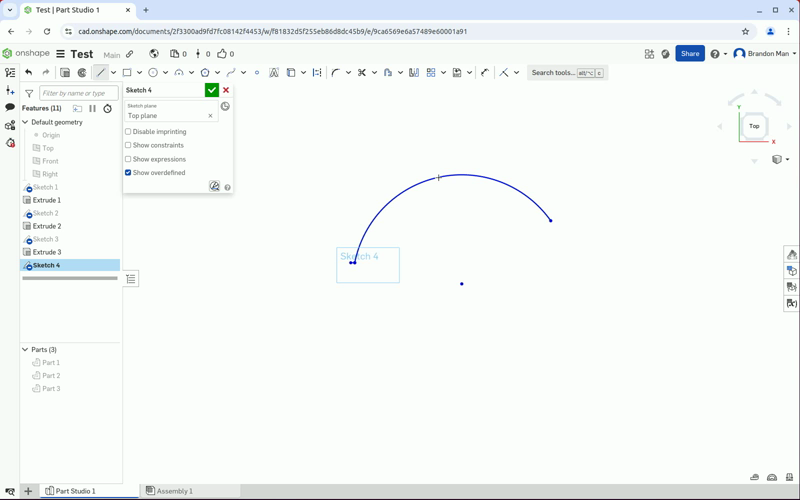
mouse_move(550, 220)
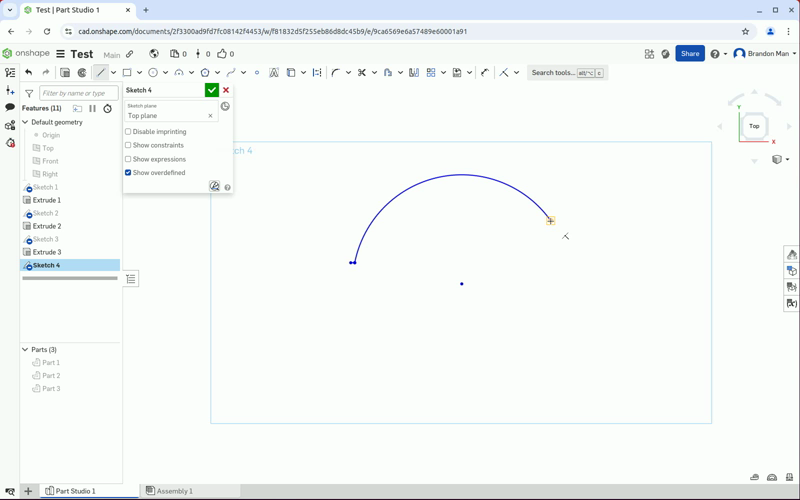
click(550, 220)
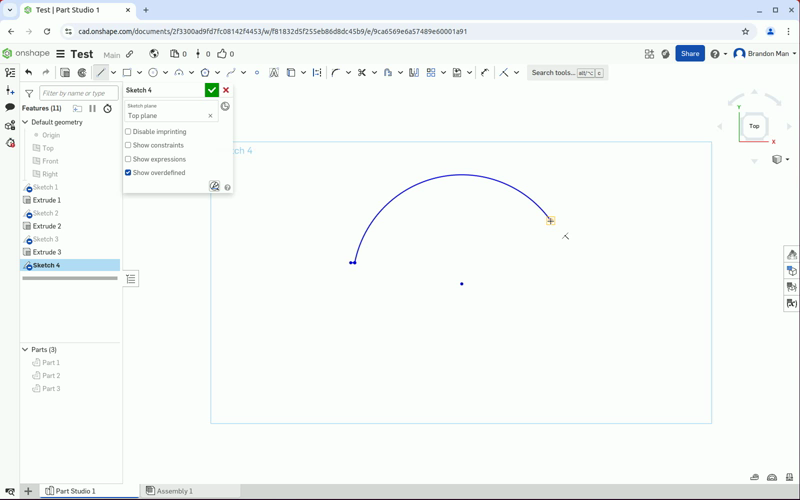
key_down(shift)
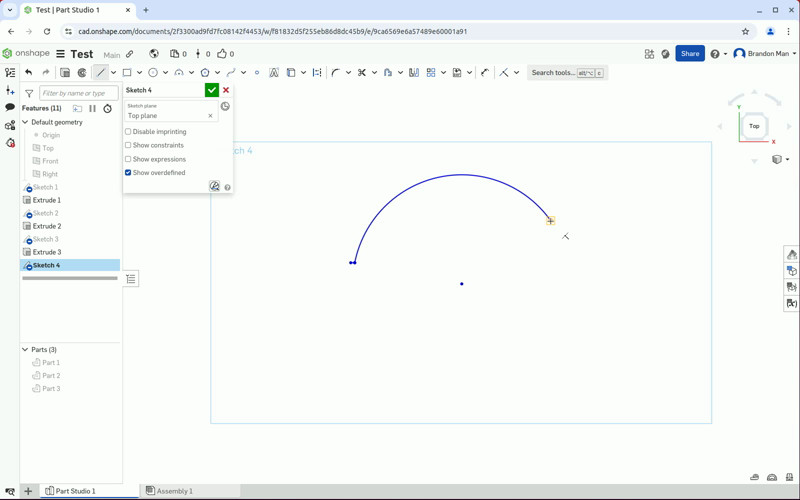
mouse_move(580, 220)
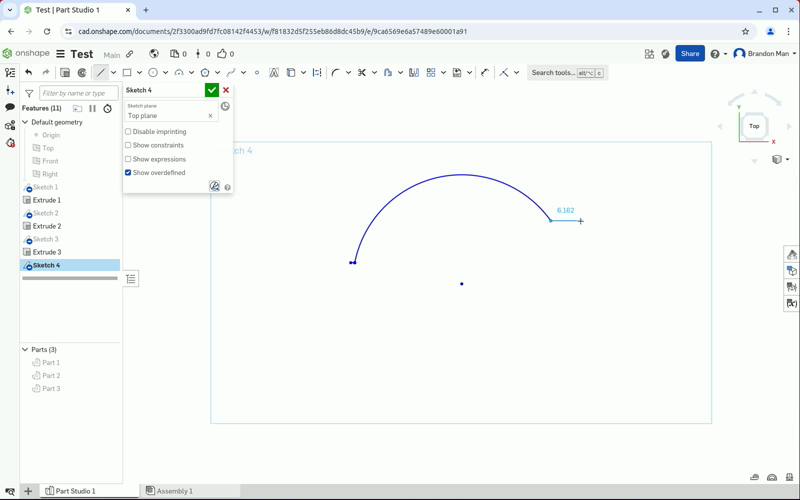
mouse_move(552, 218)
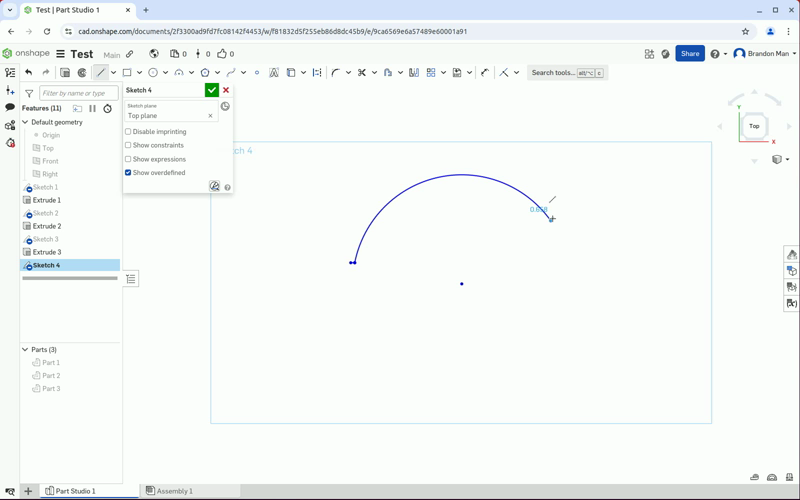
scroll(6)
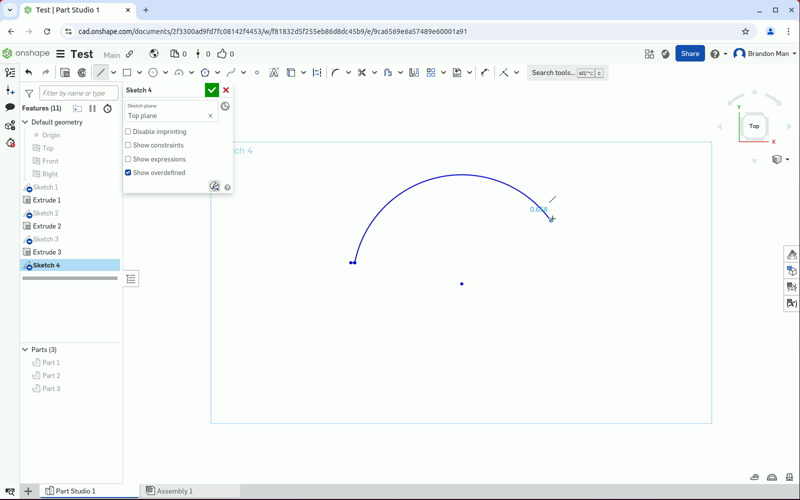
scroll(6)
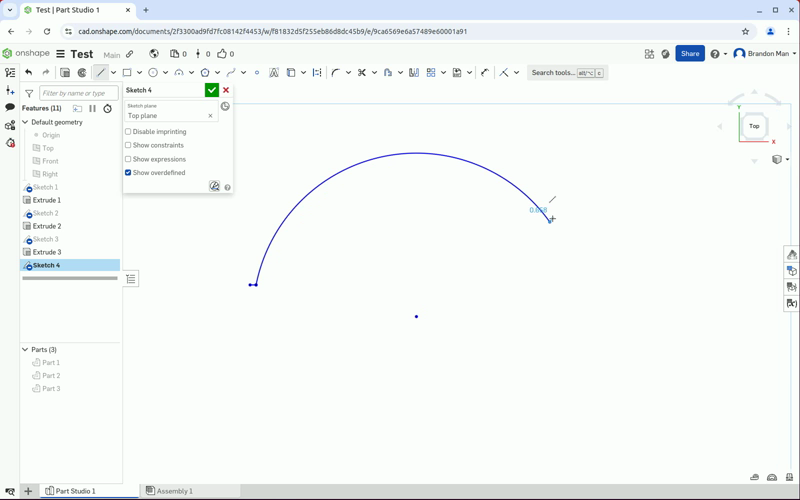
scroll(6)
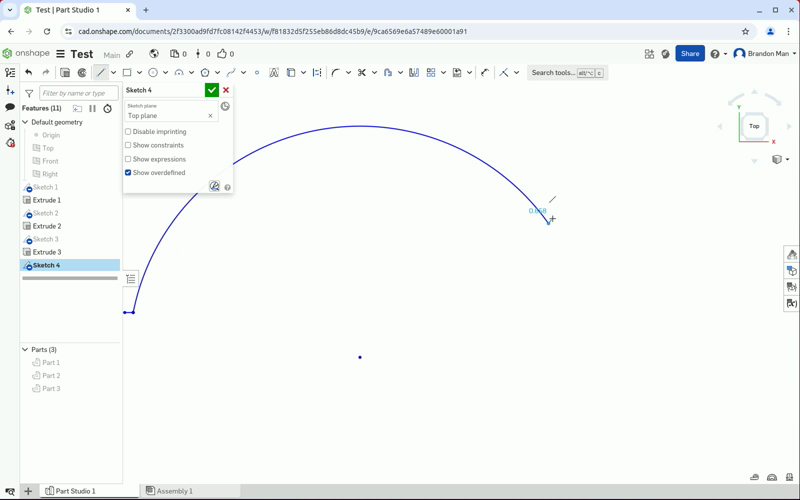
scroll(6)
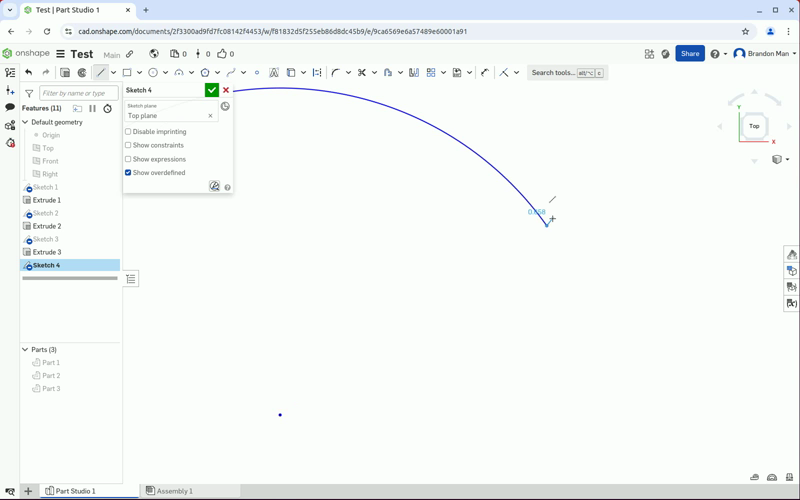
scroll(6)
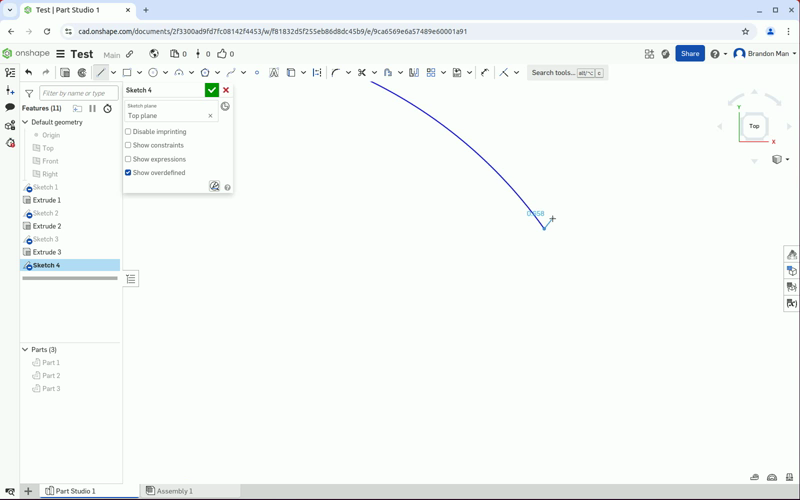
scroll(6)
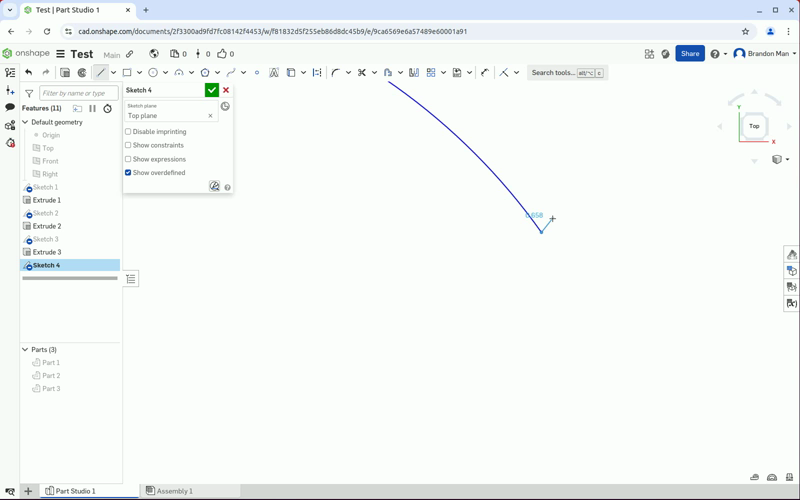
scroll(6)
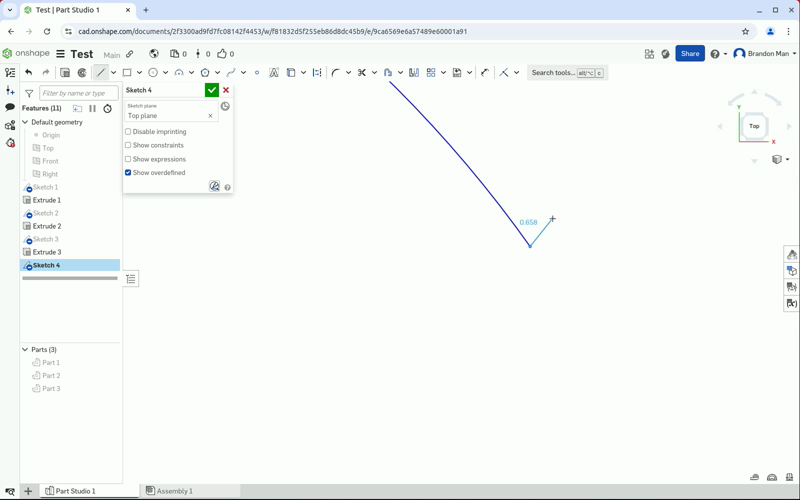
click(552, 218)
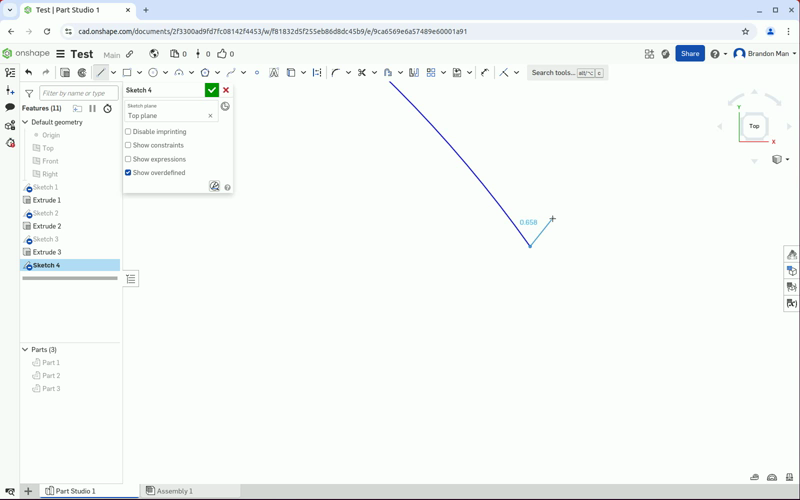
scroll(-6)
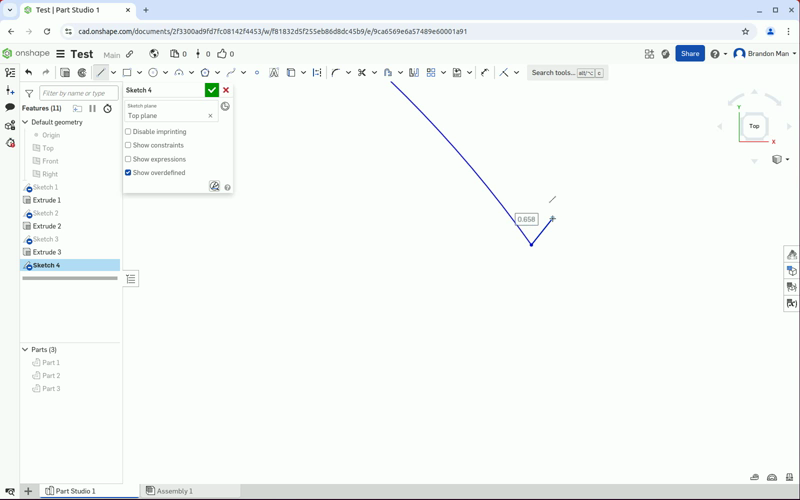
scroll(-6)
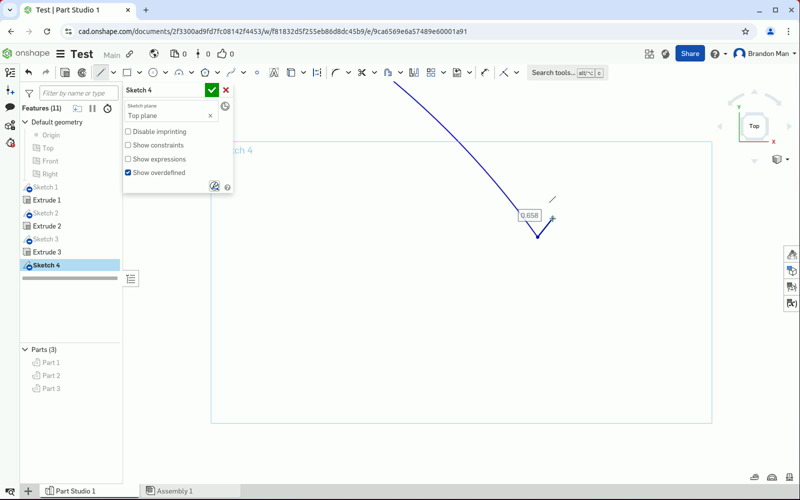
scroll(-6)
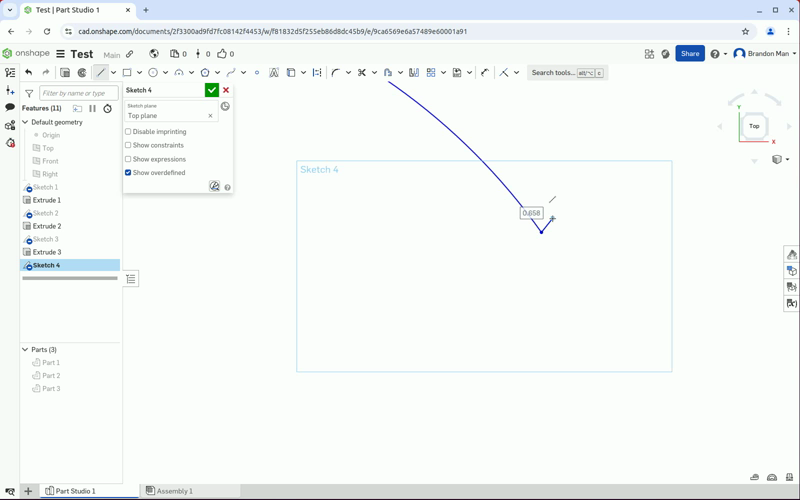
scroll(-6)
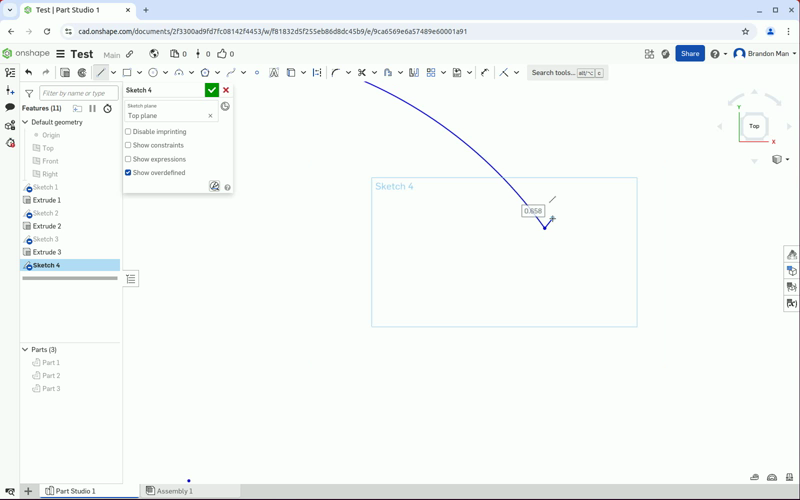
scroll(-6)
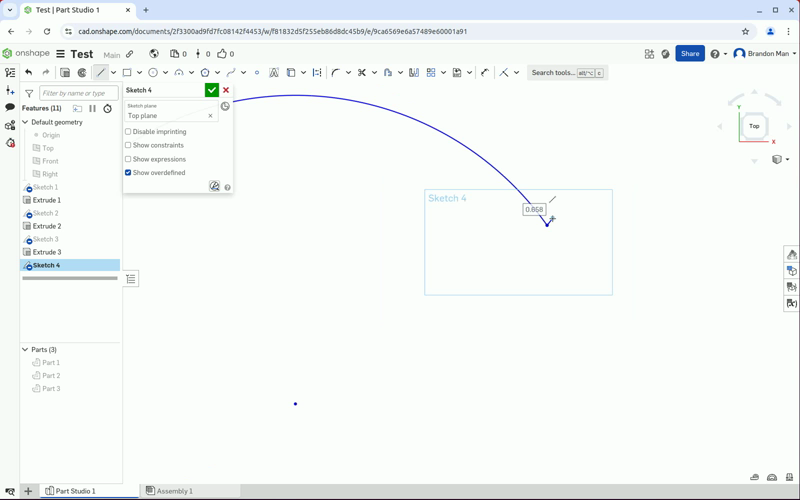
scroll(-6)
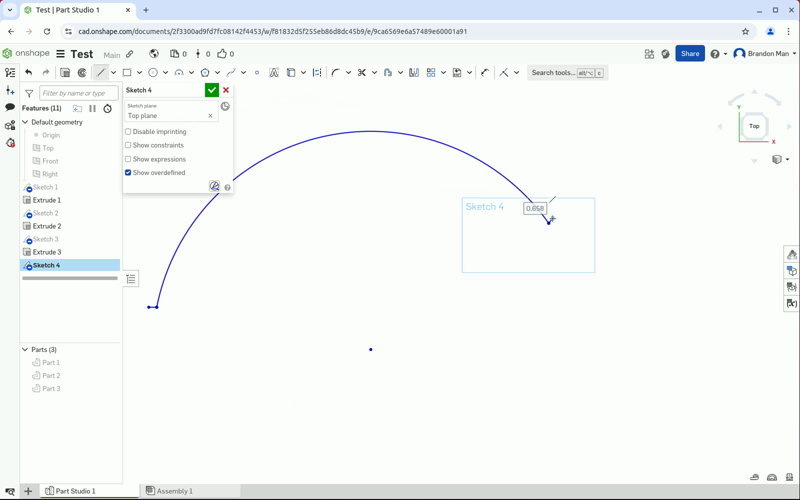
scroll(-6)
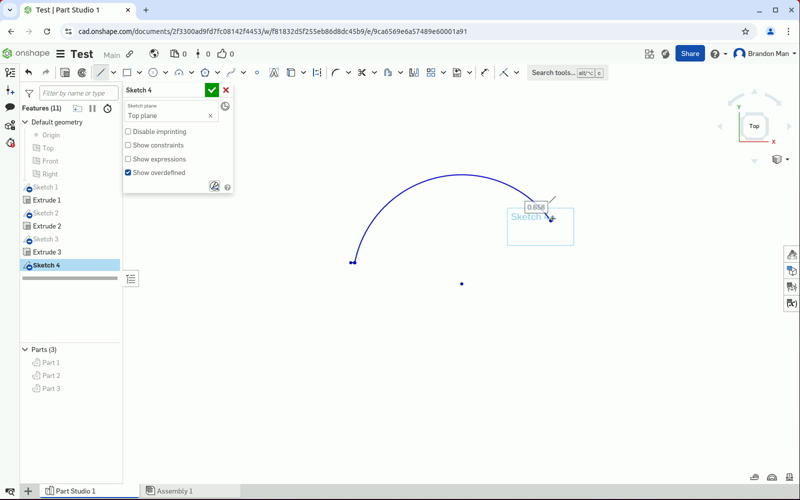
key_up(shift)
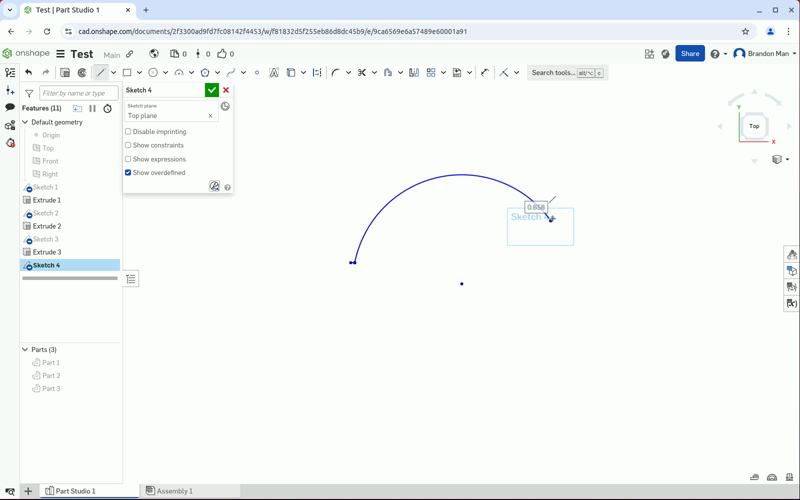
key(esc)
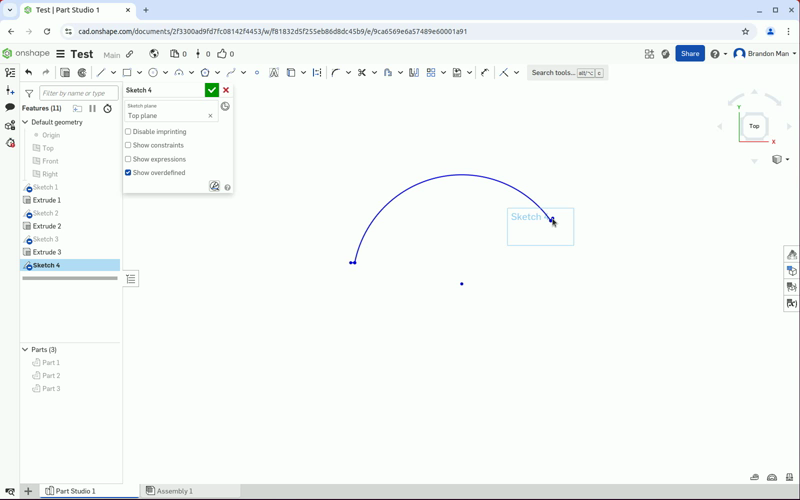
key(a)
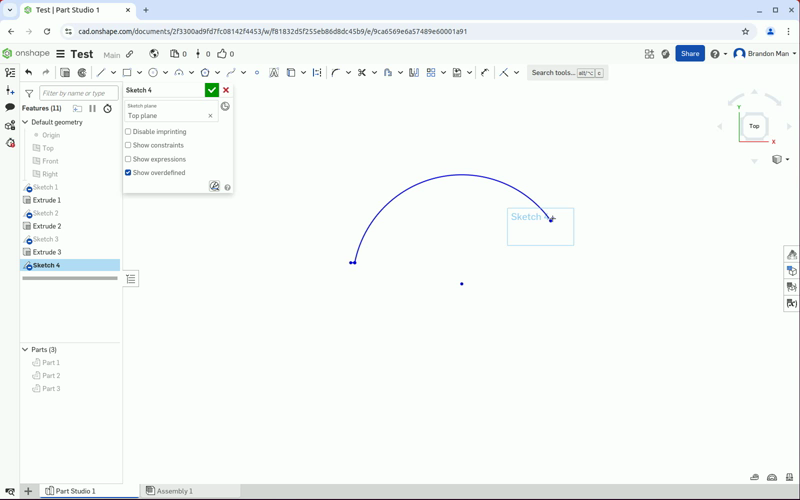
mouse_move(552, 218)
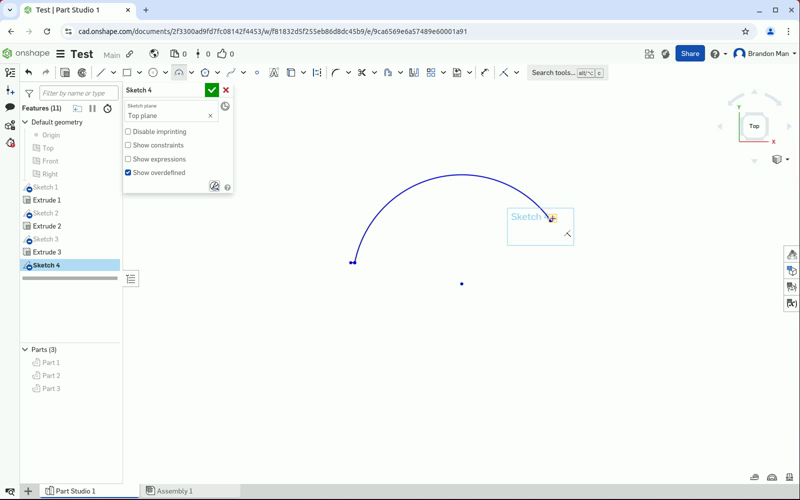
scroll(6)
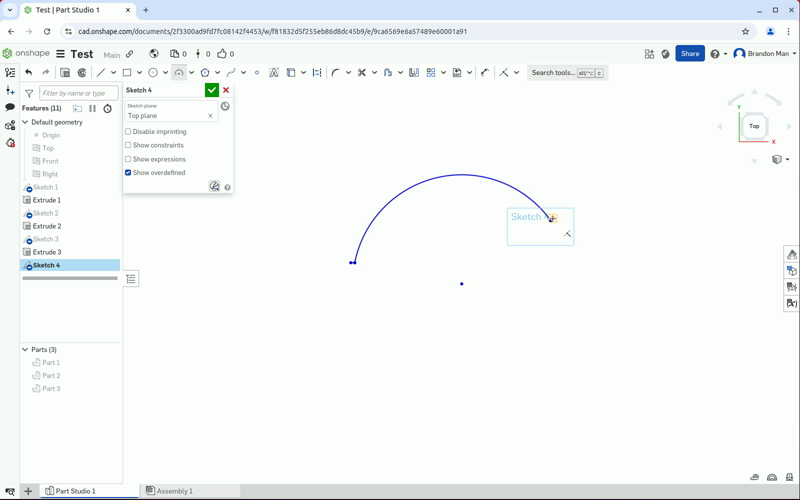
scroll(6)
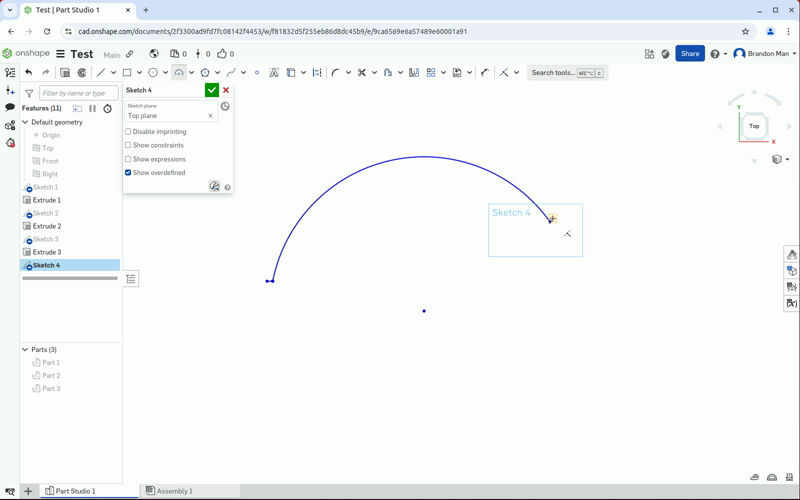
scroll(6)
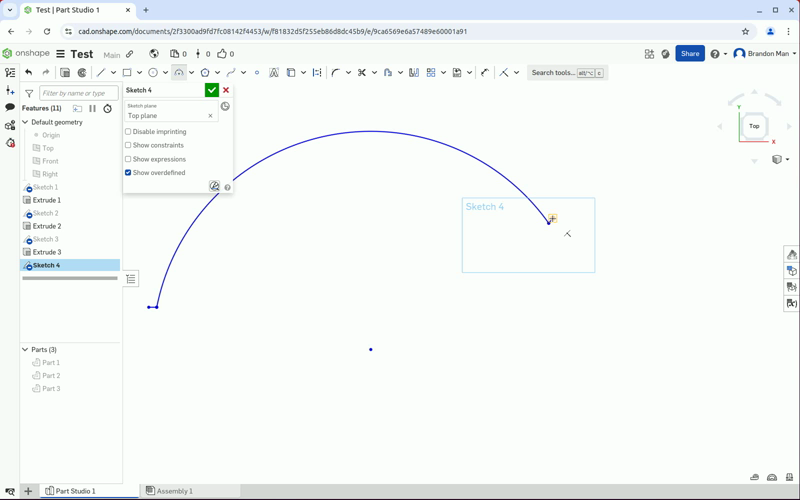
scroll(6)
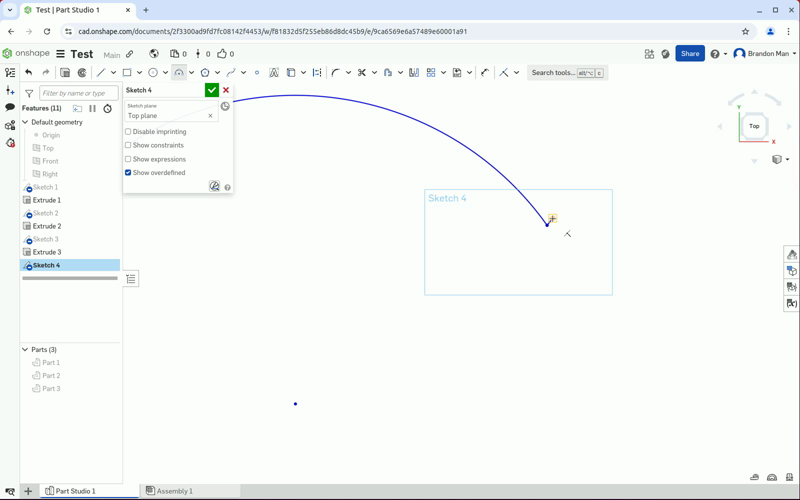
scroll(6)
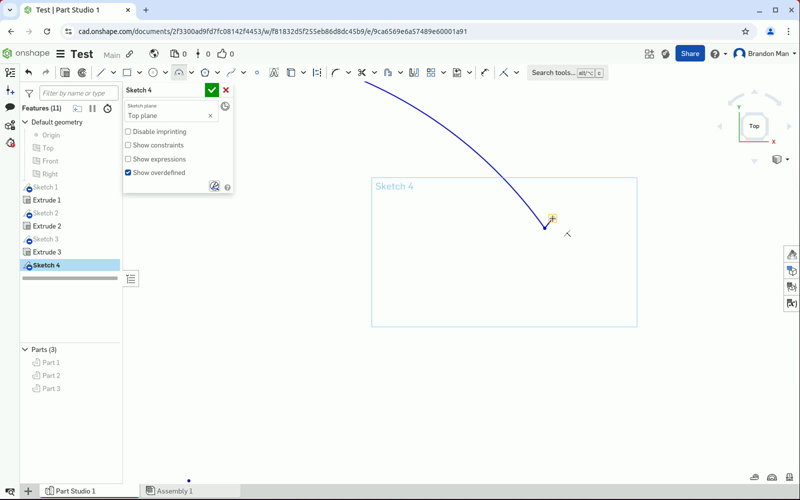
scroll(6)
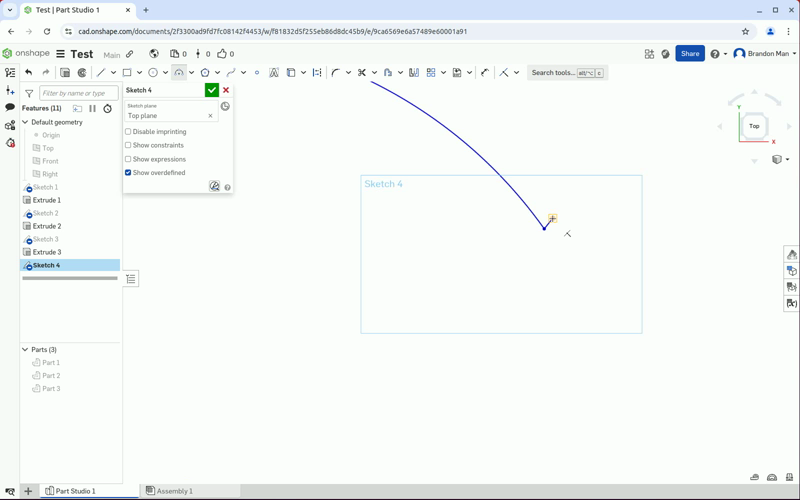
scroll(6)
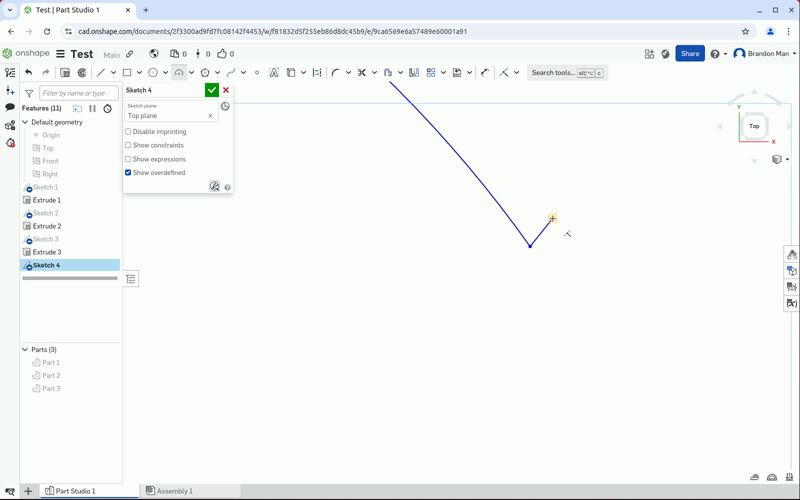
click(552, 218)
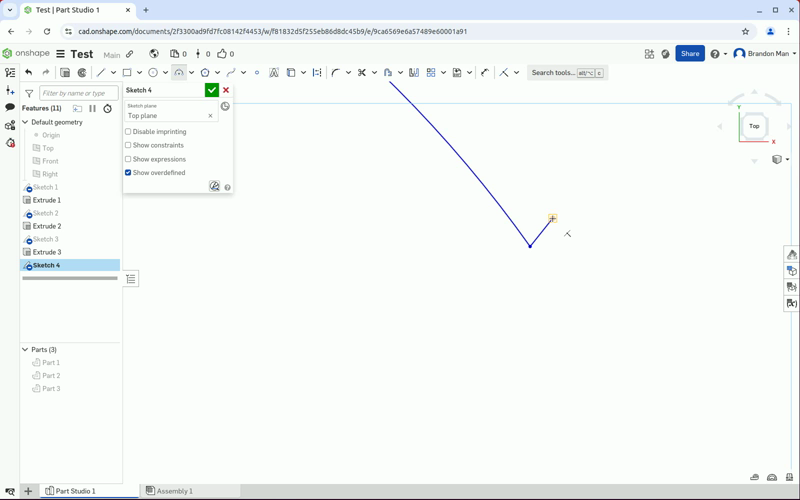
scroll(-6)
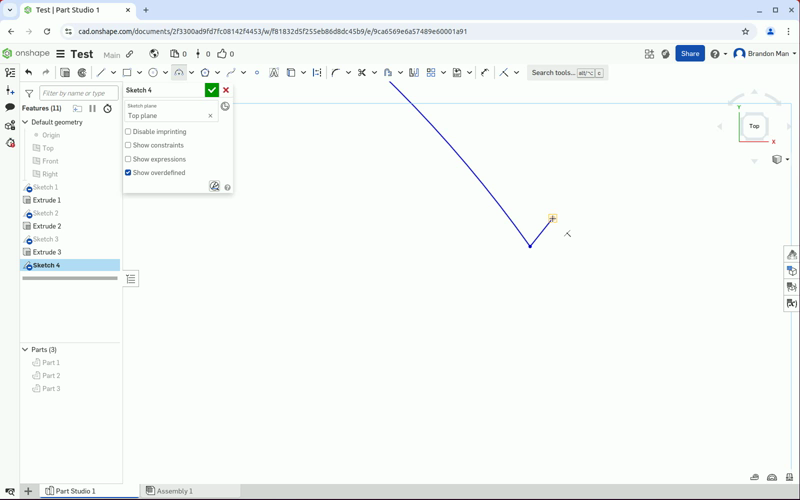
scroll(-6)
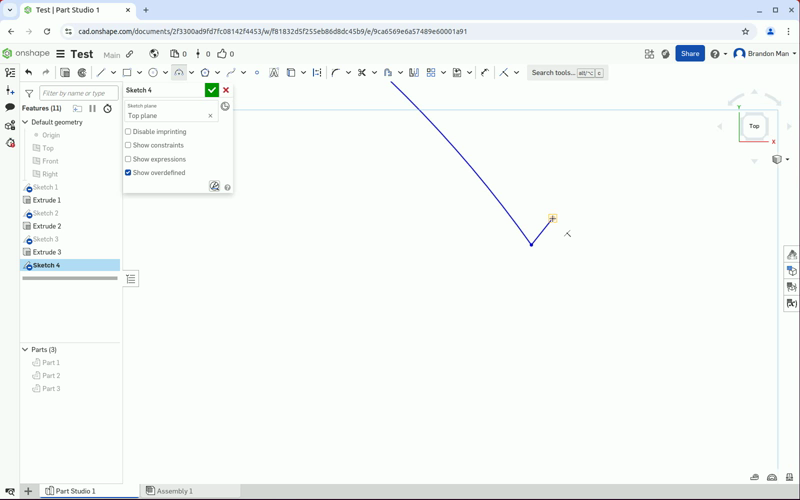
scroll(-6)
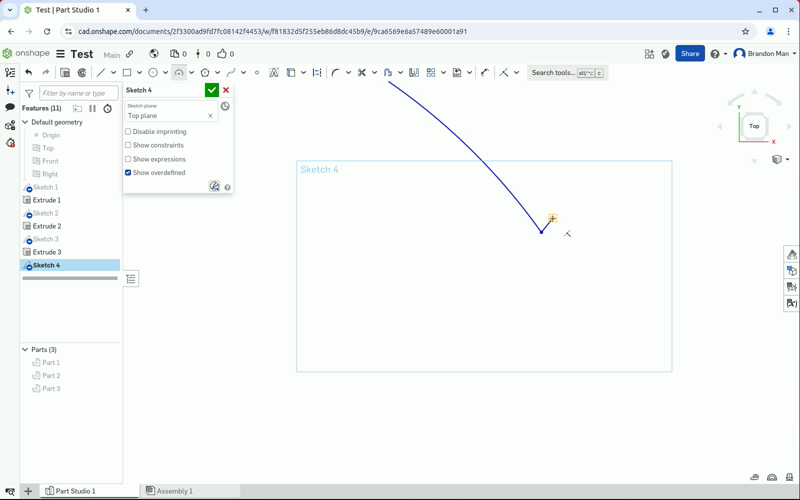
scroll(-6)
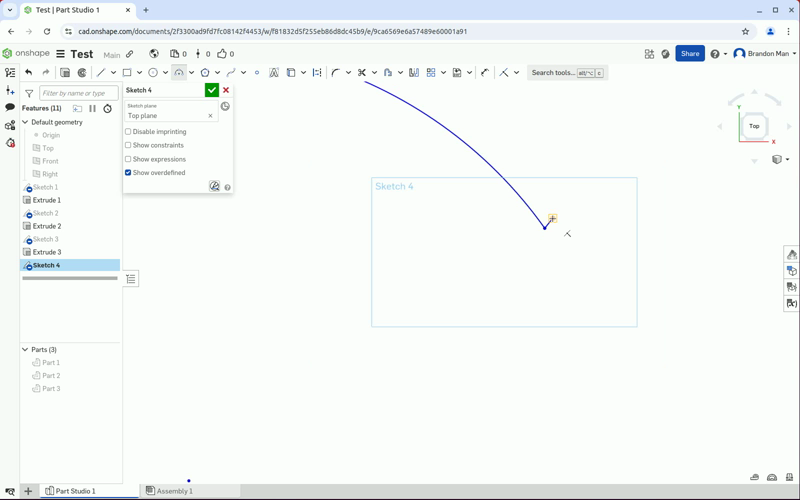
scroll(-6)
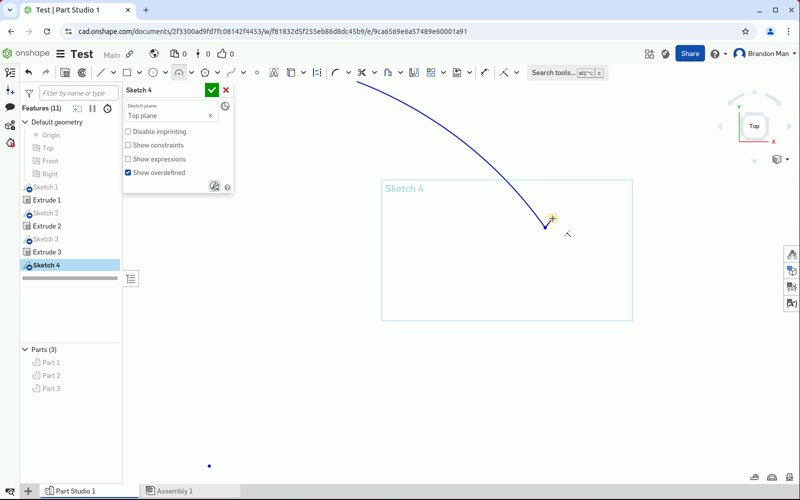
scroll(-6)
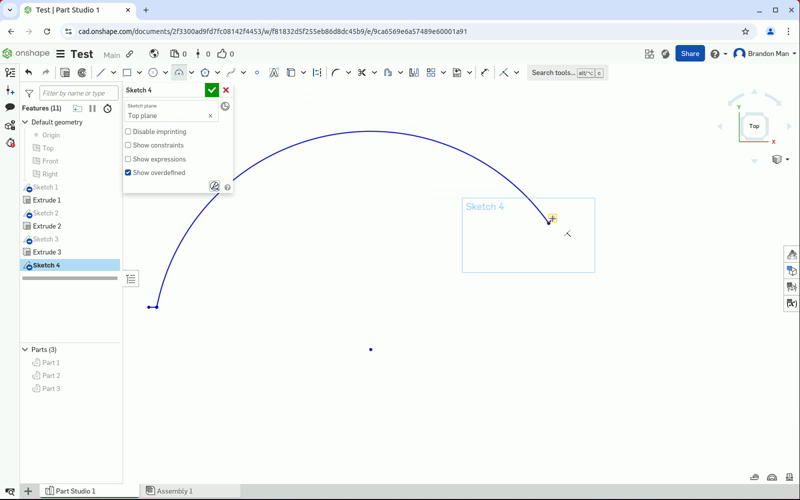
scroll(-6)
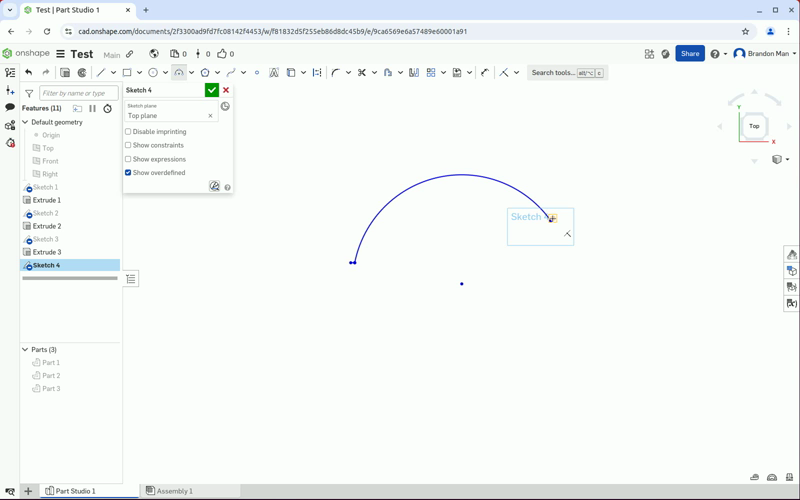
mouse_move(350, 262)
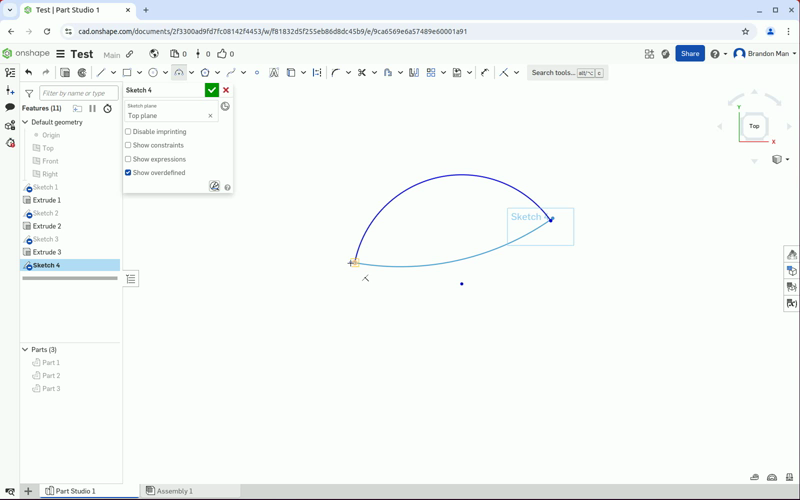
scroll(6)
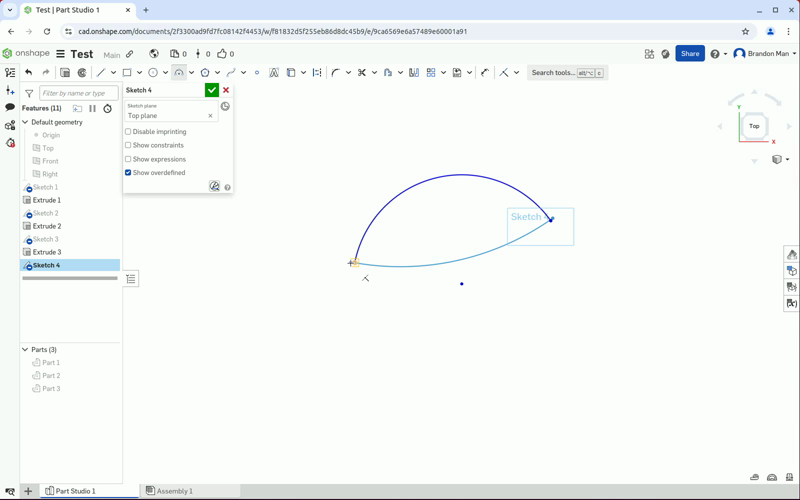
scroll(6)
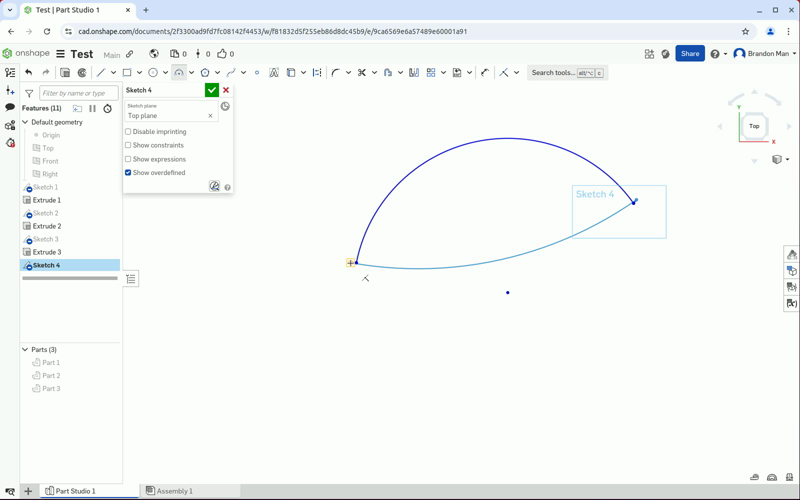
scroll(6)
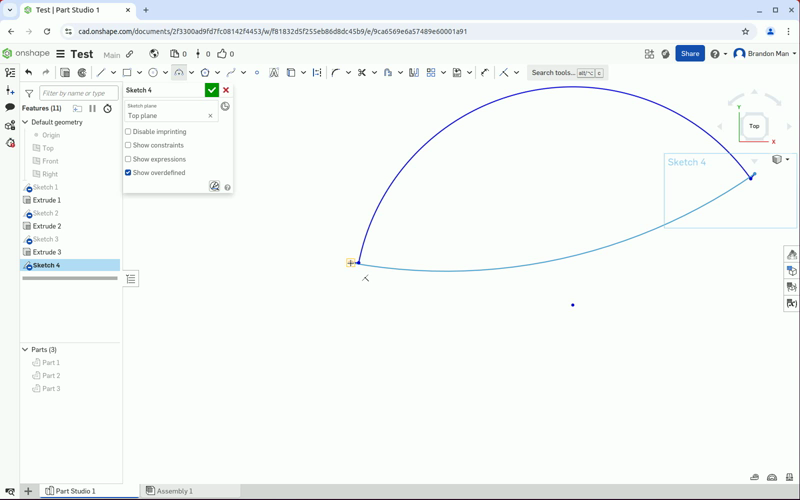
scroll(6)
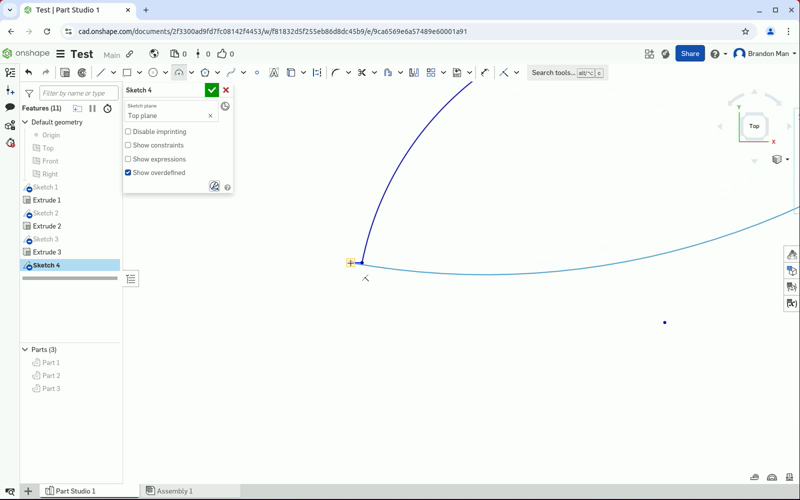
scroll(6)
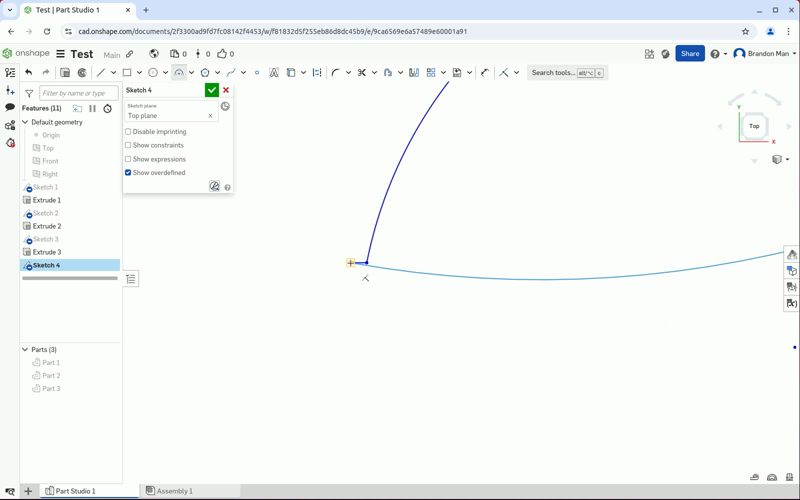
scroll(6)
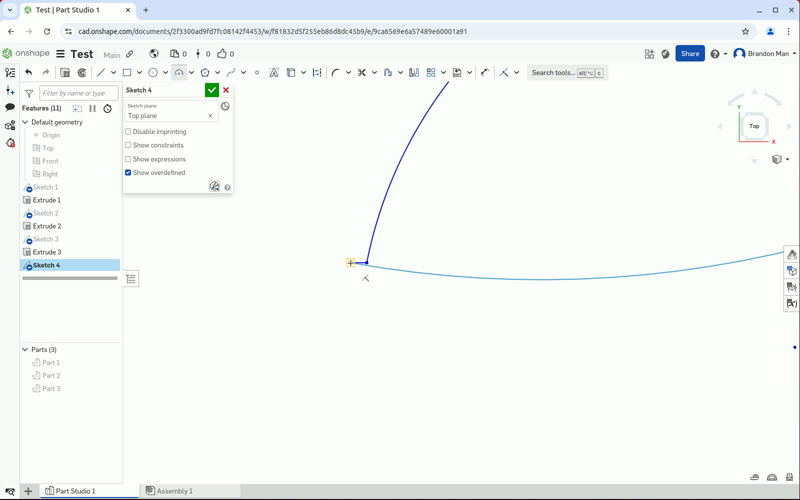
scroll(6)
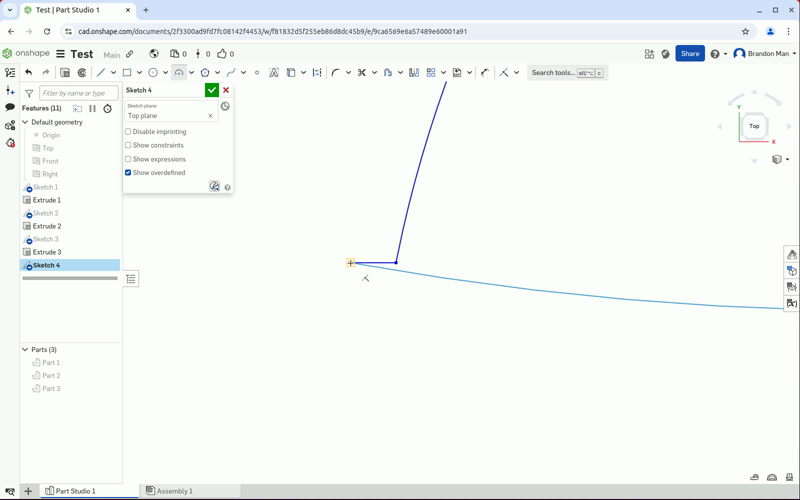
click(350, 262)
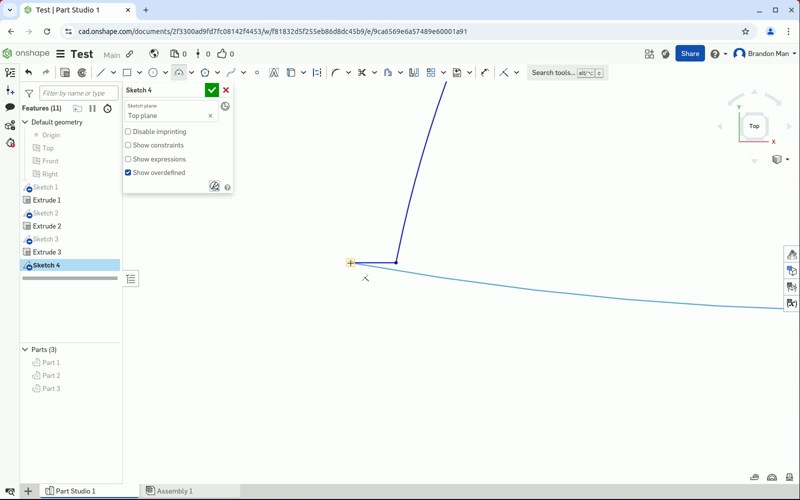
scroll(-6)
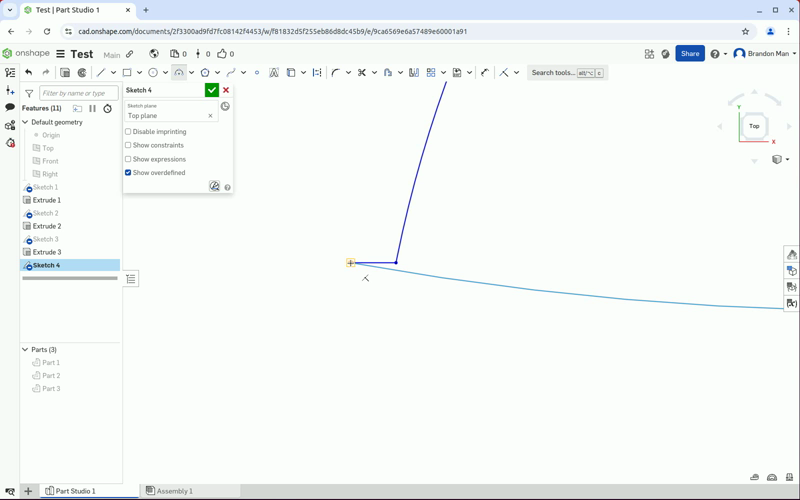
scroll(-6)
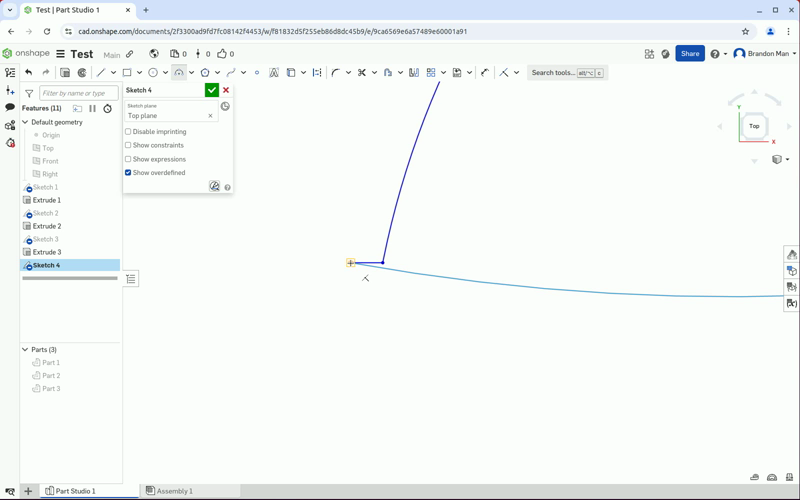
scroll(-6)
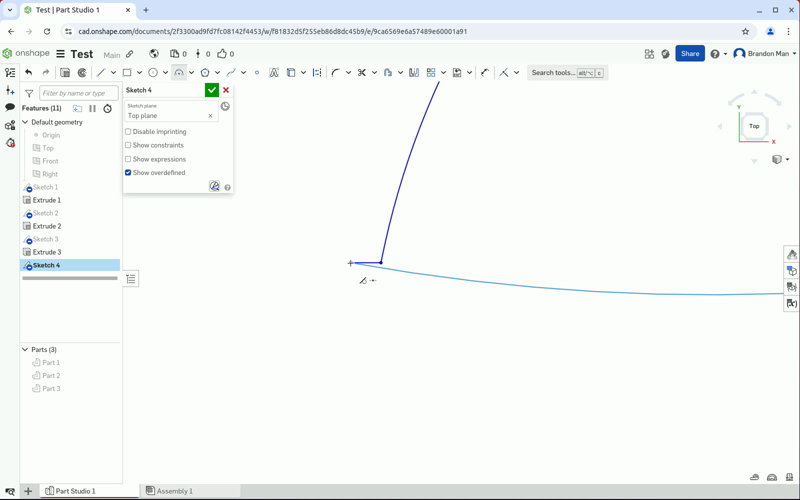
scroll(-6)
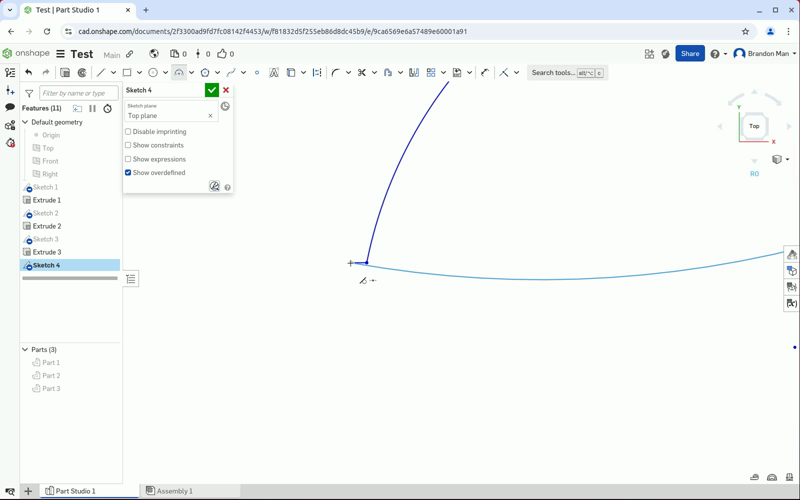
scroll(-6)
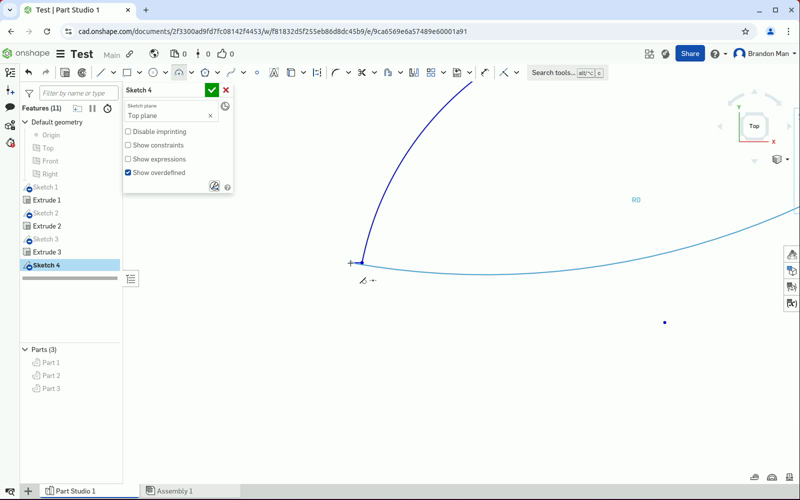
scroll(-6)
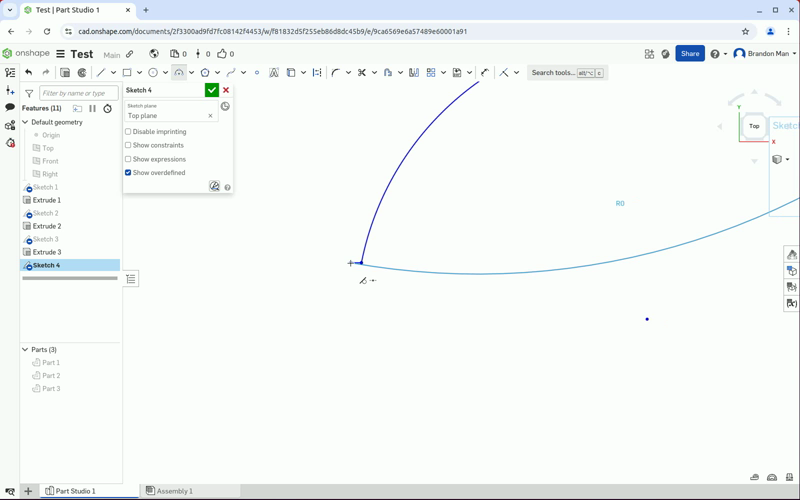
scroll(-6)
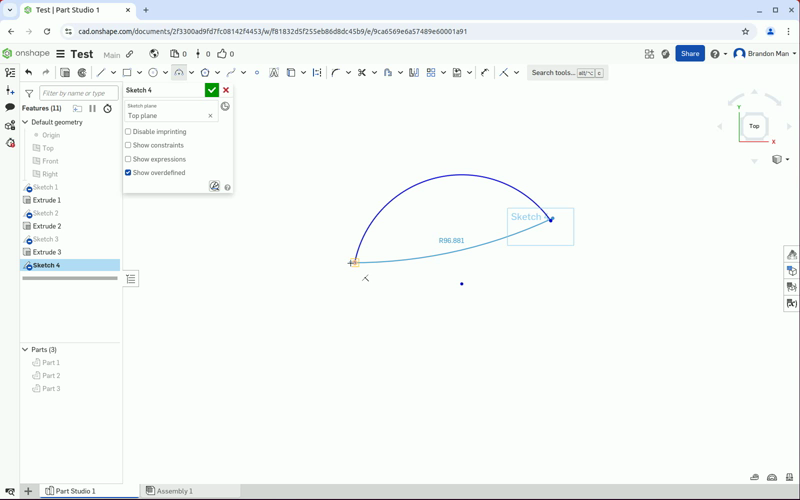
key_down(shift)
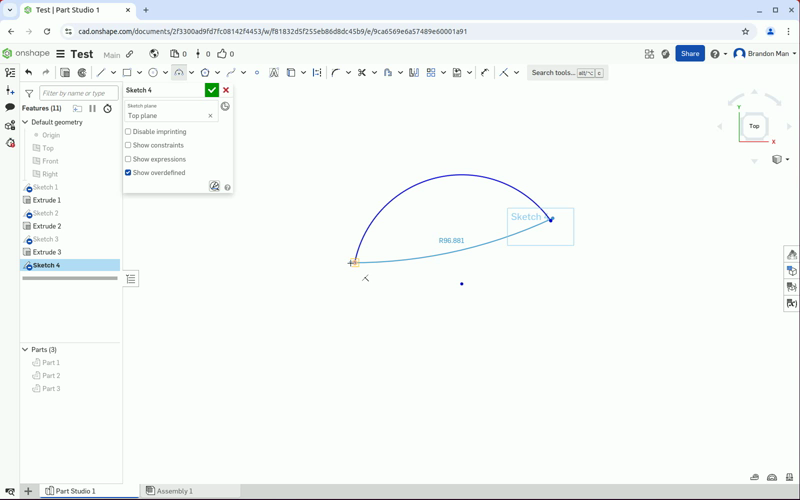
mouse_move(436, 173)
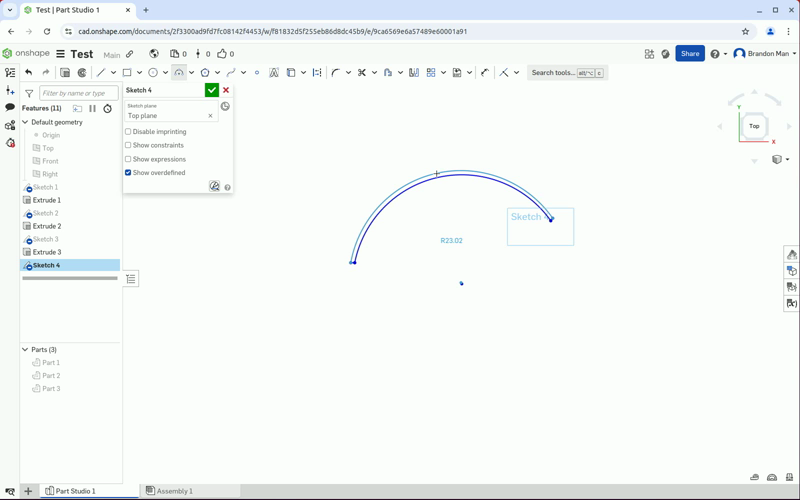
click(436, 173)
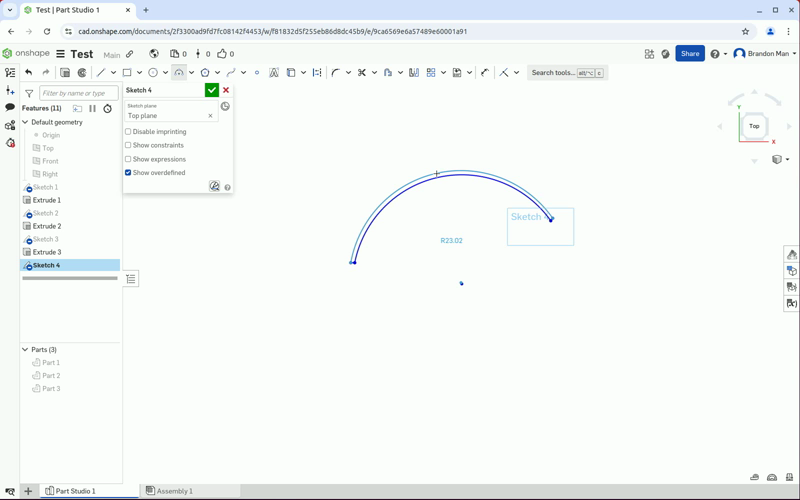
key_up(shift)
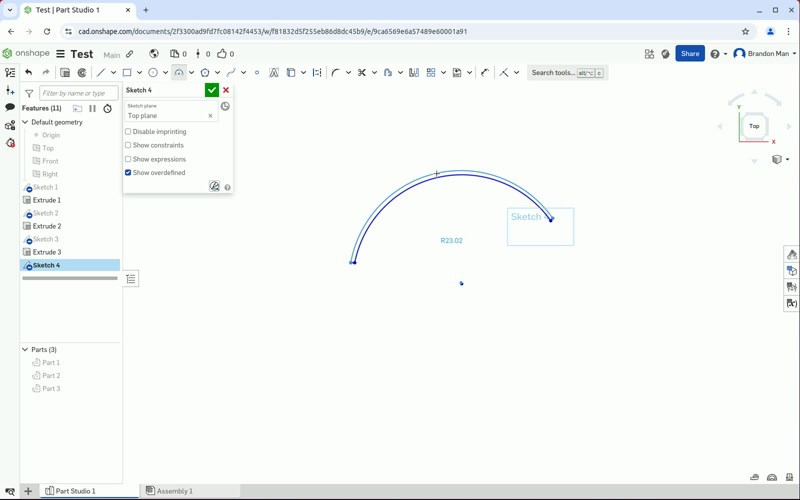
key(esc)
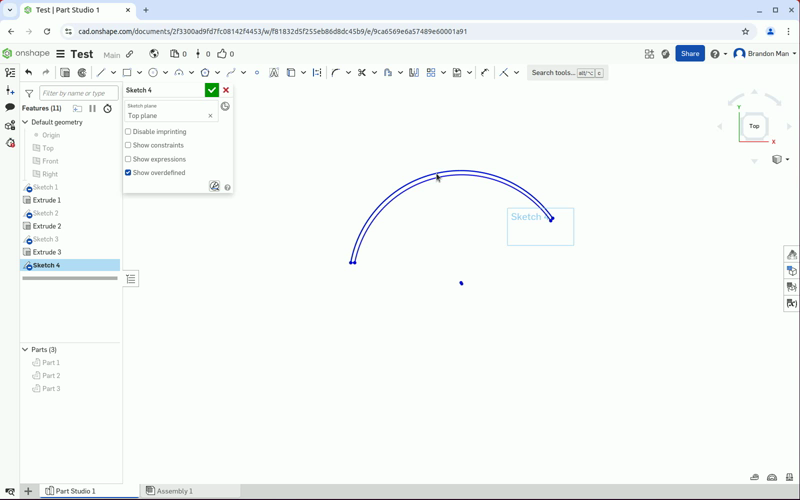
mouse_move(479, 173)
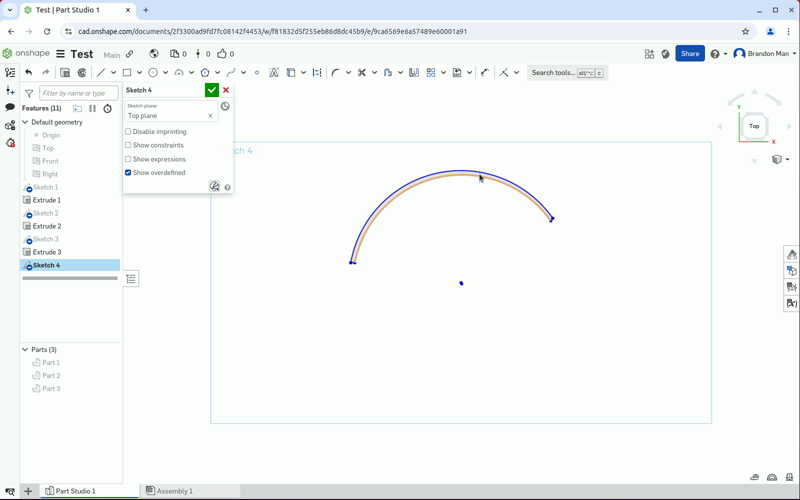
scroll(6)
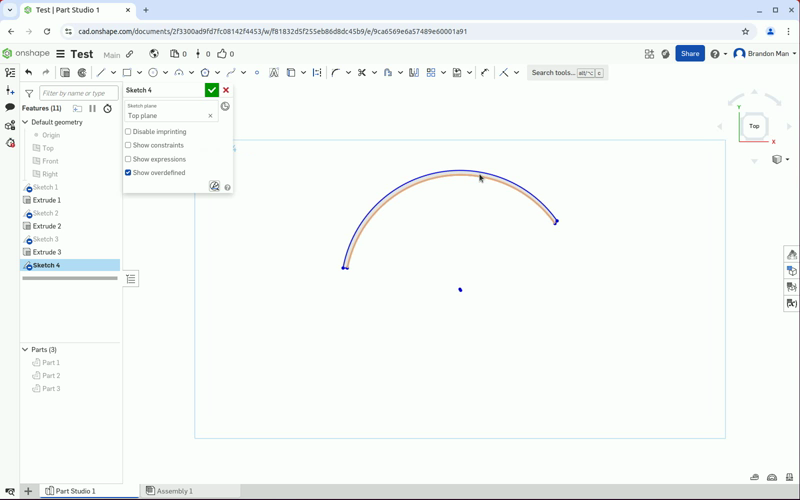
scroll(6)
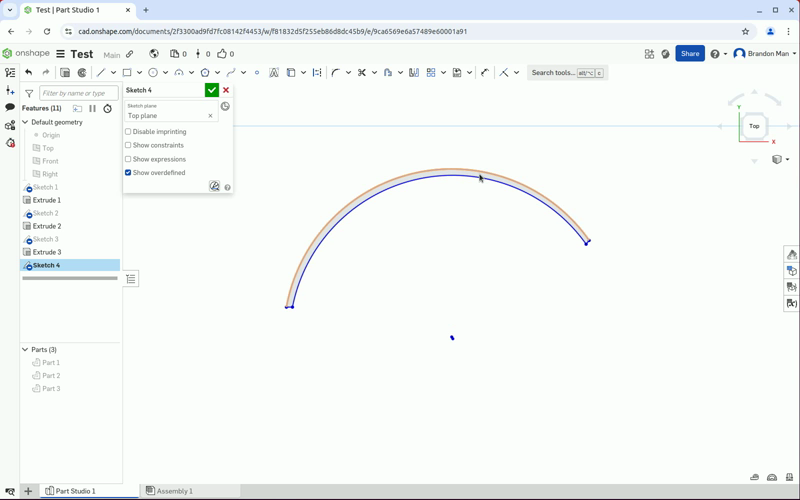
scroll(6)
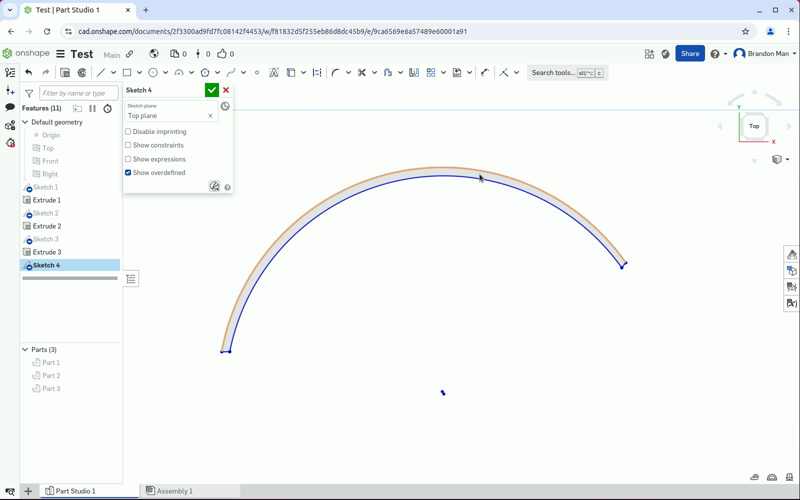
scroll(6)
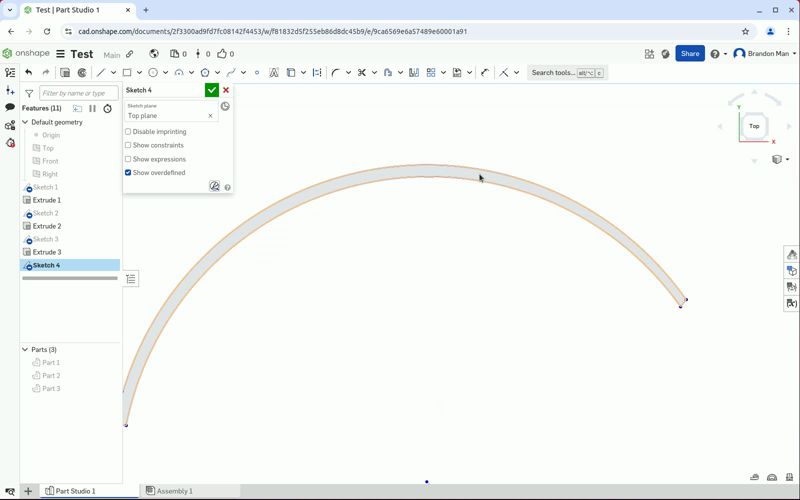
scroll(6)
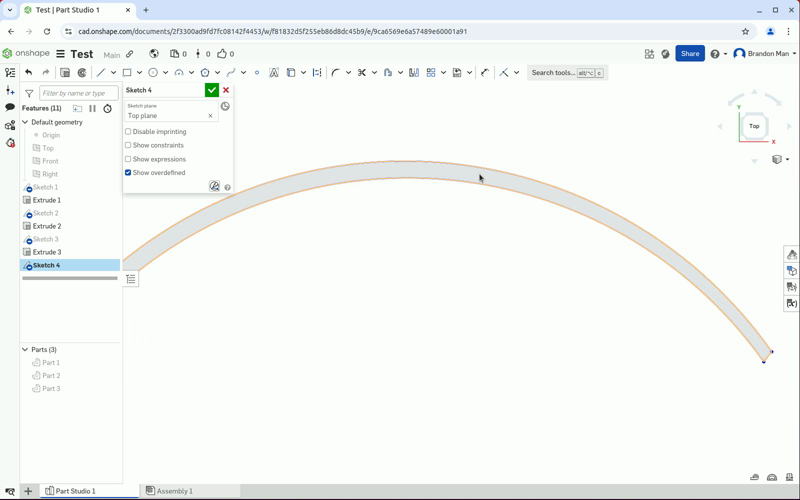
scroll(6)
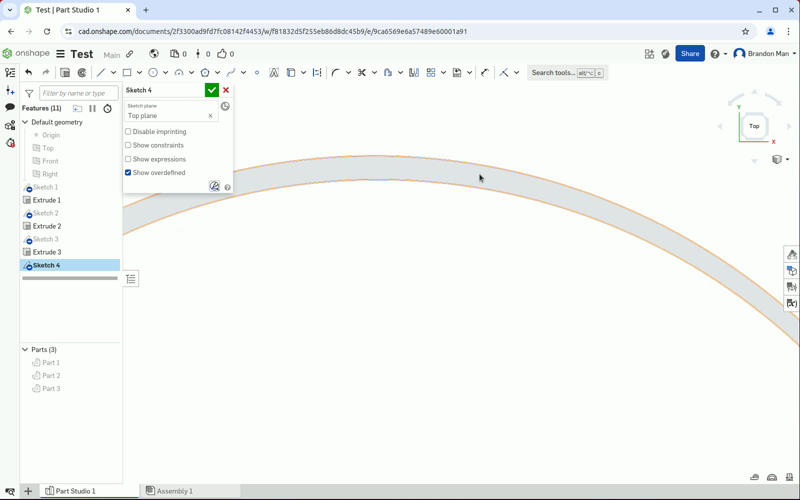
scroll(6)
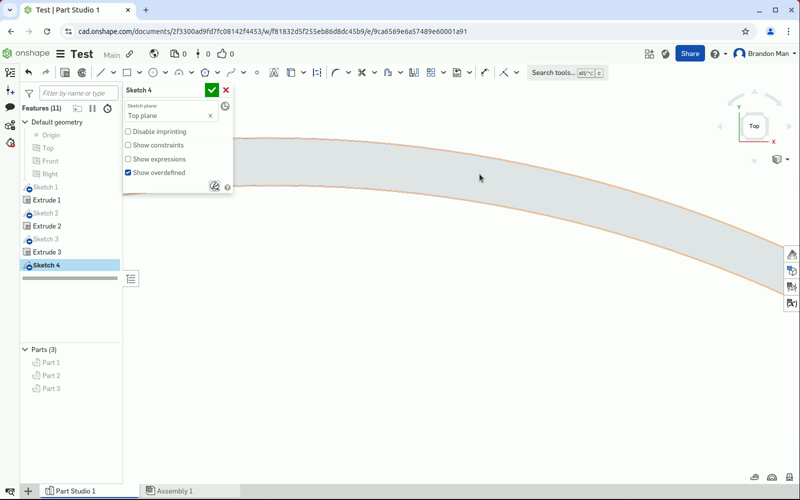
click(479, 173)
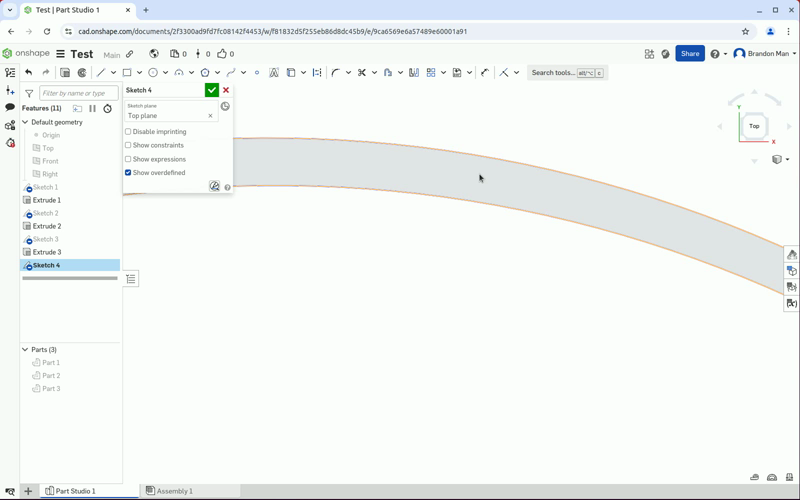
scroll(-6)
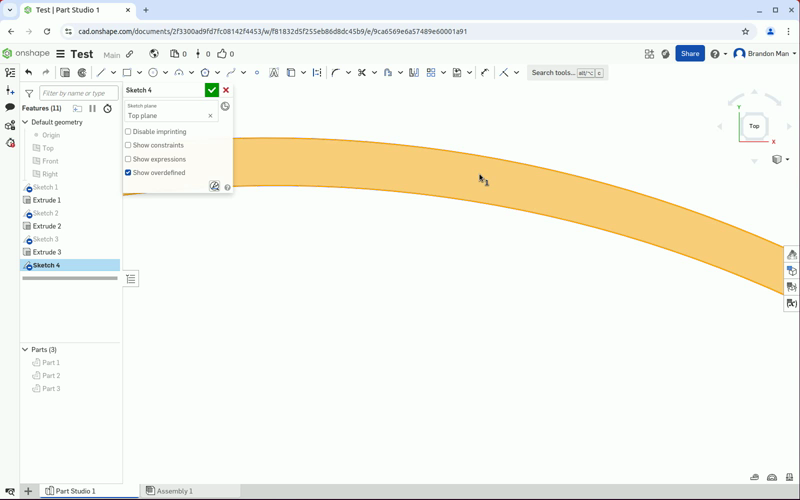
scroll(-6)
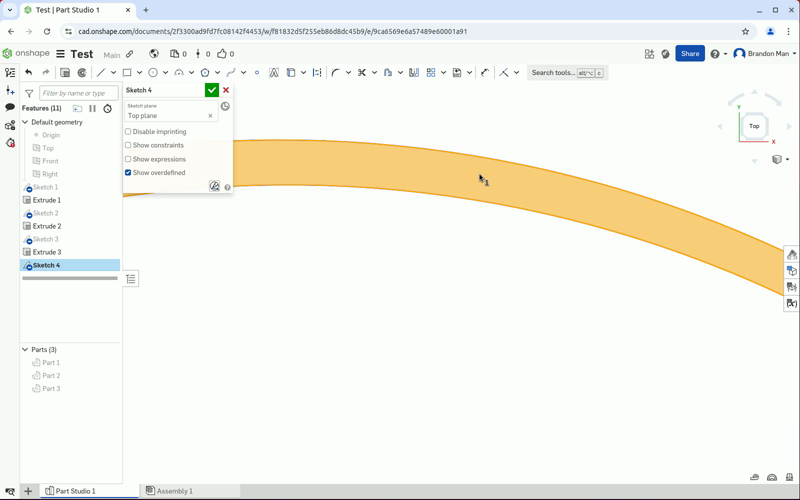
scroll(-6)
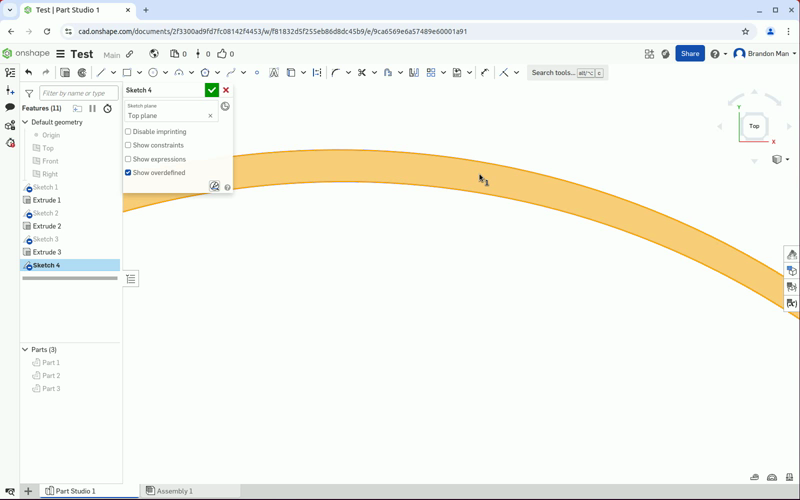
scroll(-6)
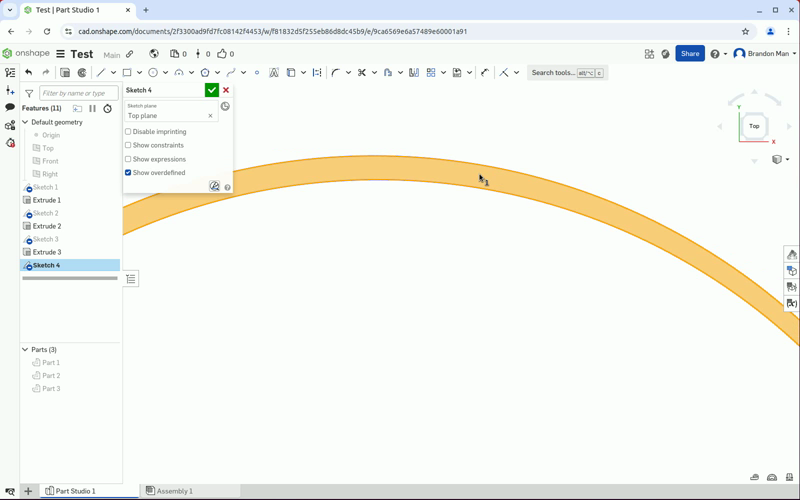
scroll(-6)
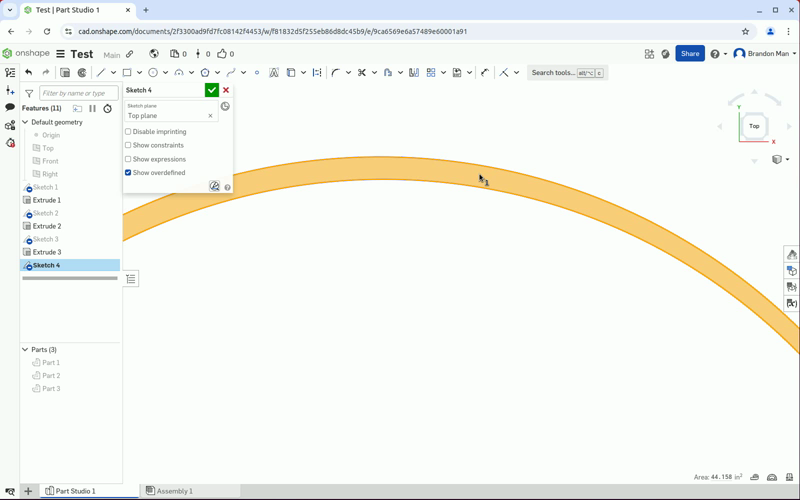
scroll(-6)
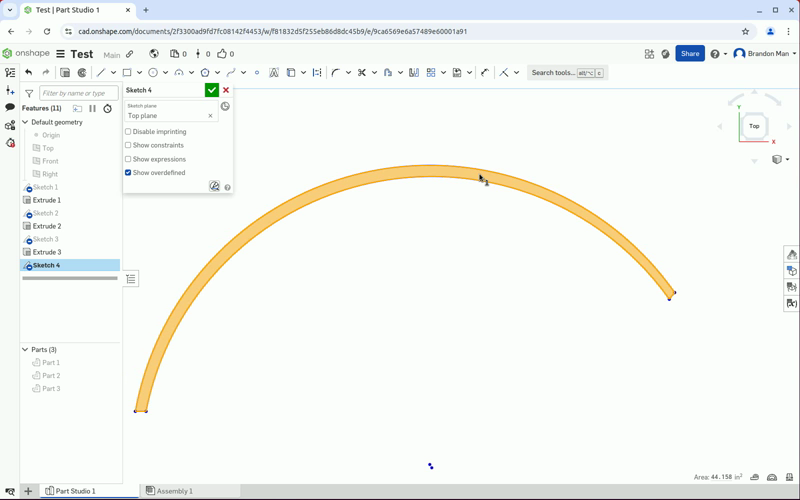
scroll(-6)
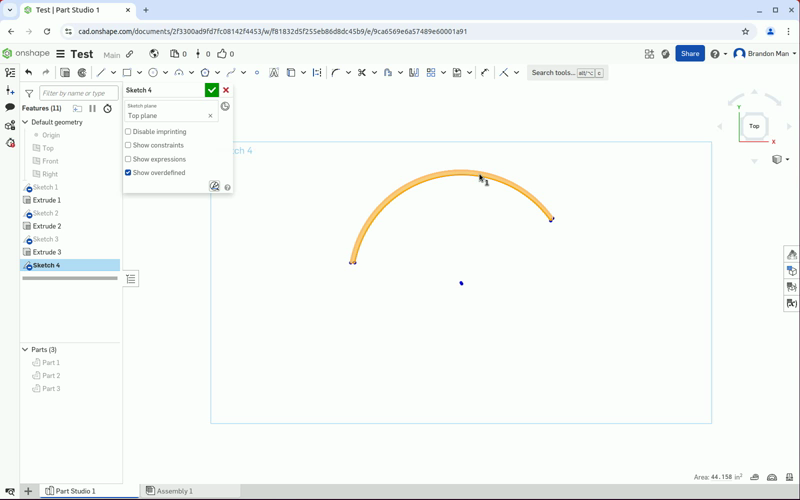
mouse_move(73, 352)
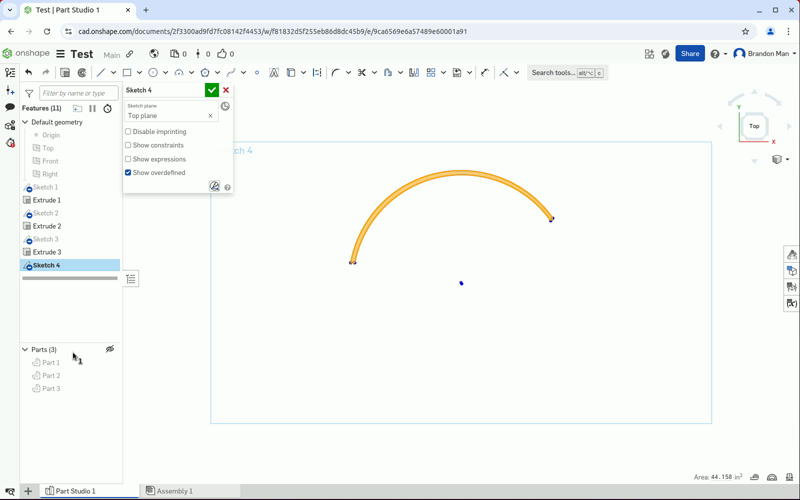
key(shift+y)
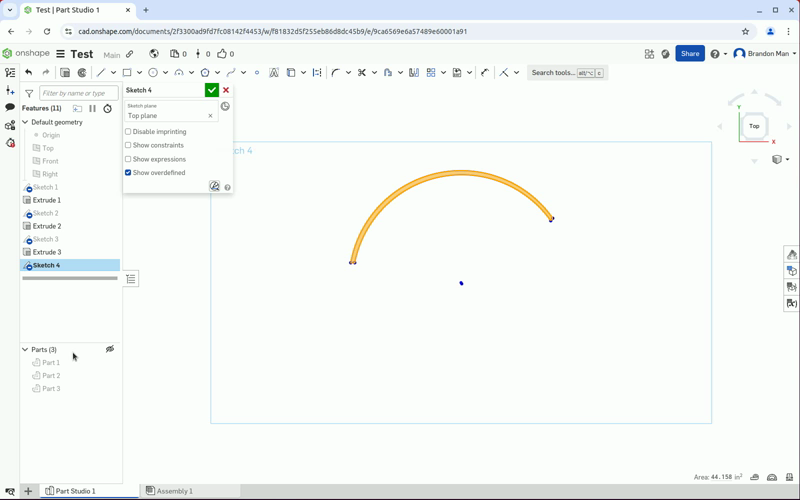
key(shift+e)
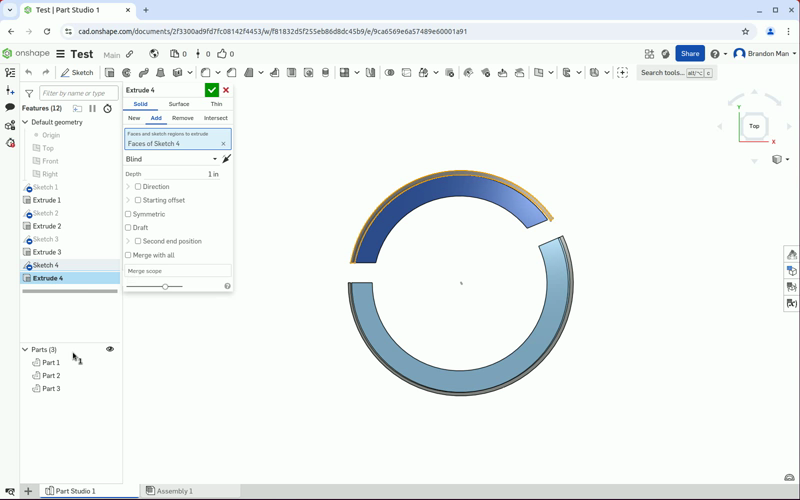
mouse_move(143, 106)
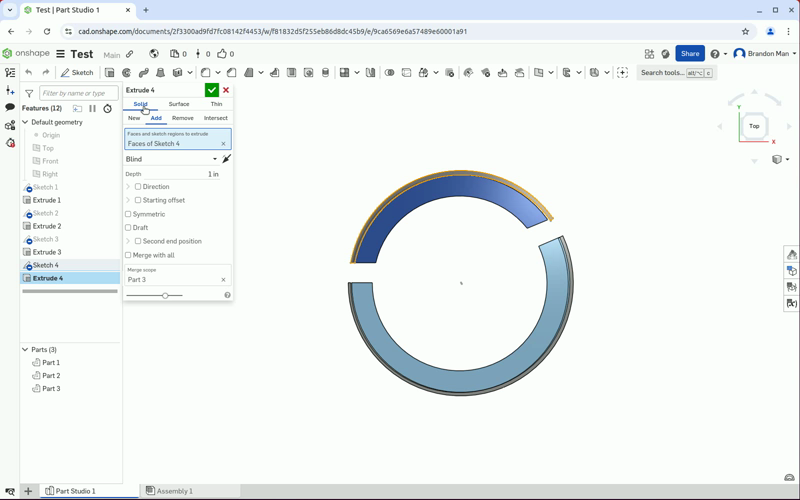
click(143, 106)
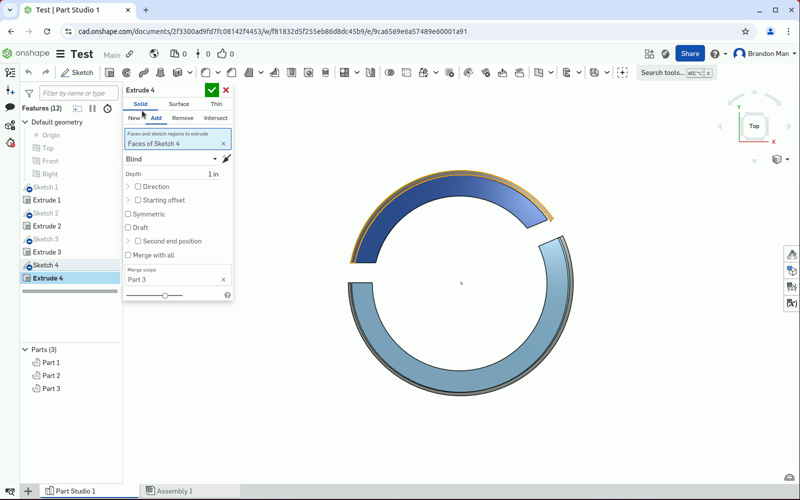
mouse_move(137, 120)
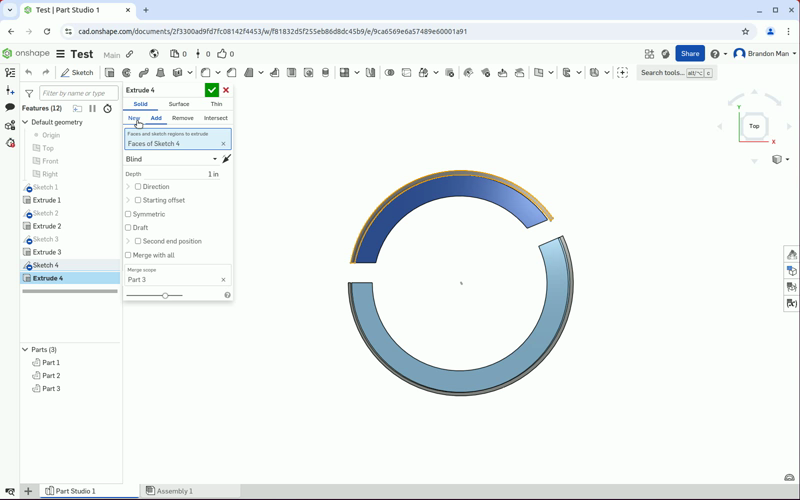
click(137, 120)
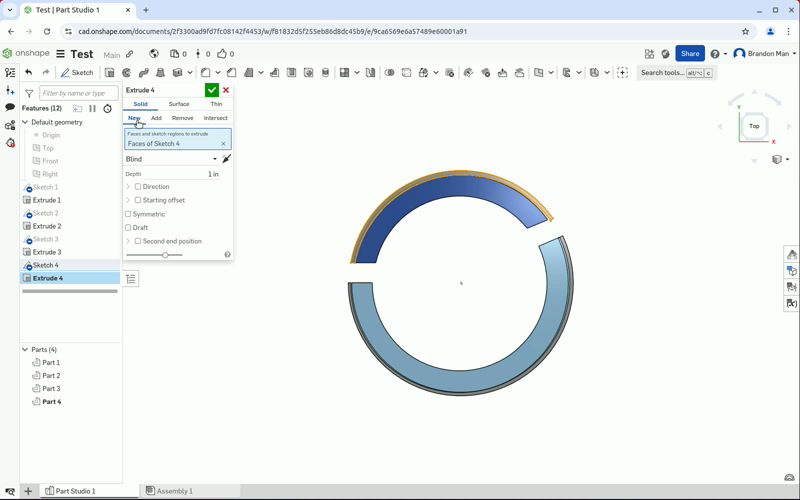
key(tab, 4)
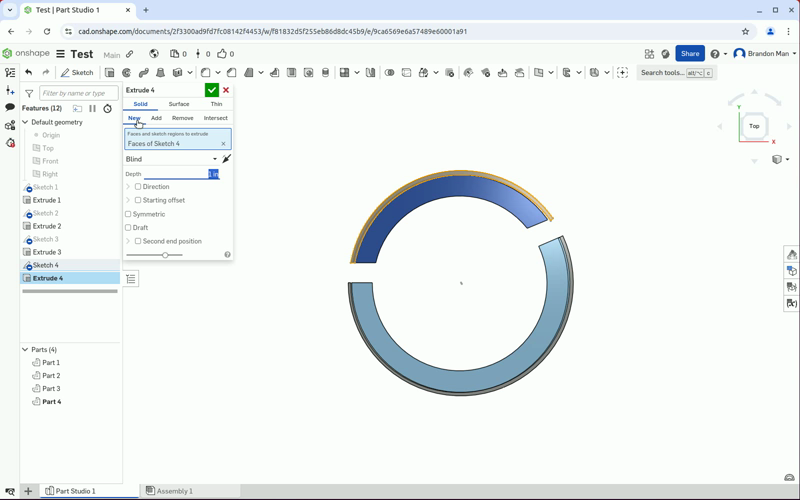
text(-2.166)
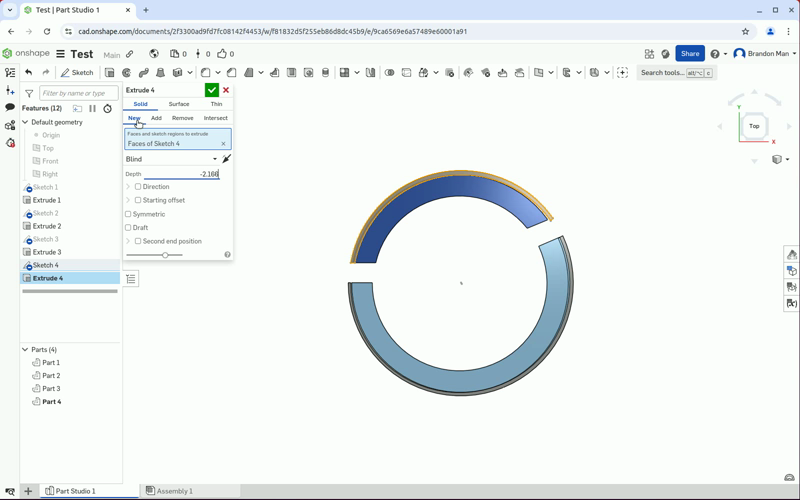
key(enter)
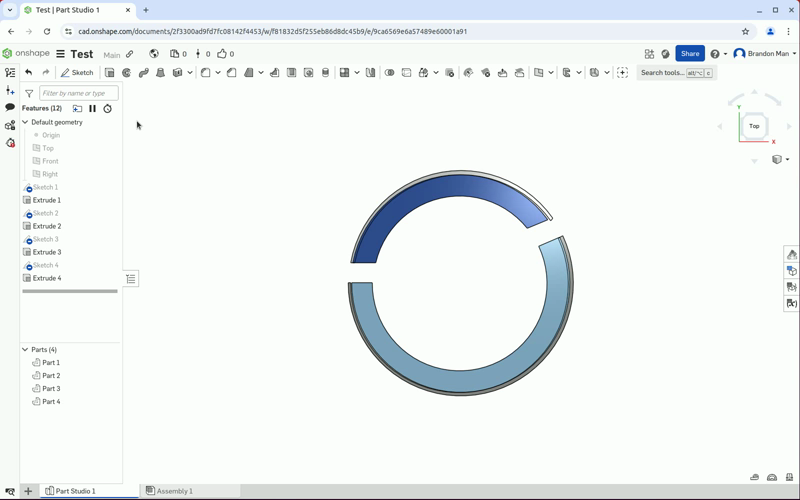
key(shift+h)
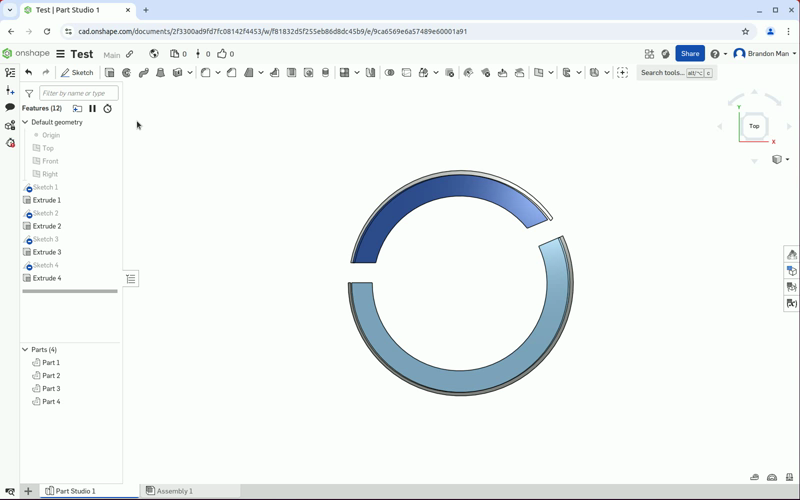
key(shift+h)
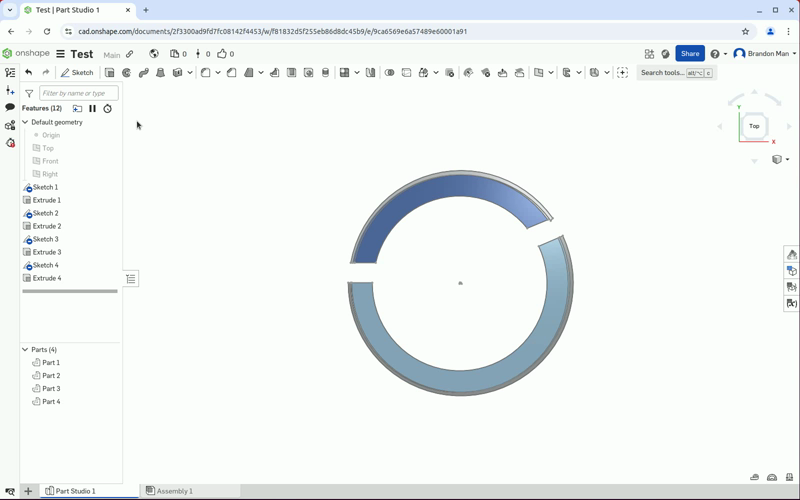
key(shift+7)
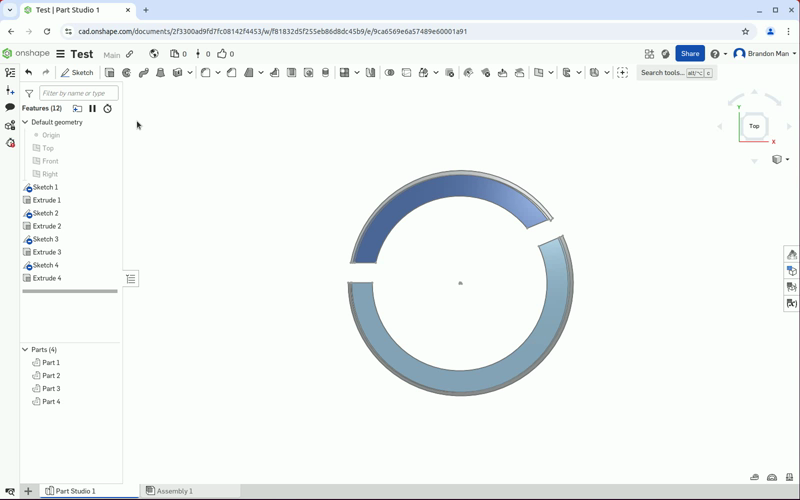
key(up, 3)
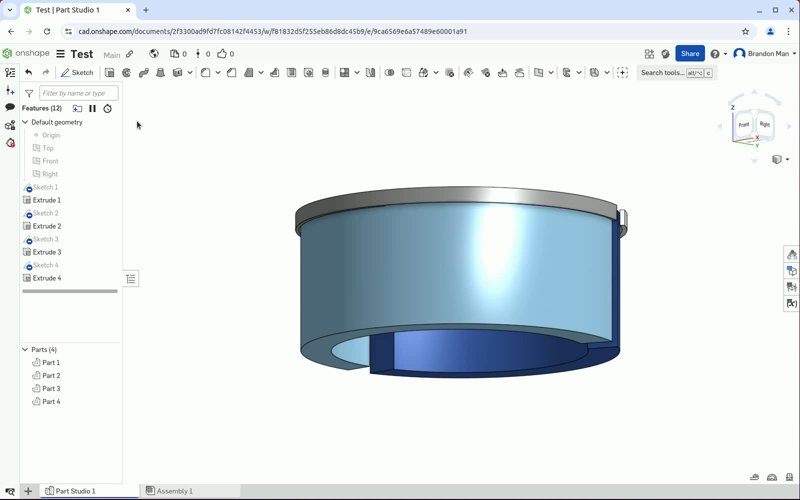
key(left, 3)
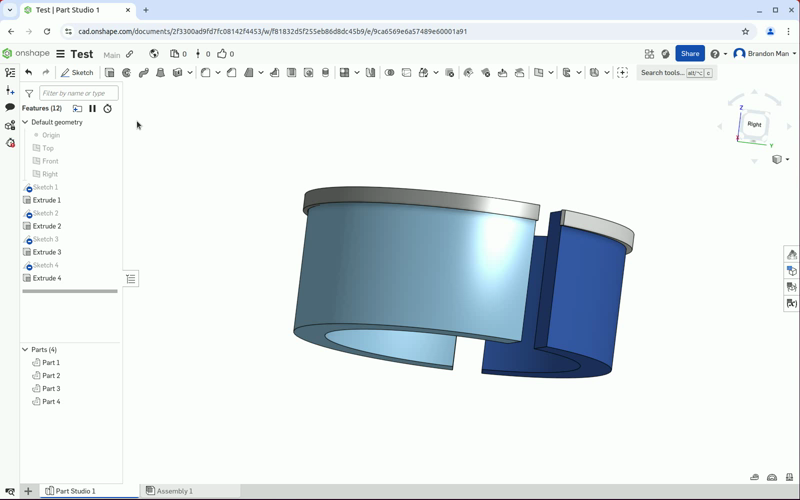
key(right, 3)
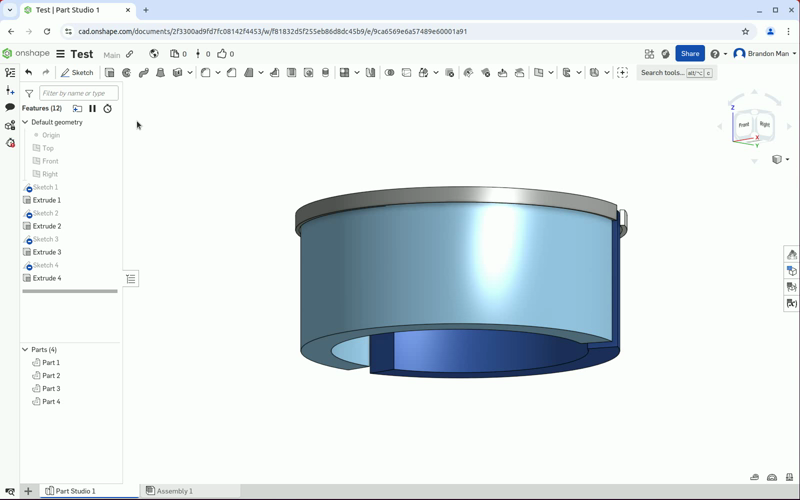
key(down, 3)
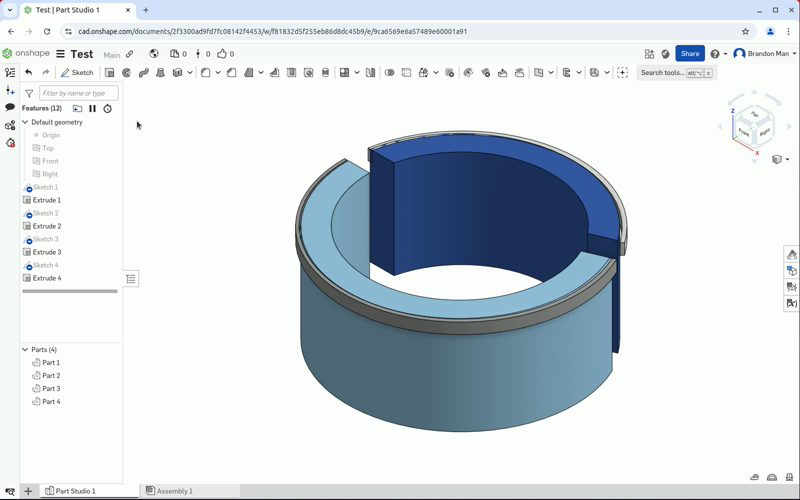
mouse_move(73, 189)
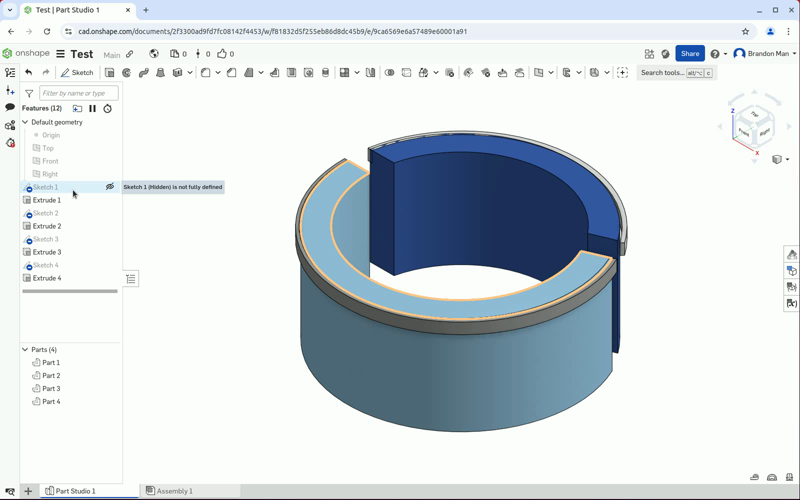
click(73, 189)